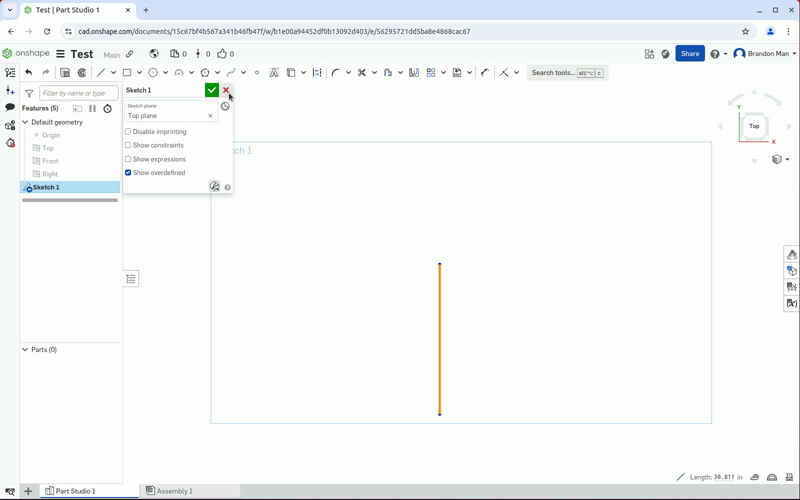
key(shift+h)
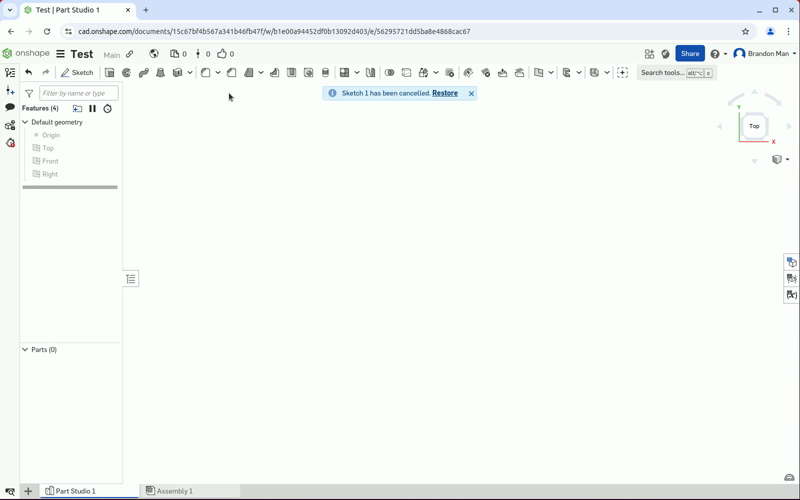
mouse_move(73, 352)
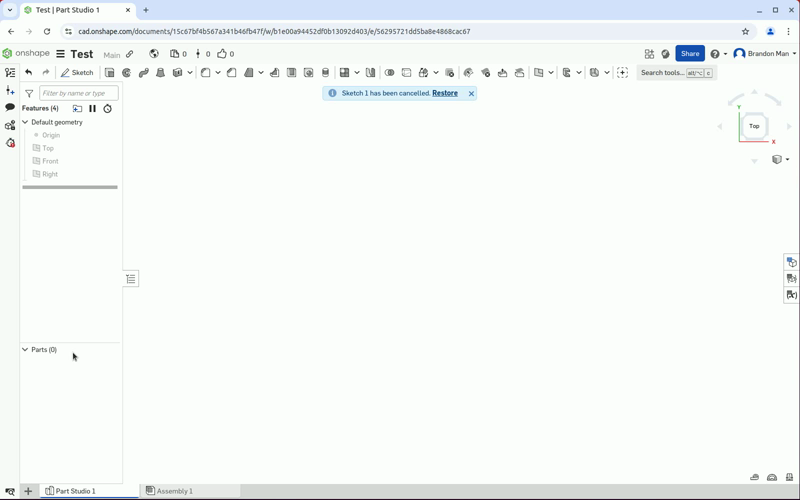
key(y)
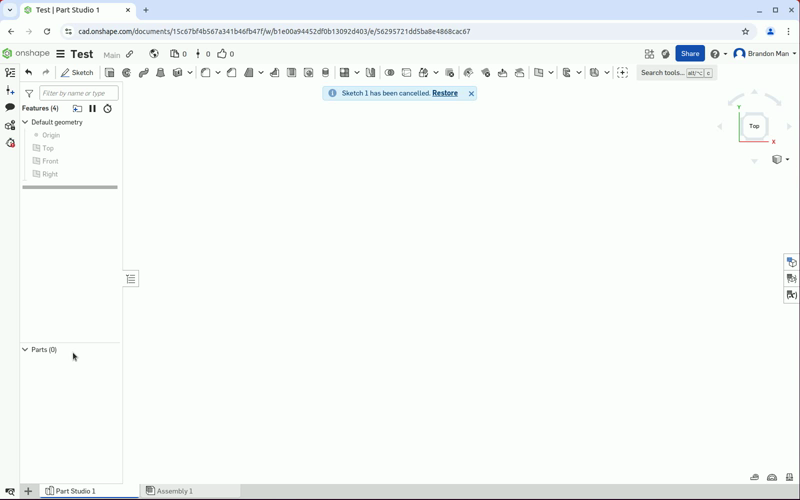
key(shift+p)
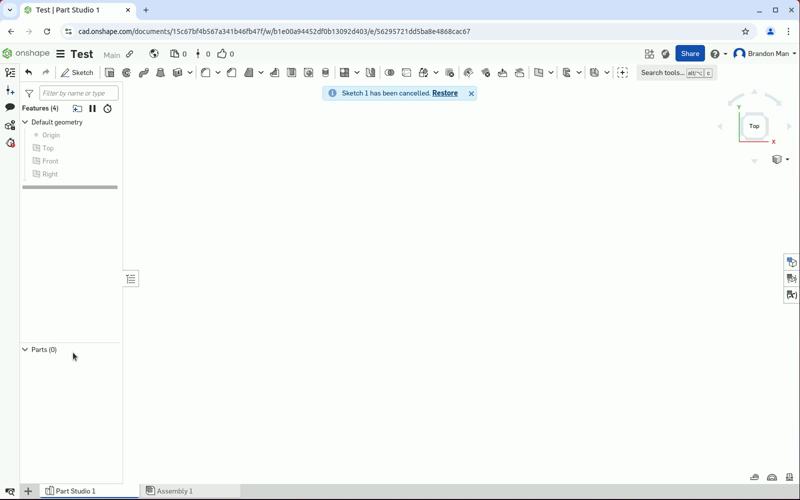
key(space)
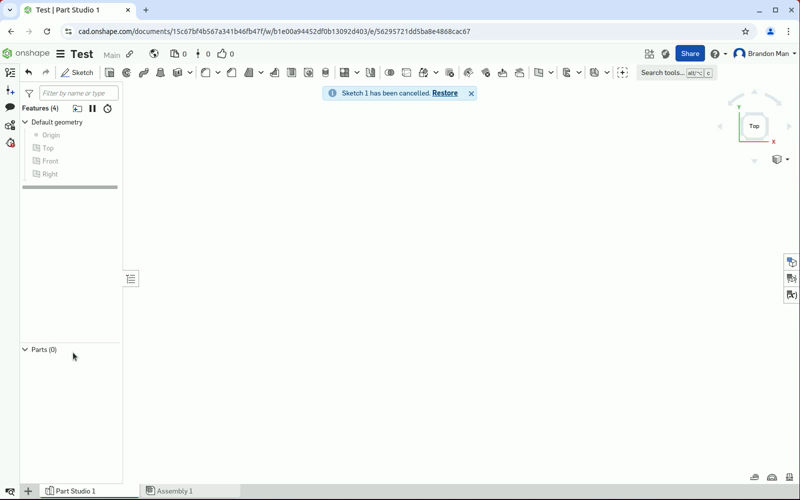
key_down(shift)
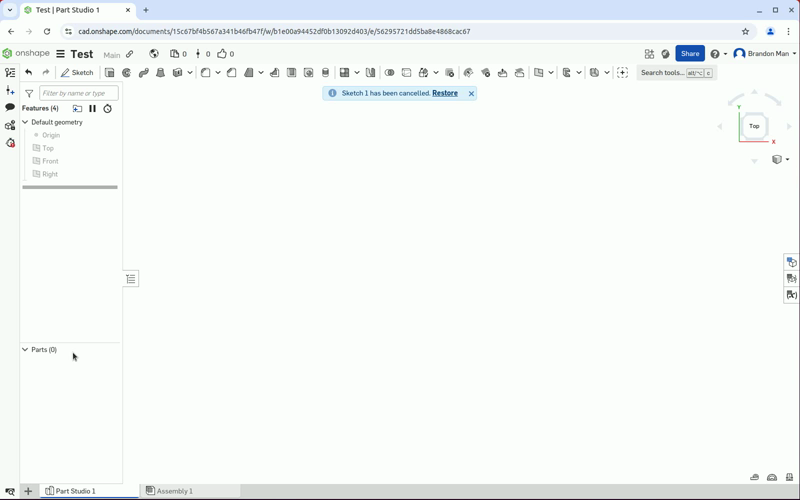
key(up)
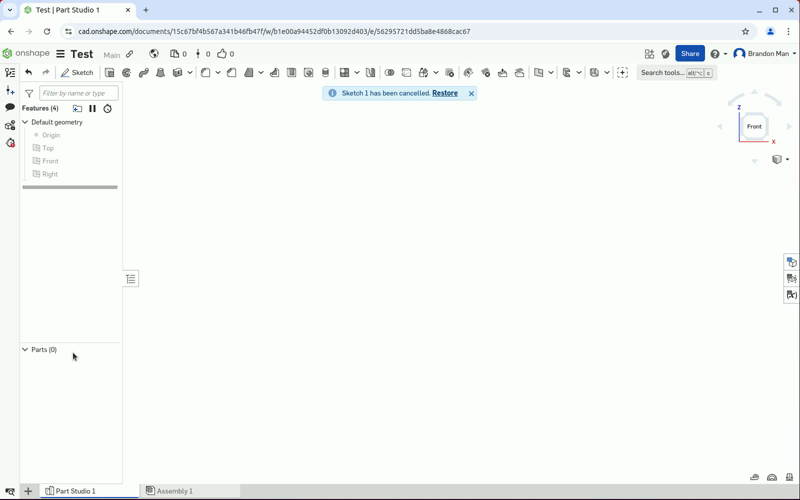
key_up(shift)
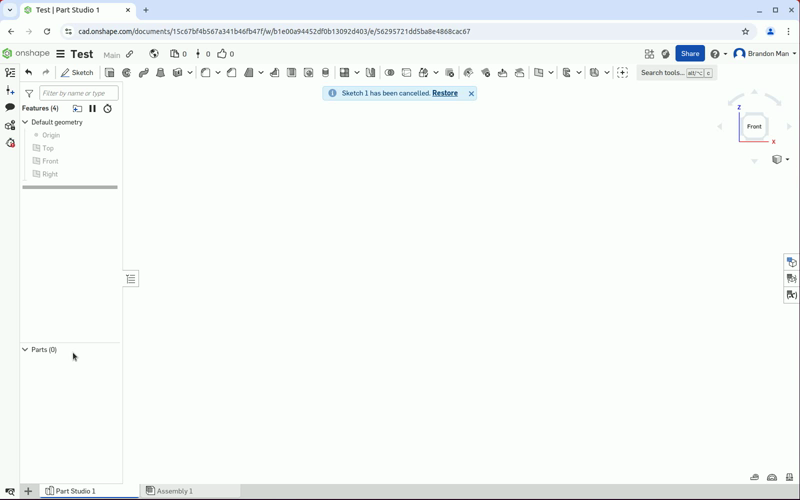
mouse_move(73, 352)
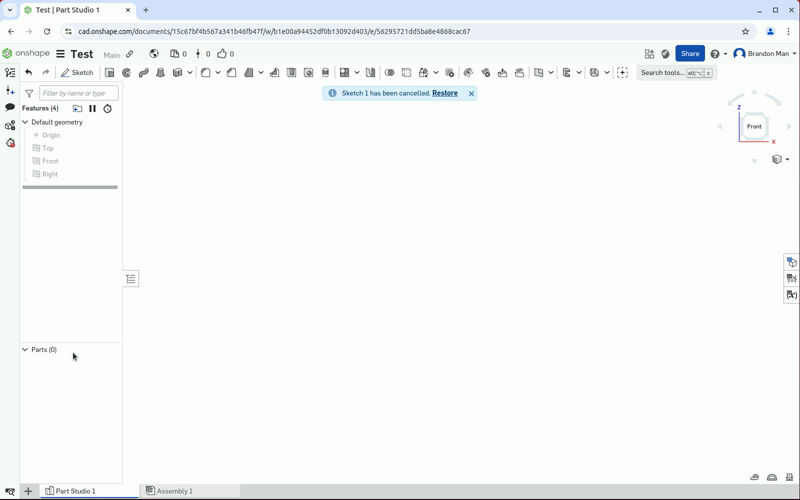
key(shift+y)
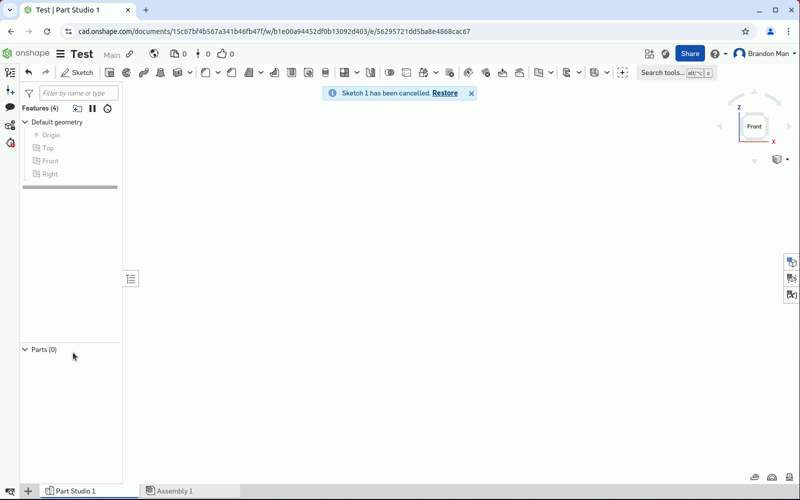
key(shift+s)
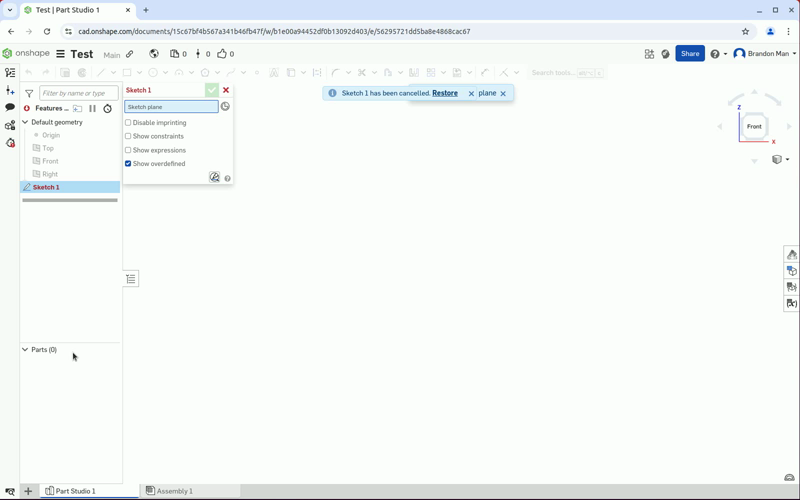
mouse_move(73, 163)
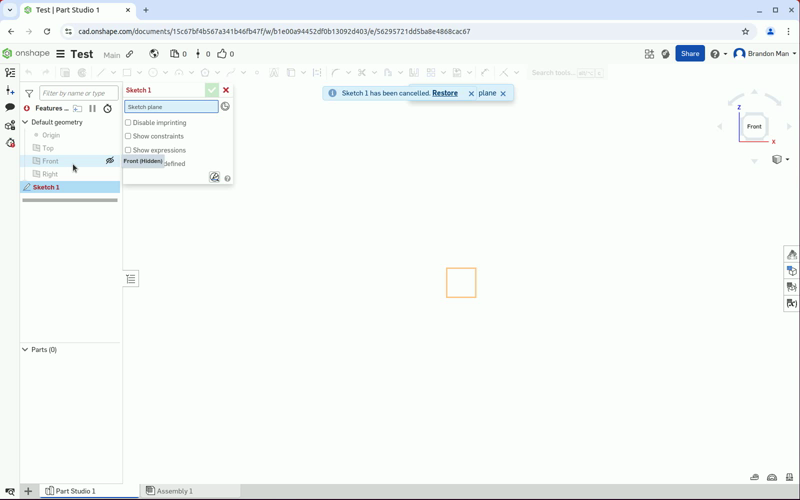
click(73, 163)
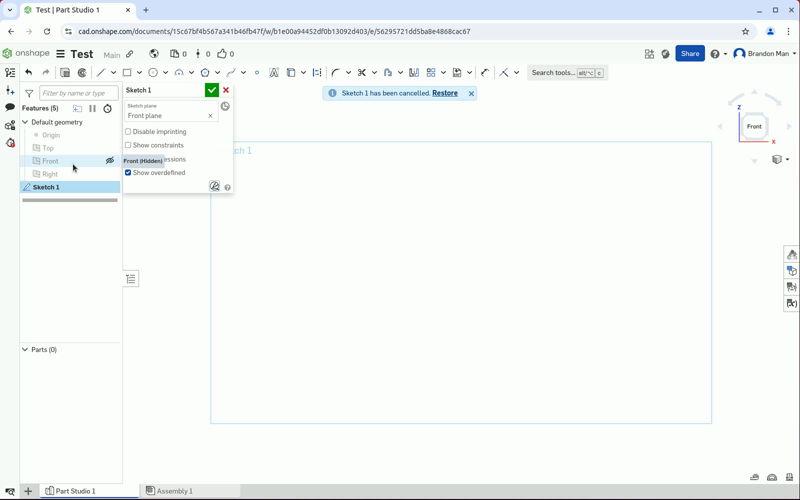
mouse_move(73, 352)
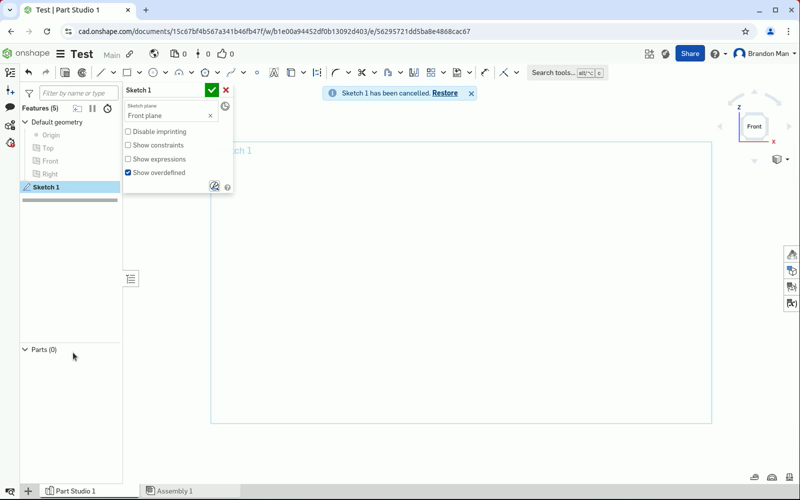
key(y)
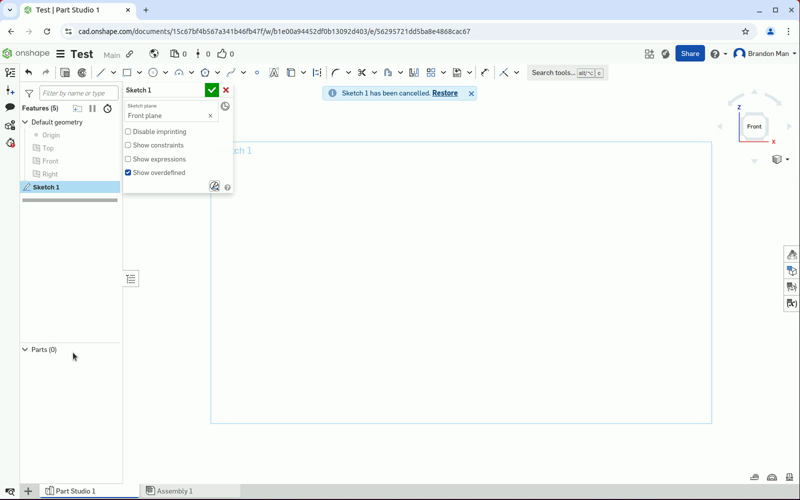
key(l)
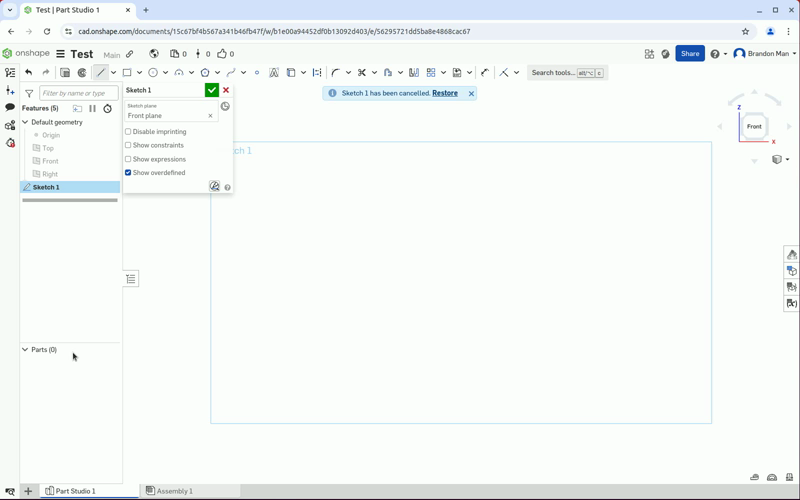
key_down(shift)
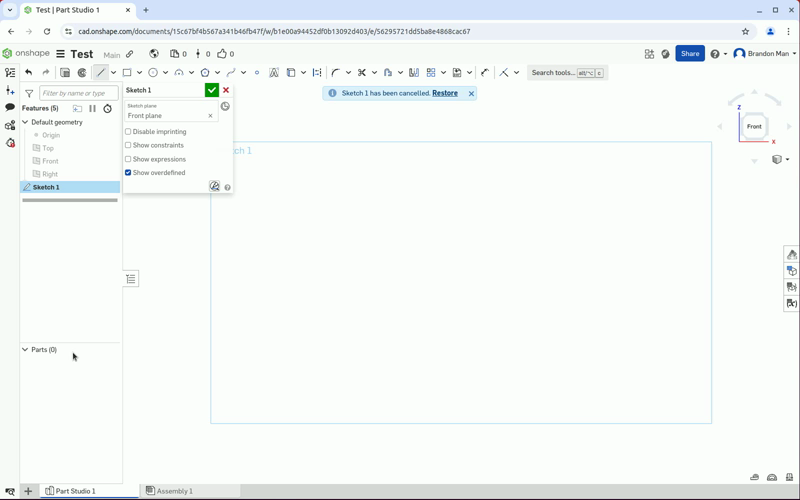
mouse_move(389, 352)
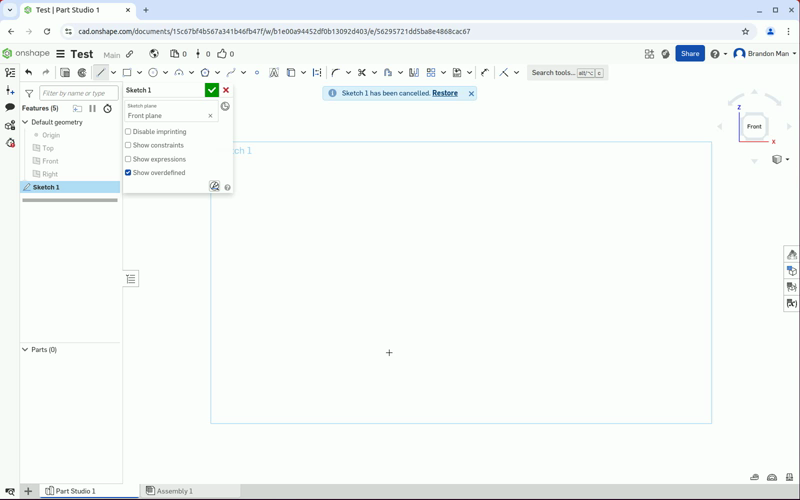
click(389, 352)
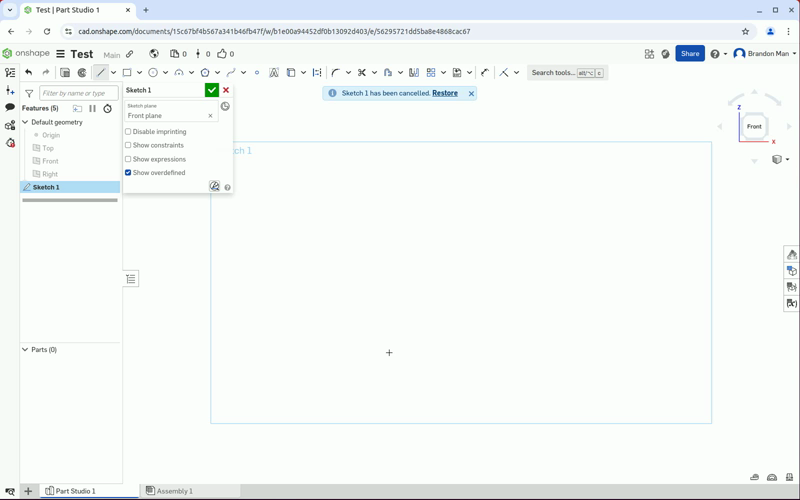
key_up(shift)
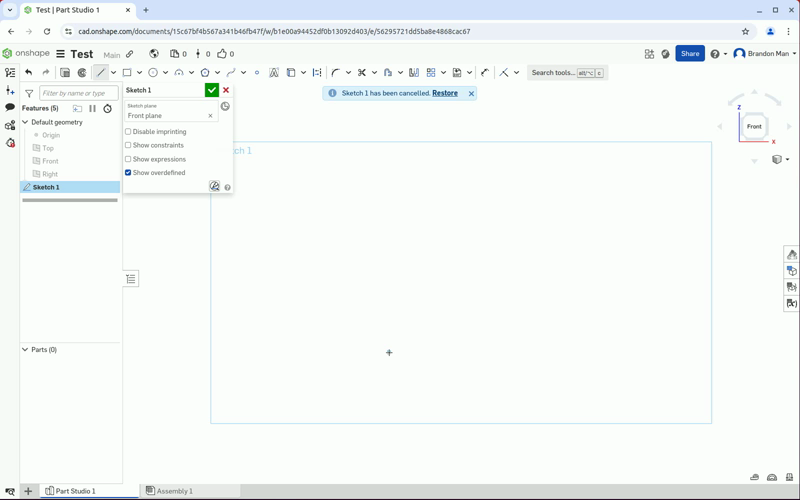
key_down(shift)
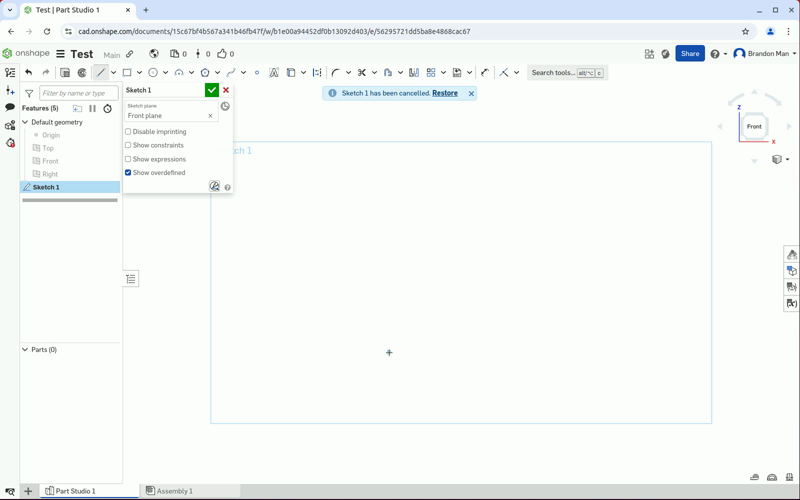
mouse_move(531, 352)
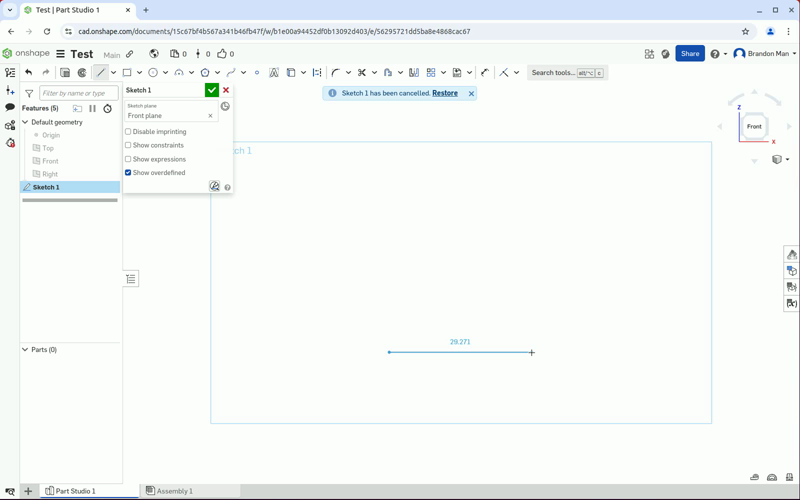
click(531, 352)
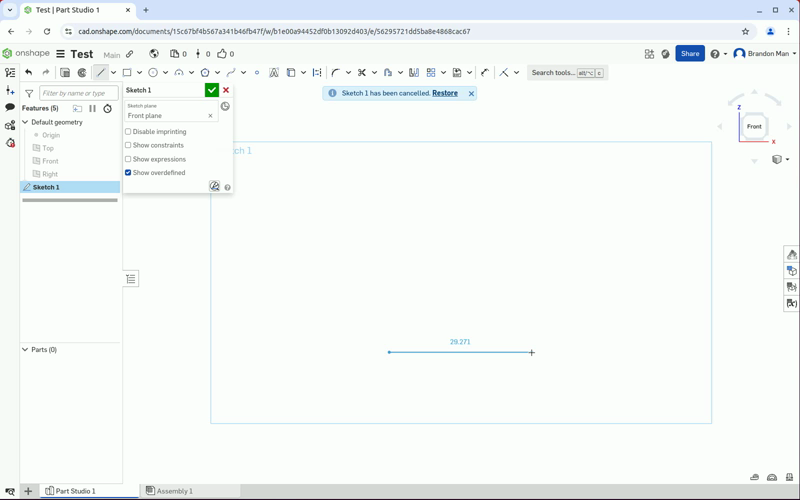
key_up(shift)
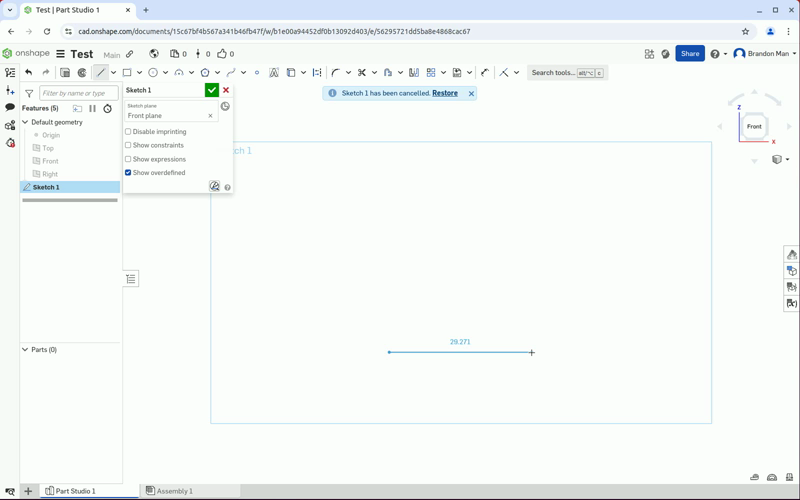
key_down(shift)
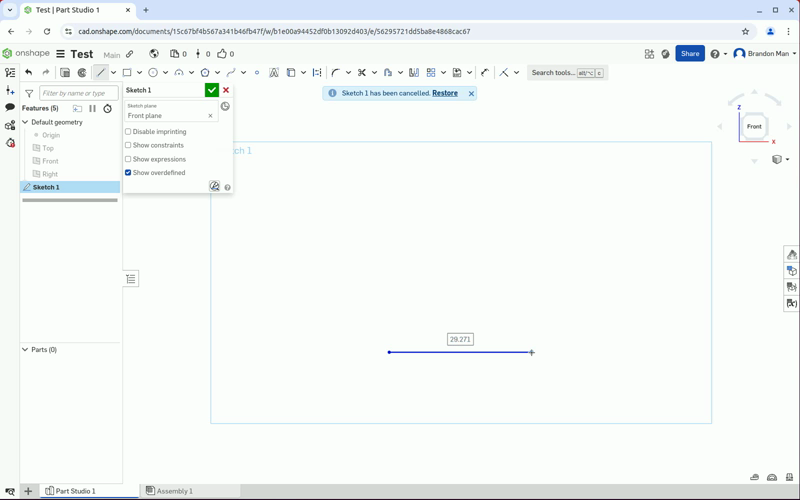
mouse_move(531, 215)
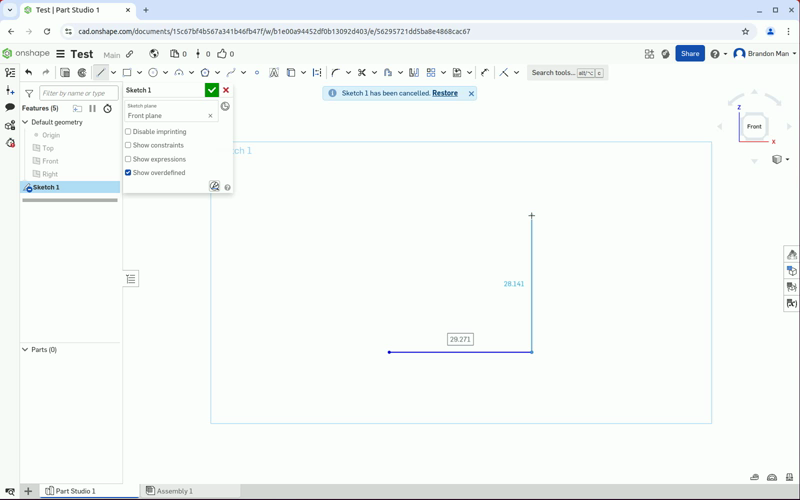
click(531, 215)
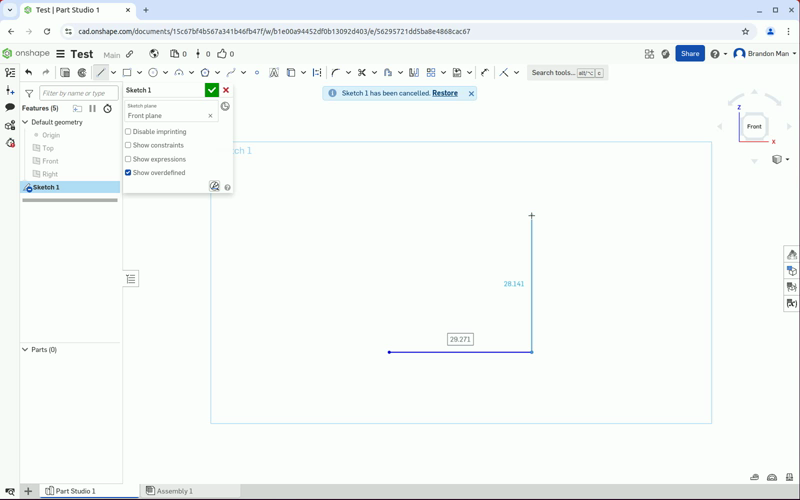
key_up(shift)
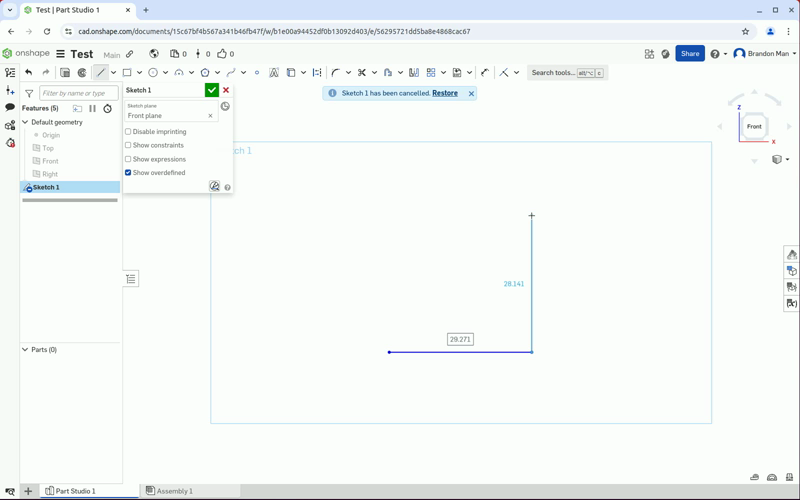
key_down(shift)
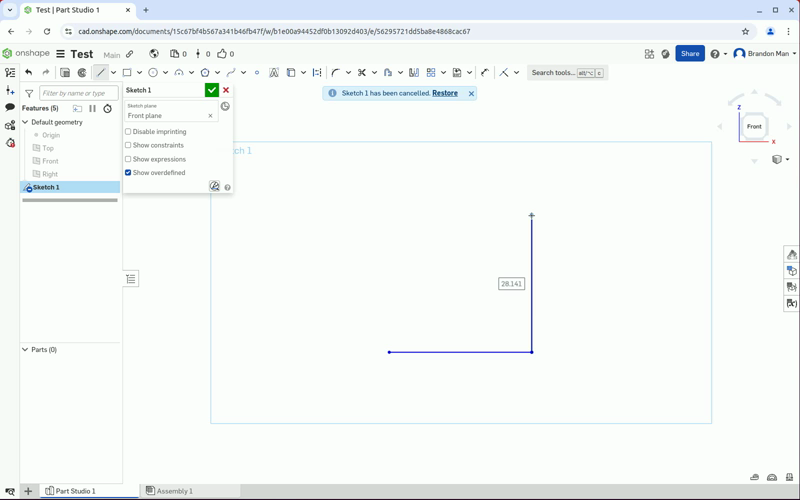
mouse_move(561, 215)
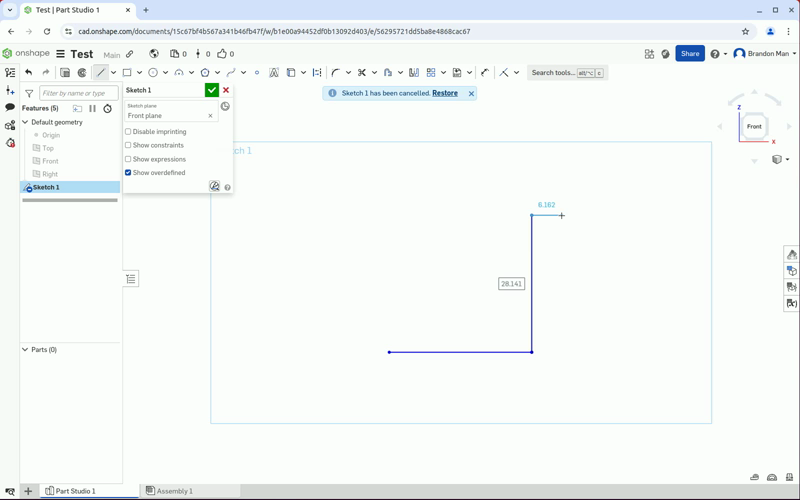
mouse_move(531, 210)
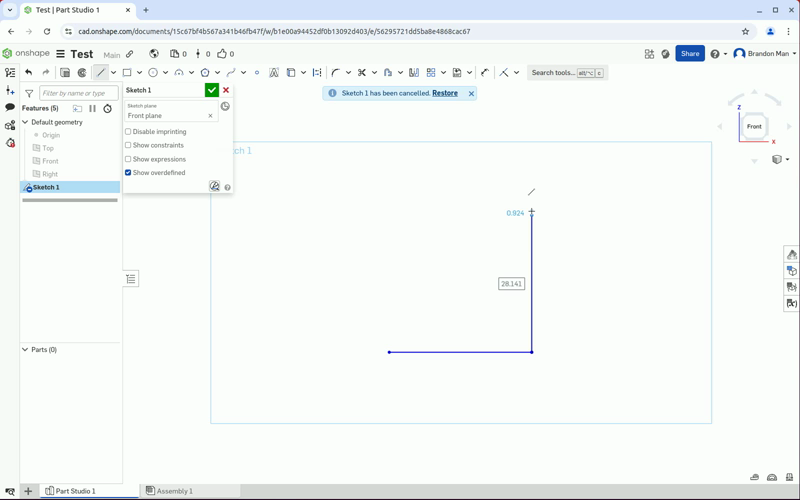
scroll(6)
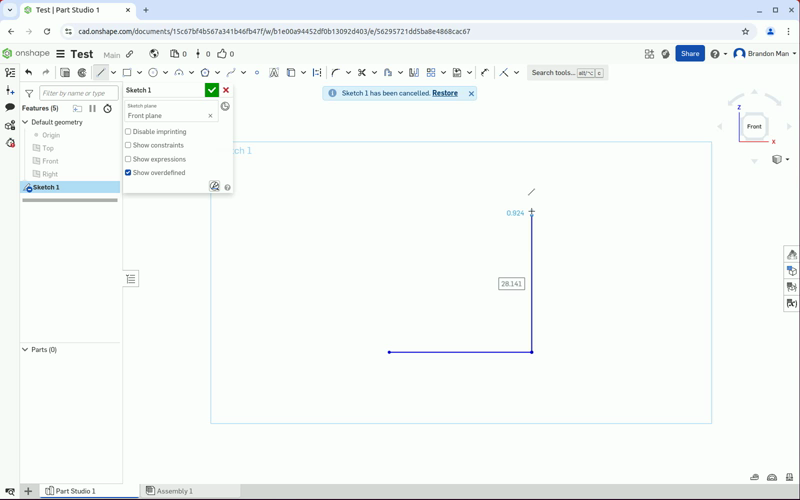
scroll(6)
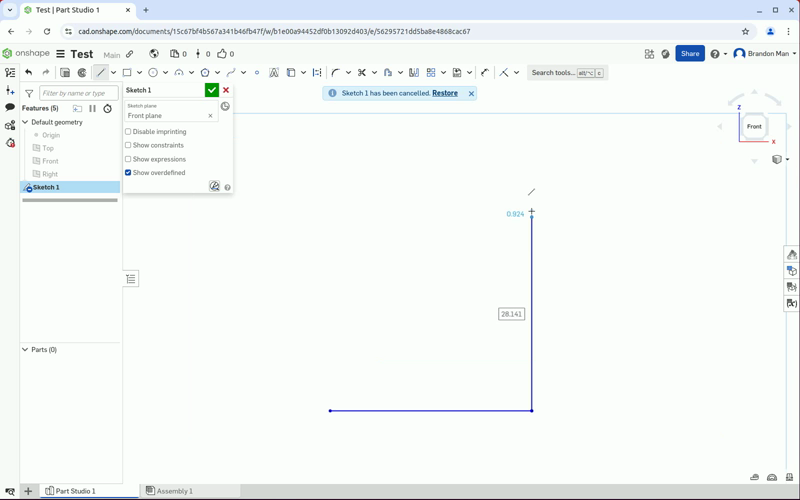
scroll(6)
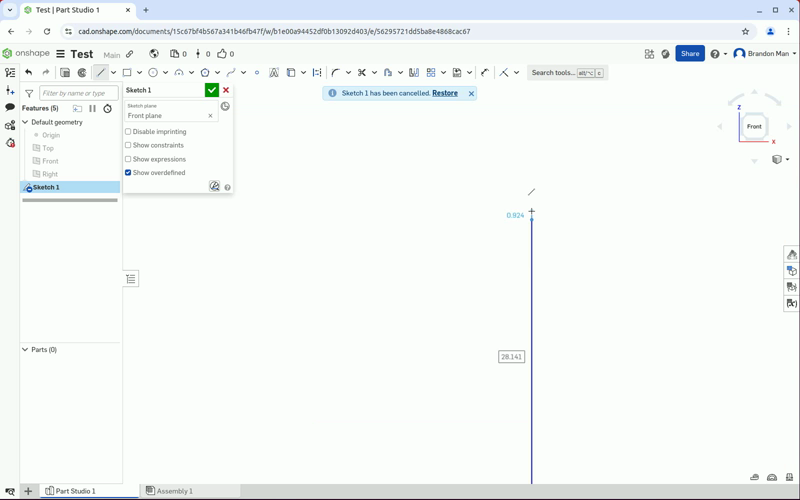
scroll(6)
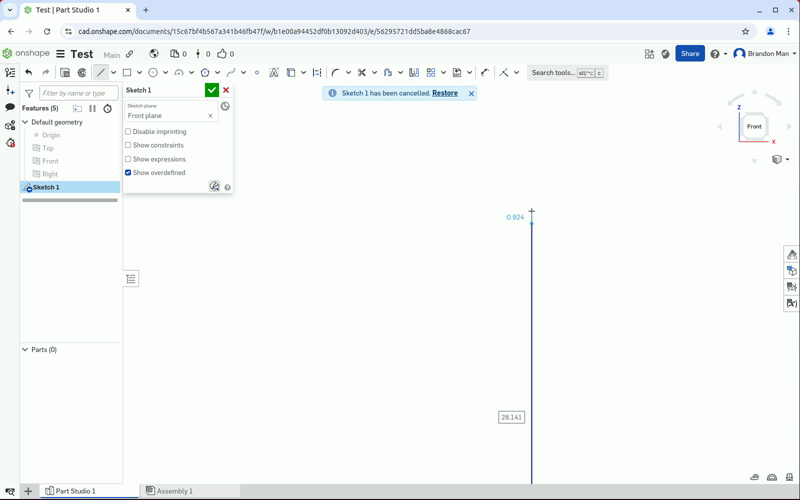
scroll(6)
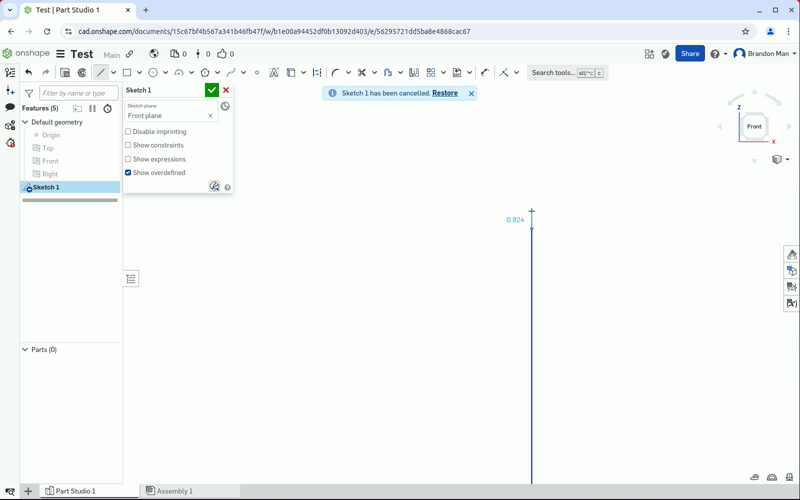
scroll(6)
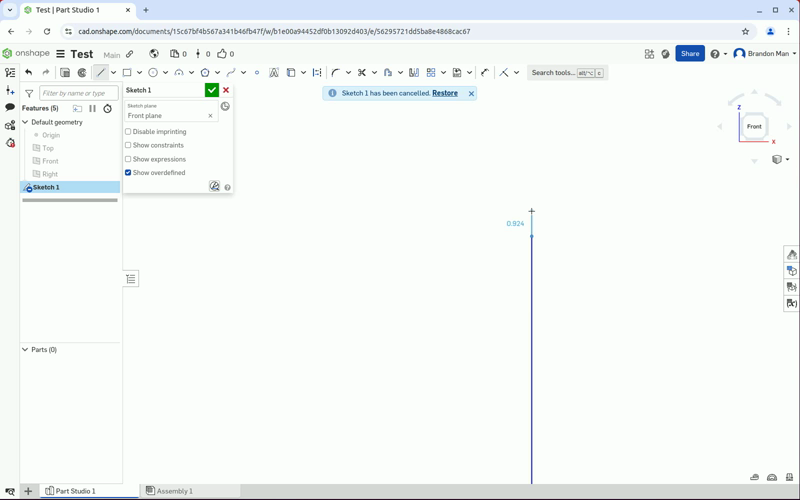
scroll(6)
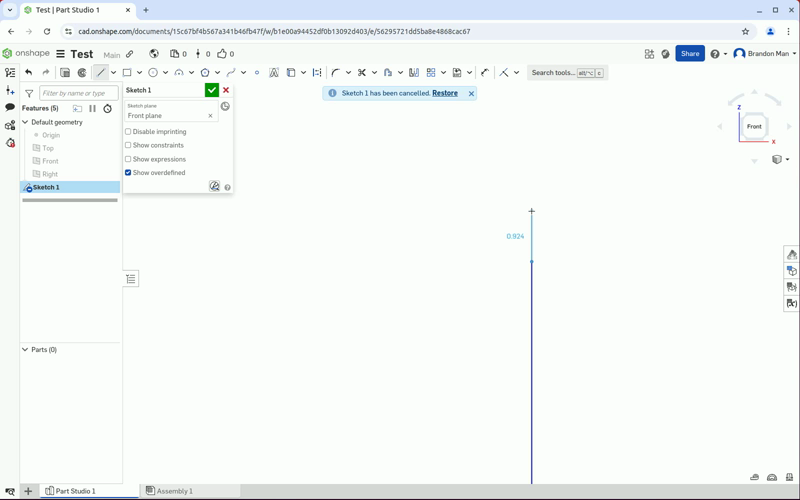
click(531, 210)
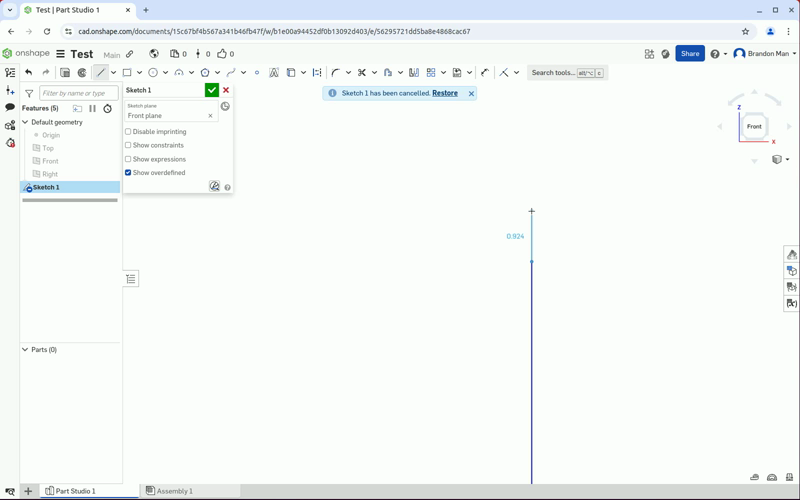
scroll(-6)
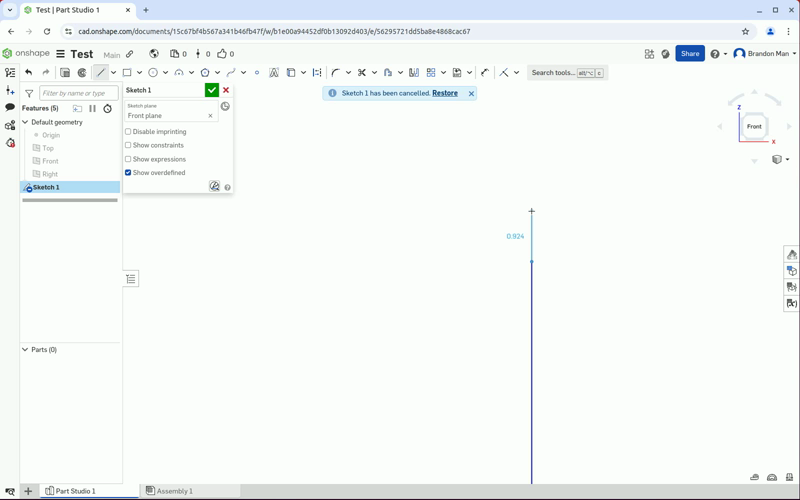
scroll(-6)
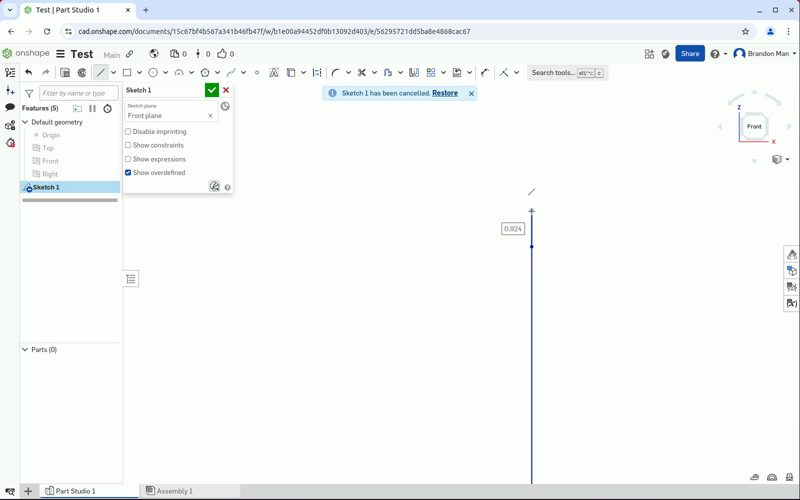
scroll(-6)
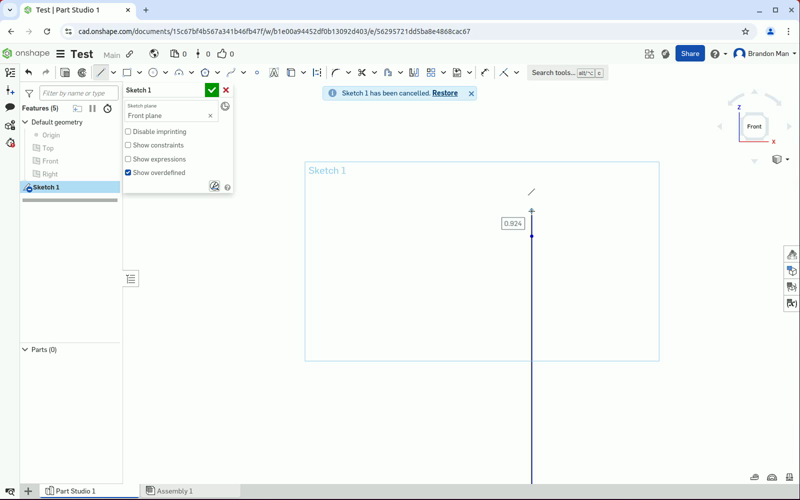
scroll(-6)
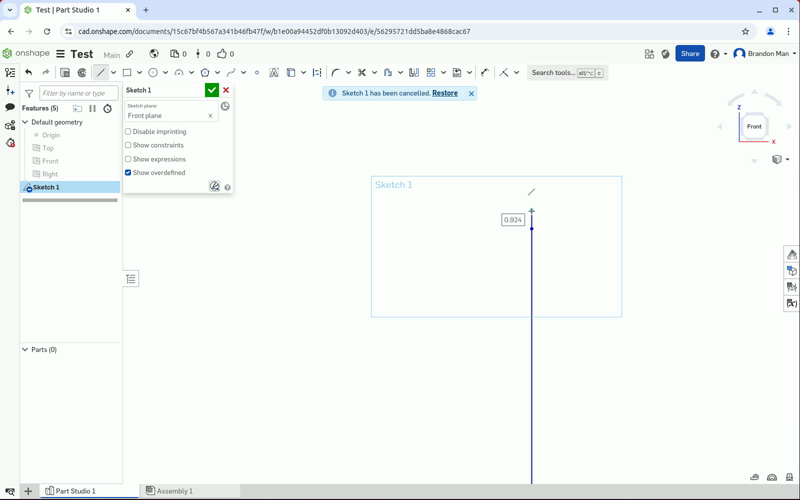
scroll(-6)
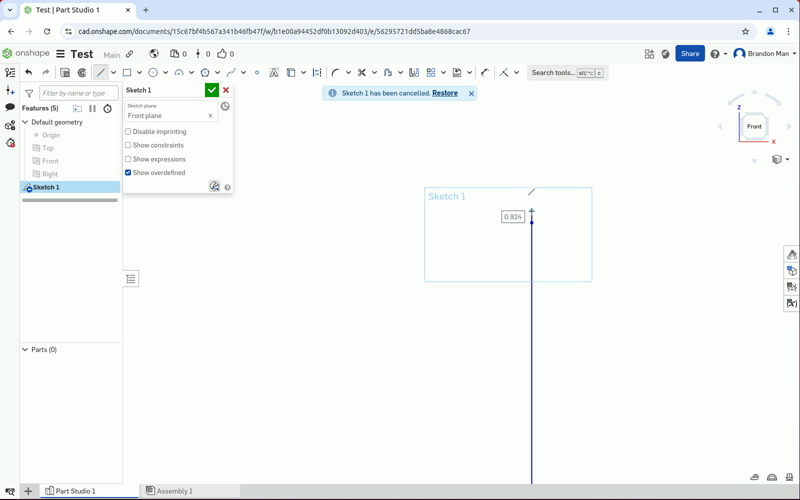
scroll(-6)
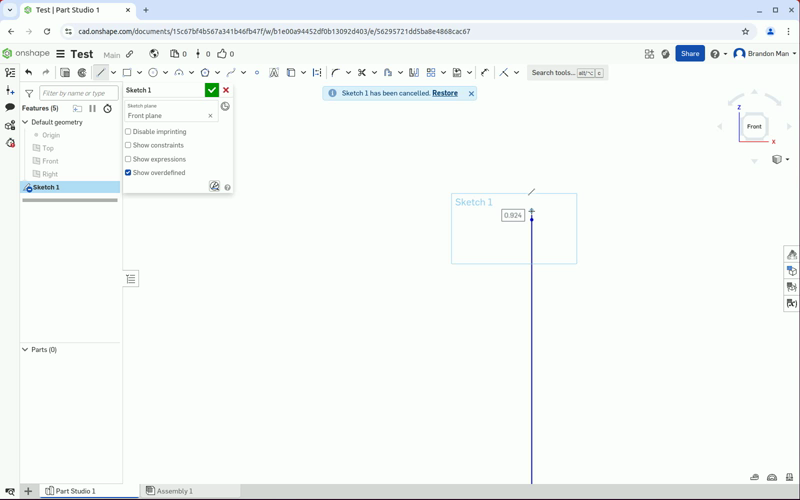
scroll(-6)
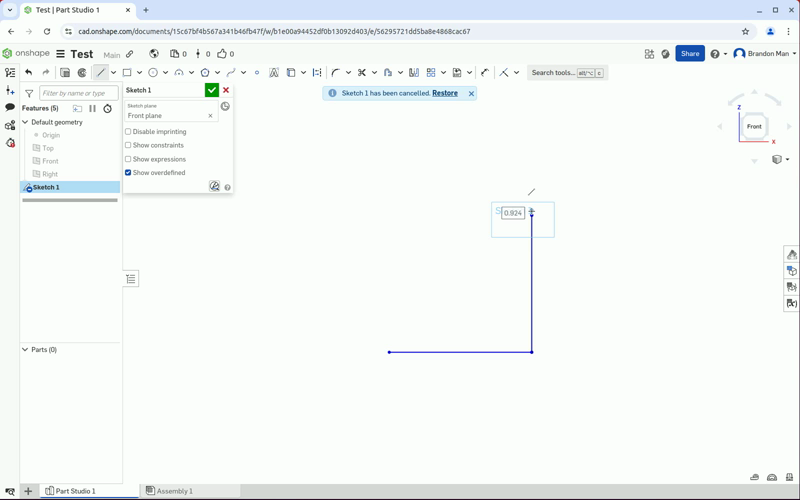
key_up(shift)
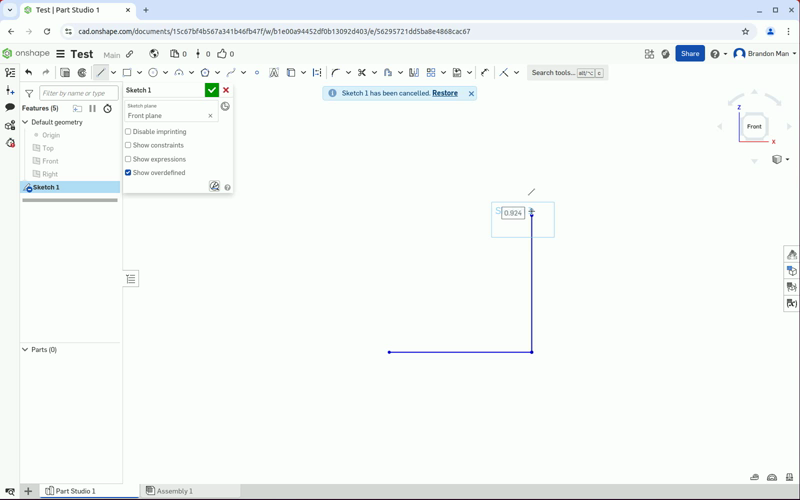
key_down(shift)
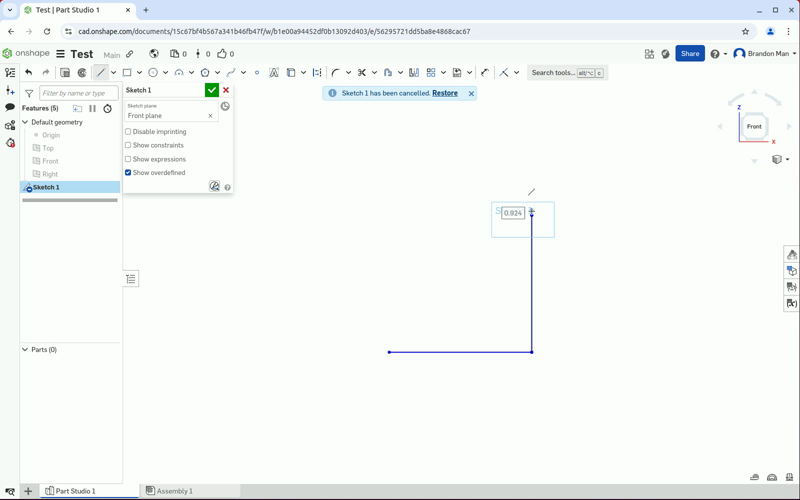
mouse_move(389, 210)
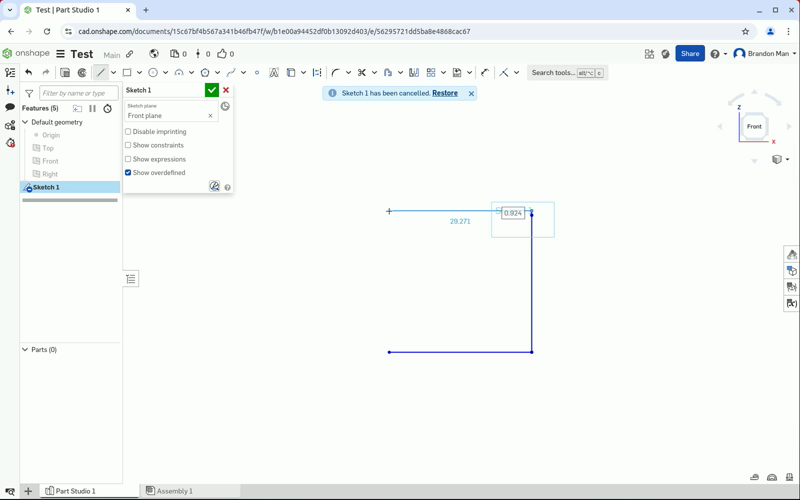
click(389, 210)
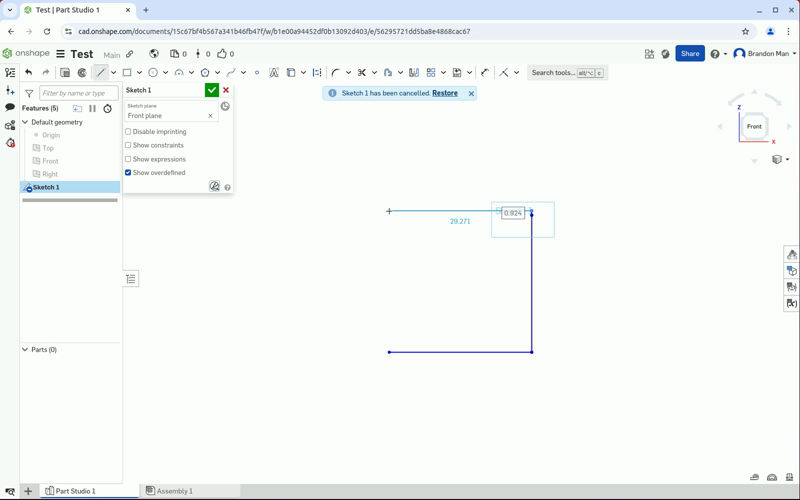
key_up(shift)
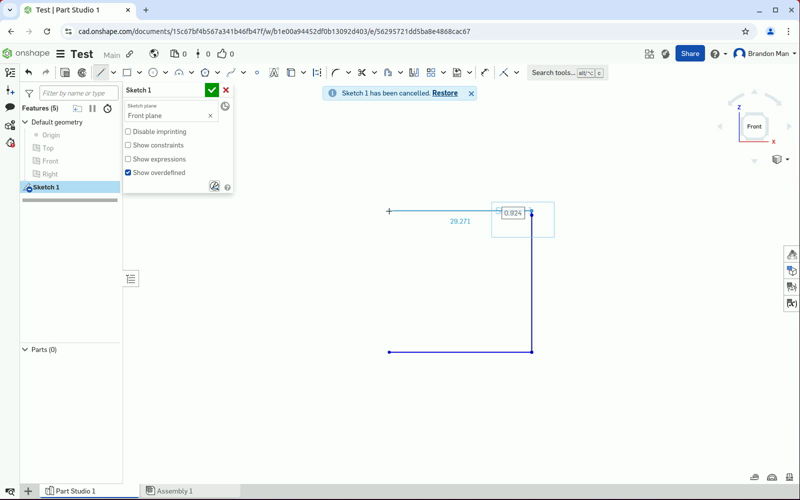
key_down(shift)
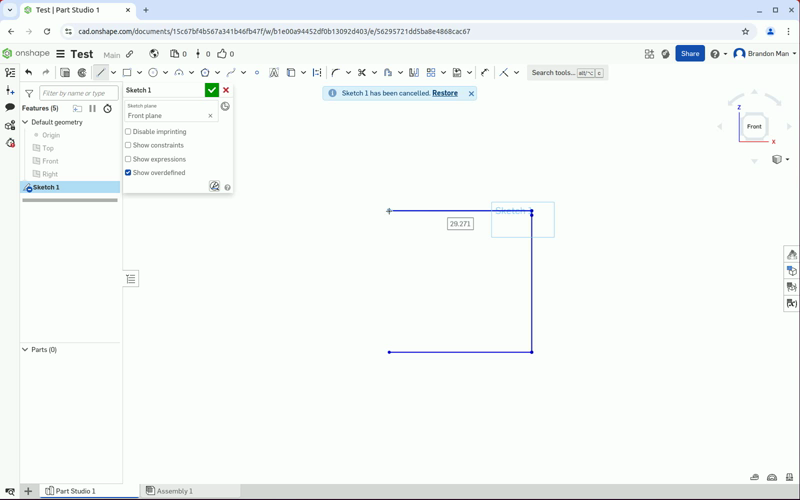
mouse_move(419, 210)
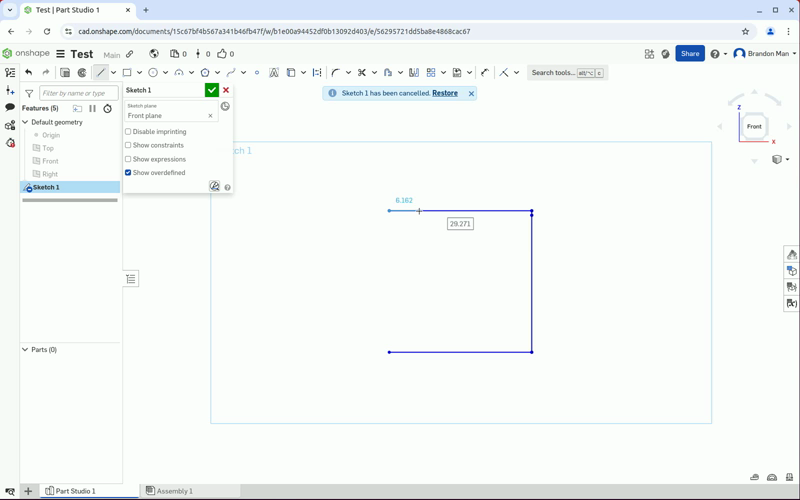
mouse_move(389, 215)
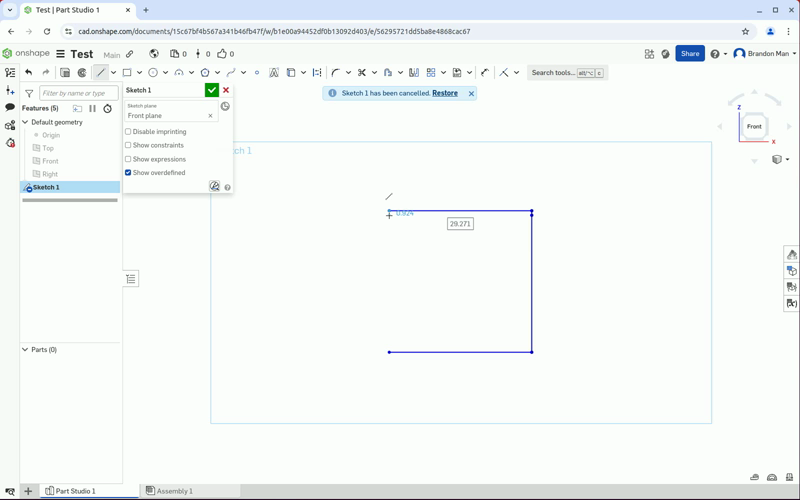
scroll(6)
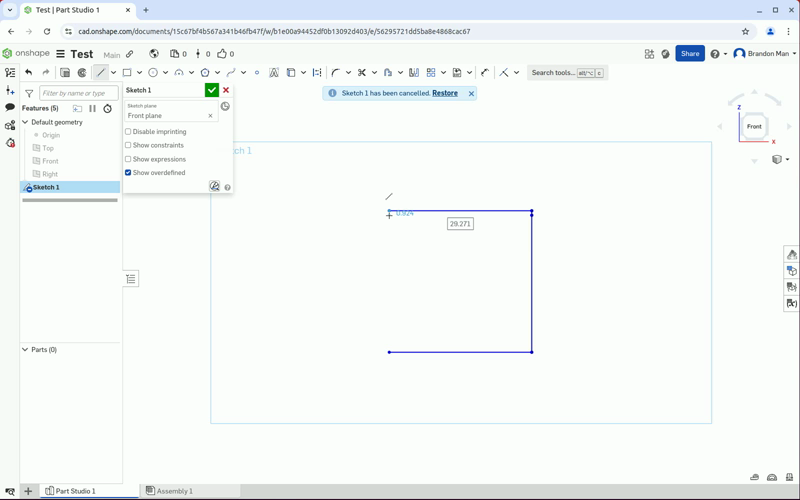
scroll(6)
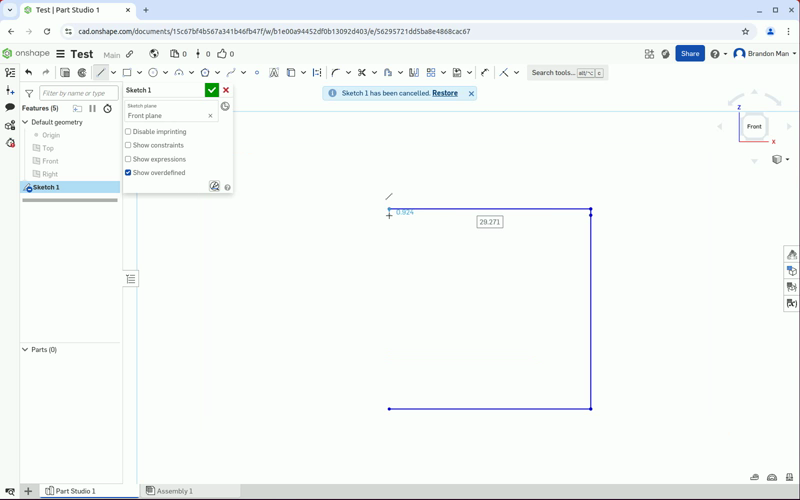
scroll(6)
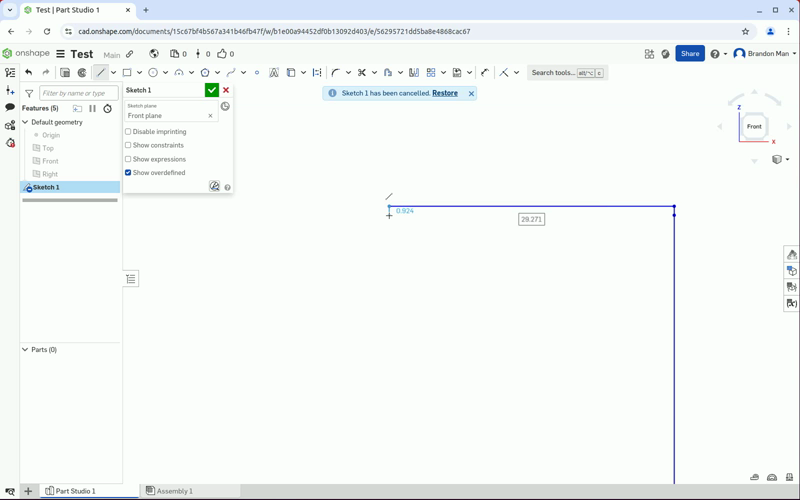
scroll(6)
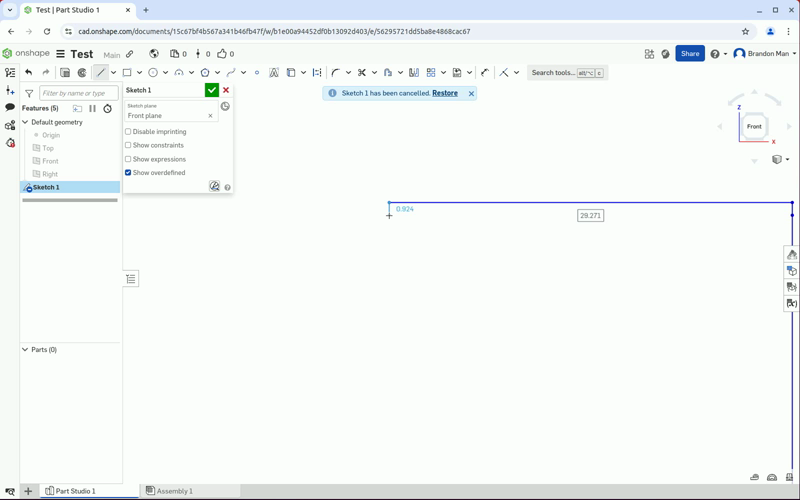
scroll(6)
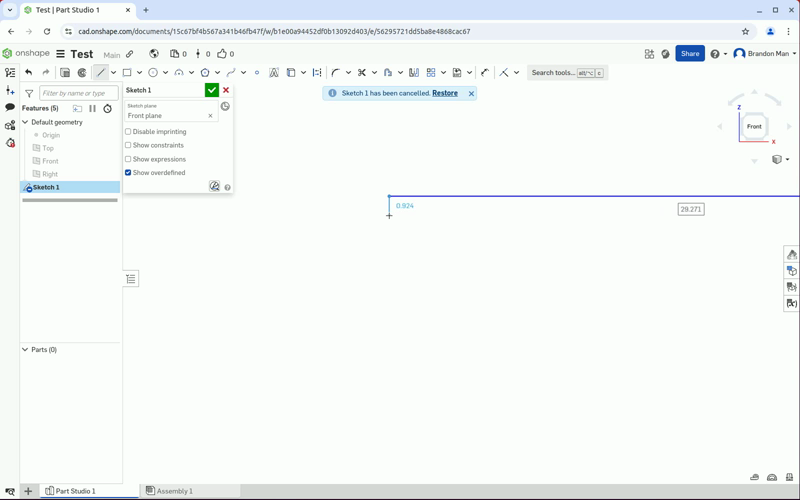
scroll(6)
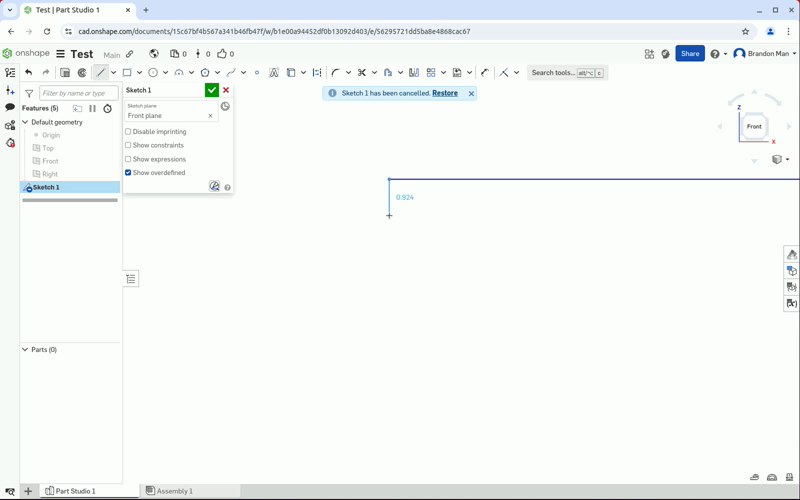
scroll(6)
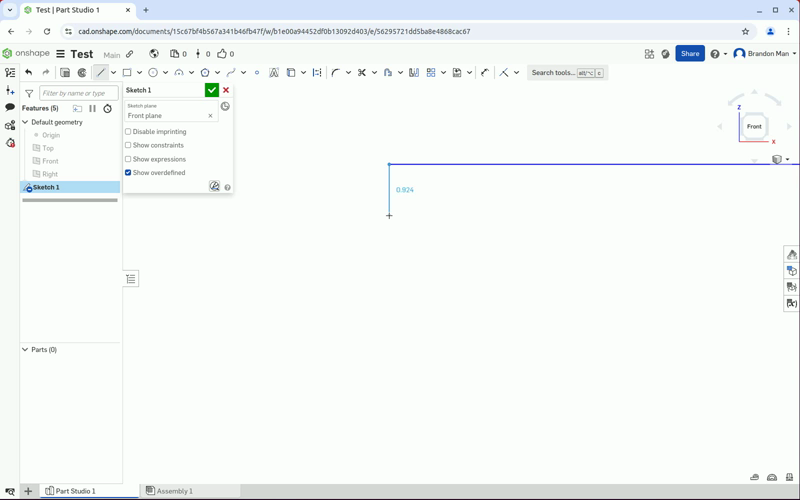
click(389, 215)
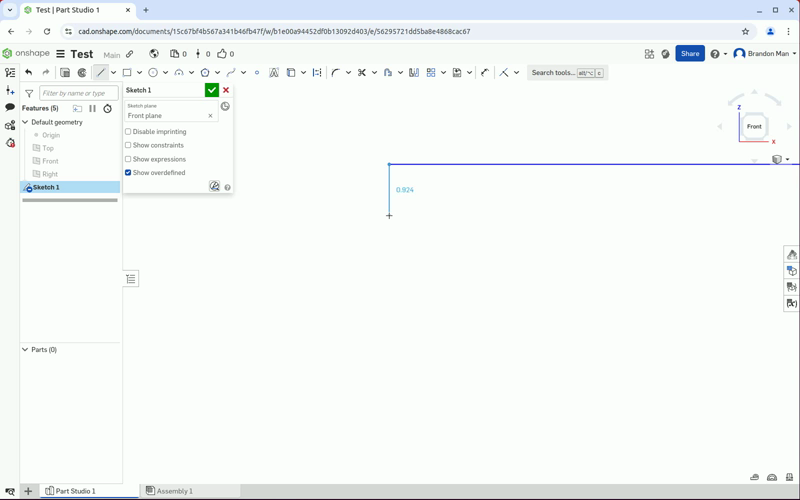
scroll(-6)
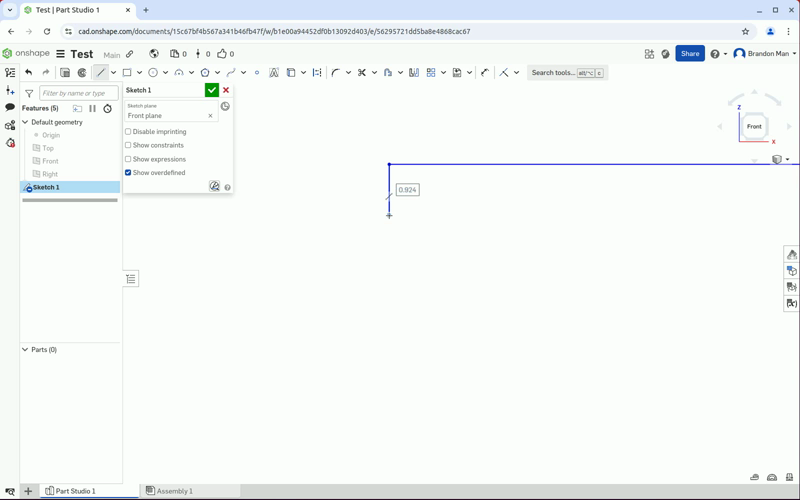
scroll(-6)
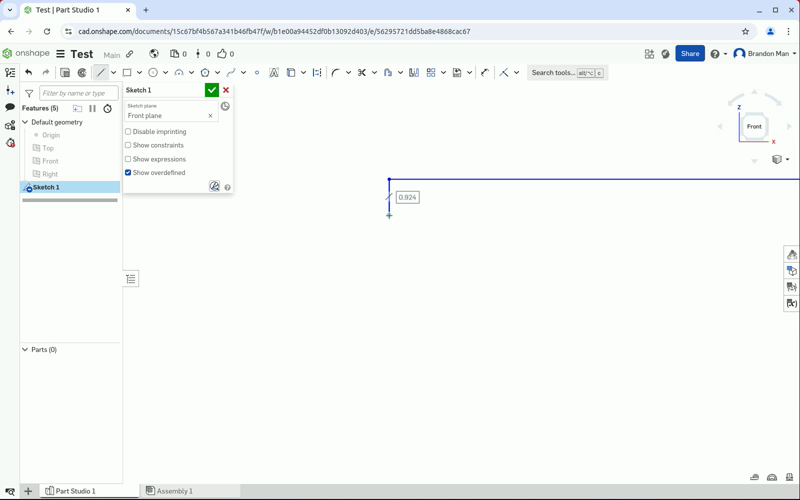
scroll(-6)
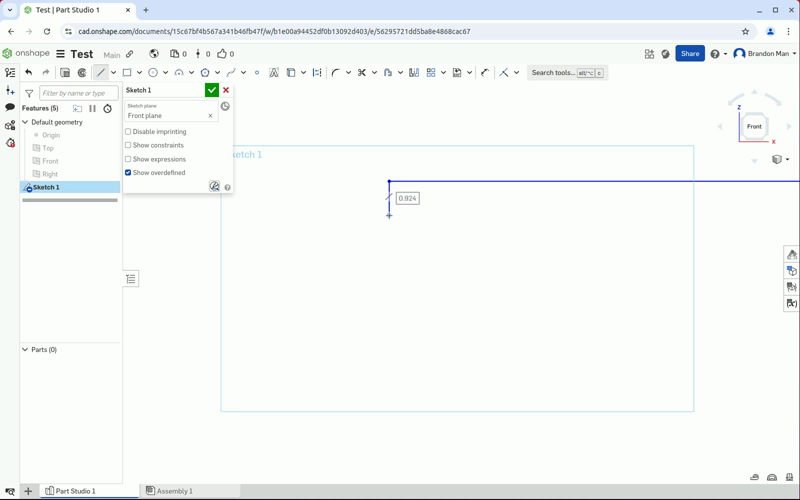
scroll(-6)
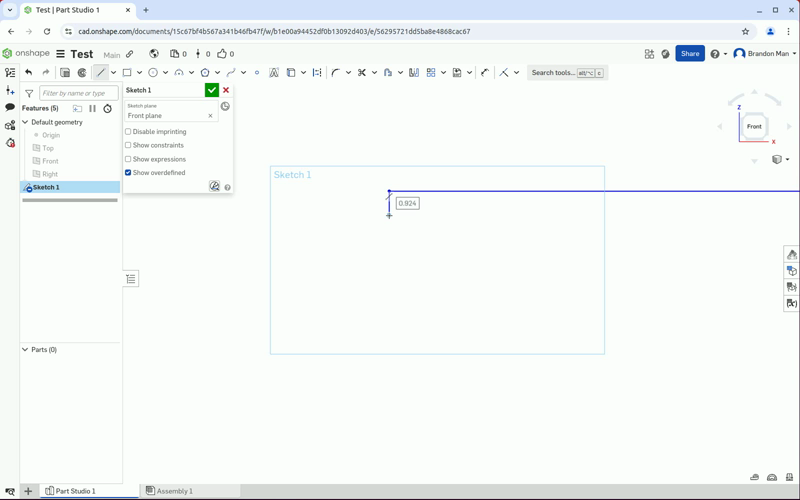
scroll(-6)
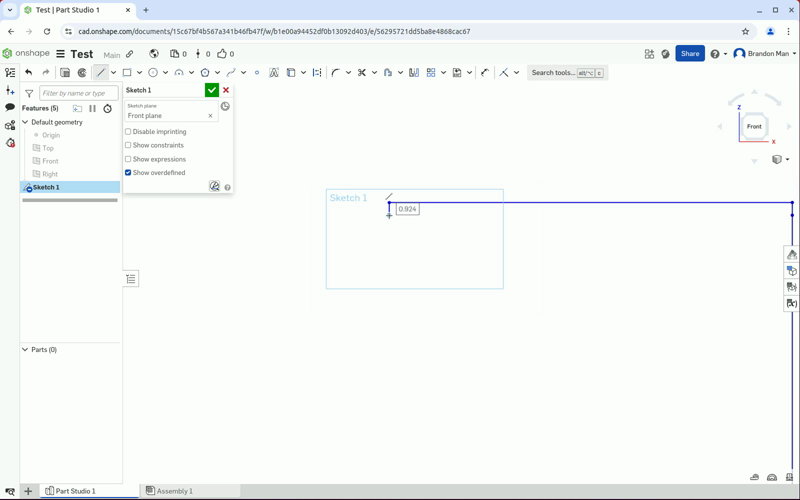
scroll(-6)
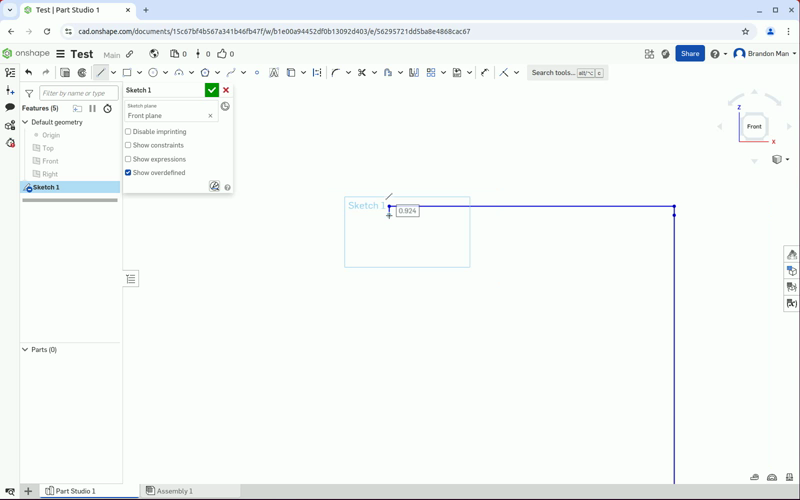
scroll(-6)
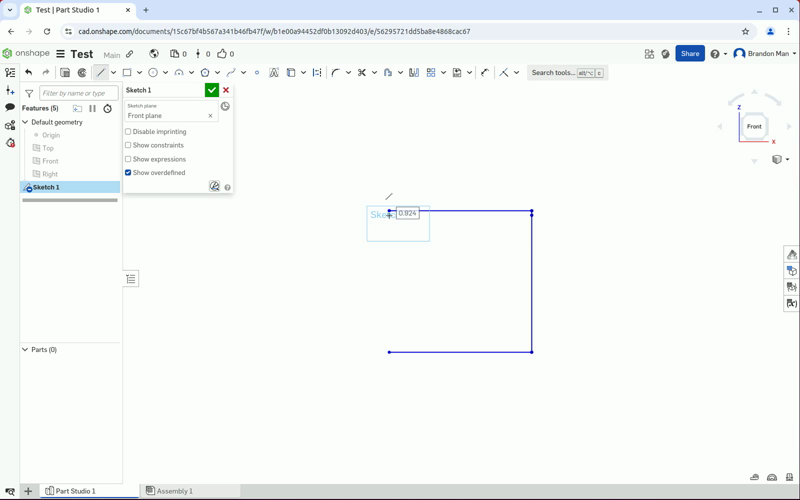
key_up(shift)
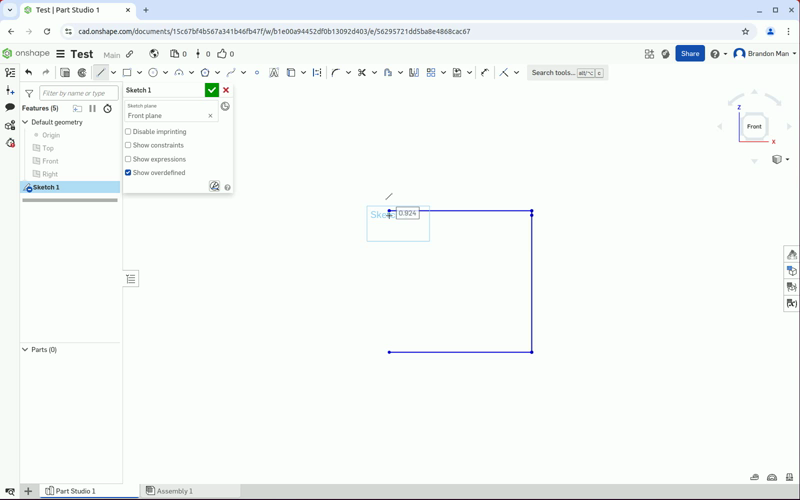
key_down(shift)
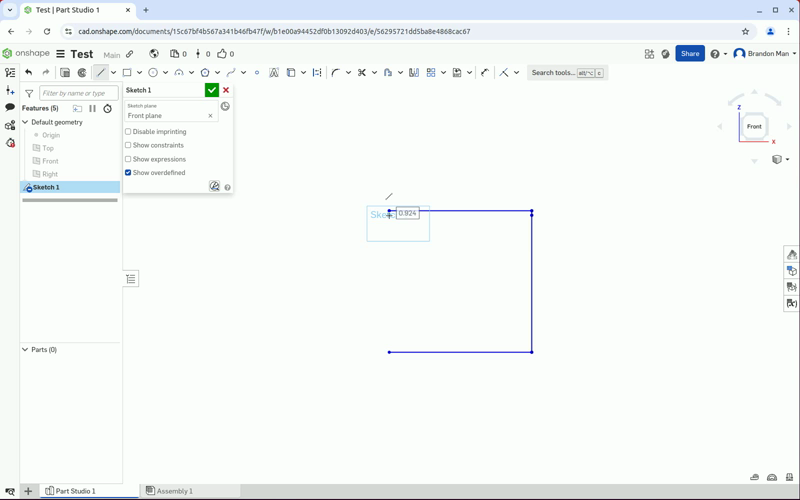
mouse_move(389, 352)
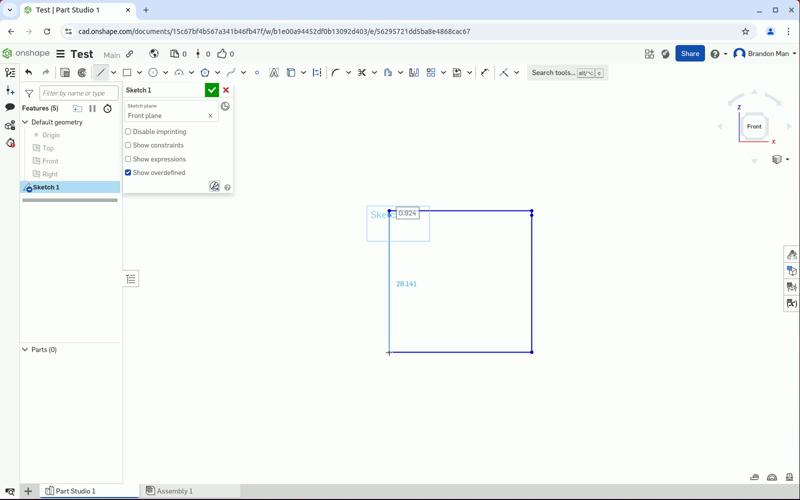
key_up(shift)
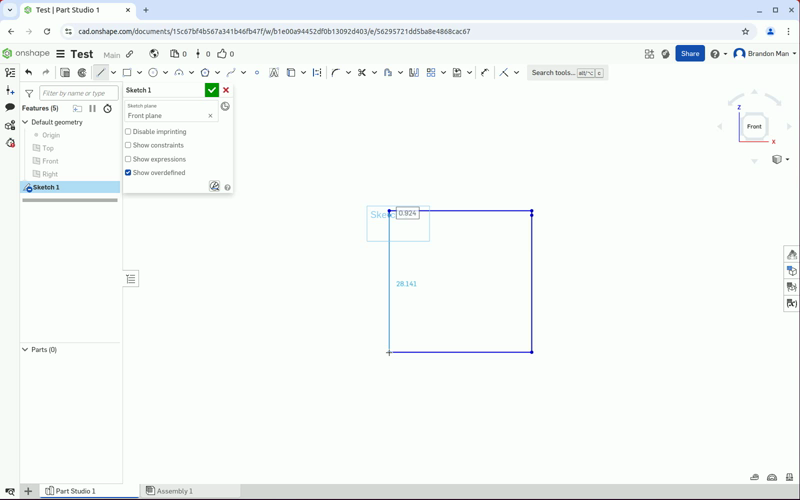
click(389, 352)
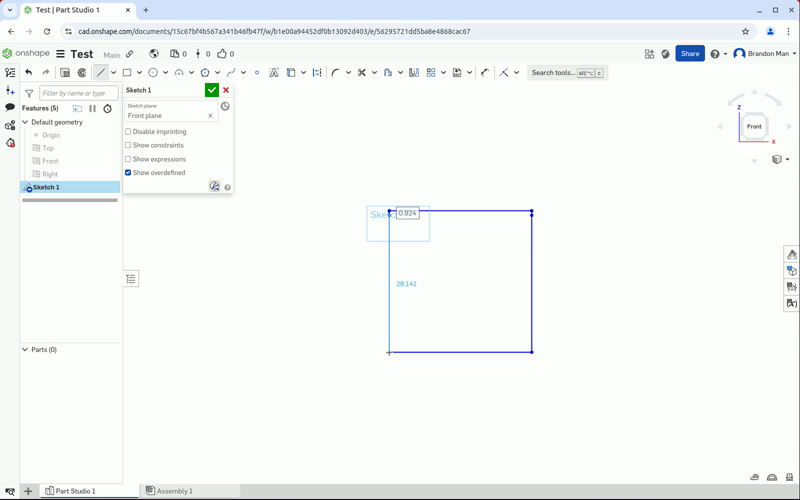
key(esc)
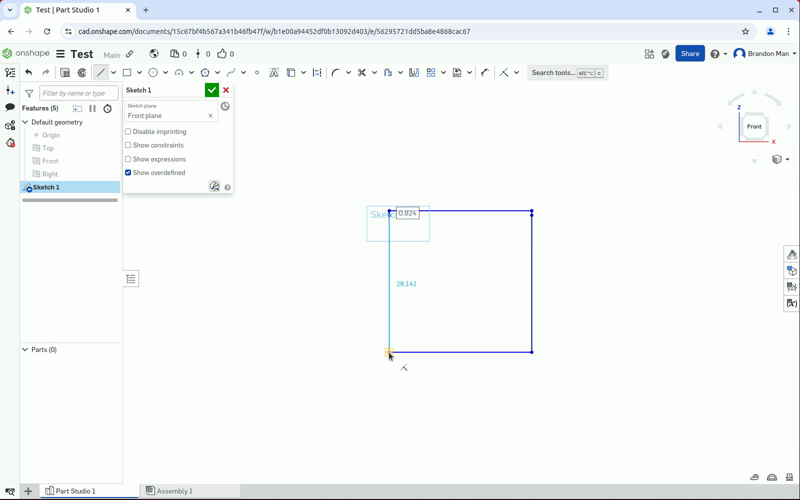
mouse_move(483, 338)
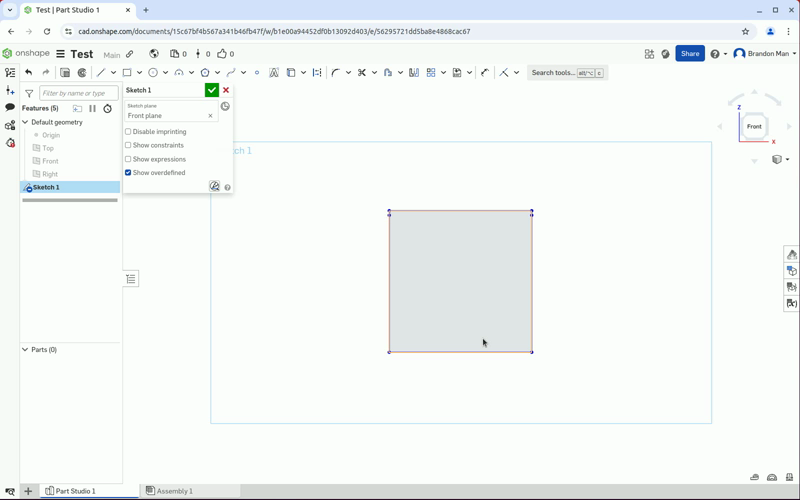
click(483, 338)
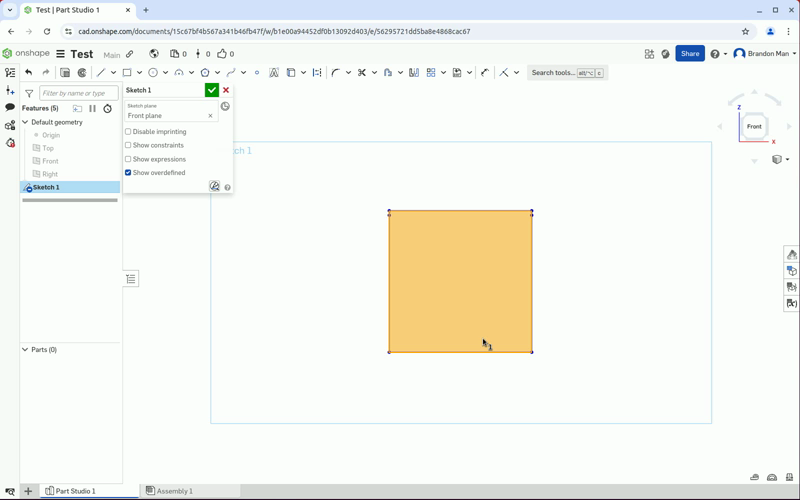
mouse_move(73, 352)
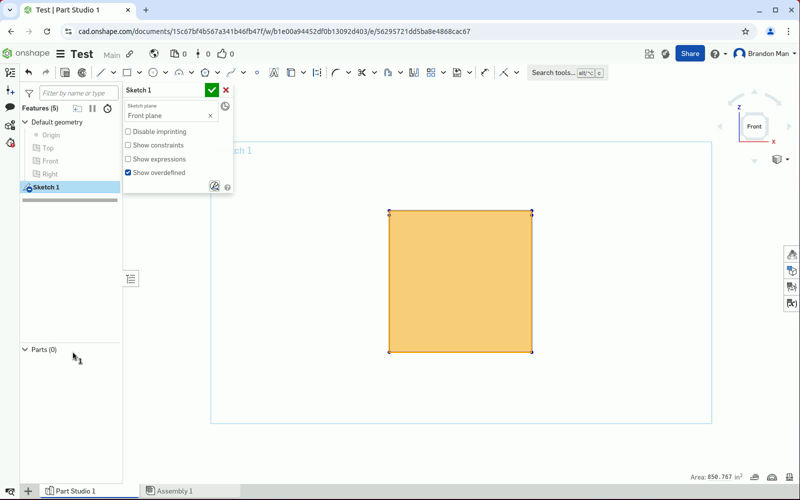
key(shift+y)
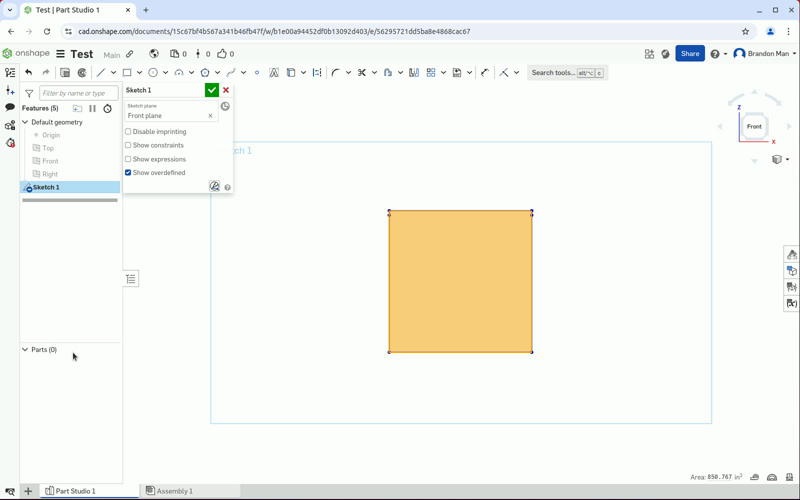
key(shift+e)
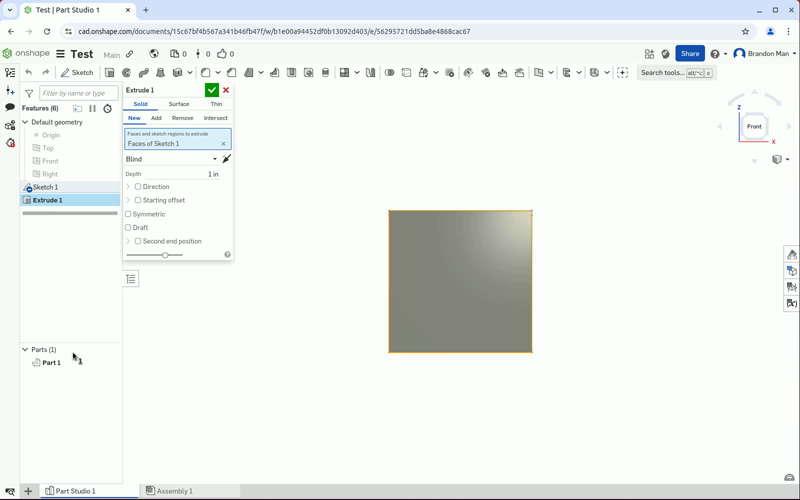
mouse_move(143, 106)
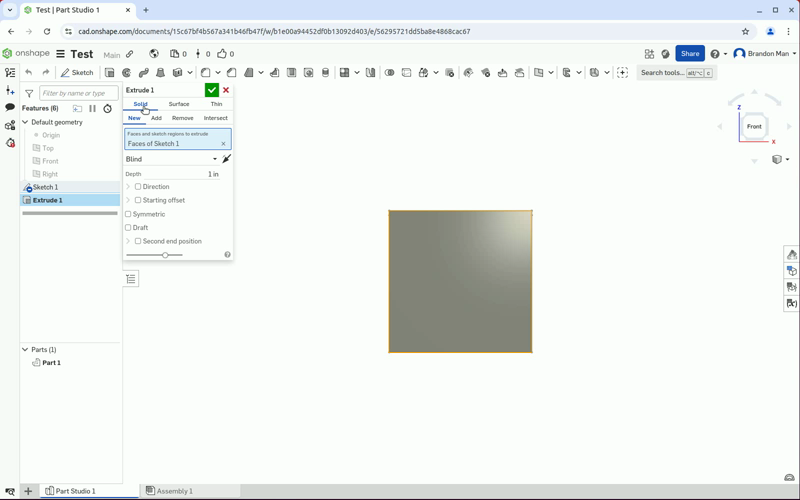
click(143, 106)
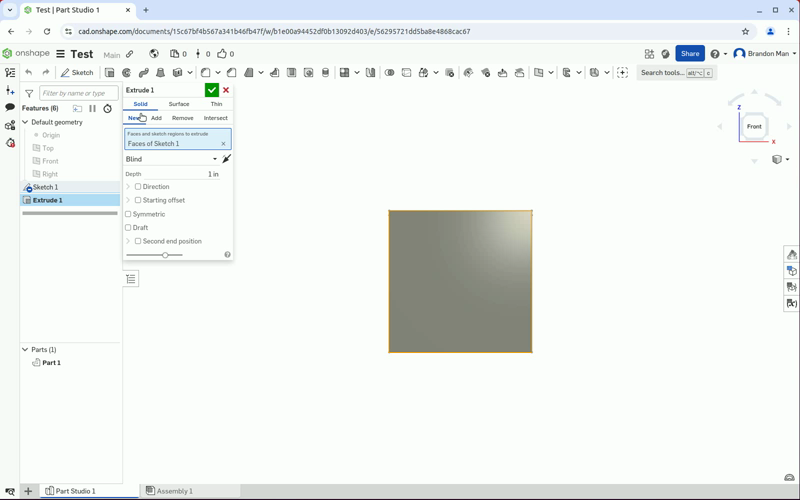
mouse_move(137, 120)
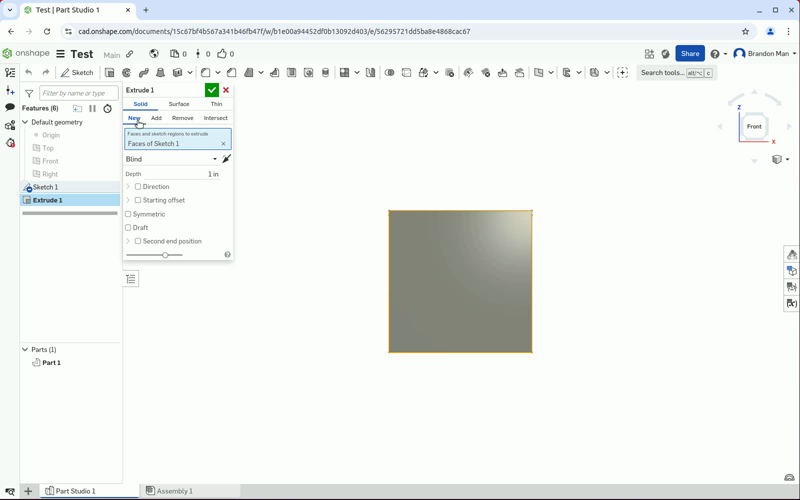
click(137, 120)
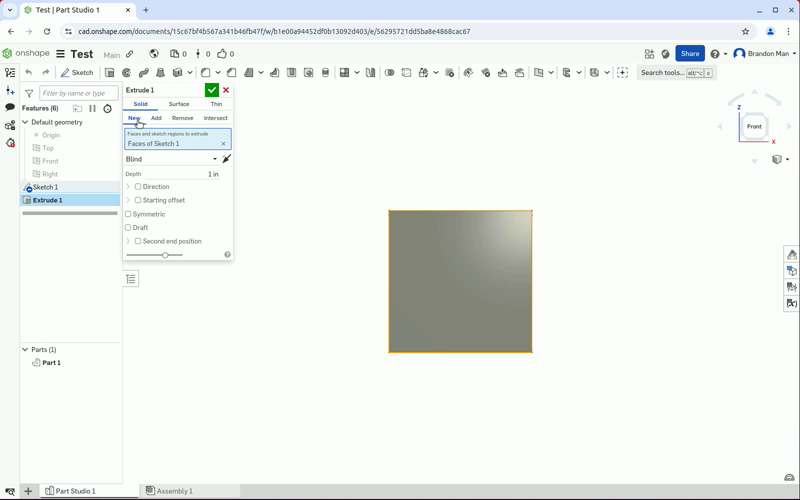
key(tab, 4)
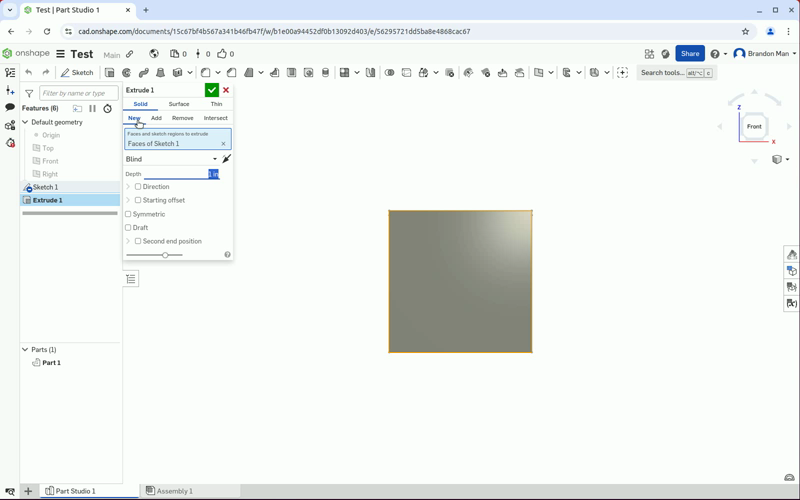
text(1.685)
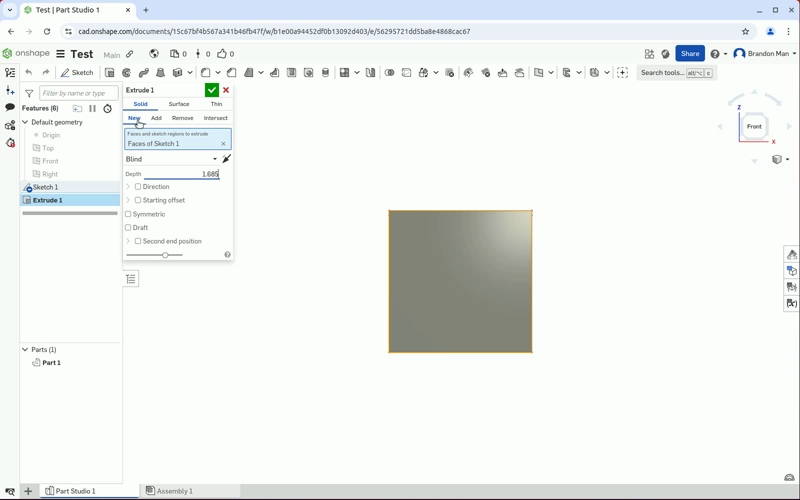
key(enter)
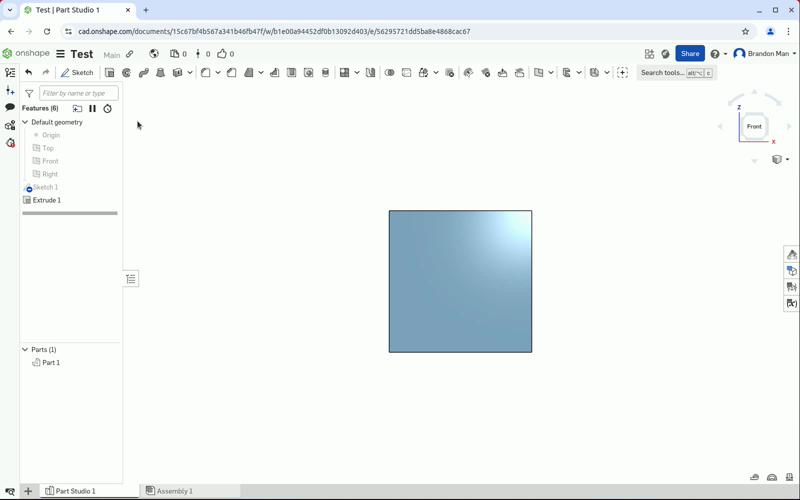
key(shift+h)
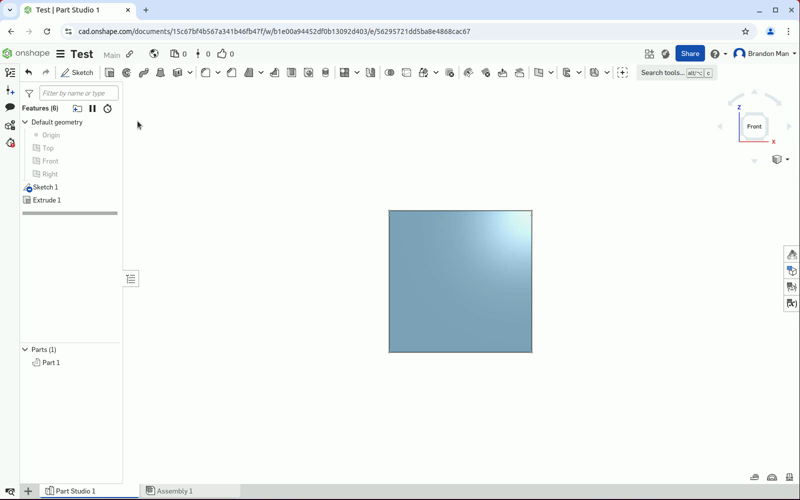
key(shift+h)
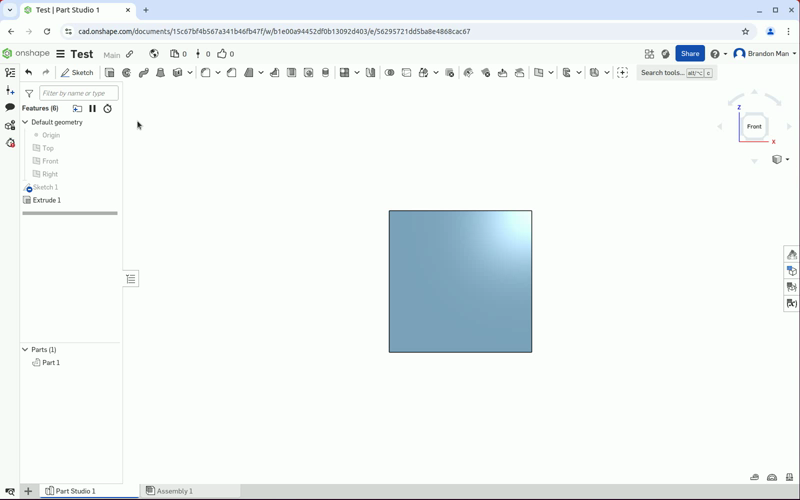
mouse_move(73, 189)
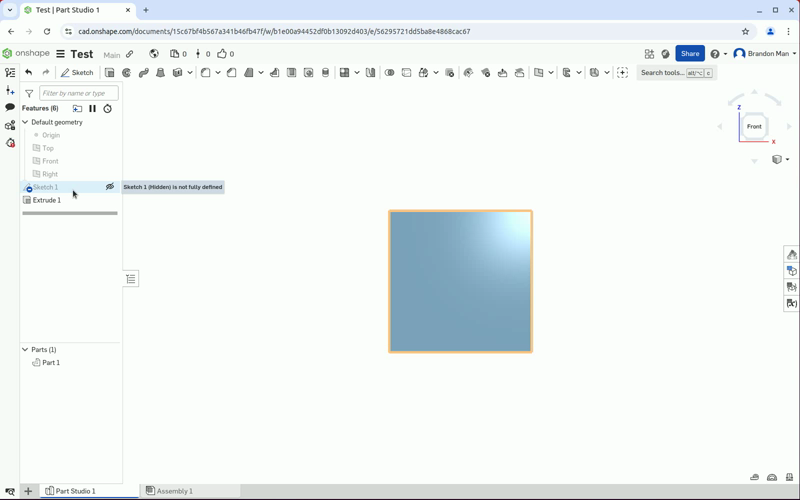
click(73, 189)
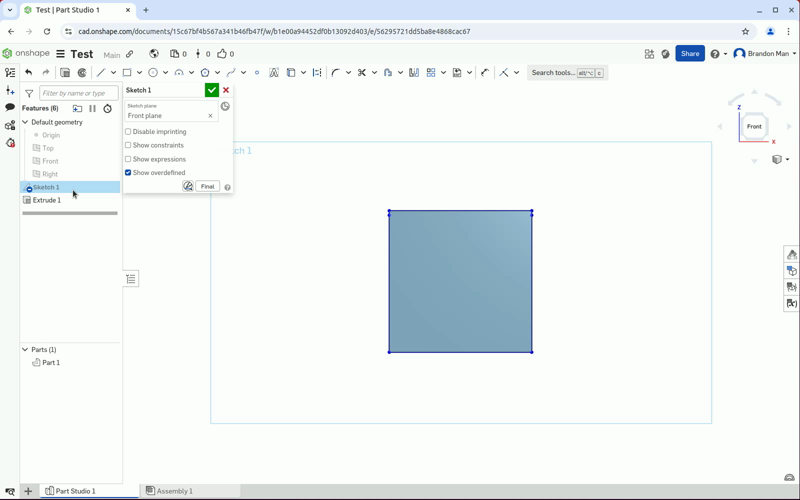
mouse_move(229, 92)
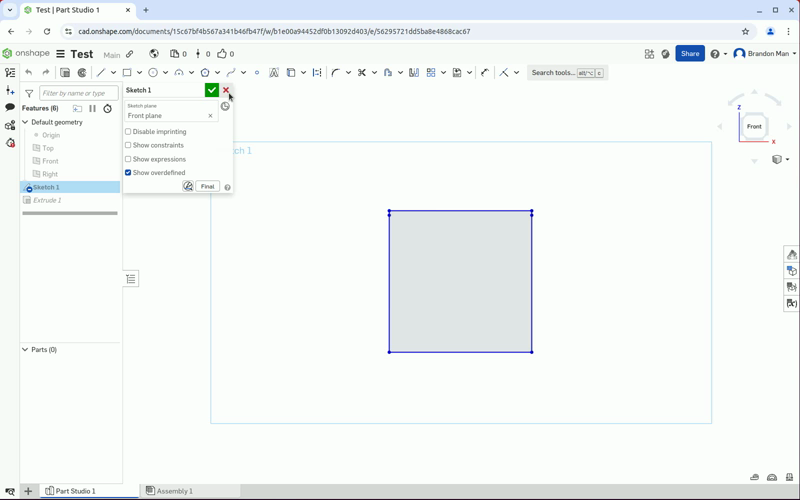
click(229, 92)
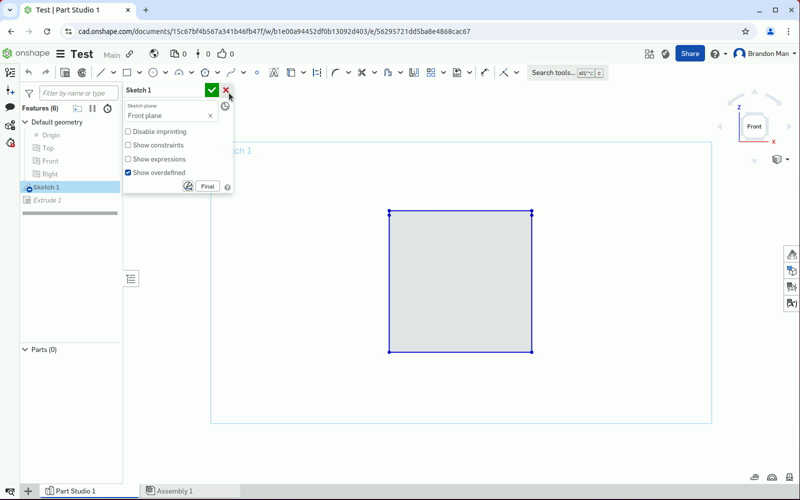
key(shift+s)
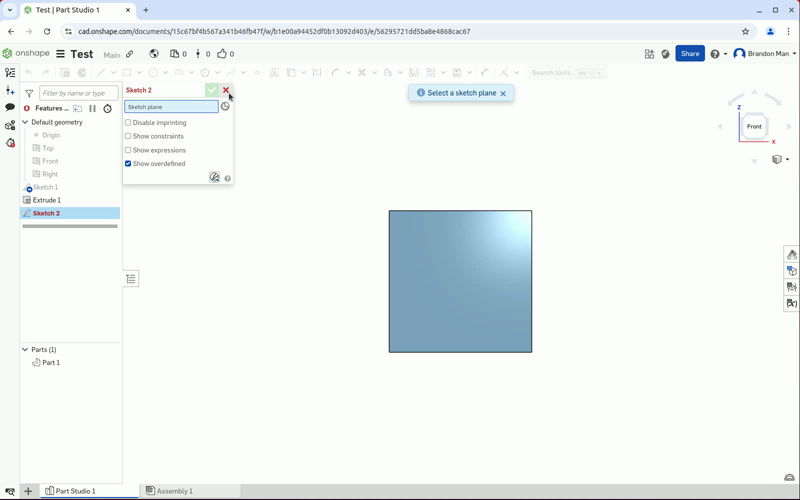
mouse_move(73, 163)
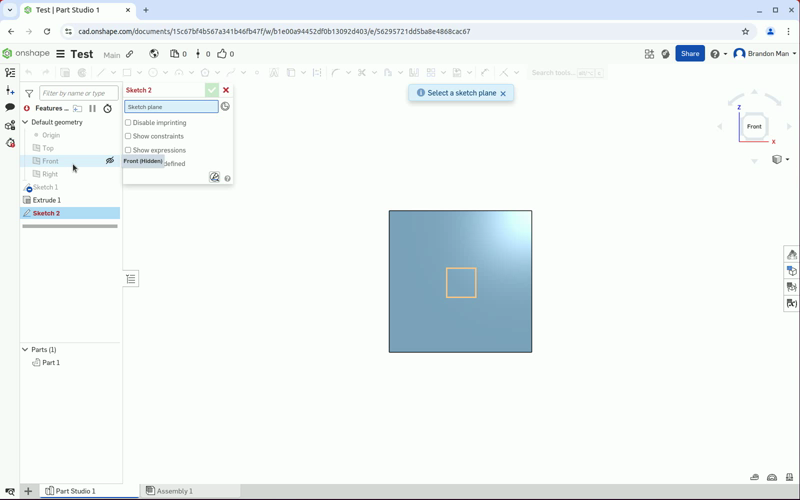
click(73, 163)
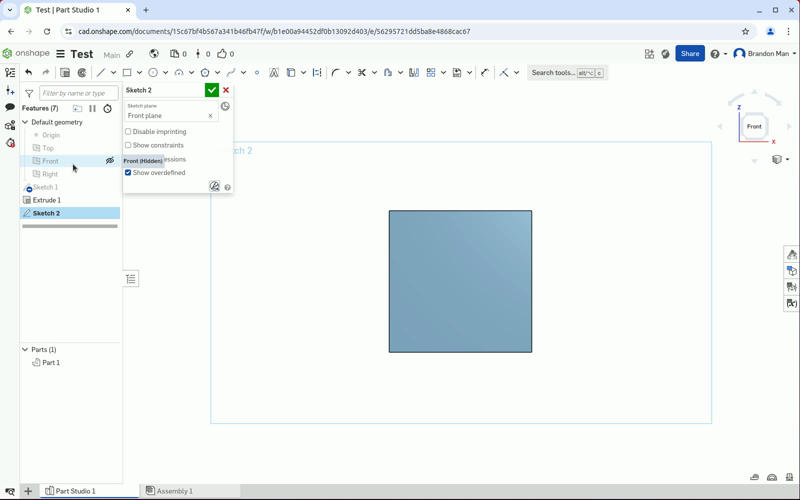
mouse_move(73, 352)
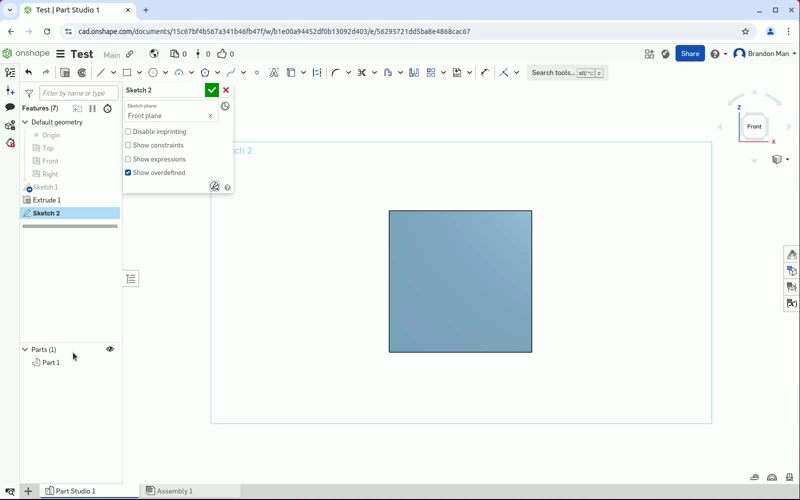
key(y)
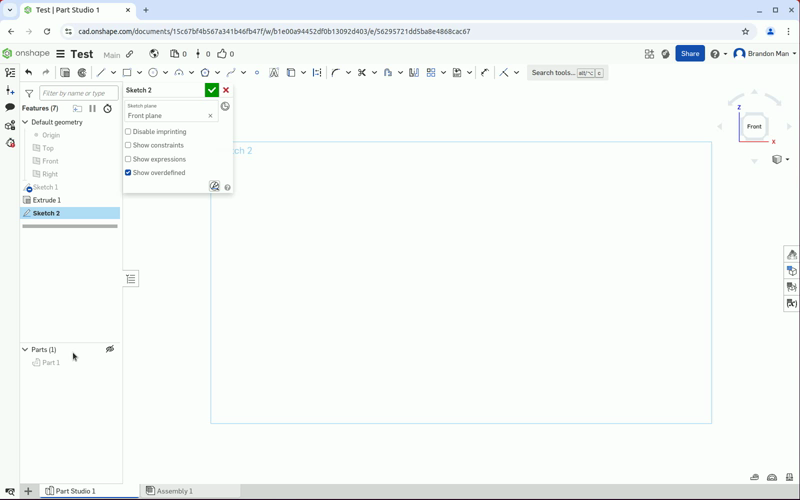
key(l)
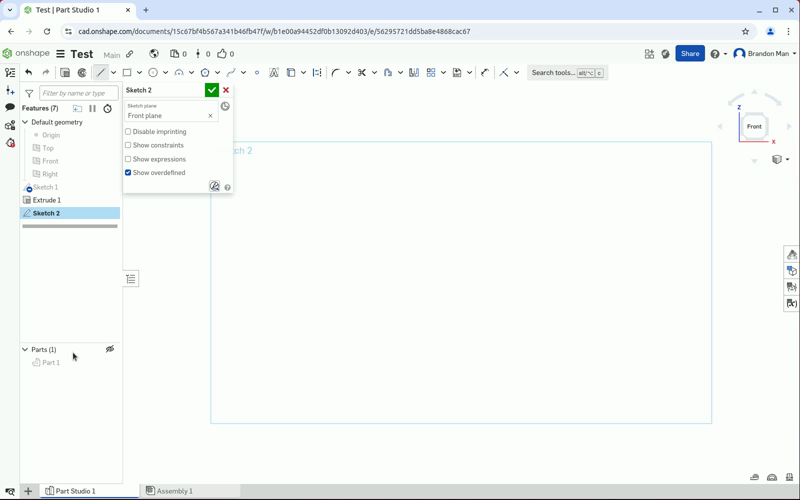
key_down(shift)
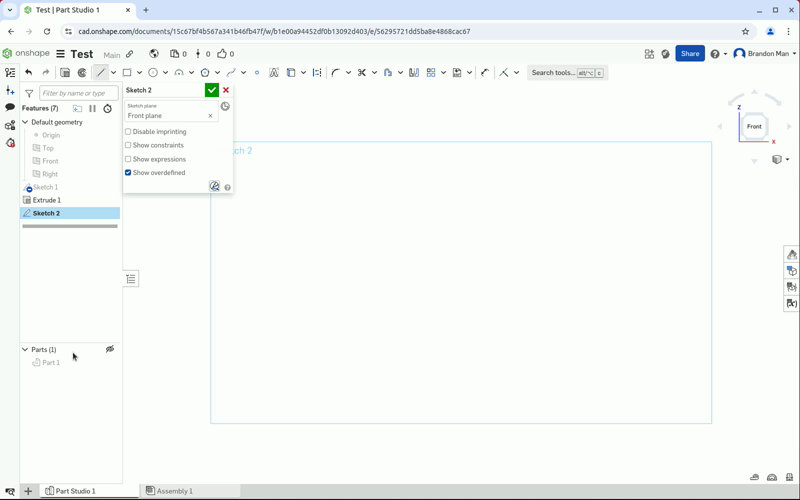
mouse_move(385, 355)
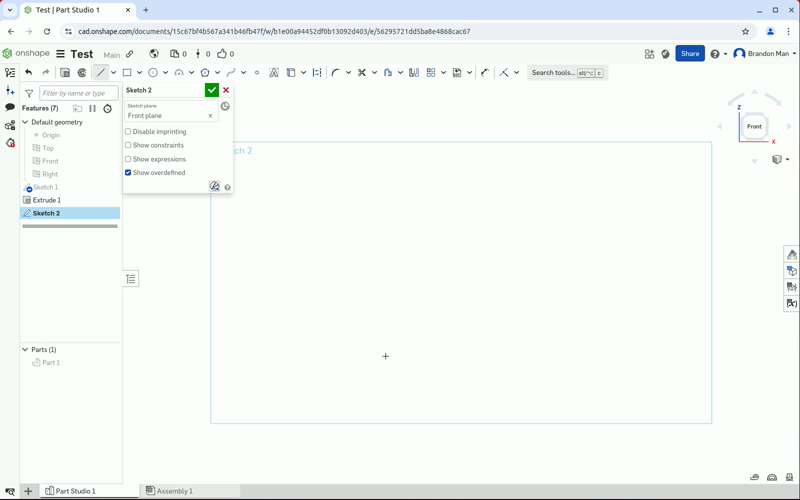
click(385, 355)
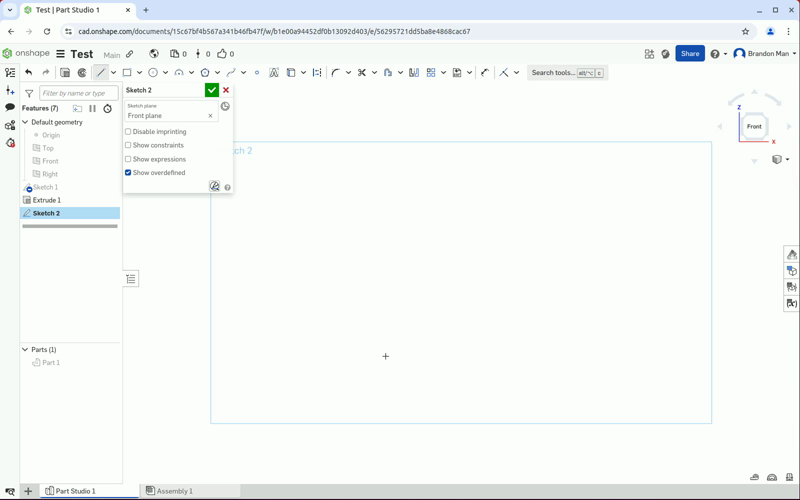
key_up(shift)
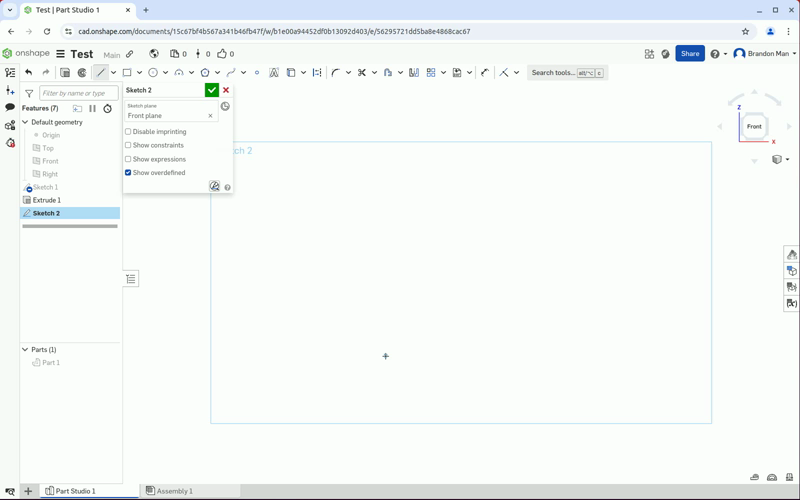
key_down(shift)
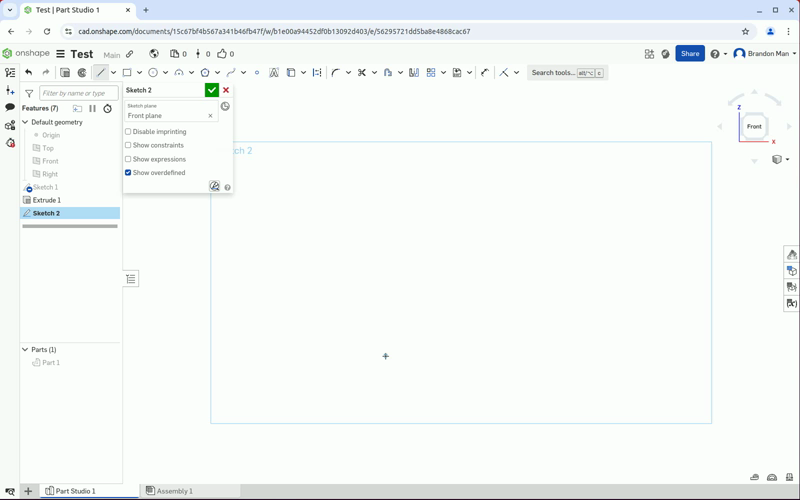
mouse_move(536, 355)
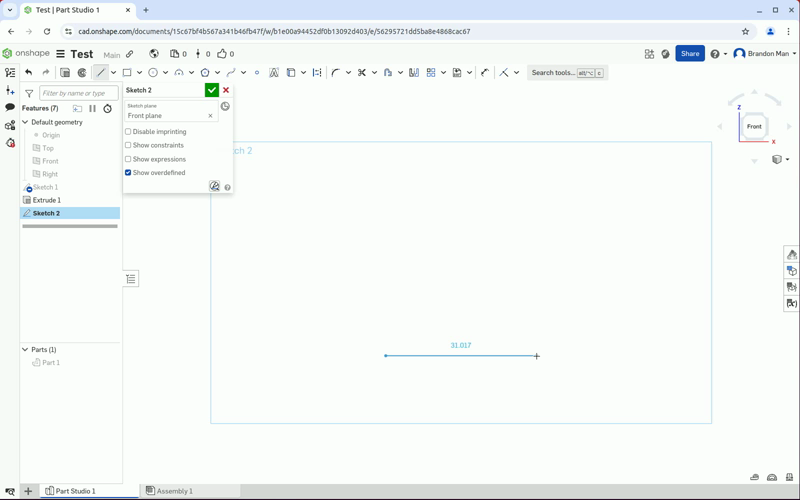
click(536, 355)
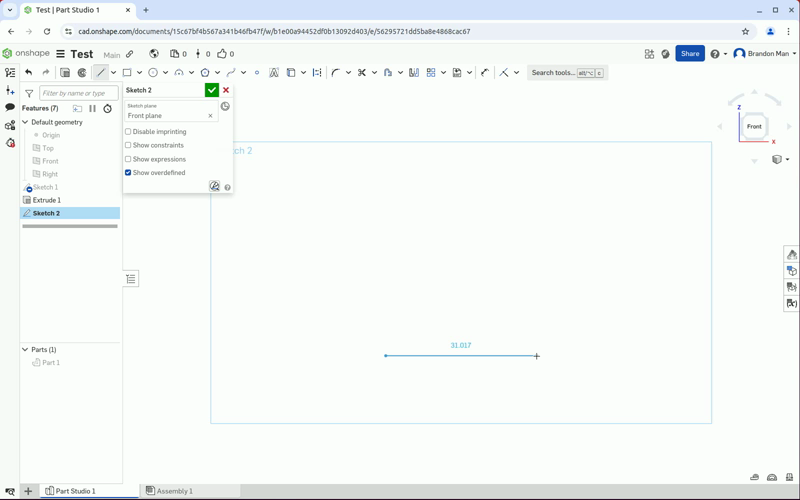
key_up(shift)
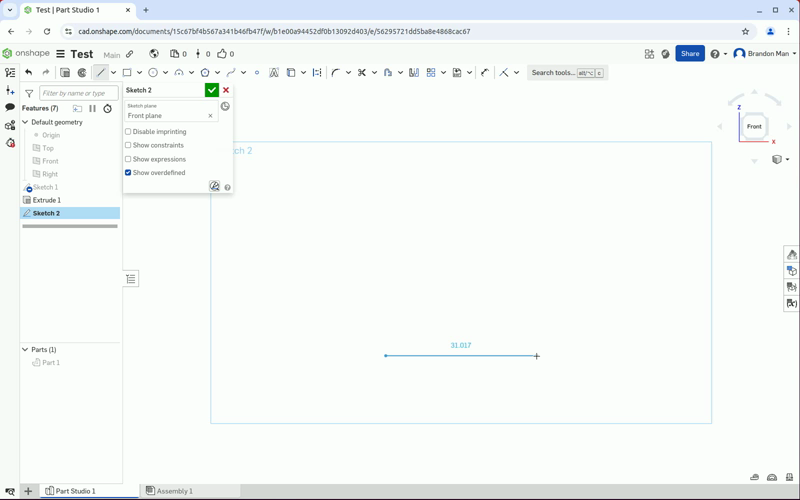
key_down(shift)
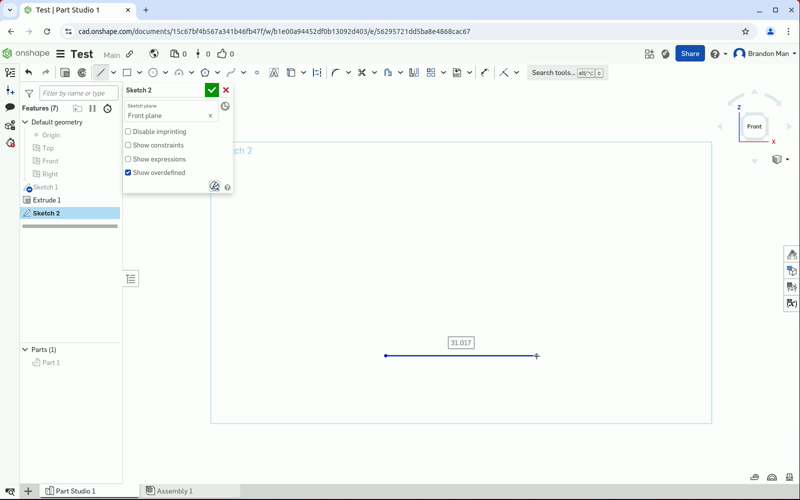
mouse_move(566, 355)
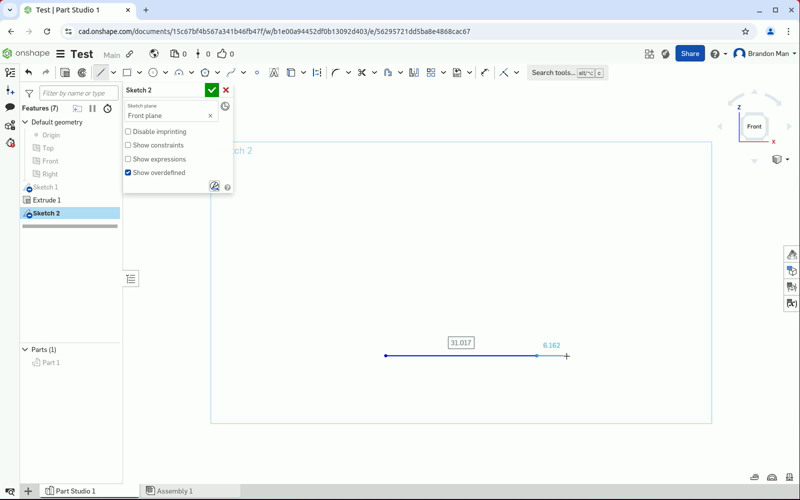
mouse_move(536, 311)
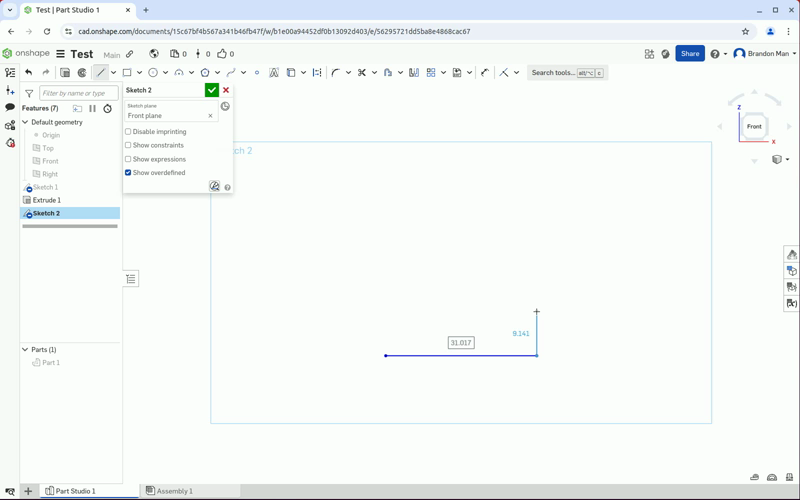
click(536, 311)
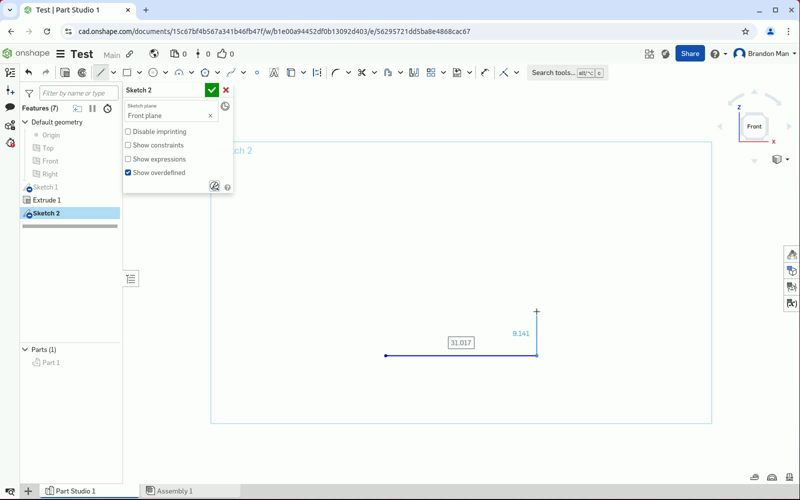
key_up(shift)
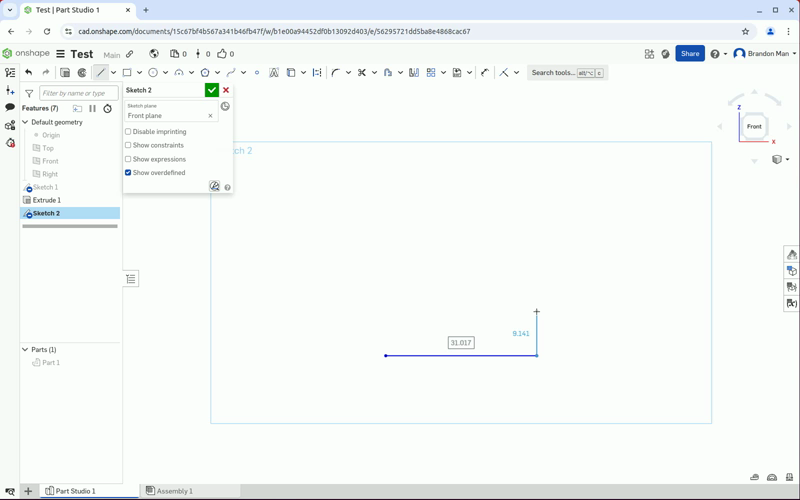
key_down(shift)
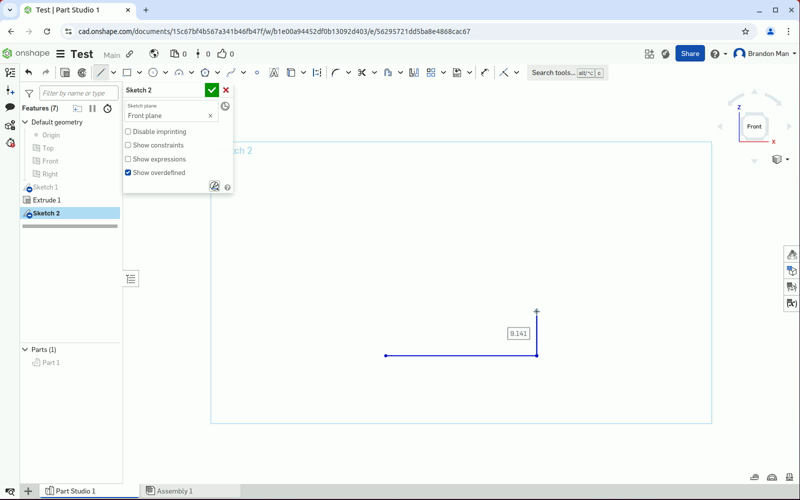
mouse_move(566, 311)
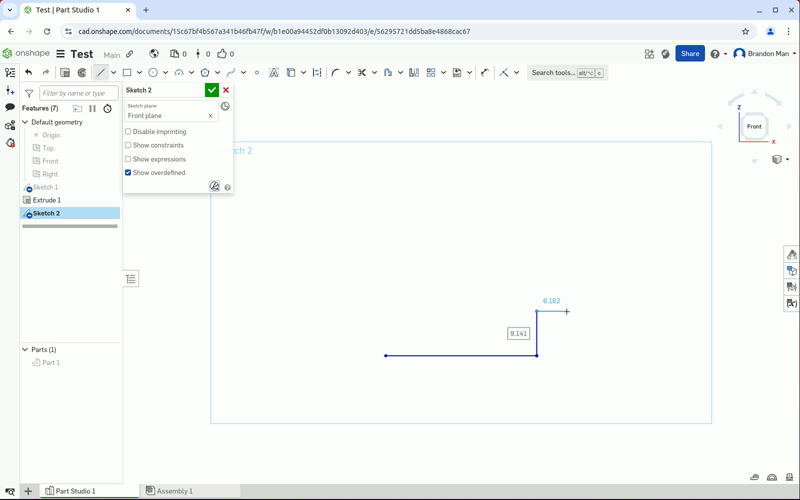
mouse_move(536, 255)
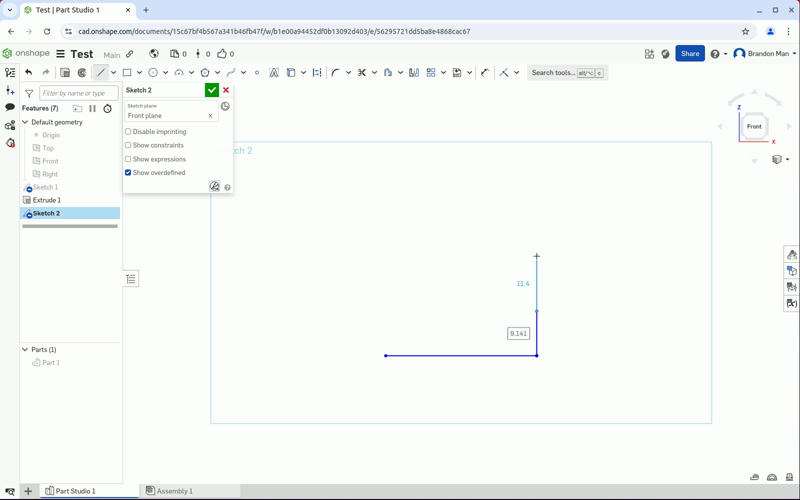
click(536, 255)
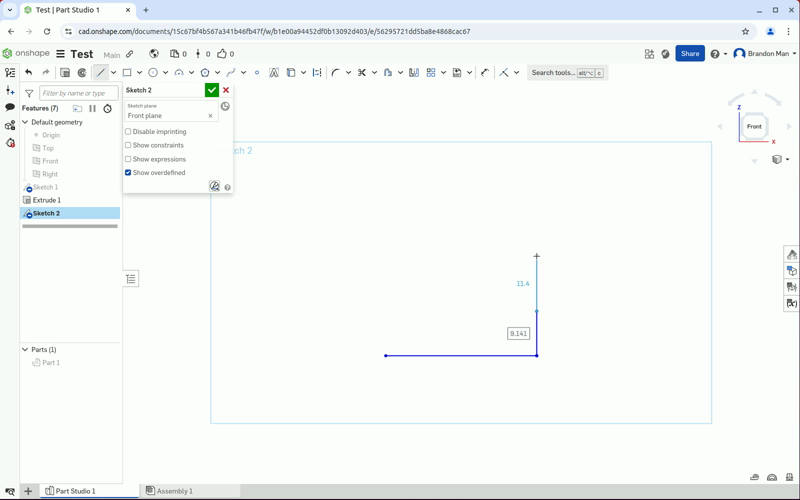
key_up(shift)
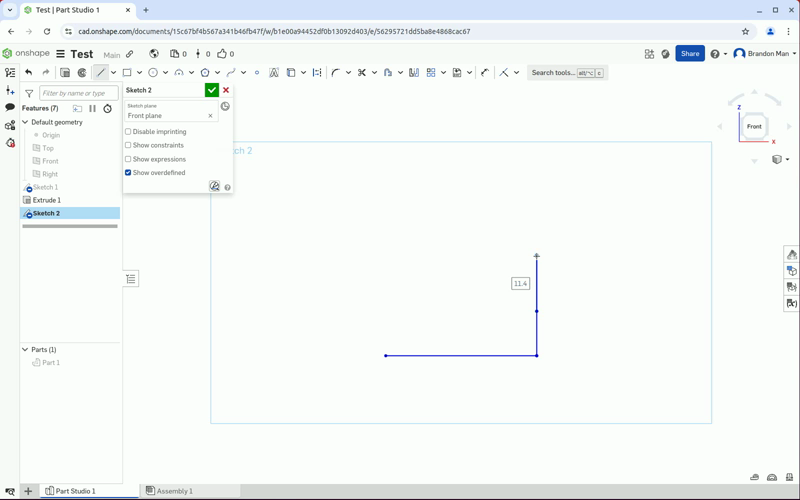
key_down(shift)
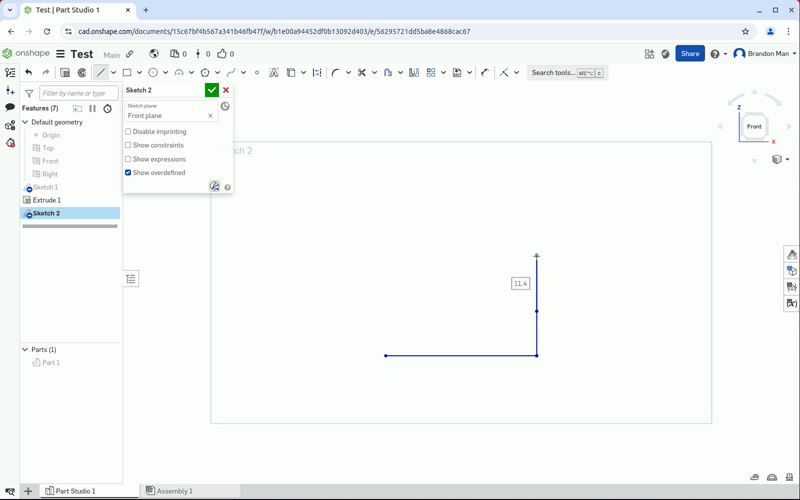
mouse_move(566, 255)
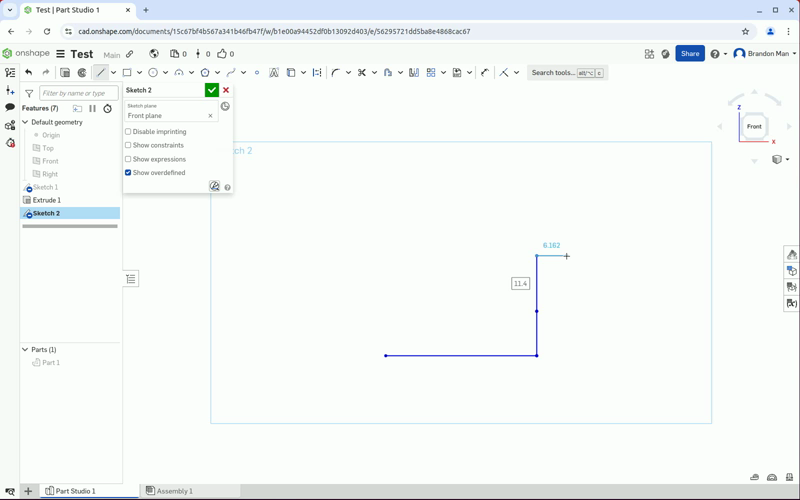
mouse_move(536, 211)
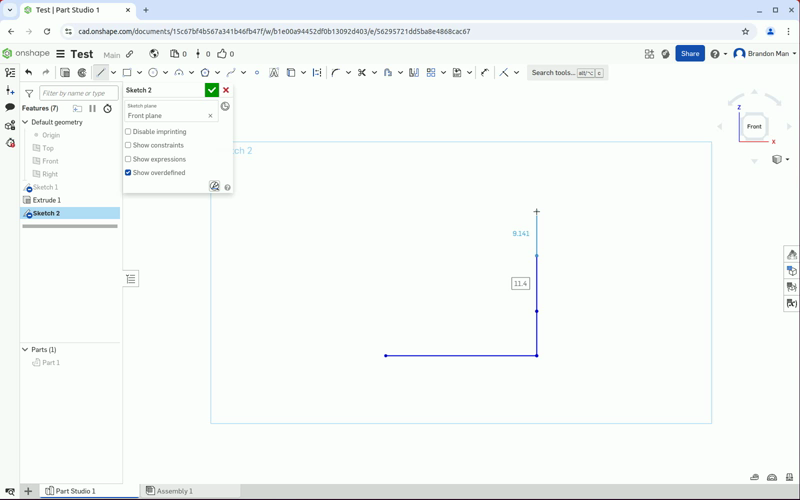
click(536, 211)
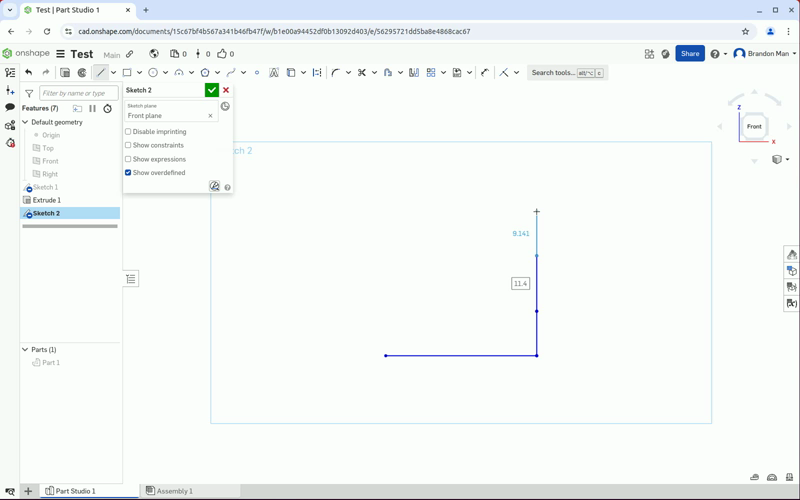
key_up(shift)
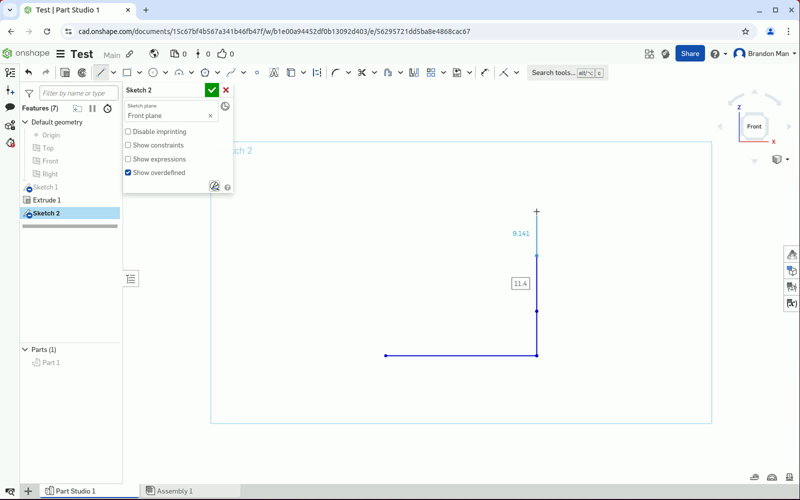
key_down(shift)
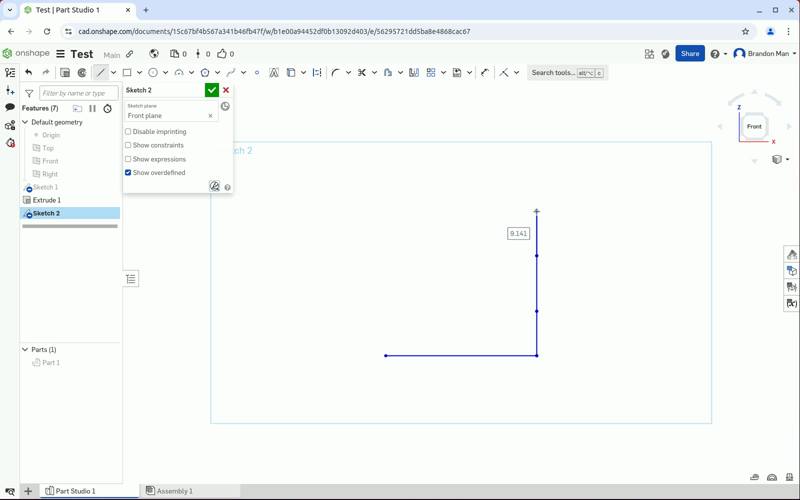
mouse_move(566, 211)
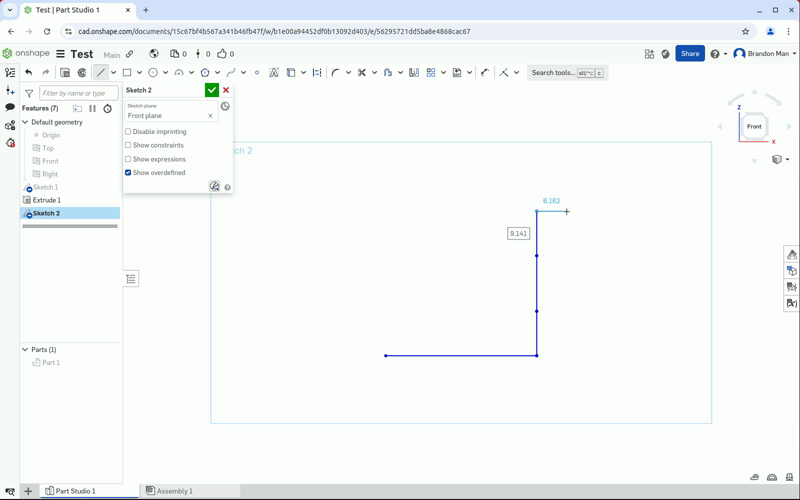
mouse_move(533, 211)
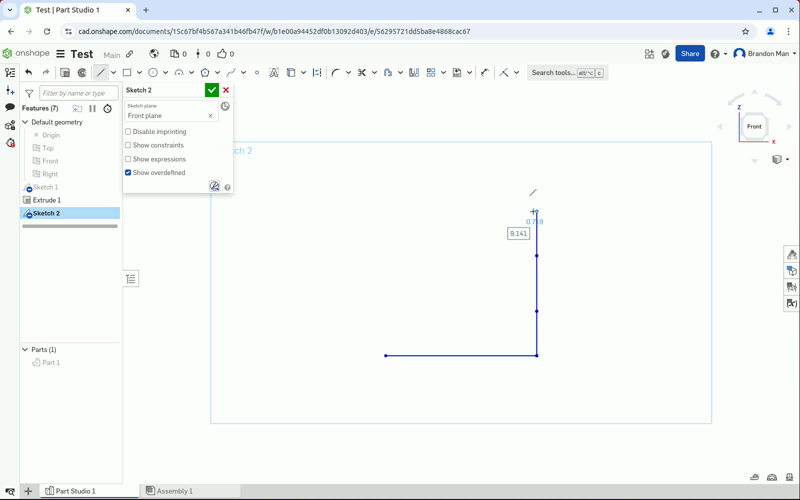
scroll(6)
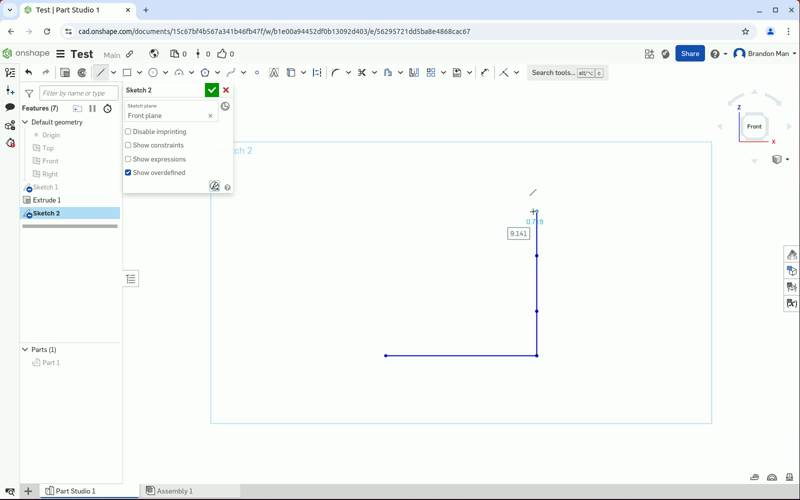
scroll(6)
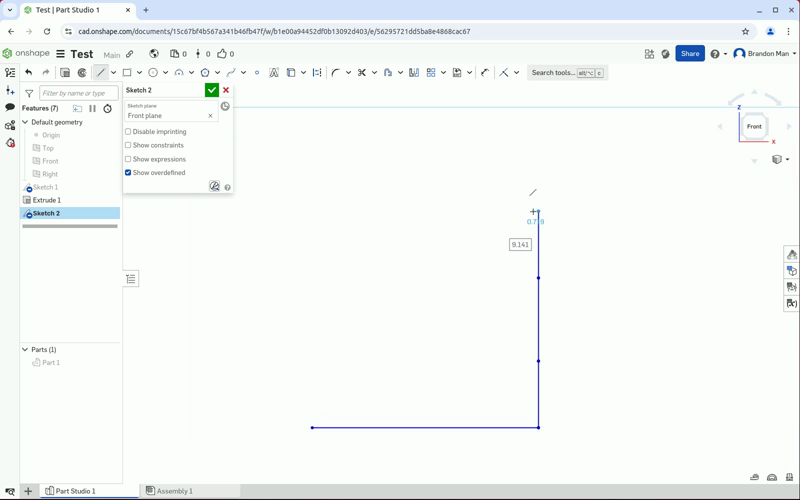
scroll(6)
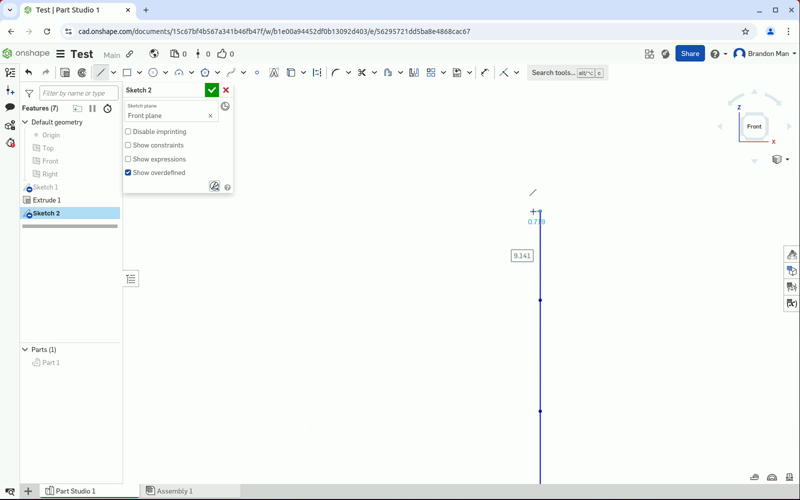
scroll(6)
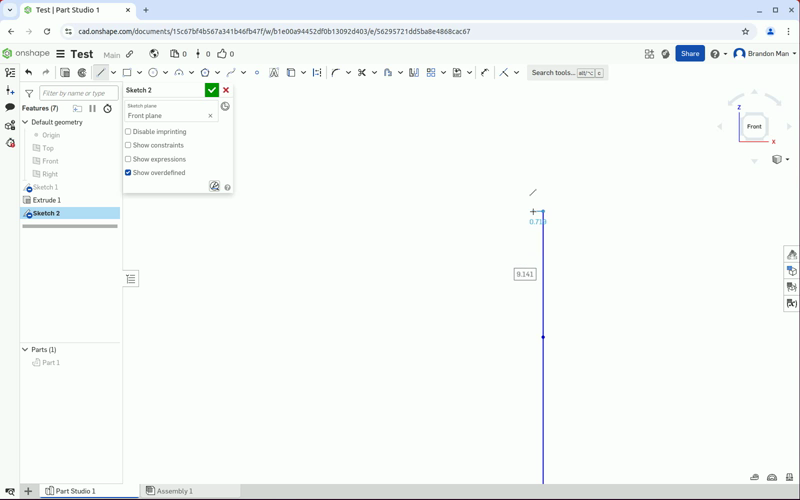
scroll(6)
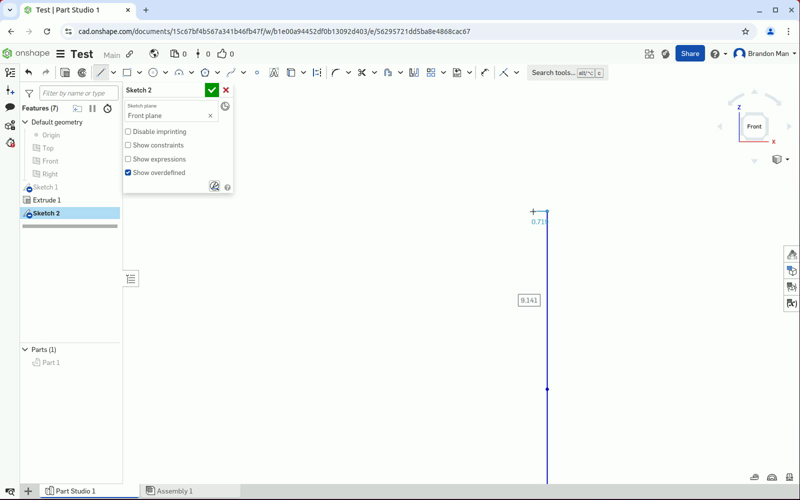
scroll(6)
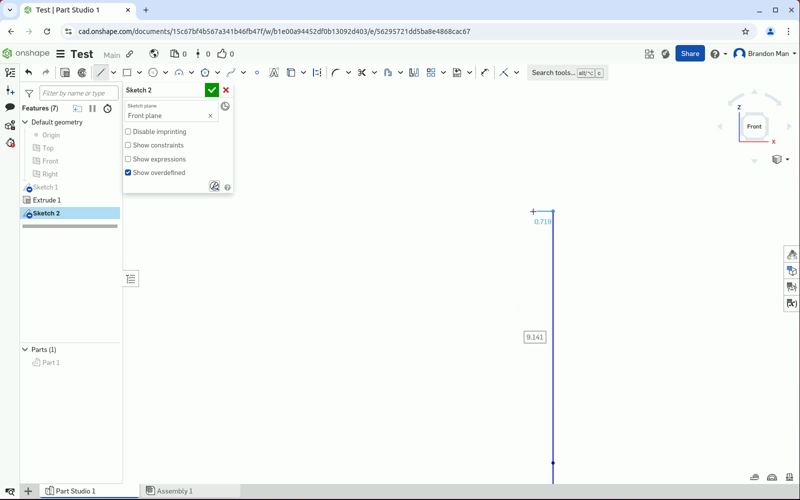
scroll(6)
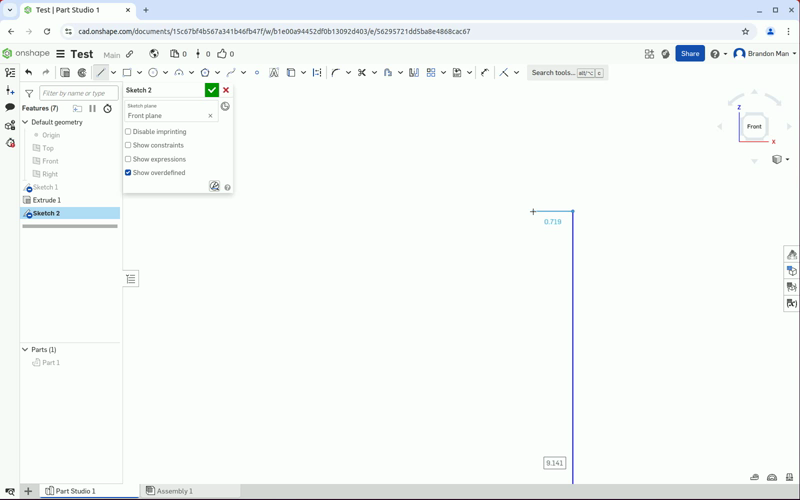
click(533, 211)
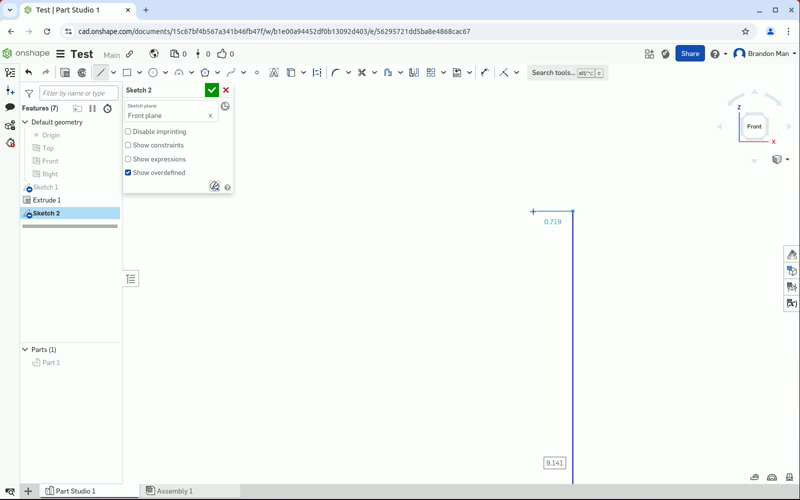
scroll(-6)
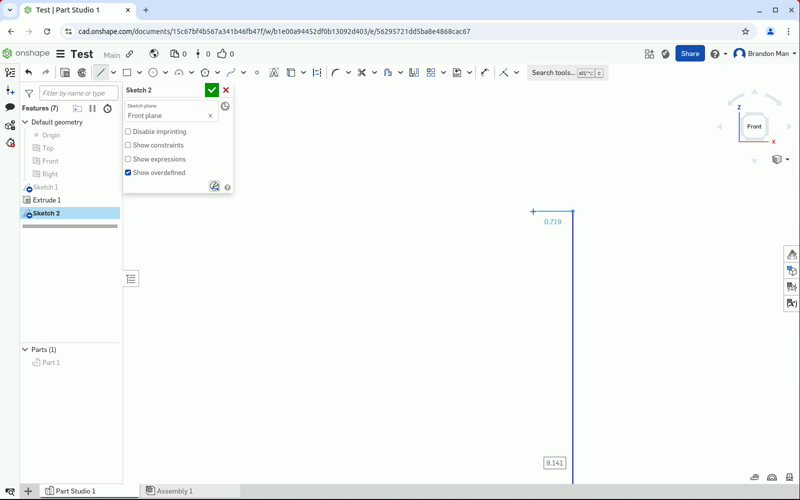
scroll(-6)
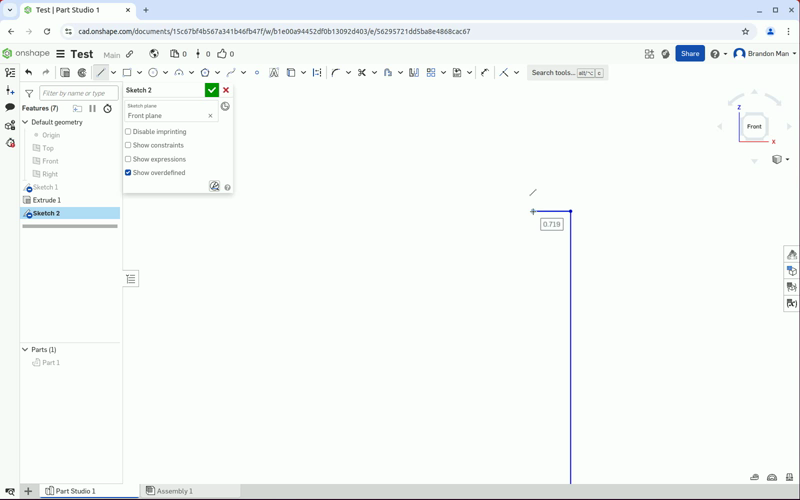
scroll(-6)
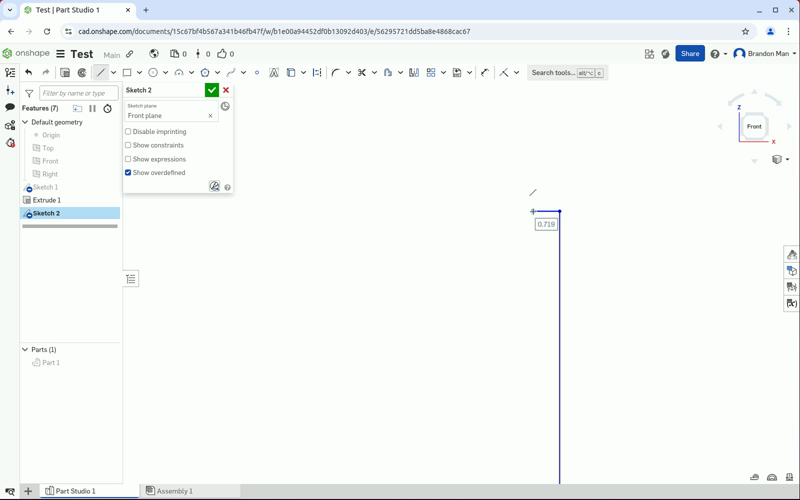
scroll(-6)
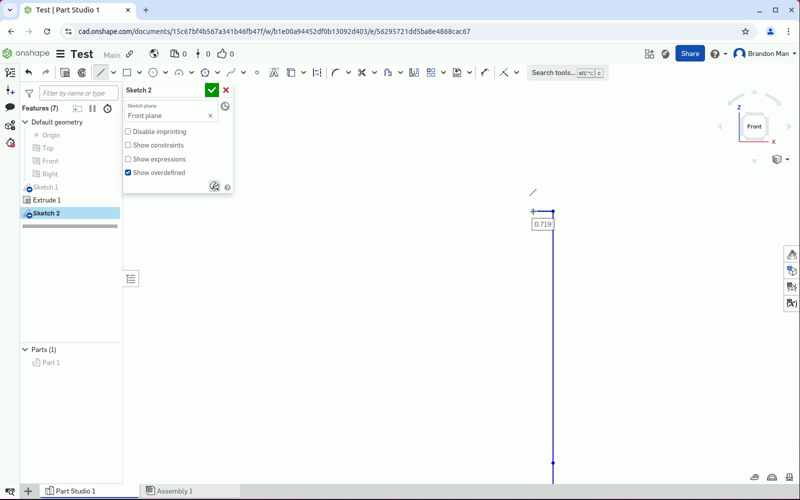
scroll(-6)
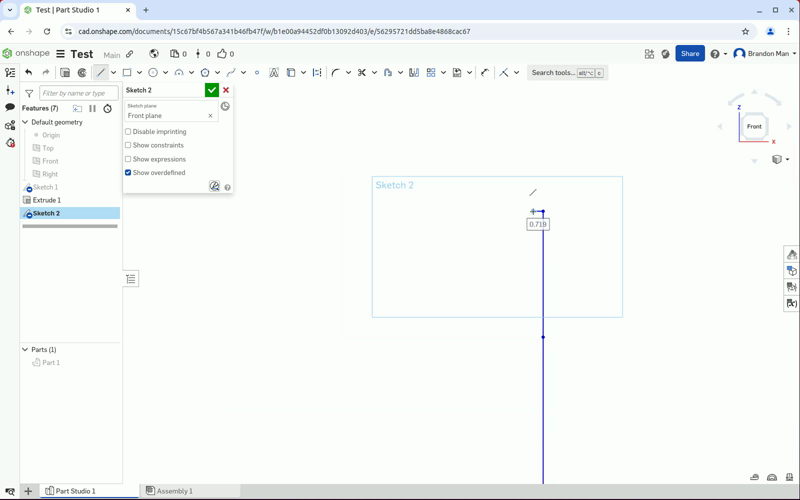
scroll(-6)
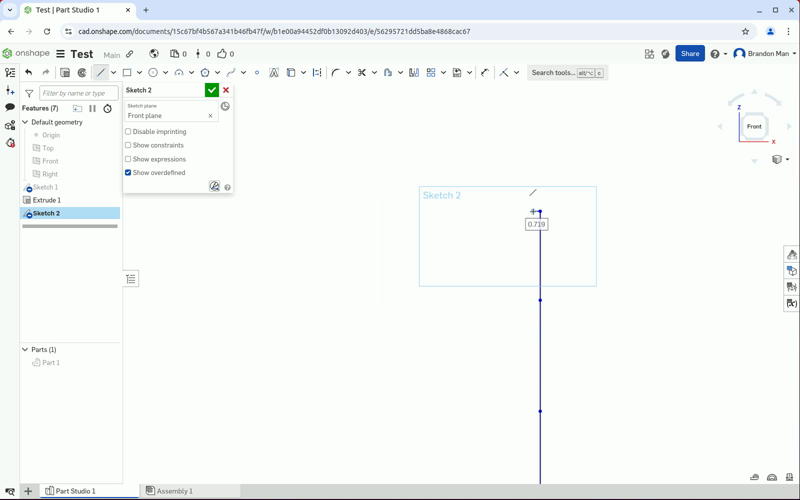
scroll(-6)
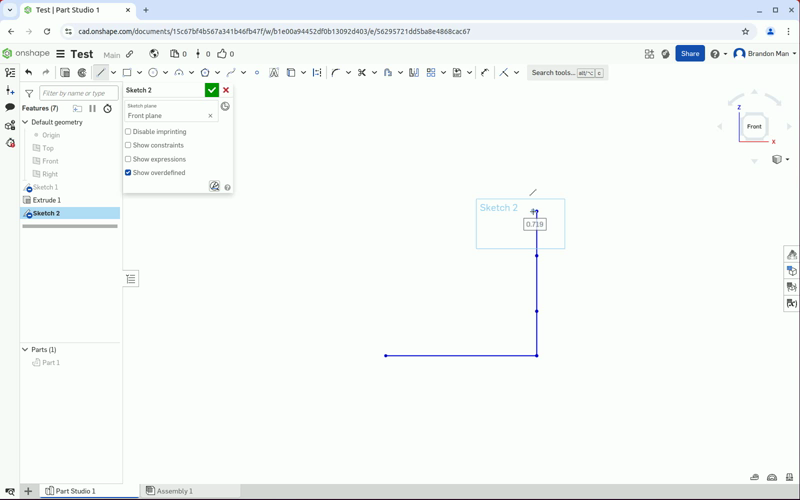
key_up(shift)
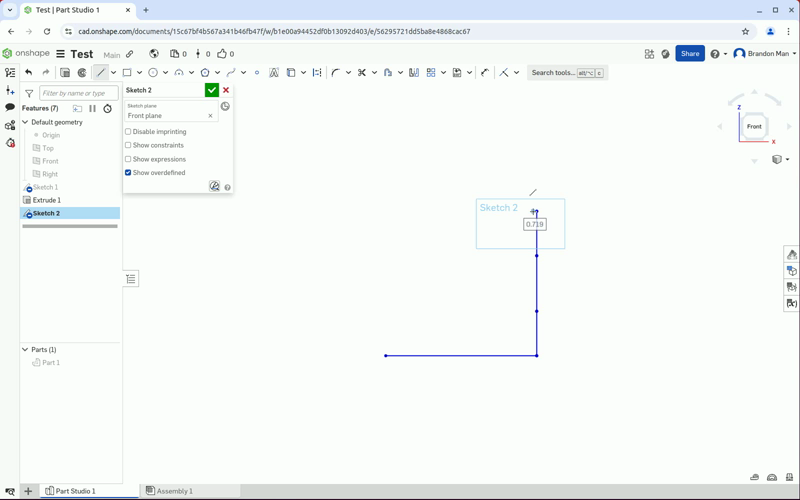
key_down(shift)
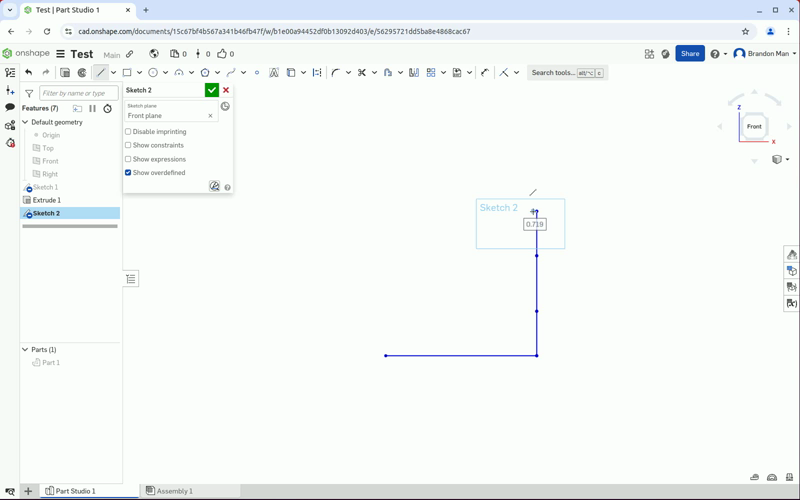
mouse_move(563, 211)
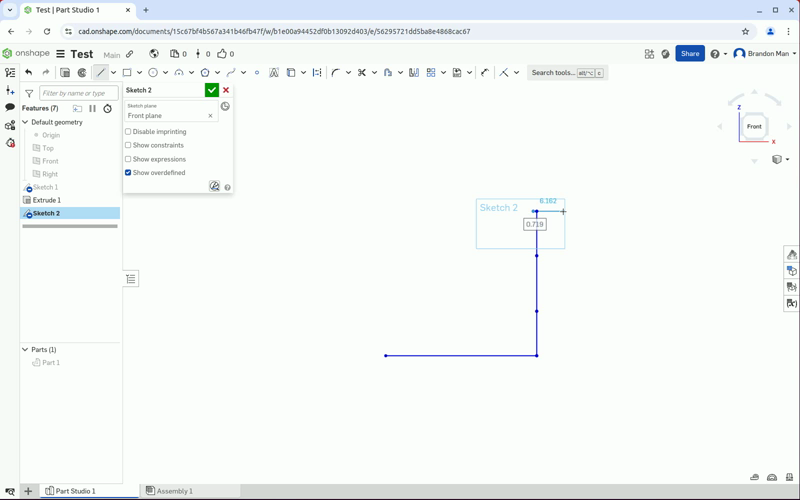
mouse_move(533, 214)
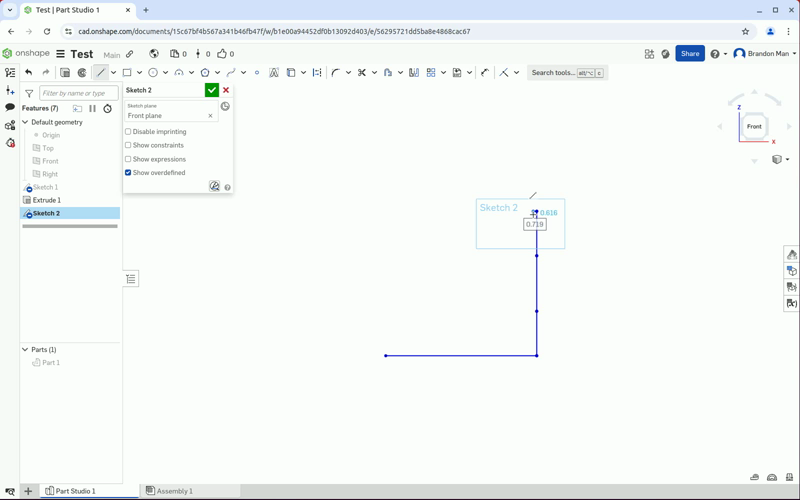
scroll(6)
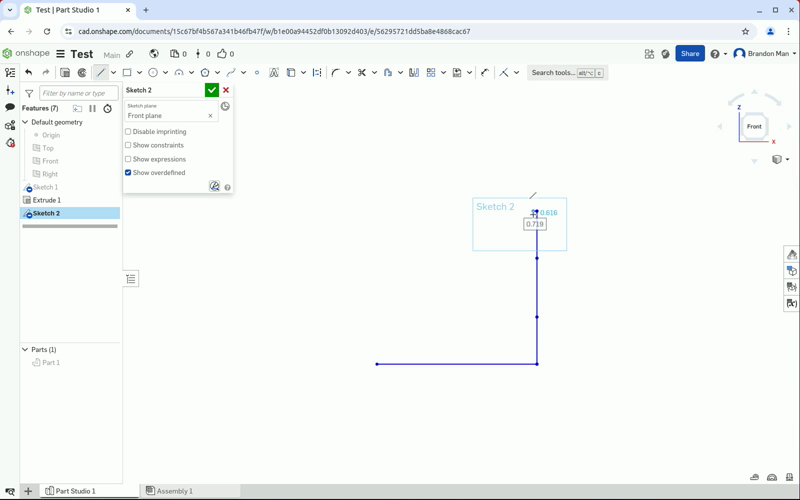
scroll(6)
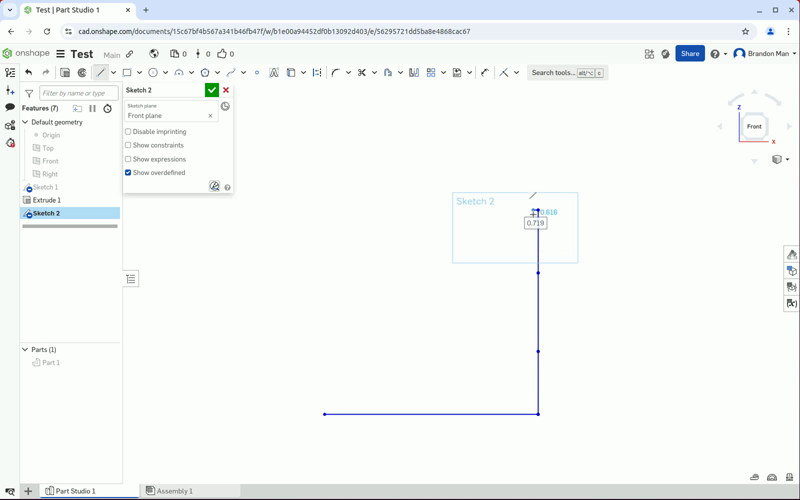
scroll(6)
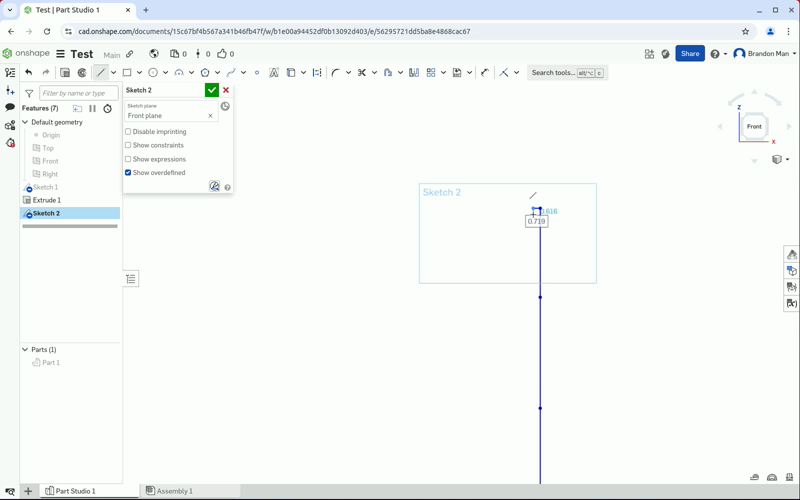
scroll(6)
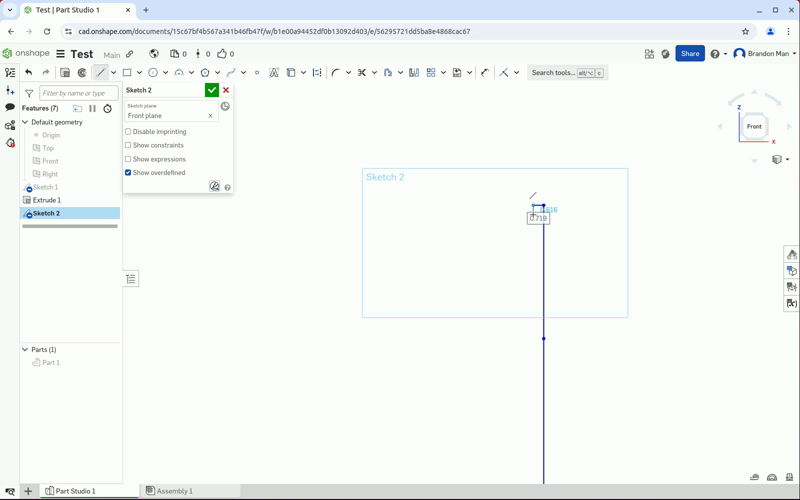
scroll(6)
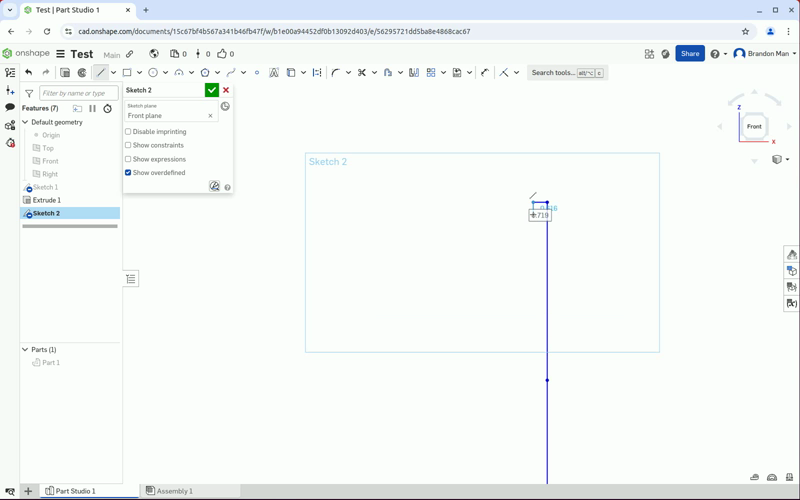
scroll(6)
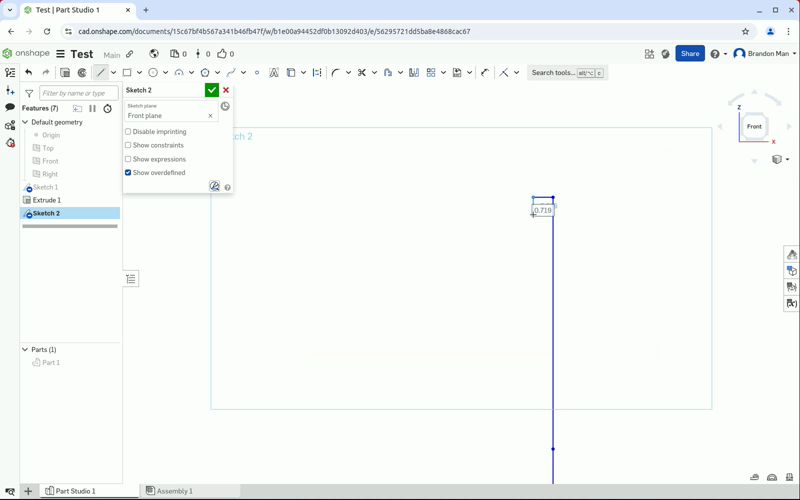
scroll(6)
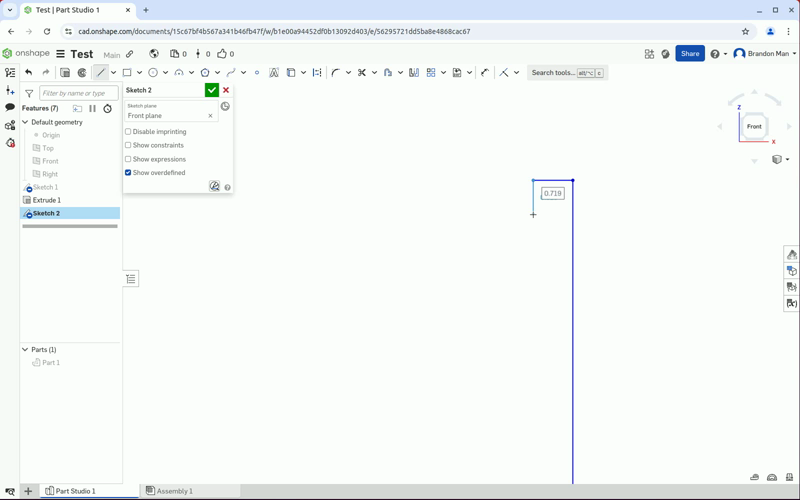
click(533, 214)
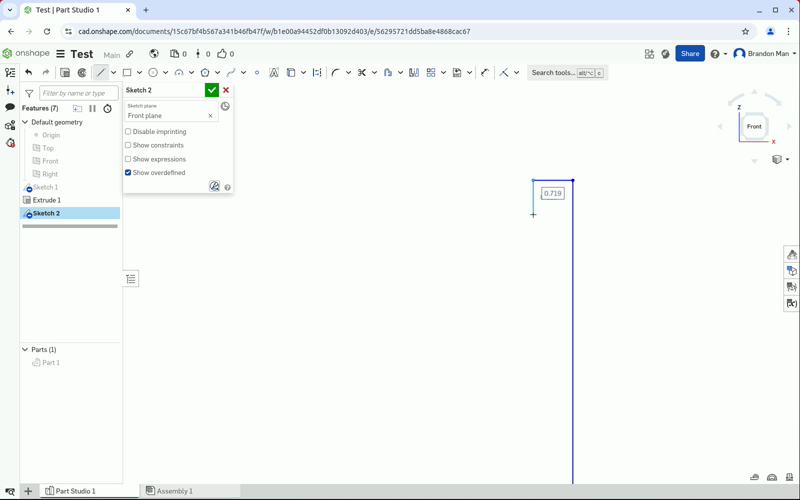
scroll(-6)
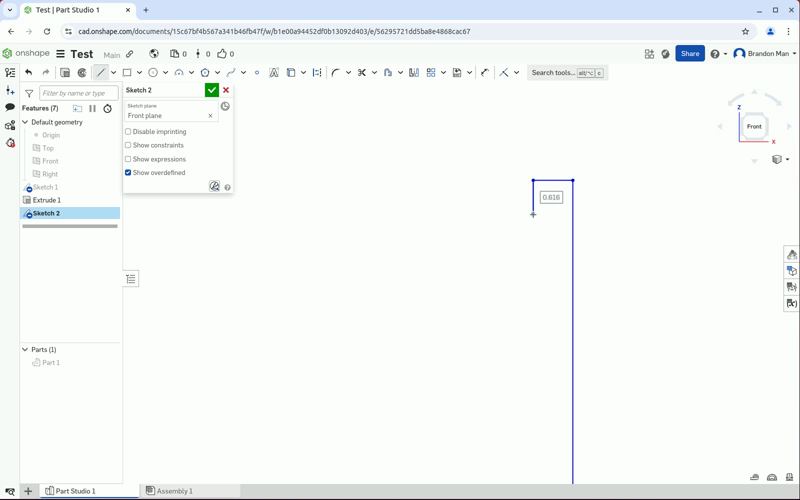
scroll(-6)
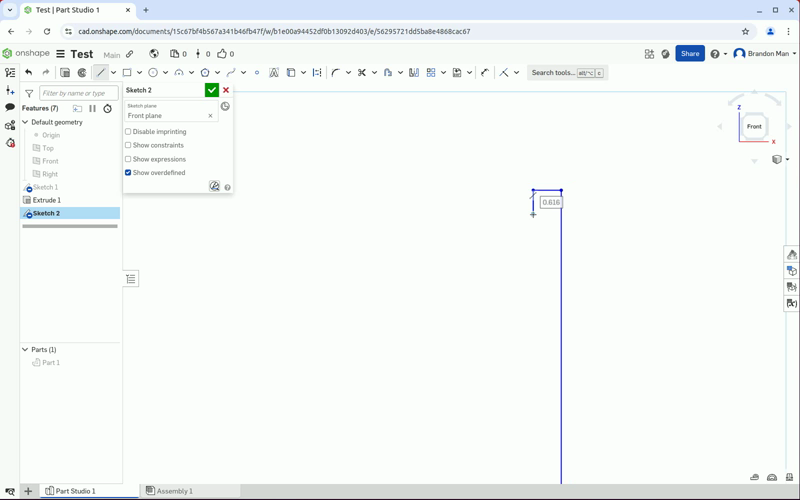
scroll(-6)
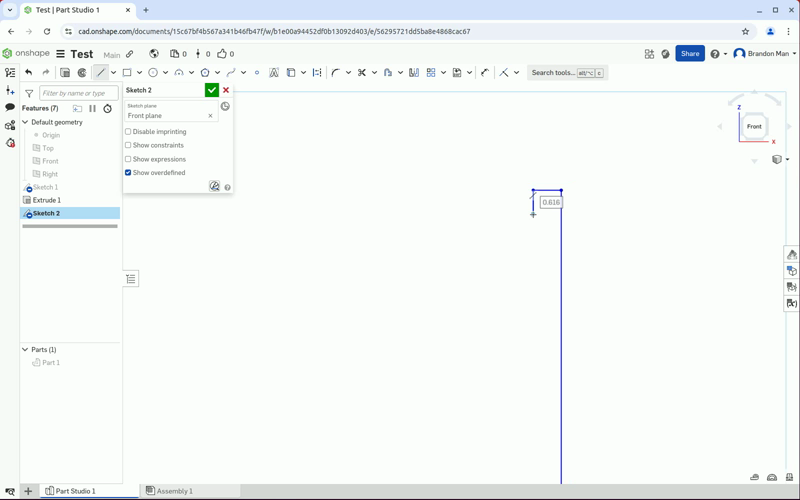
scroll(-6)
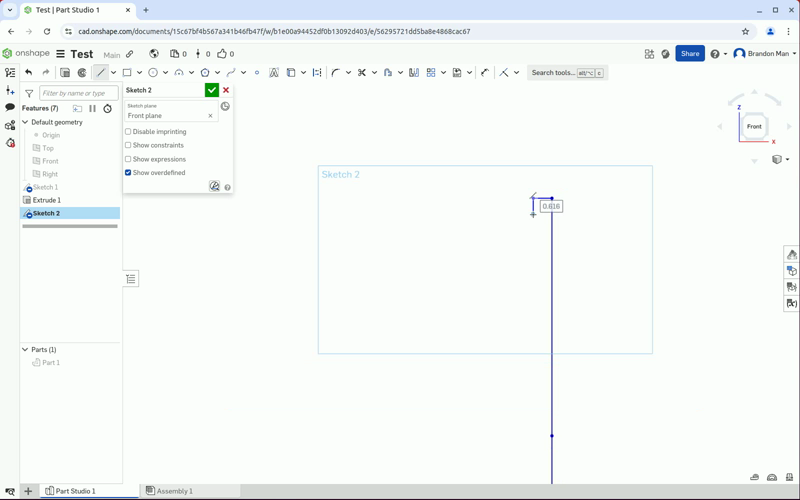
scroll(-6)
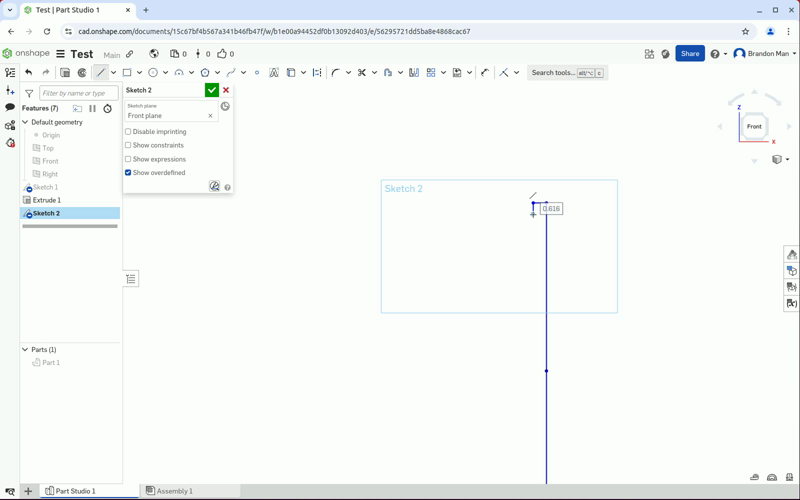
scroll(-6)
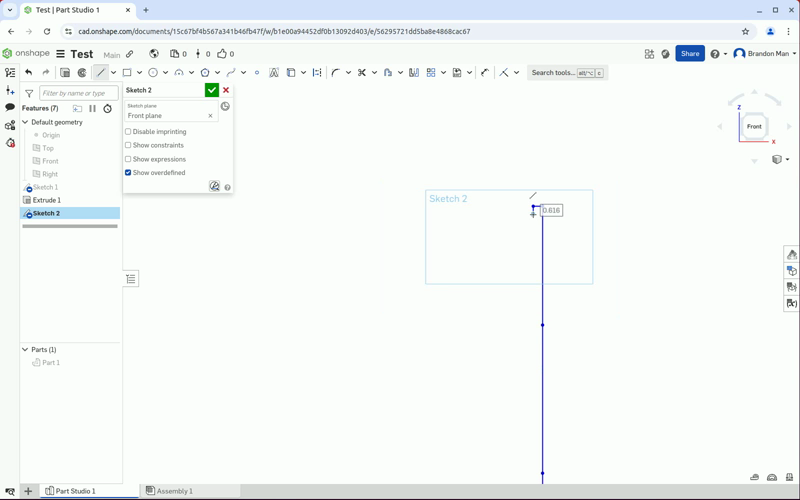
scroll(-6)
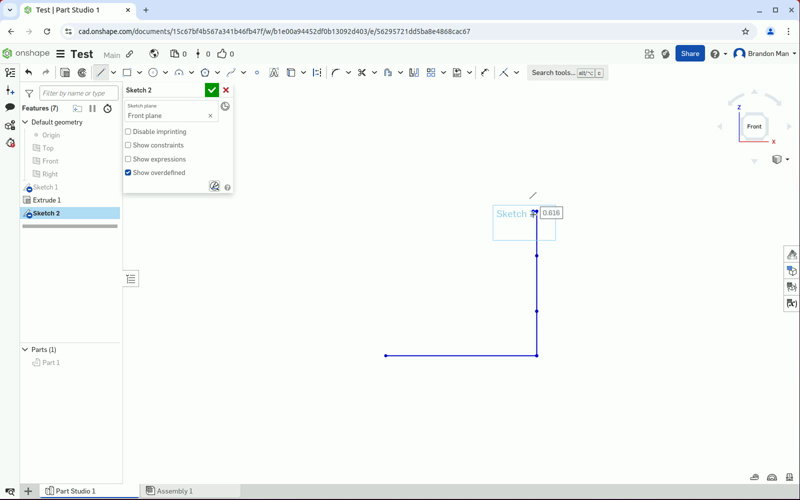
key_up(shift)
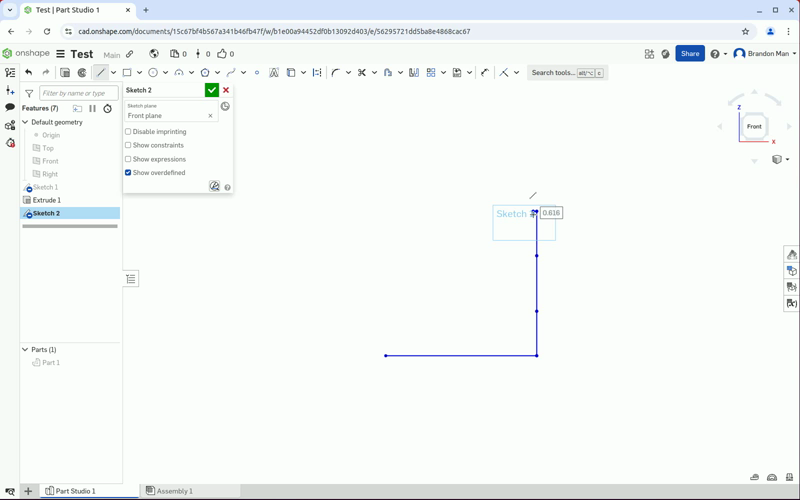
key_down(shift)
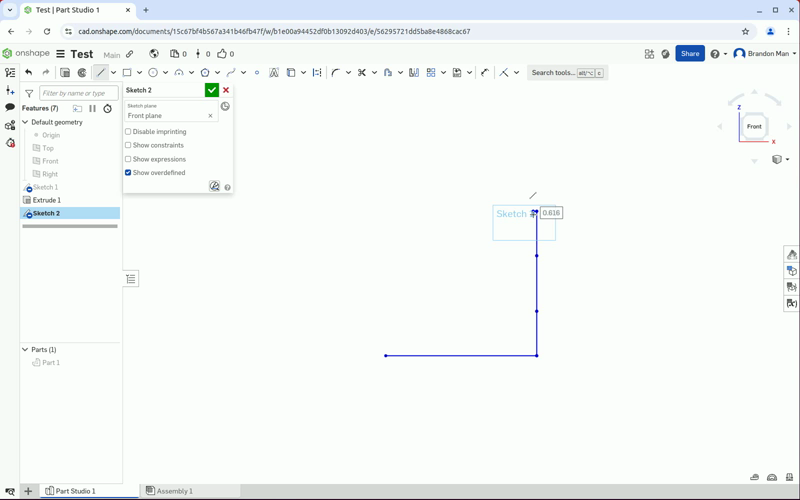
mouse_move(533, 352)
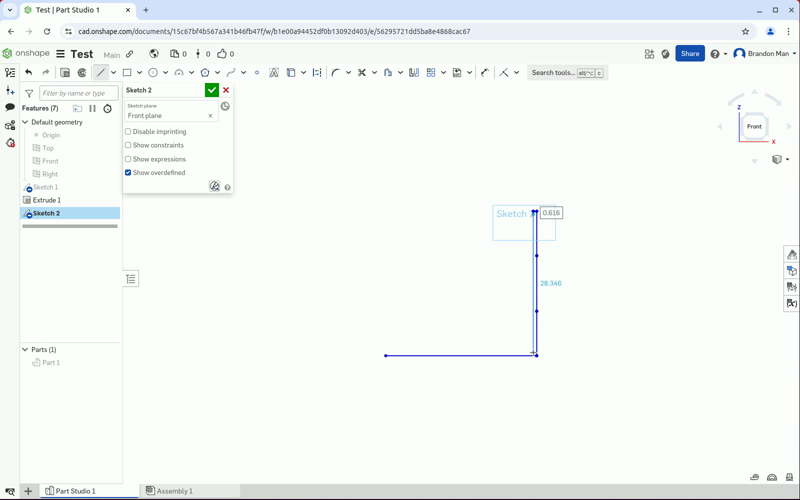
click(533, 352)
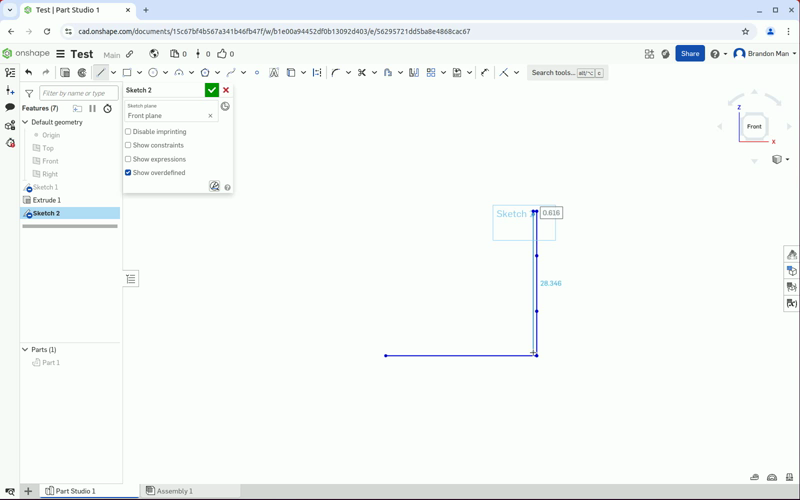
key_up(shift)
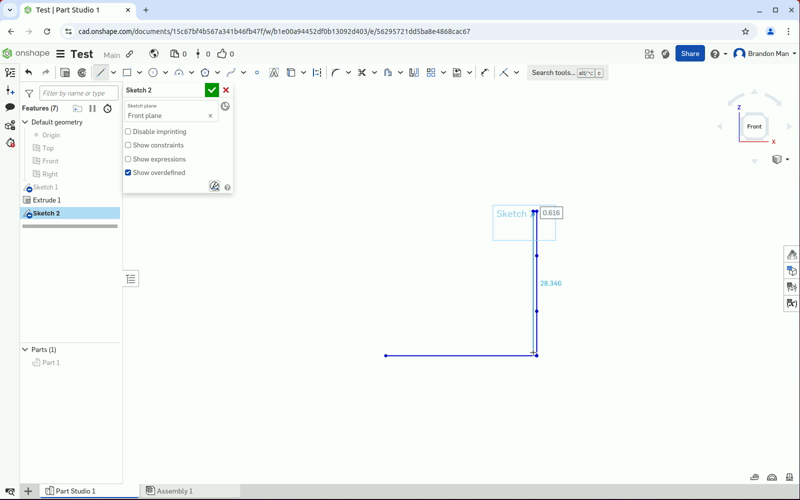
key_down(shift)
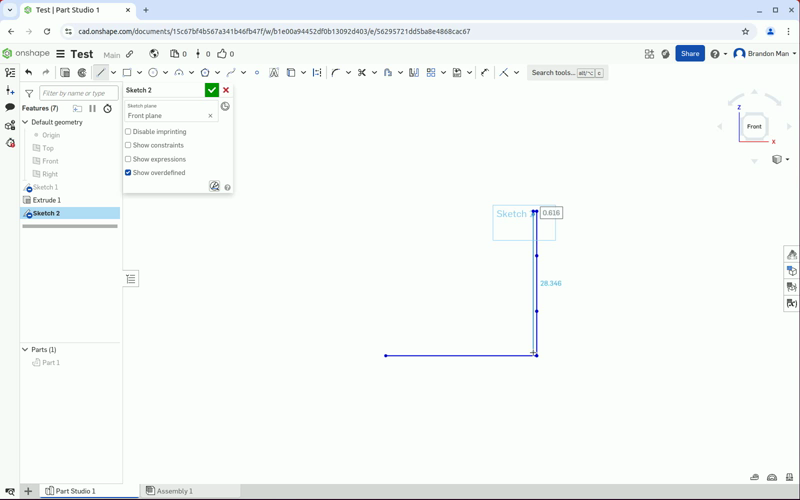
mouse_move(389, 352)
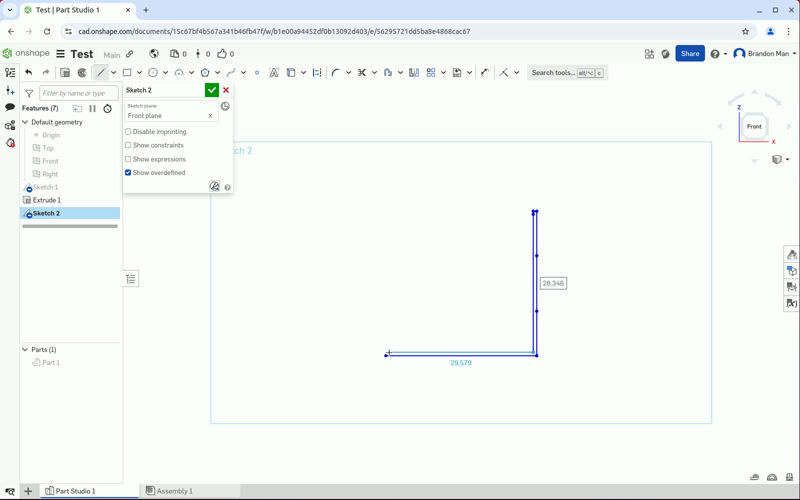
click(389, 352)
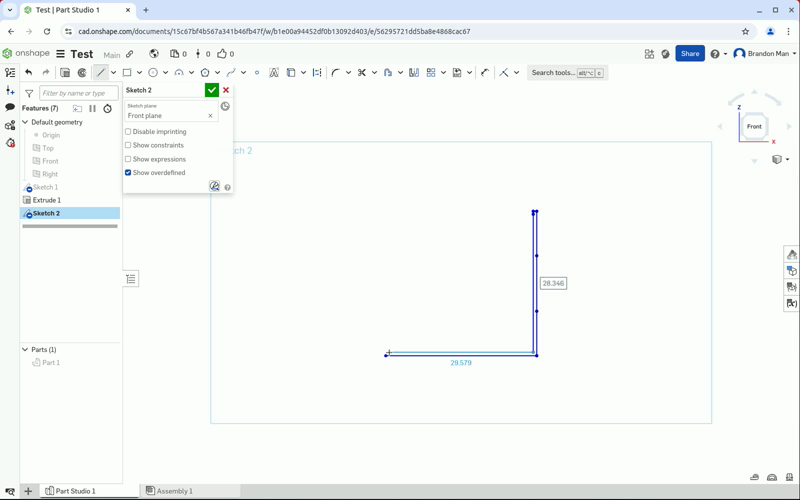
key_up(shift)
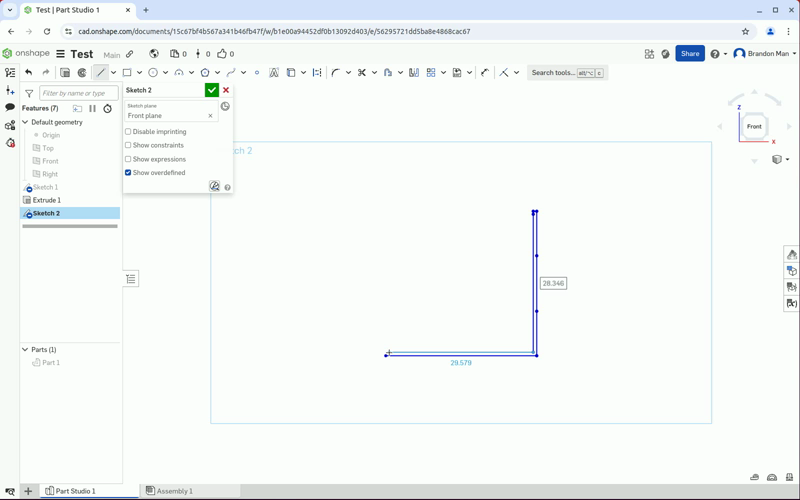
key_down(shift)
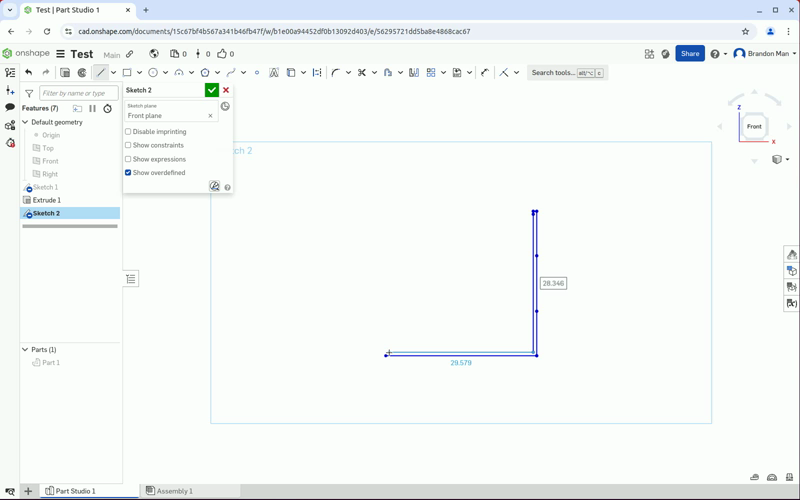
mouse_move(389, 214)
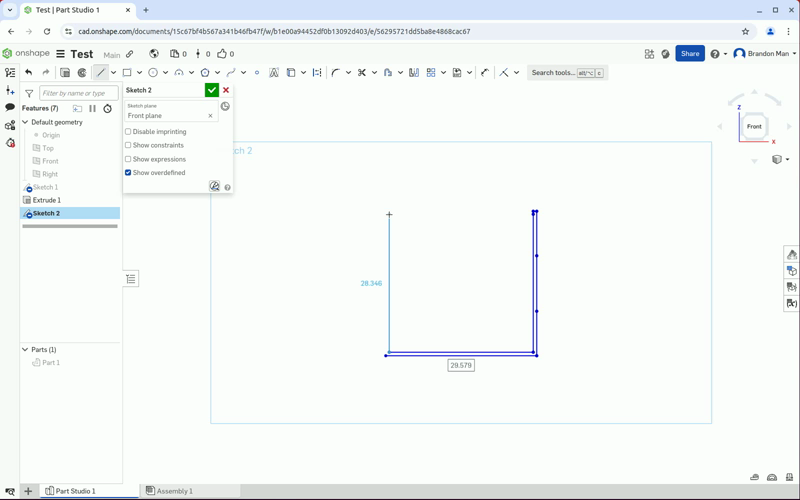
click(389, 214)
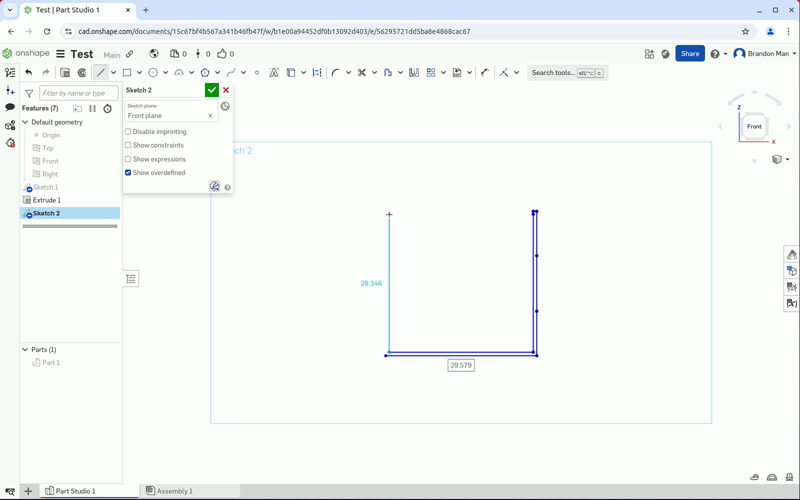
key_up(shift)
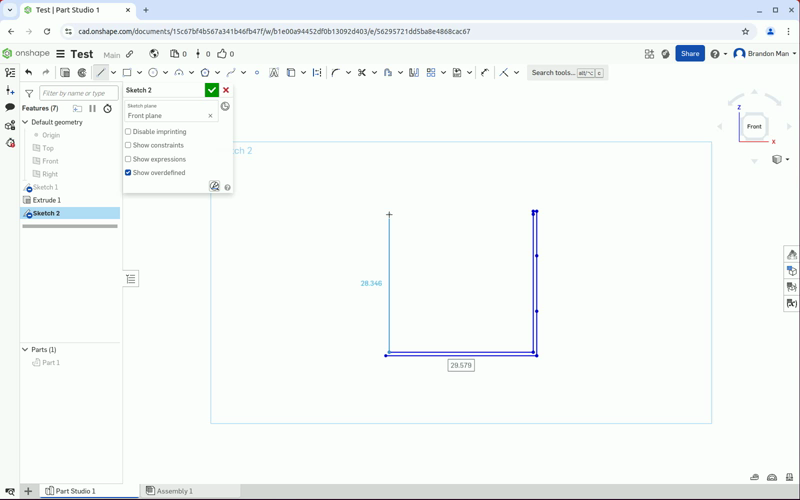
key_down(shift)
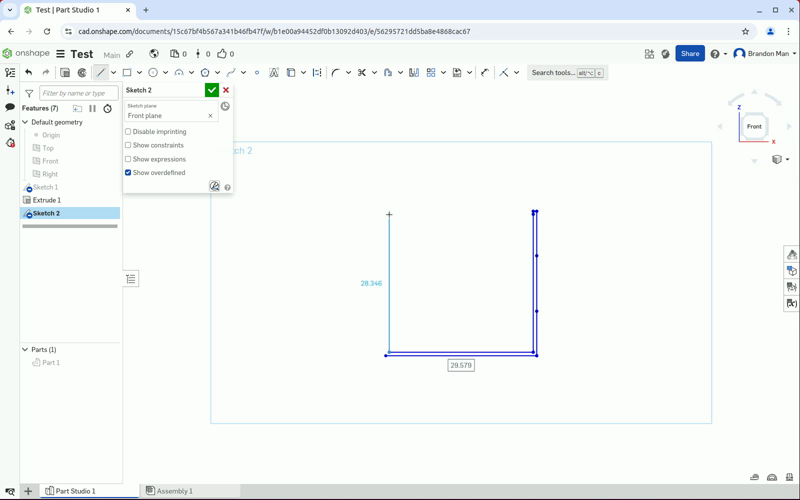
mouse_move(419, 214)
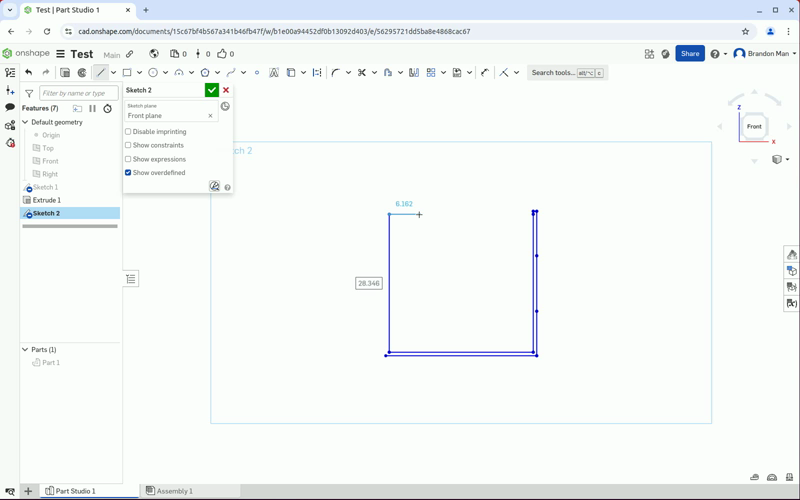
mouse_move(389, 211)
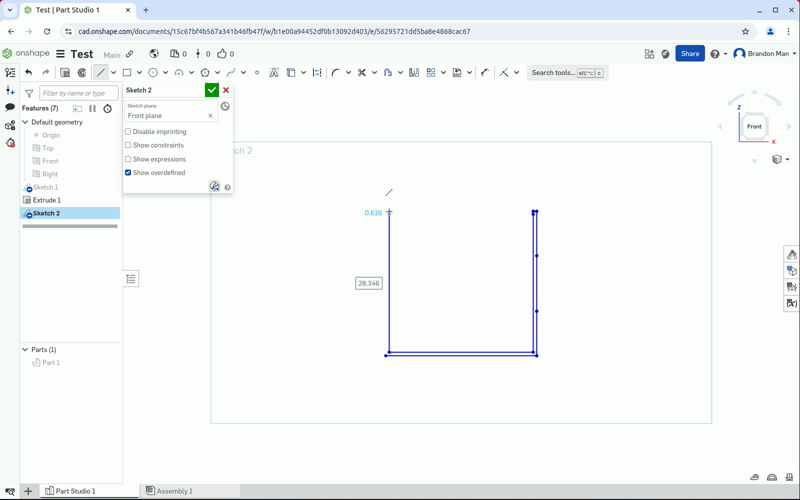
scroll(6)
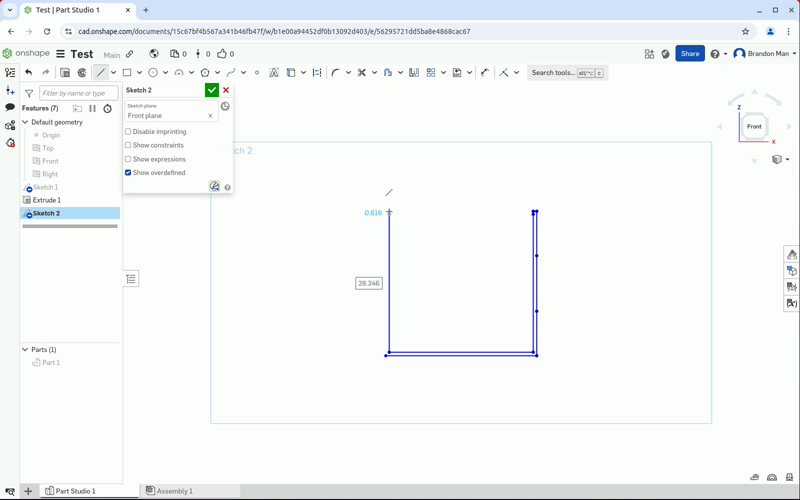
scroll(6)
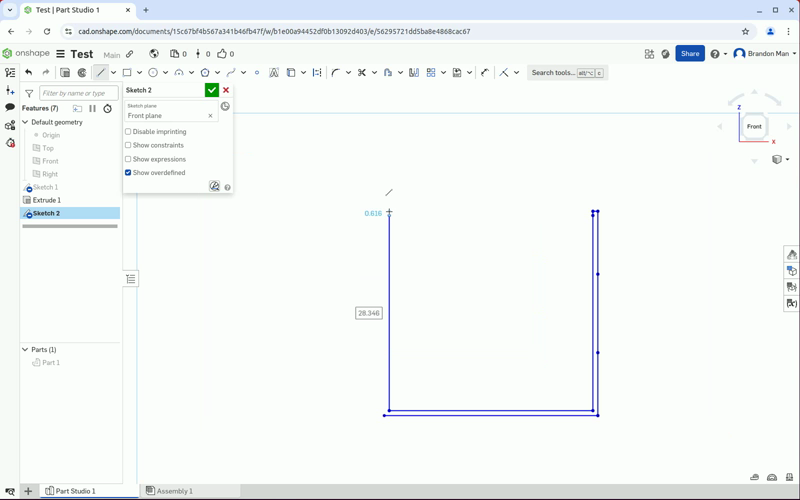
scroll(6)
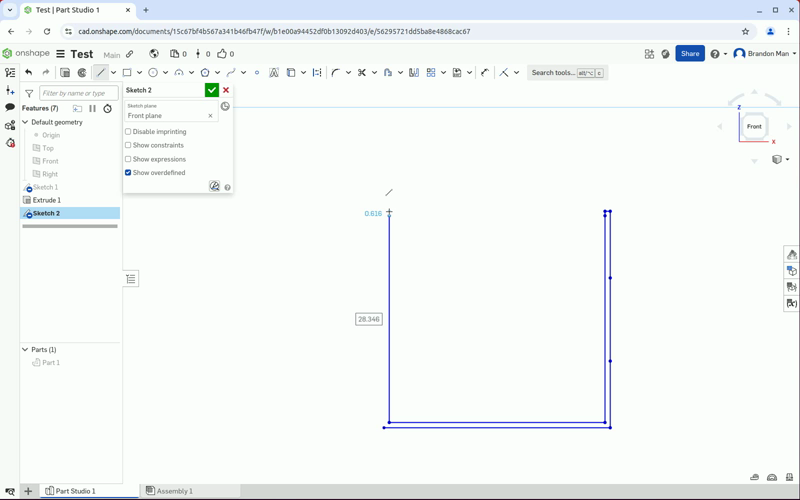
scroll(6)
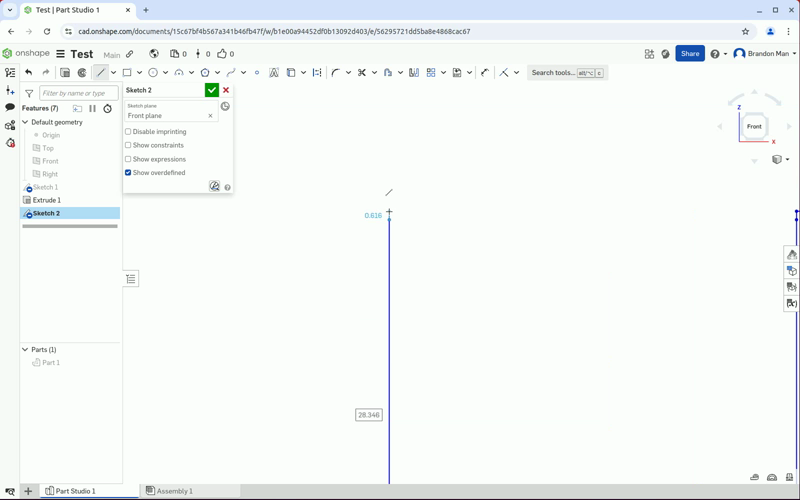
scroll(6)
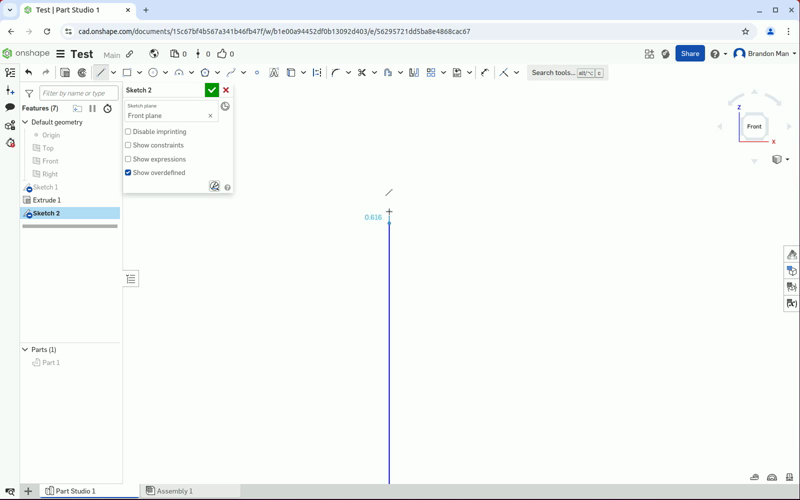
scroll(6)
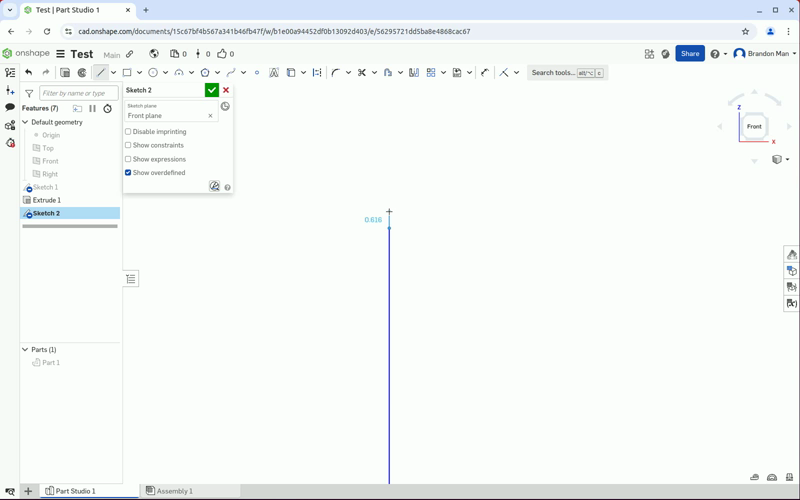
scroll(6)
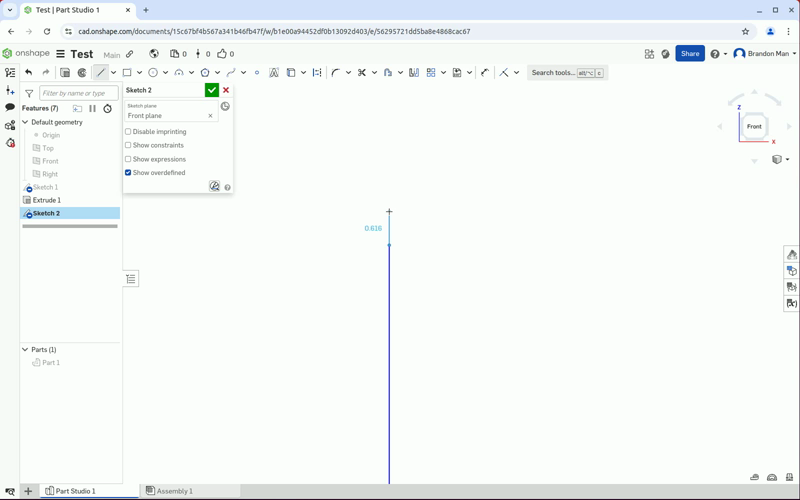
click(389, 211)
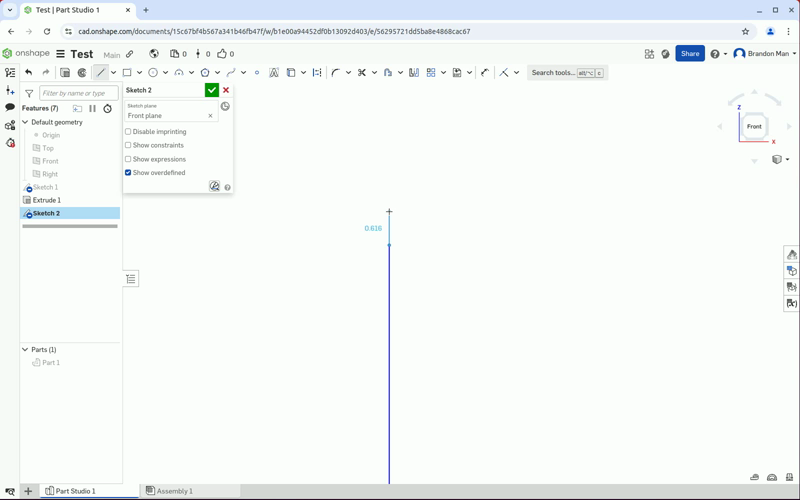
scroll(-6)
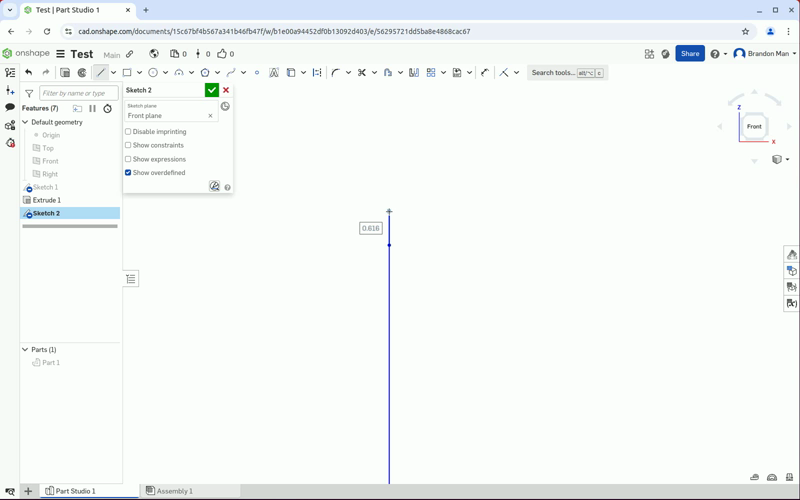
scroll(-6)
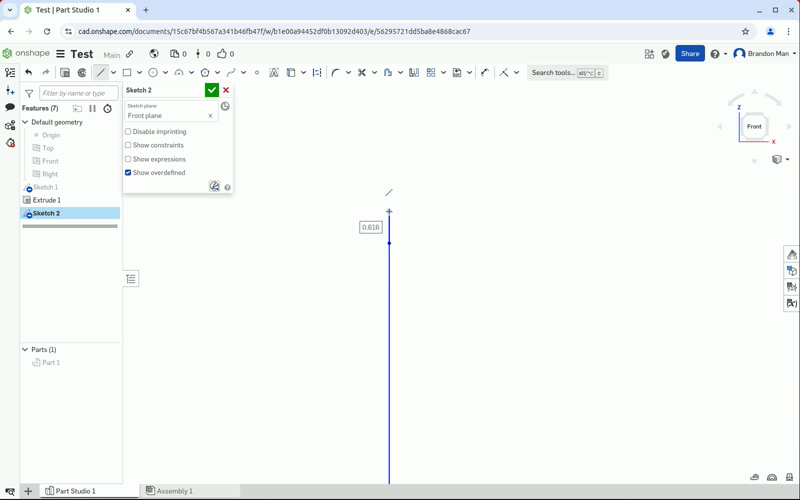
scroll(-6)
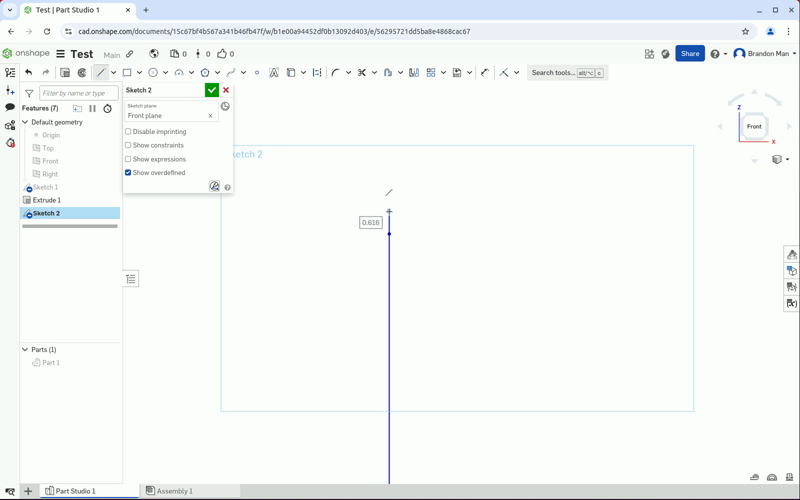
scroll(-6)
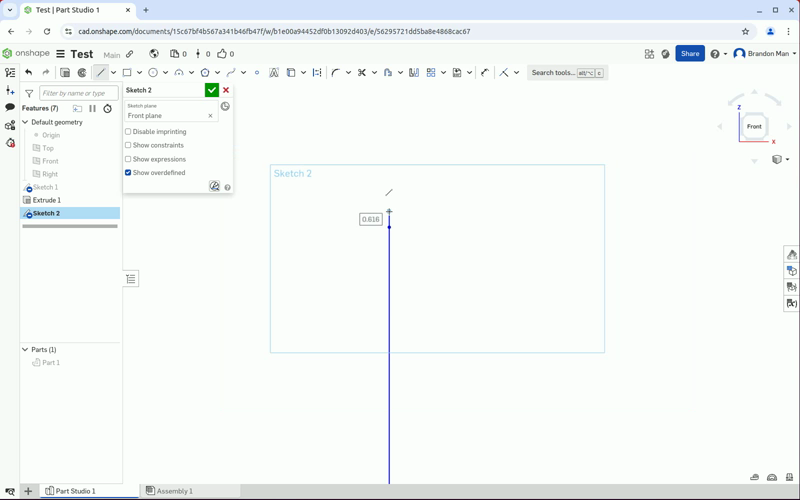
scroll(-6)
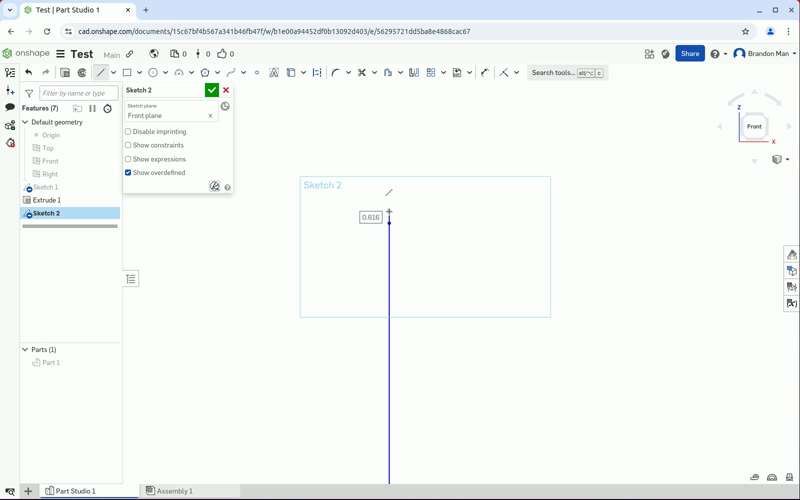
scroll(-6)
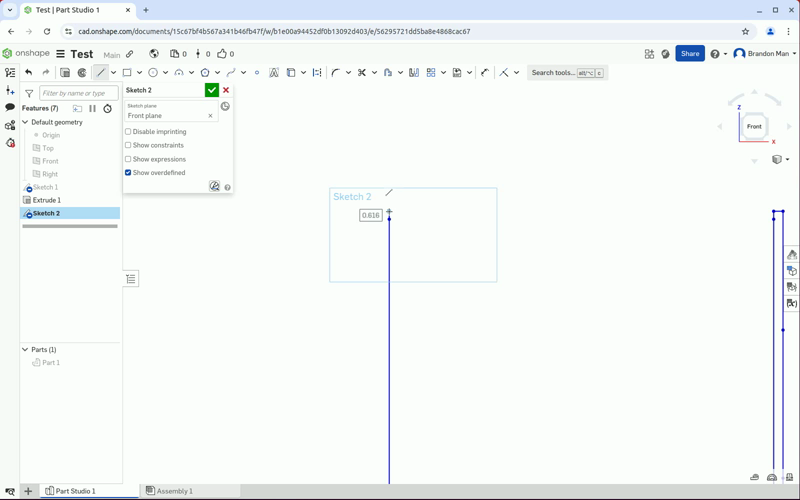
scroll(-6)
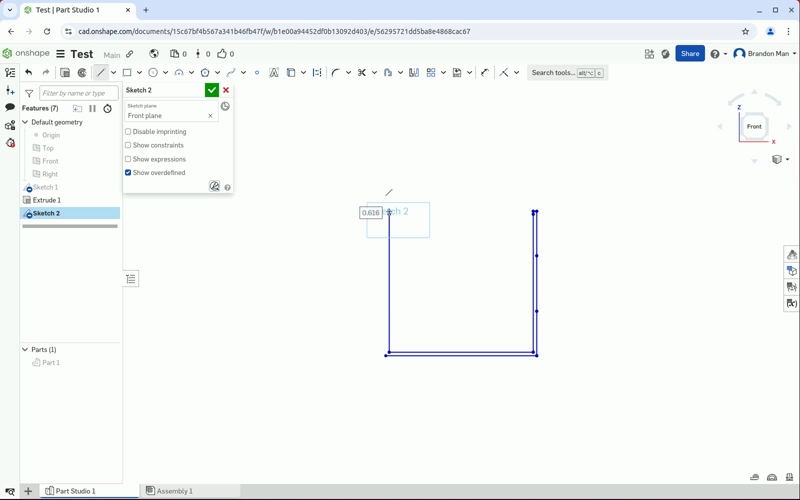
key_up(shift)
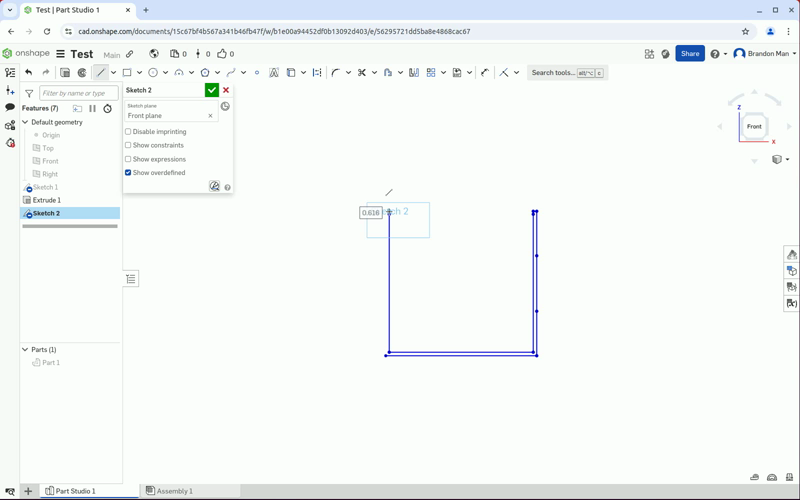
key_down(shift)
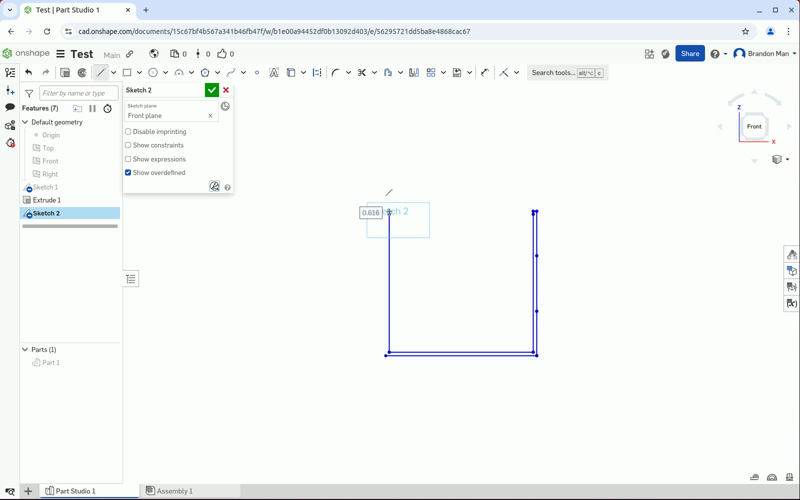
mouse_move(419, 211)
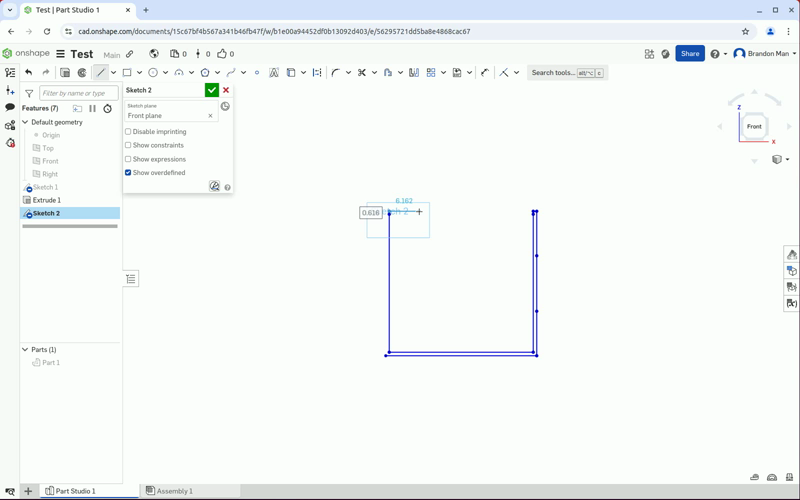
mouse_move(385, 211)
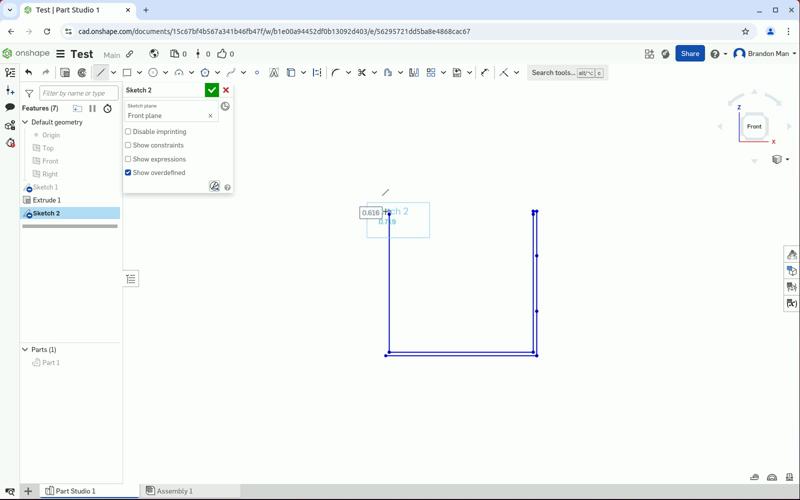
scroll(6)
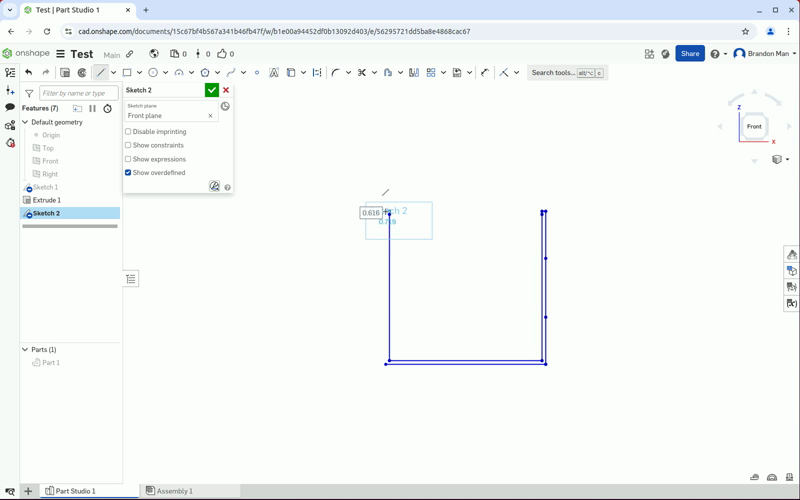
scroll(6)
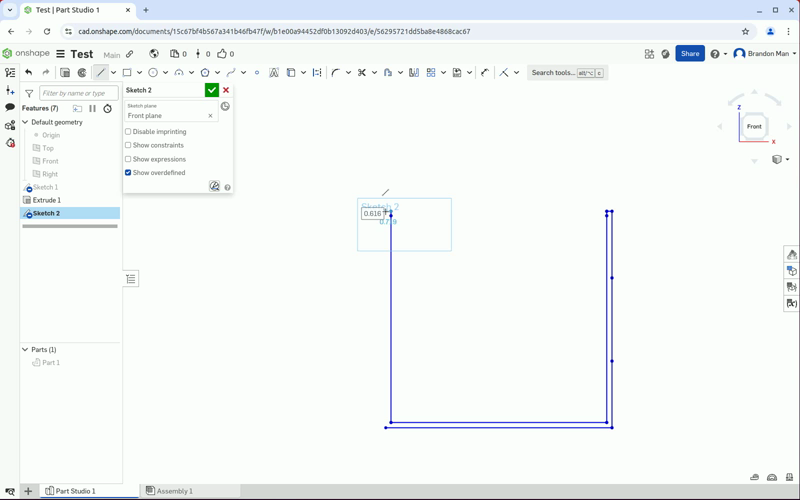
scroll(6)
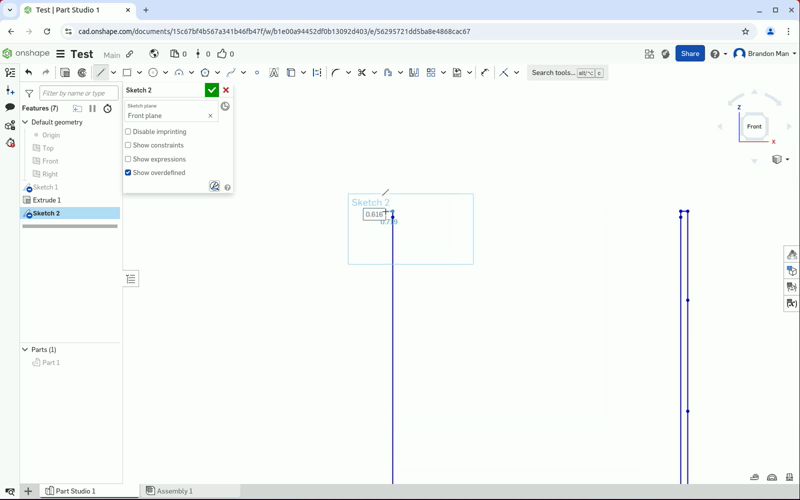
scroll(6)
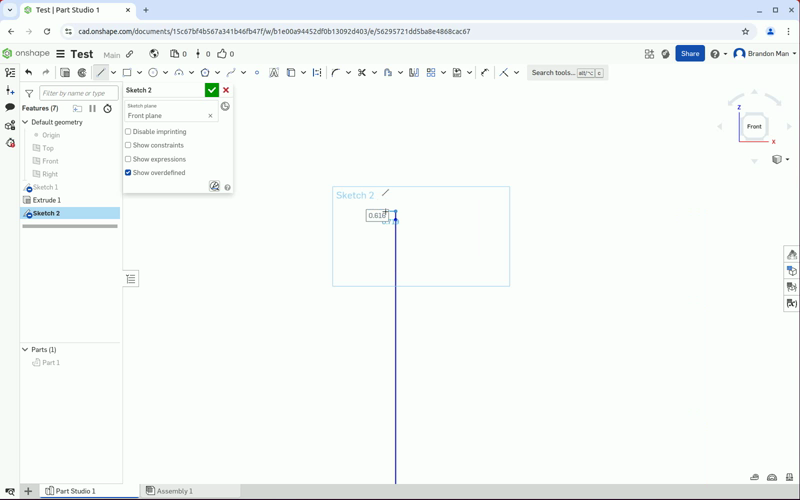
scroll(6)
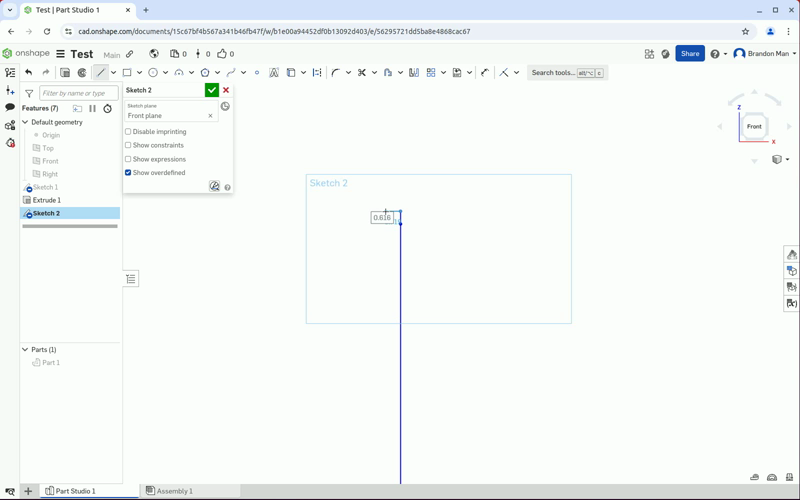
scroll(6)
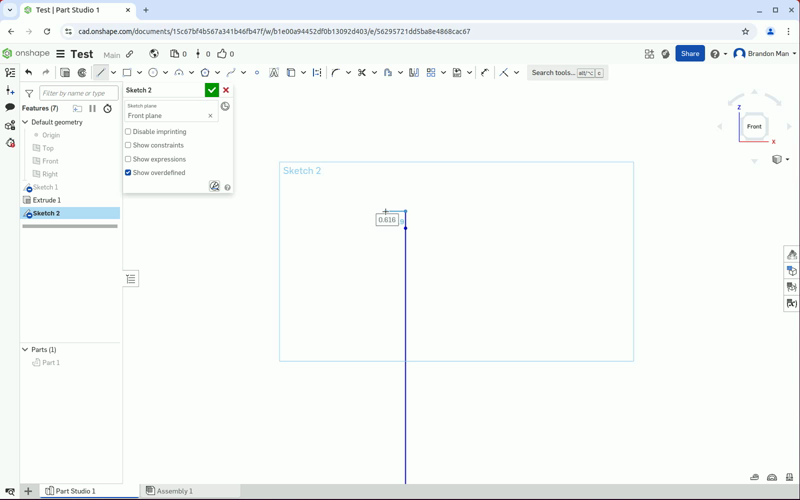
scroll(6)
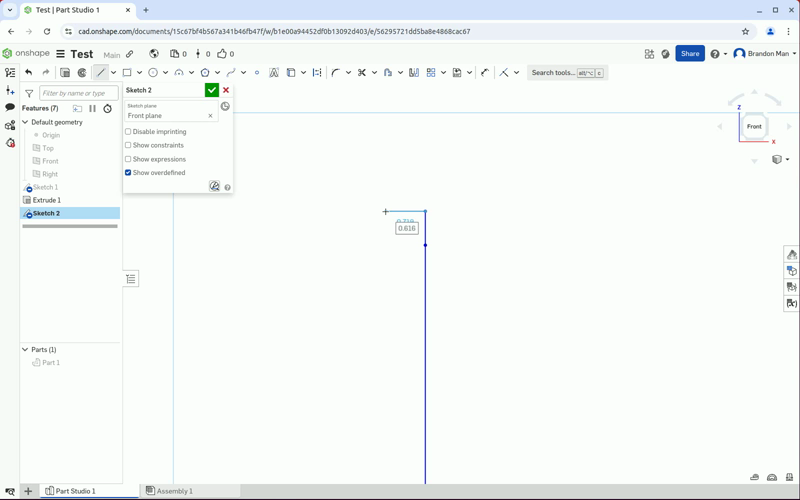
click(385, 211)
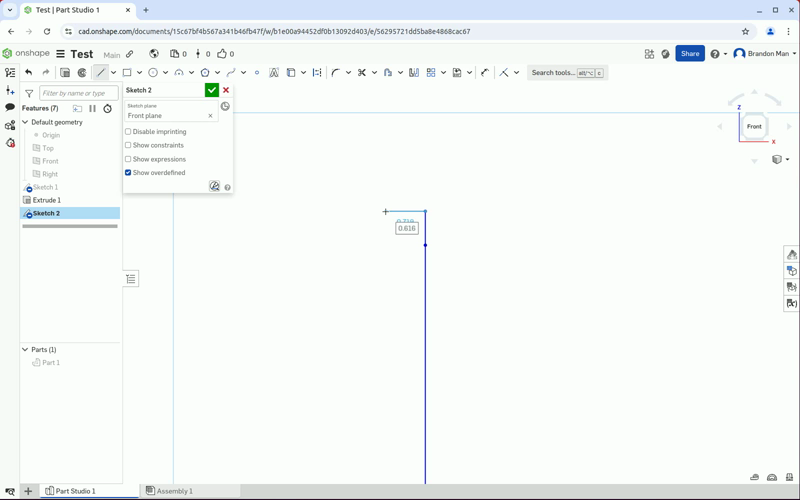
scroll(-6)
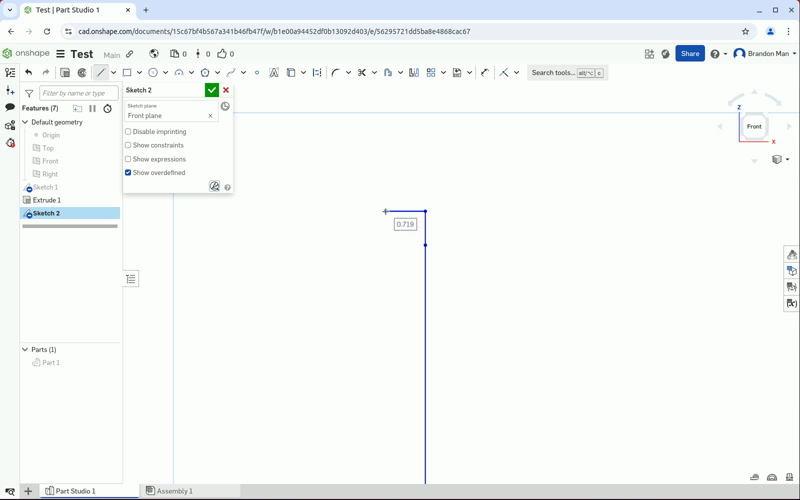
scroll(-6)
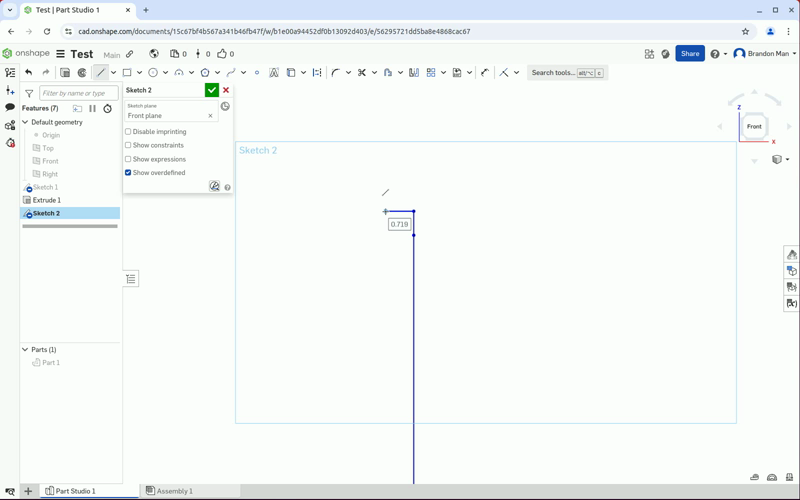
scroll(-6)
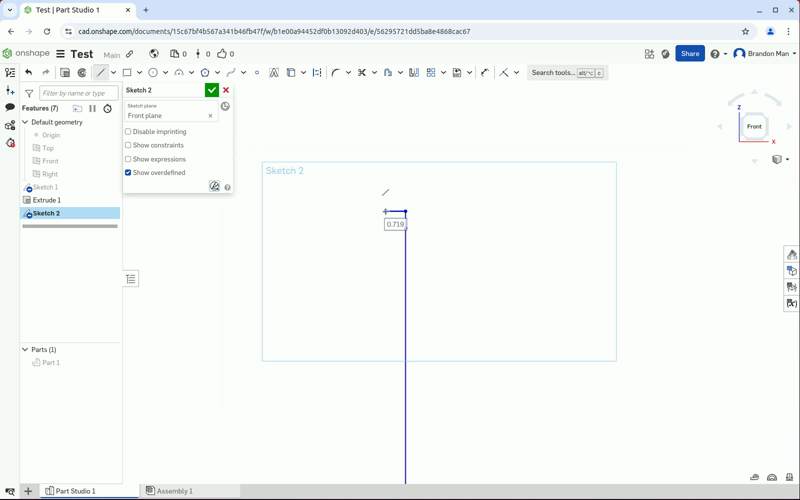
scroll(-6)
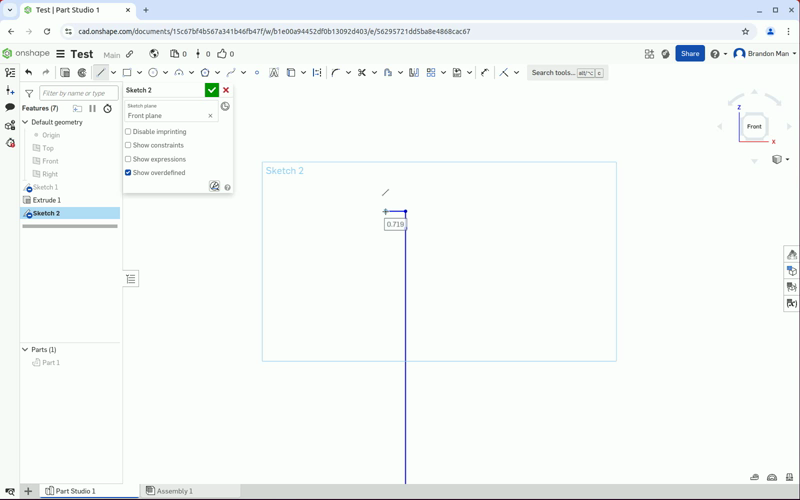
scroll(-6)
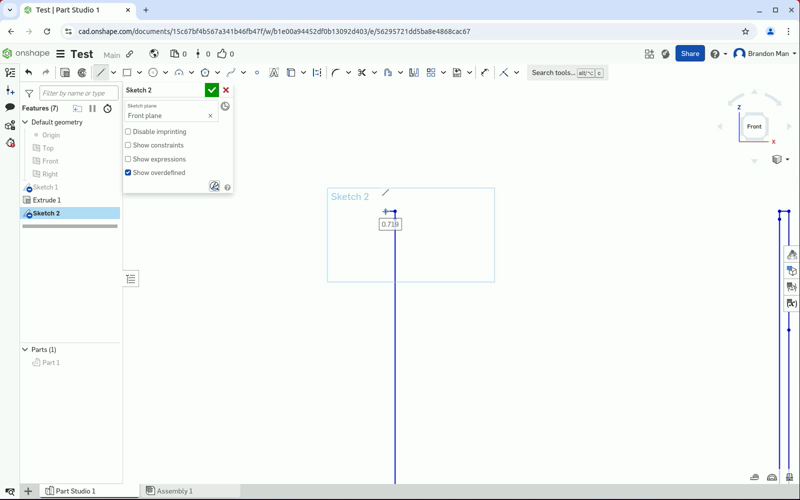
scroll(-6)
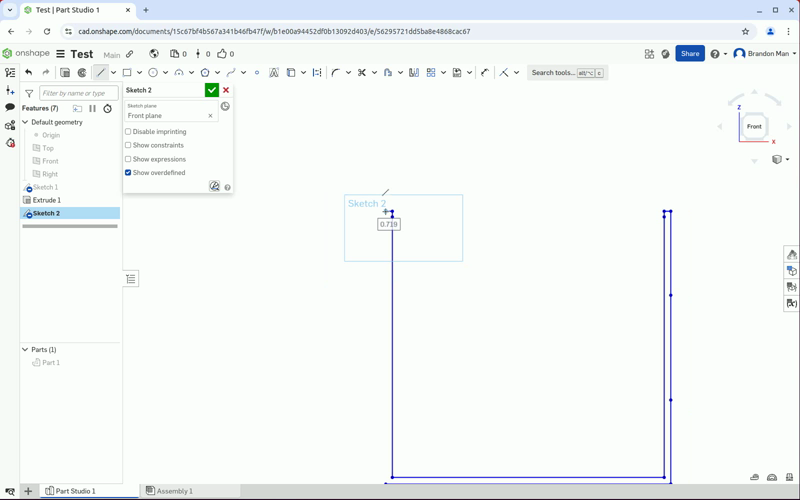
scroll(-6)
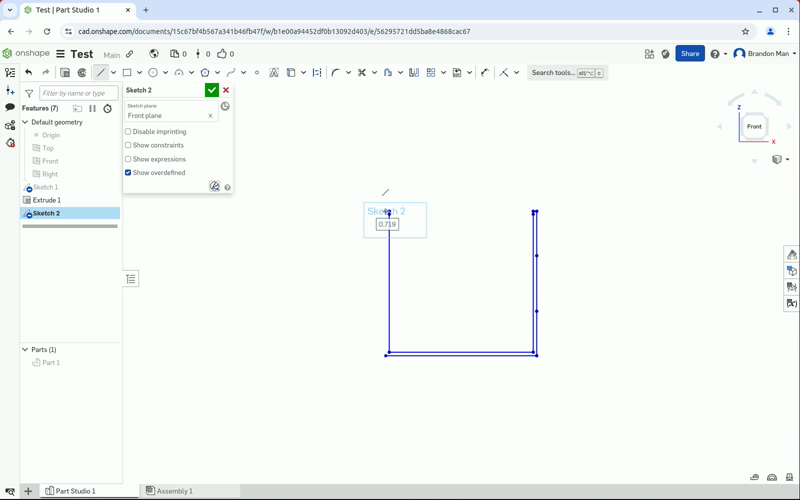
key_up(shift)
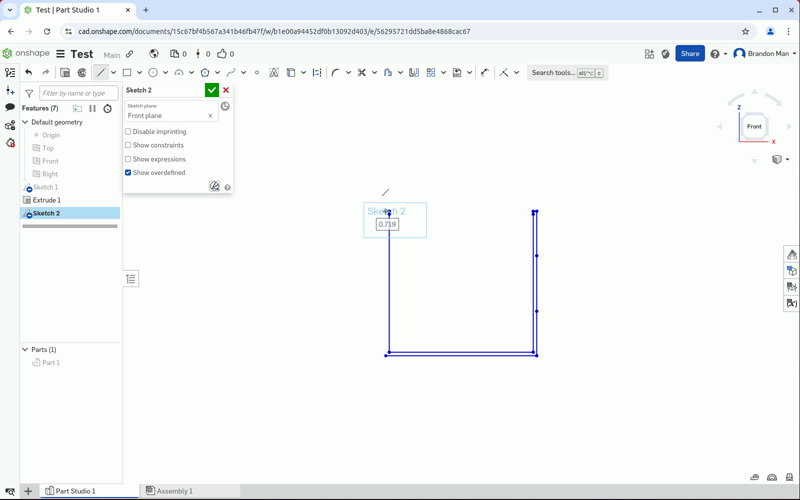
key_down(shift)
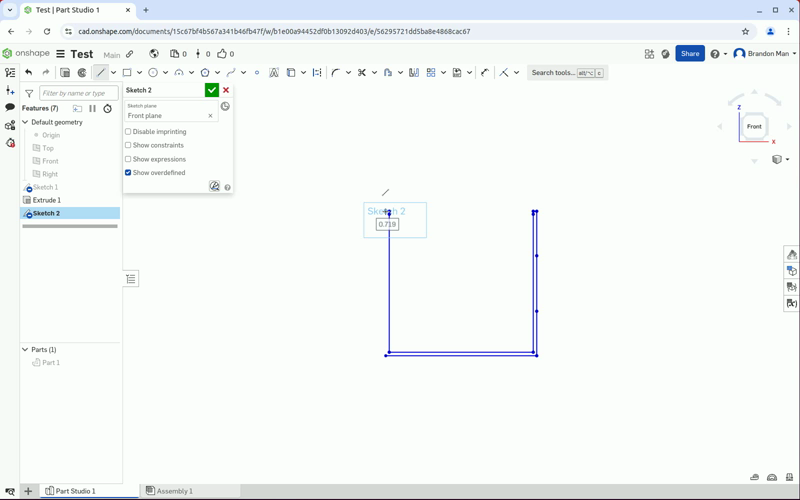
mouse_move(415, 211)
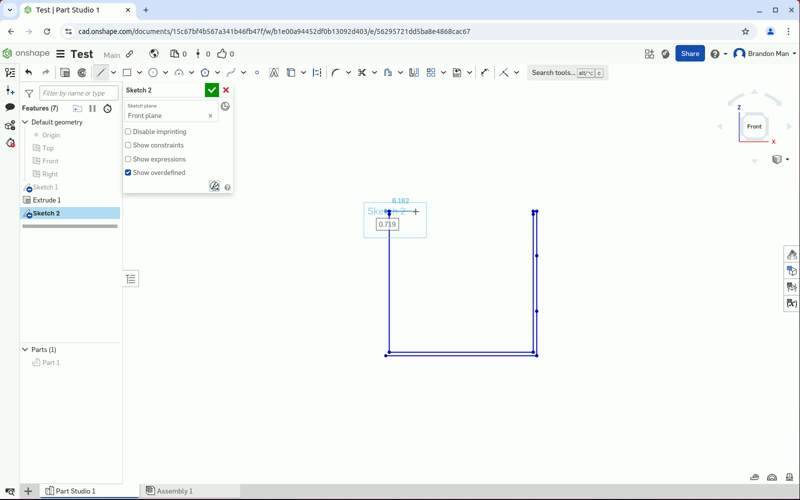
mouse_move(385, 255)
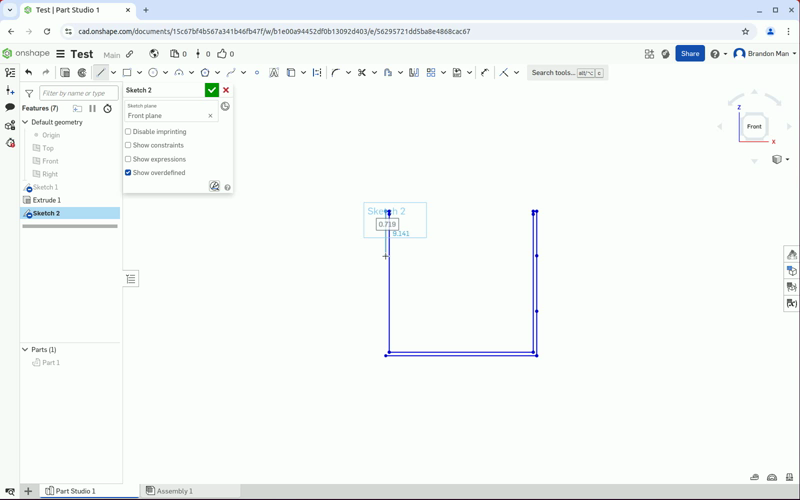
click(385, 255)
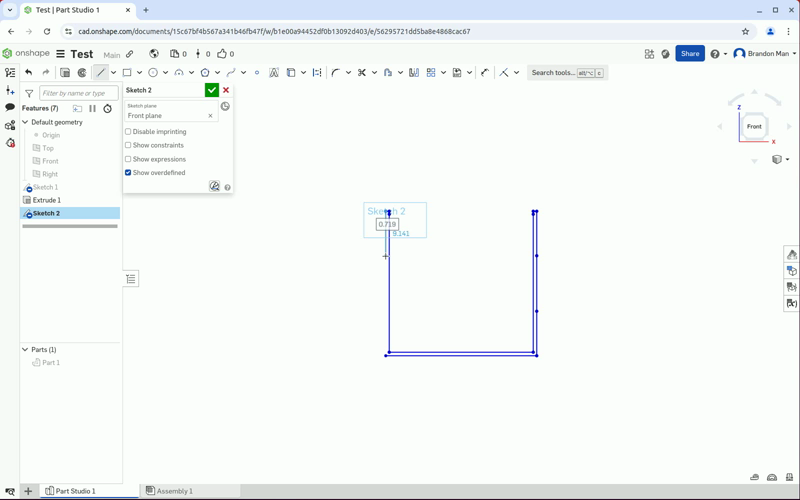
key_up(shift)
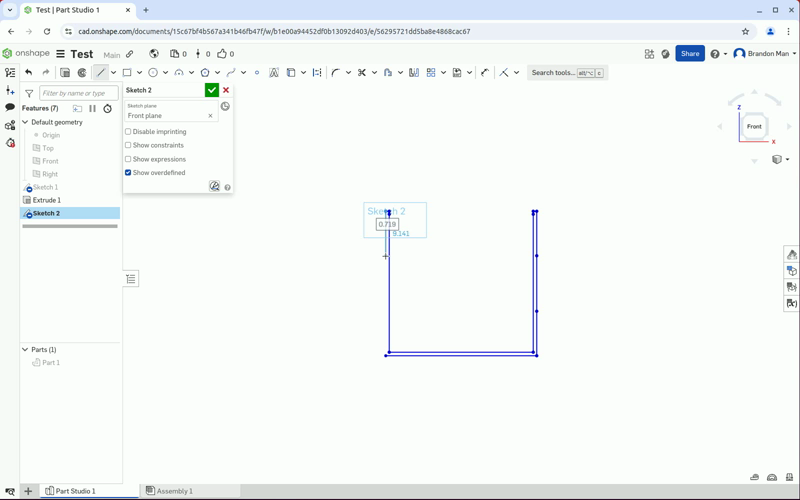
key_down(shift)
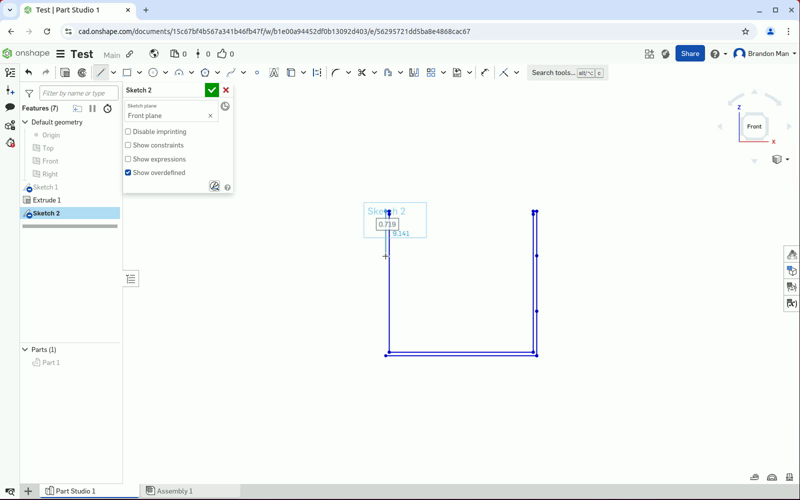
mouse_move(415, 255)
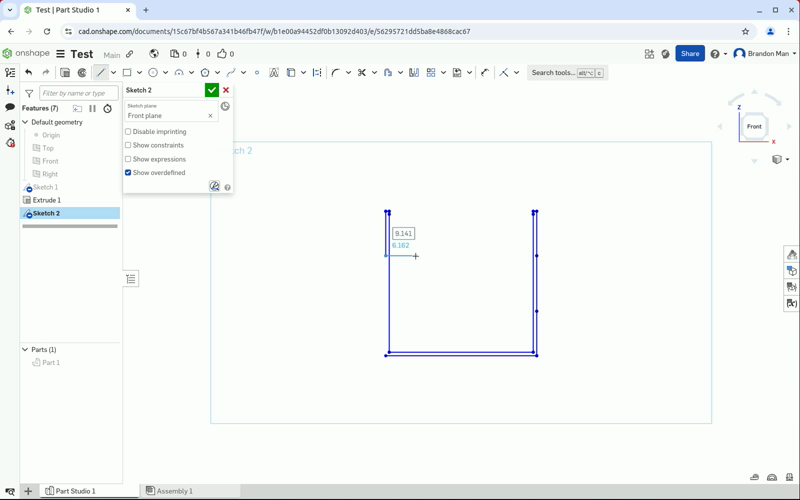
mouse_move(385, 311)
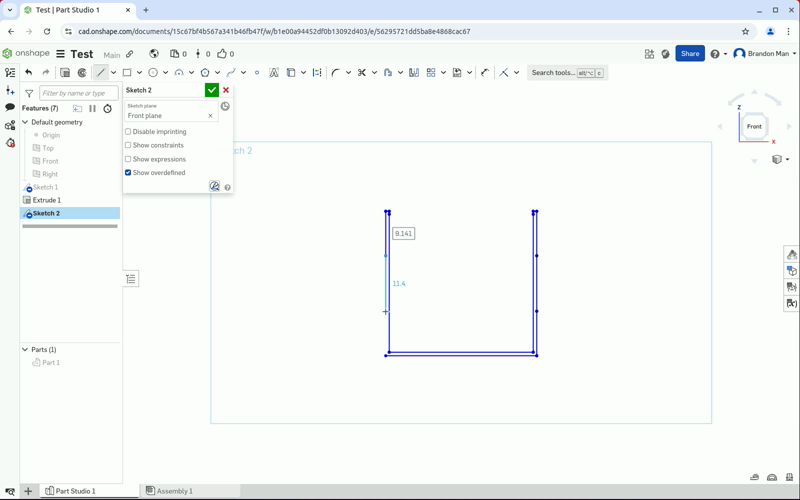
click(385, 311)
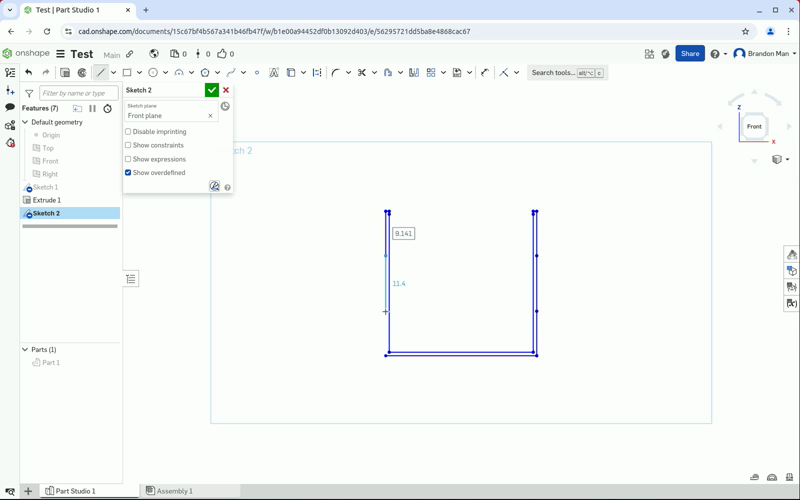
key_up(shift)
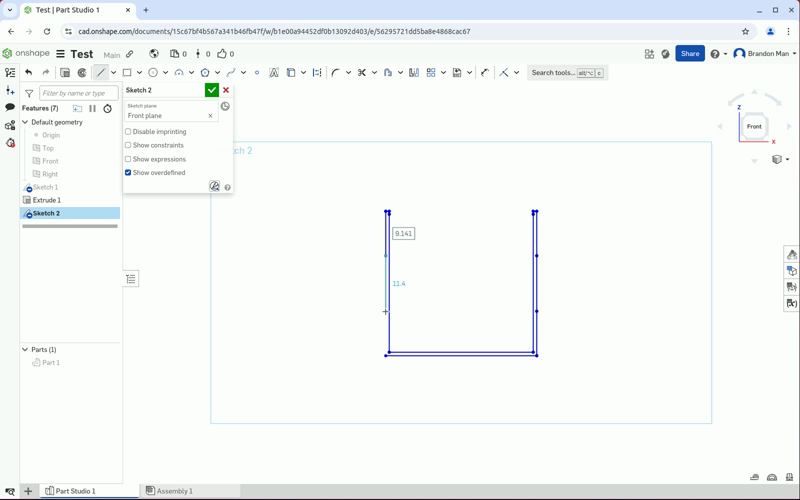
mouse_move(415, 311)
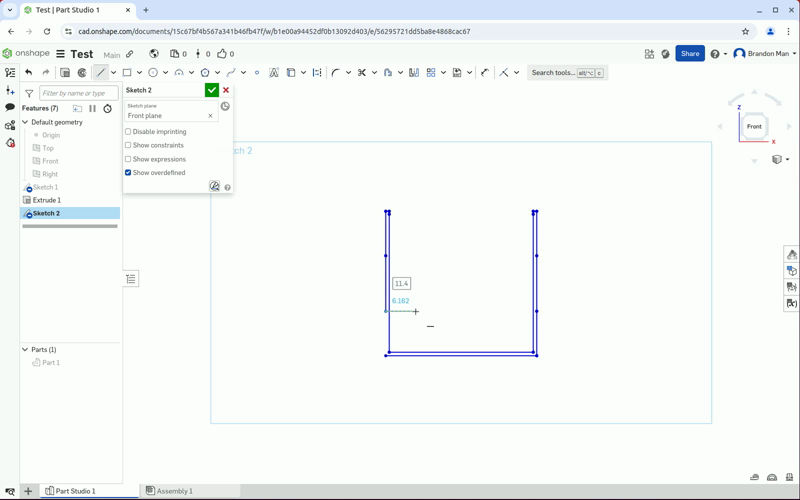
key_down(shift)
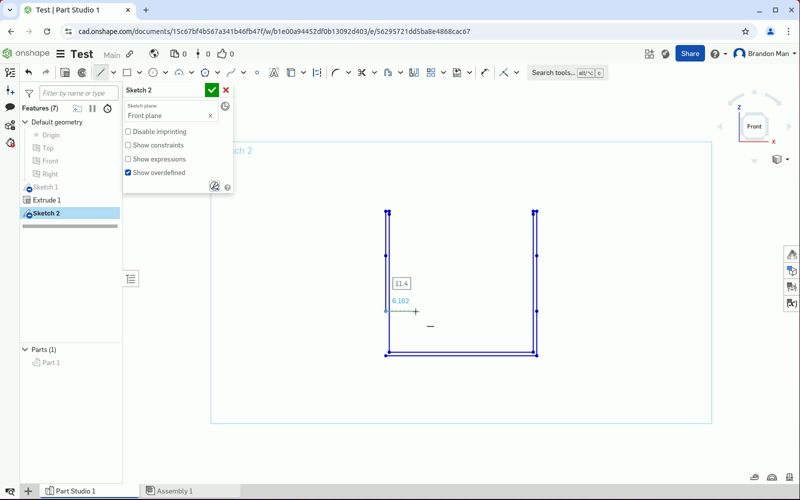
mouse_move(385, 355)
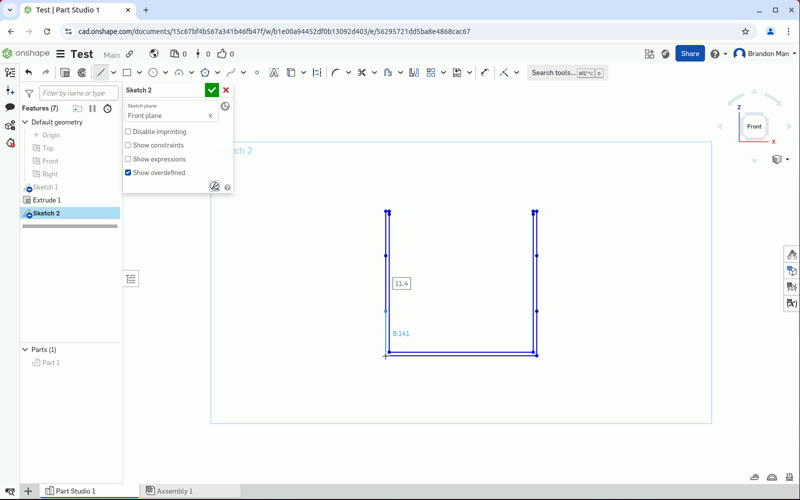
key_up(shift)
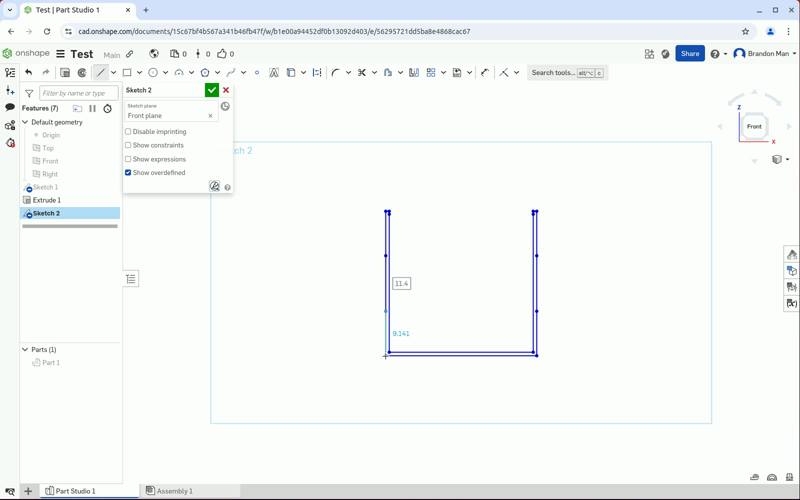
click(385, 355)
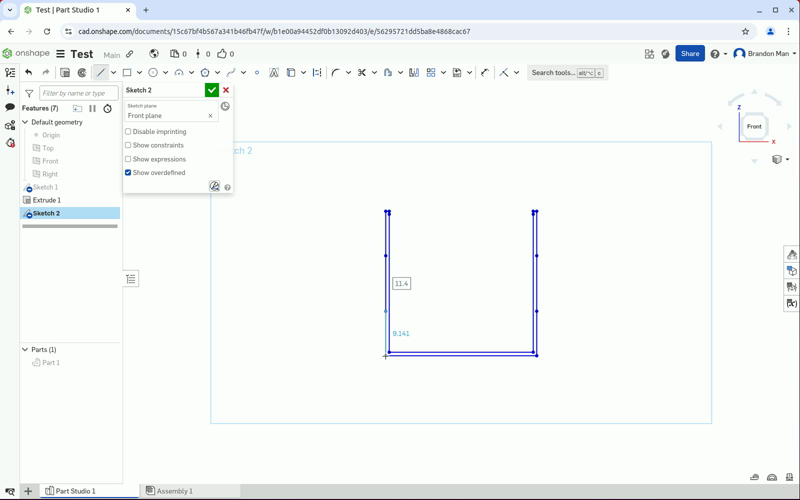
key(esc)
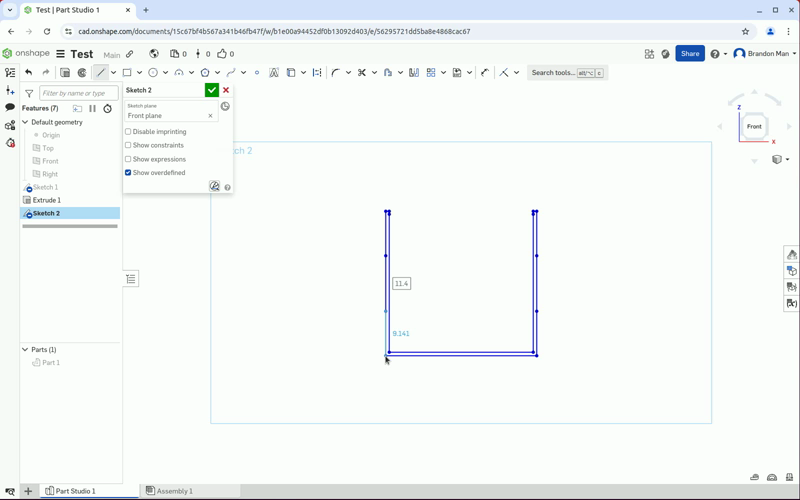
mouse_move(437, 353)
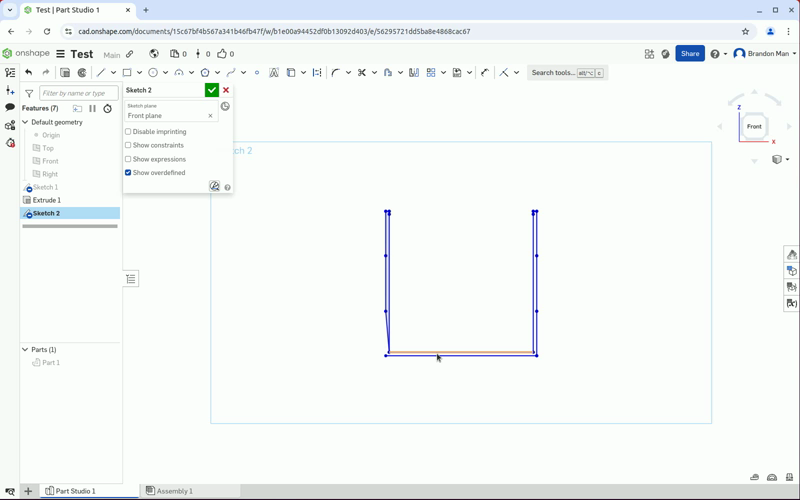
scroll(6)
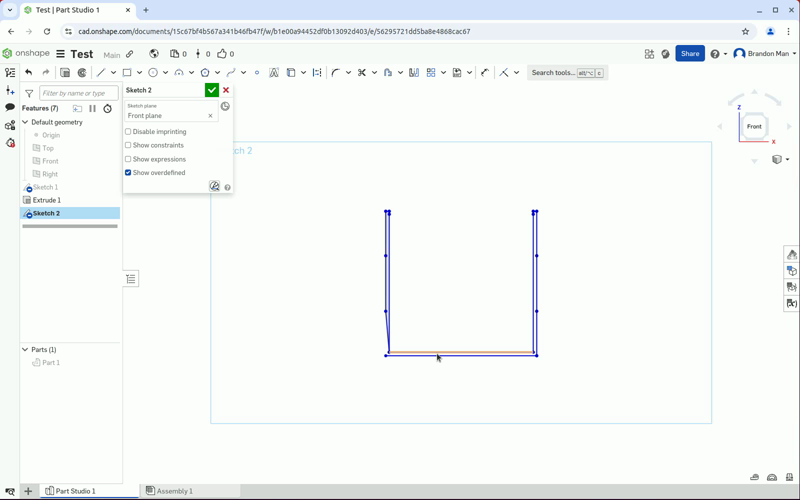
scroll(6)
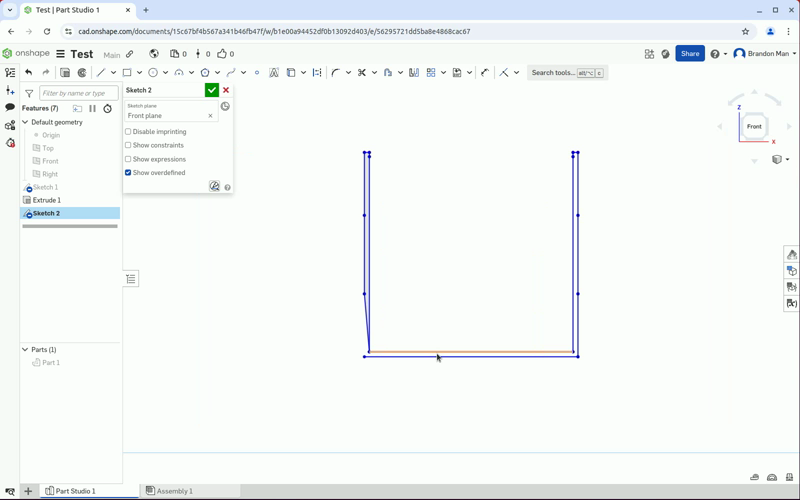
scroll(6)
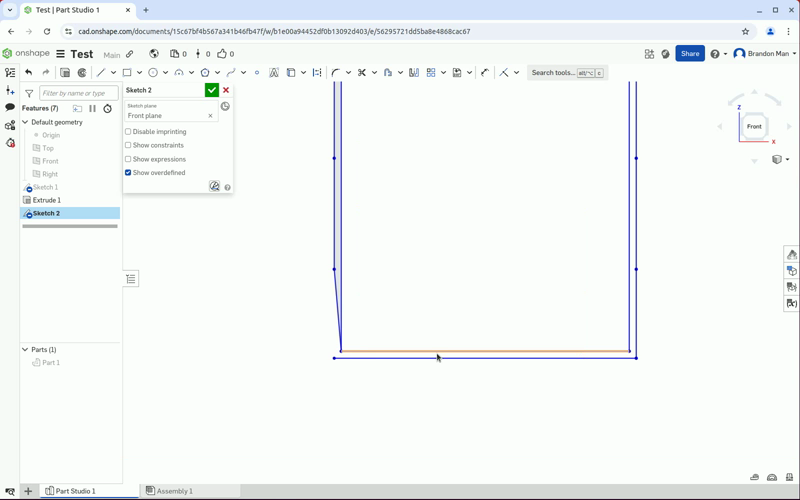
scroll(6)
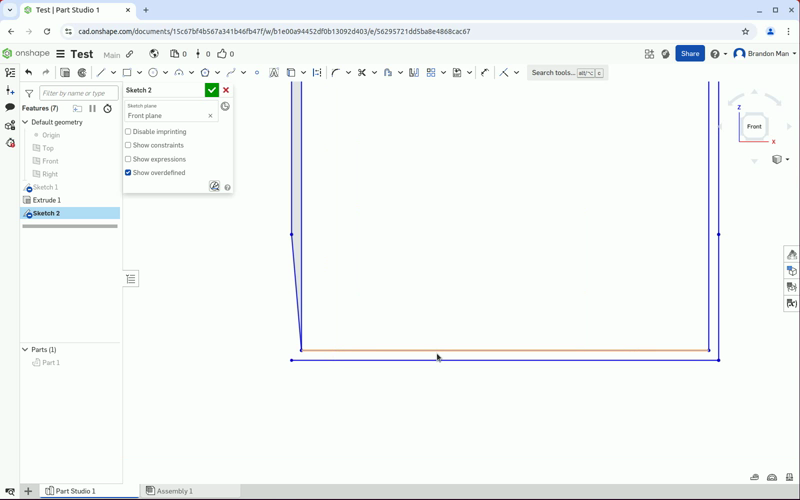
scroll(6)
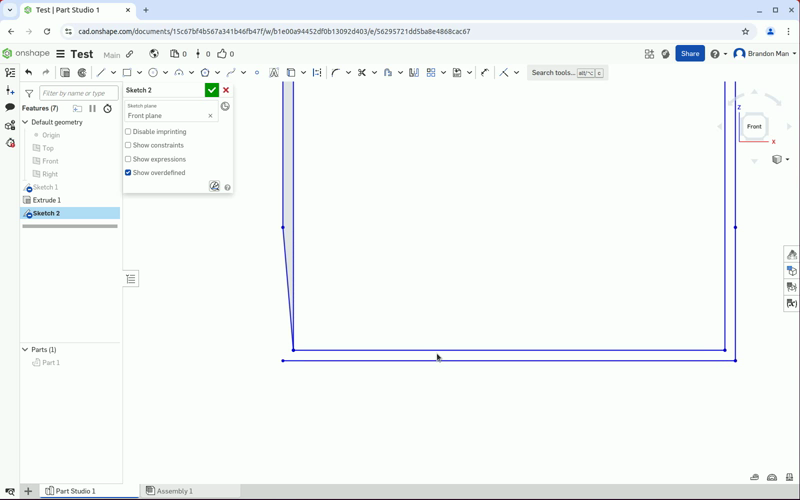
scroll(6)
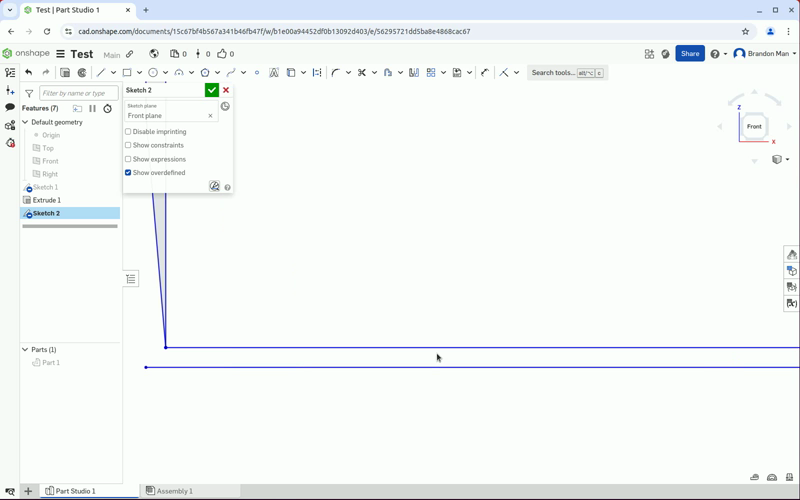
scroll(6)
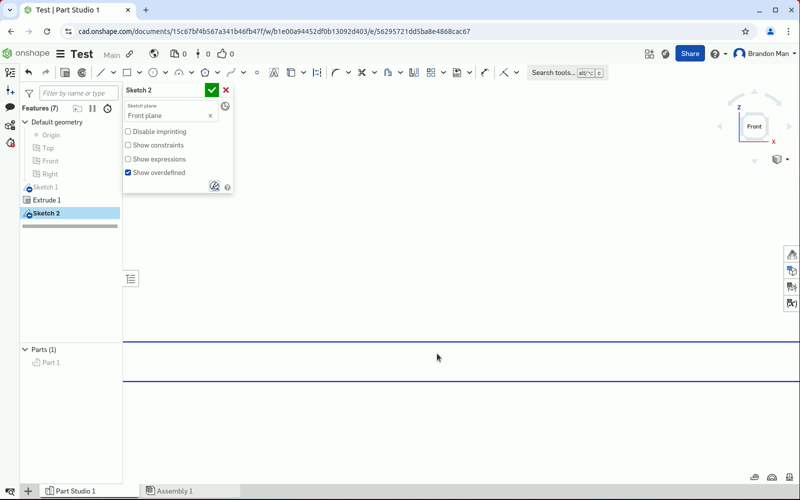
click(437, 353)
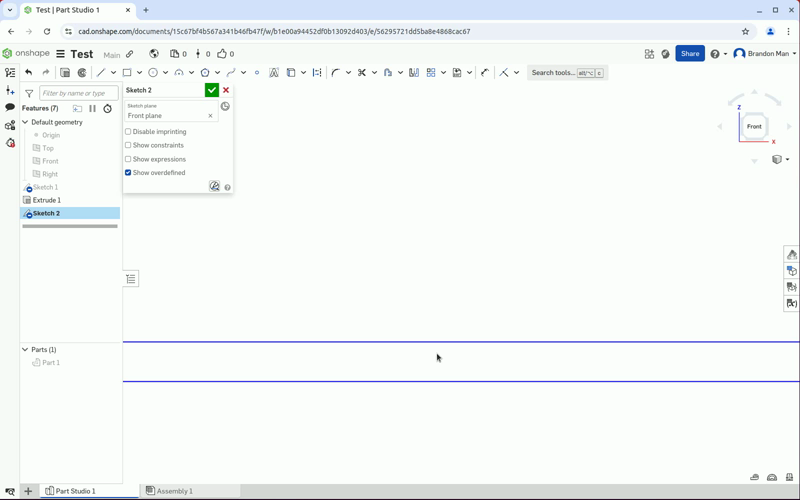
scroll(-6)
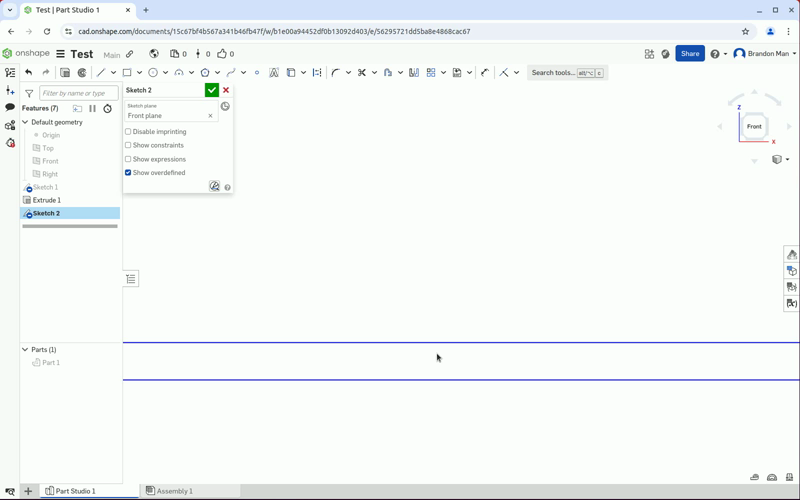
scroll(-6)
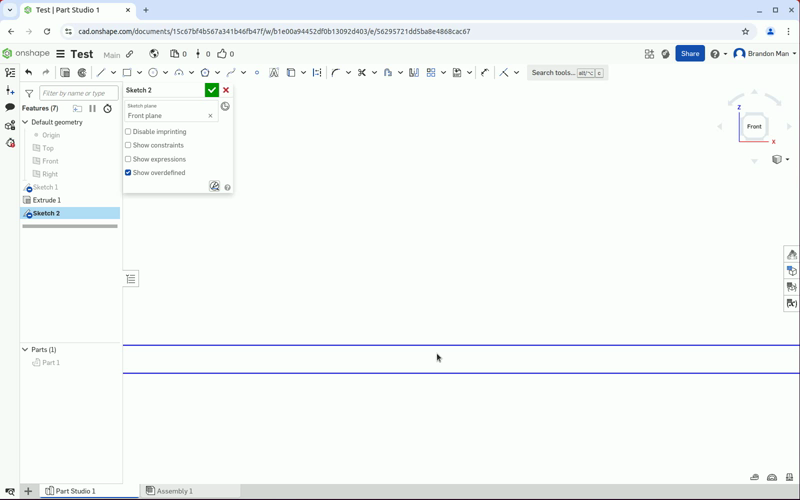
scroll(-6)
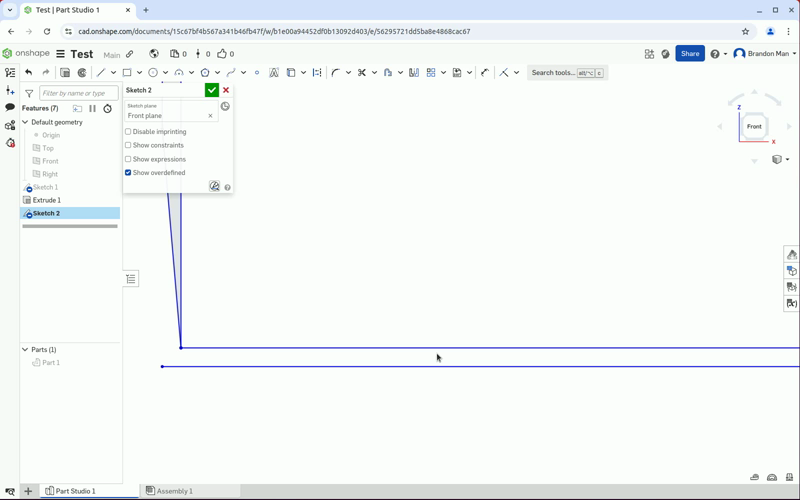
scroll(-6)
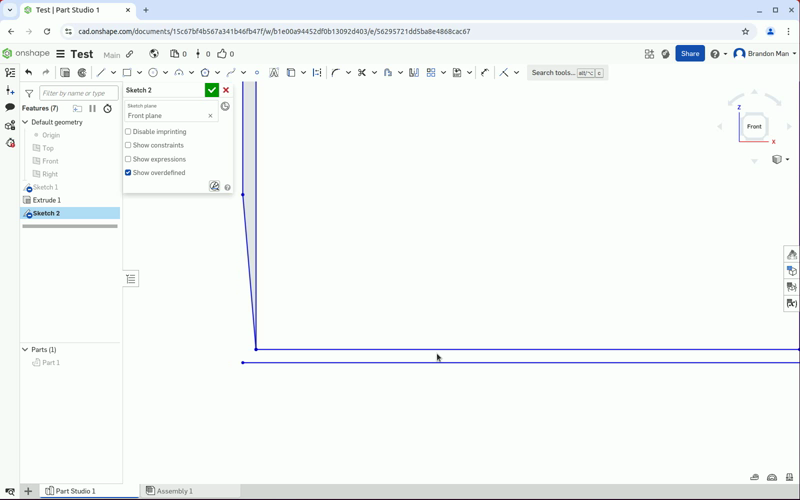
scroll(-6)
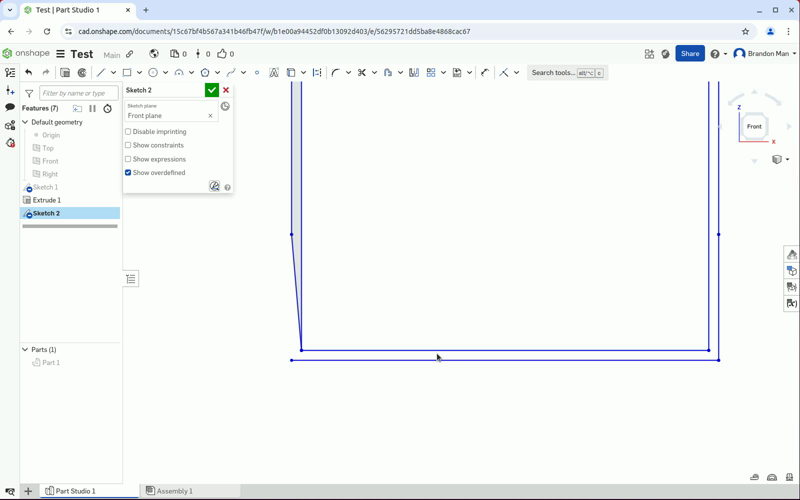
scroll(-6)
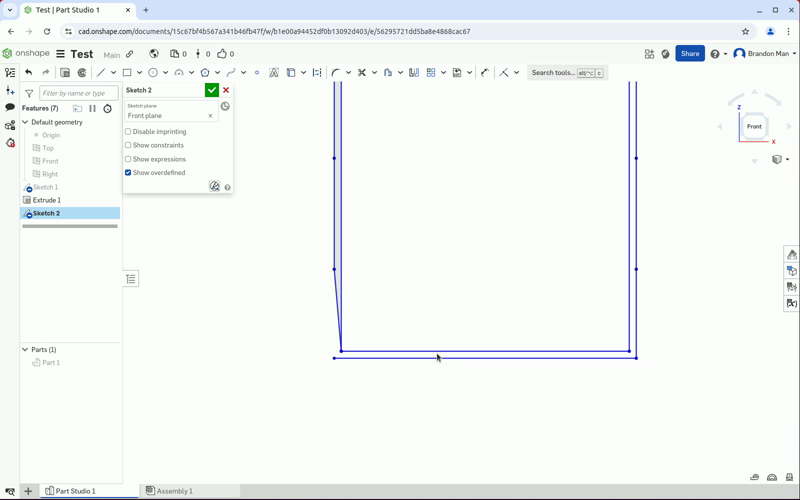
scroll(-6)
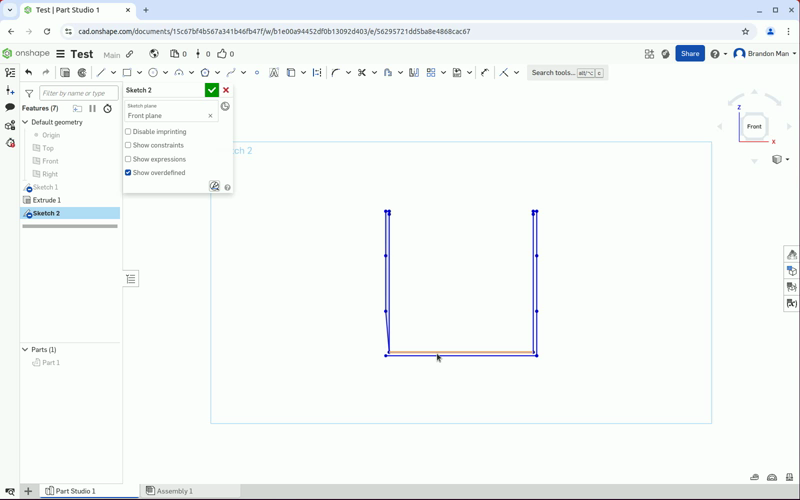
mouse_move(73, 352)
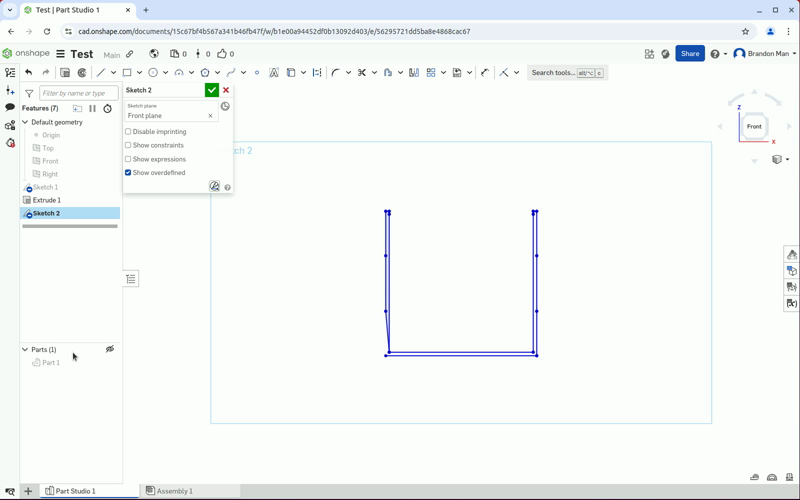
key(shift+y)
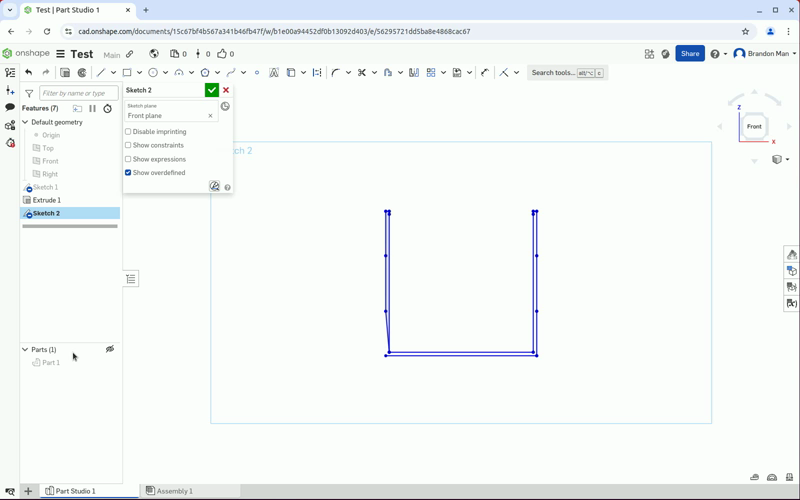
key(shift+e)
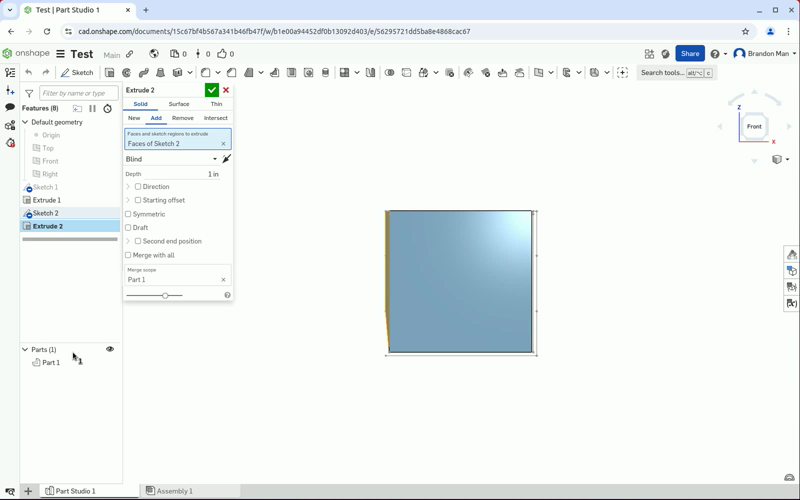
mouse_move(143, 106)
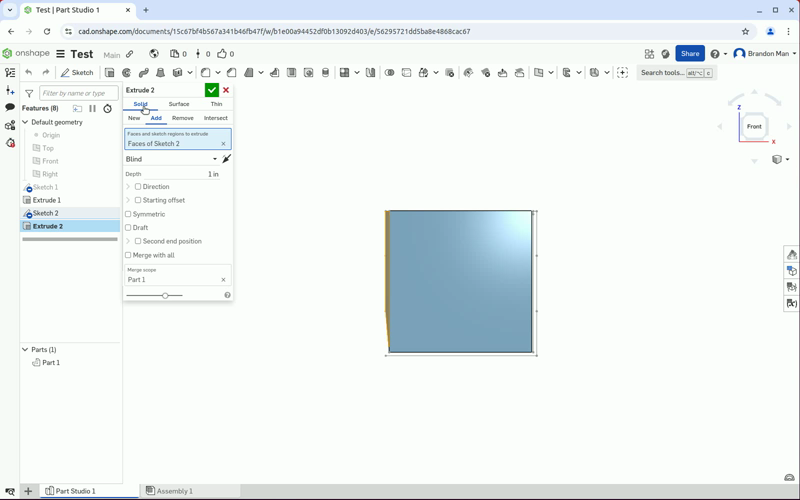
click(143, 106)
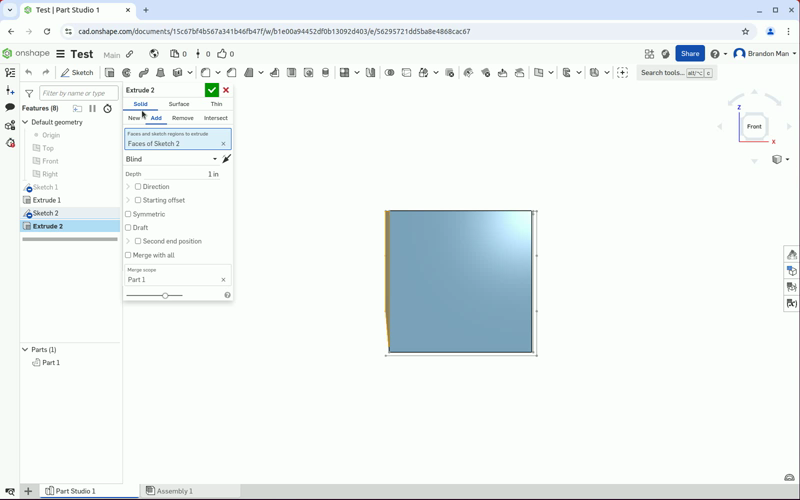
mouse_move(137, 120)
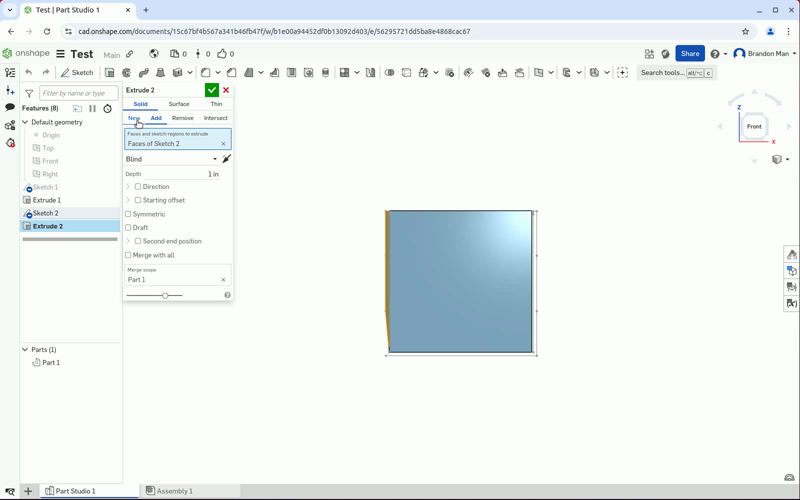
click(137, 120)
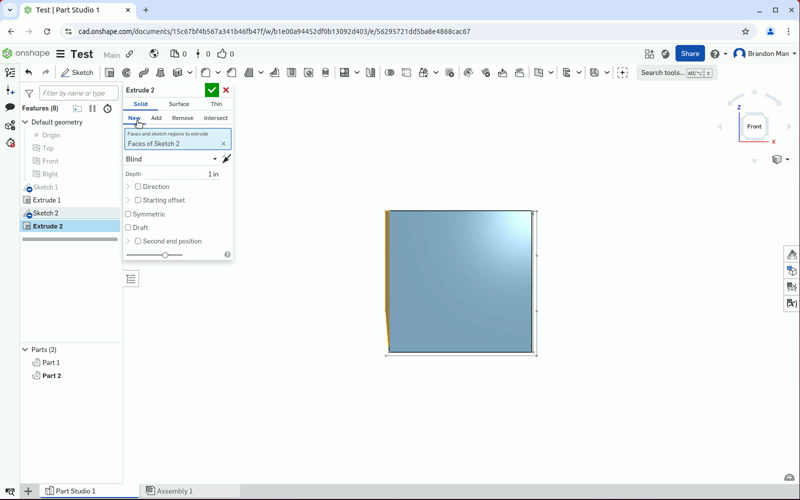
key(tab, 4)
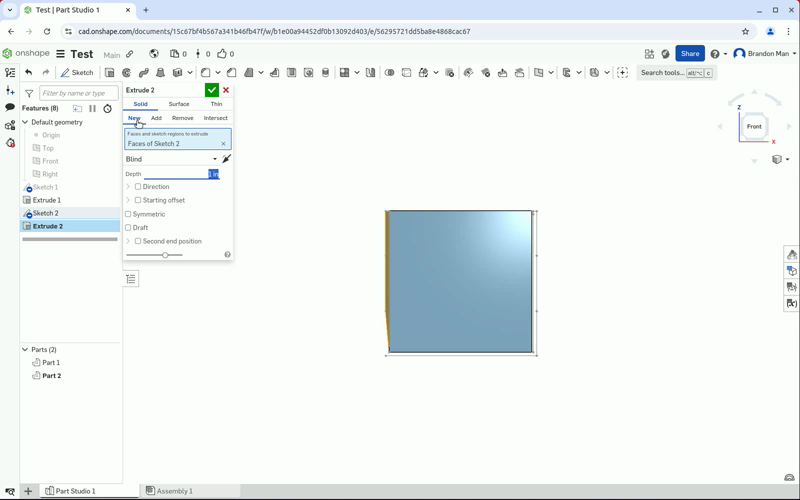
text(12.758)
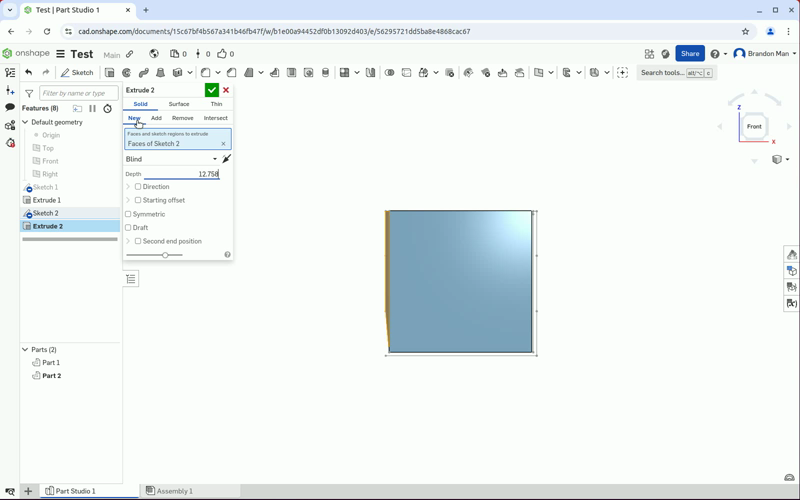
key(enter)
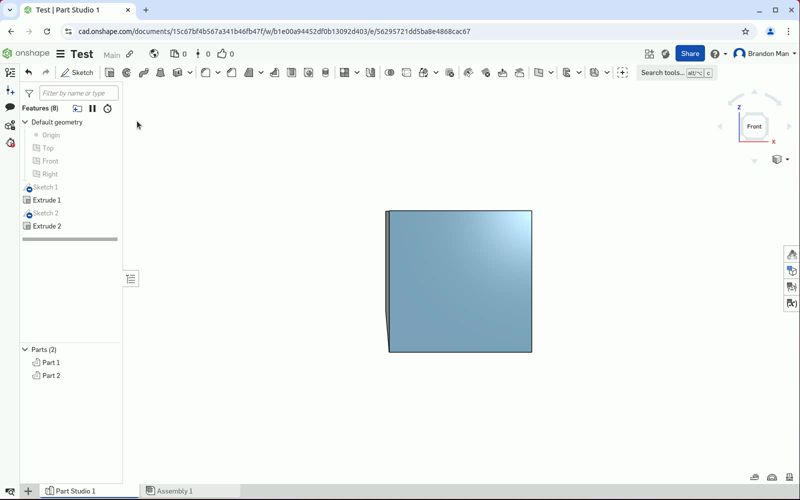
key(shift+h)
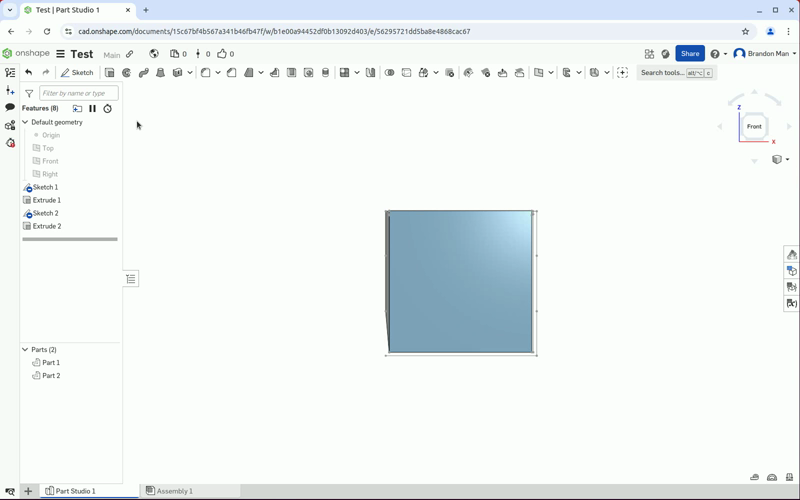
key(shift+h)
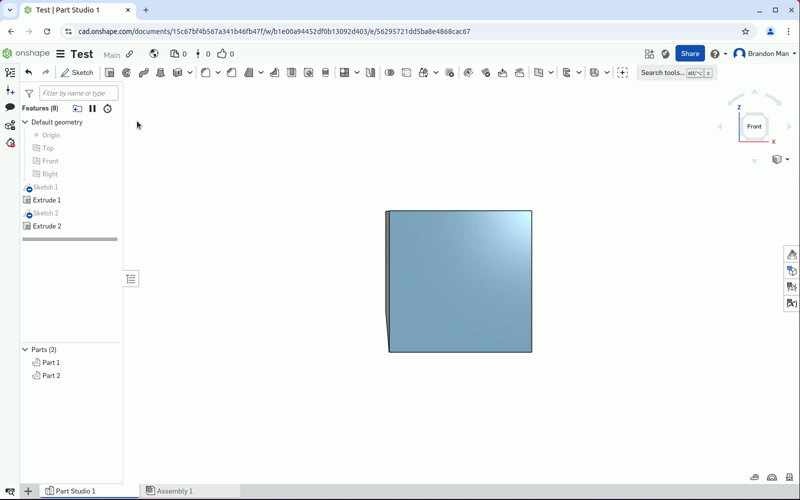
mouse_move(73, 189)
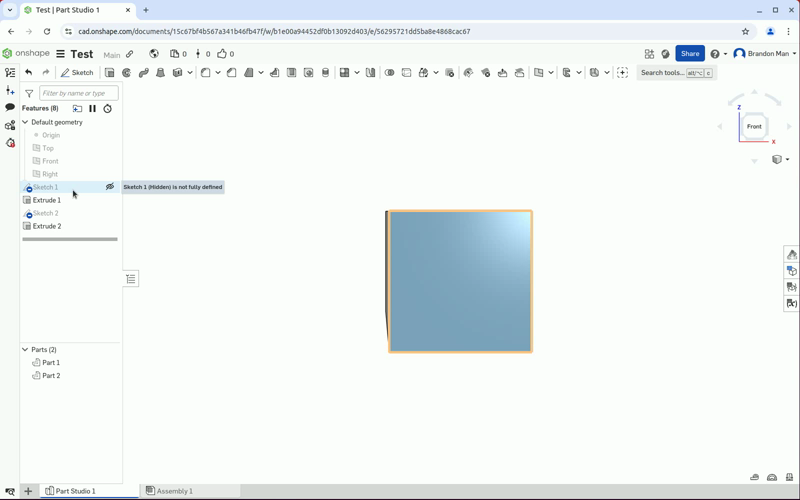
click(73, 189)
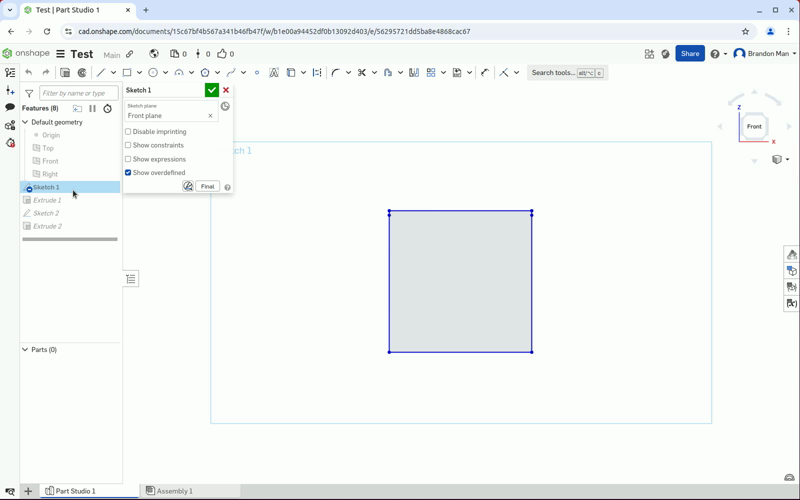
mouse_move(229, 92)
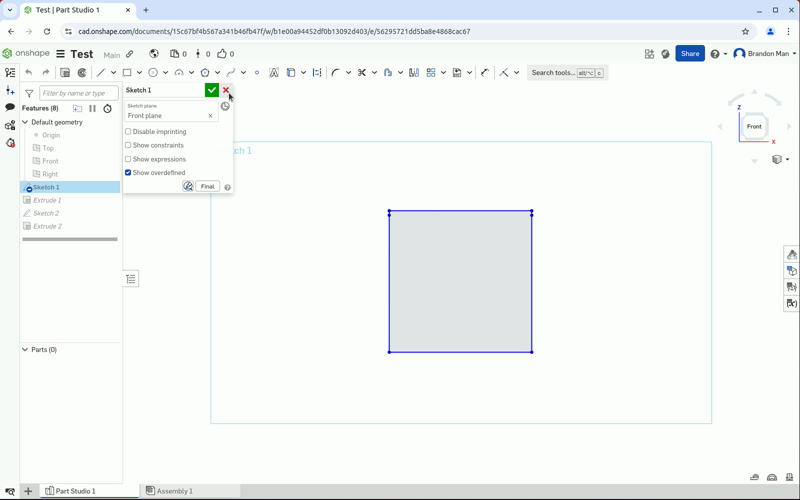
click(229, 92)
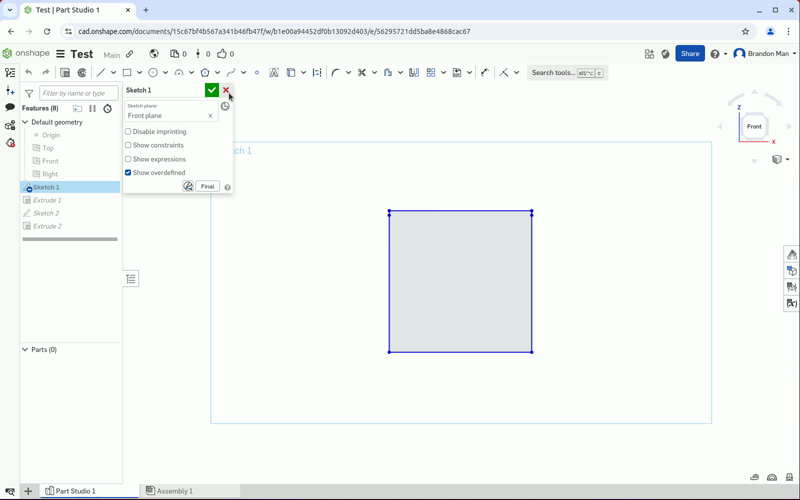
key(shift+s)
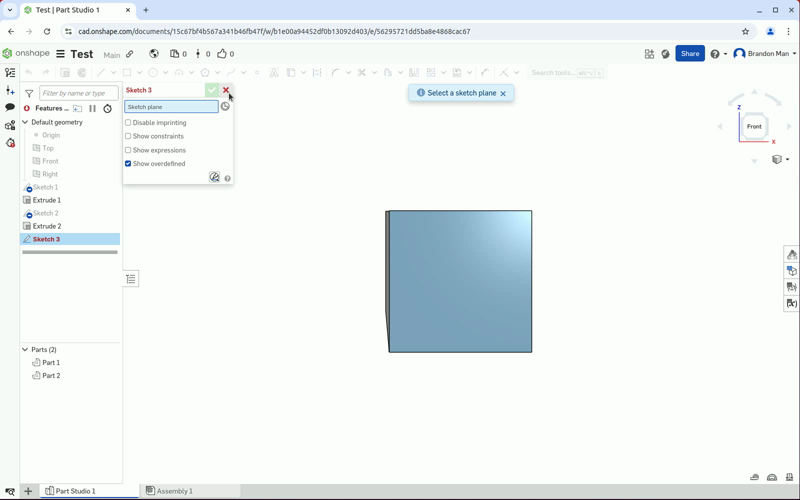
mouse_move(73, 163)
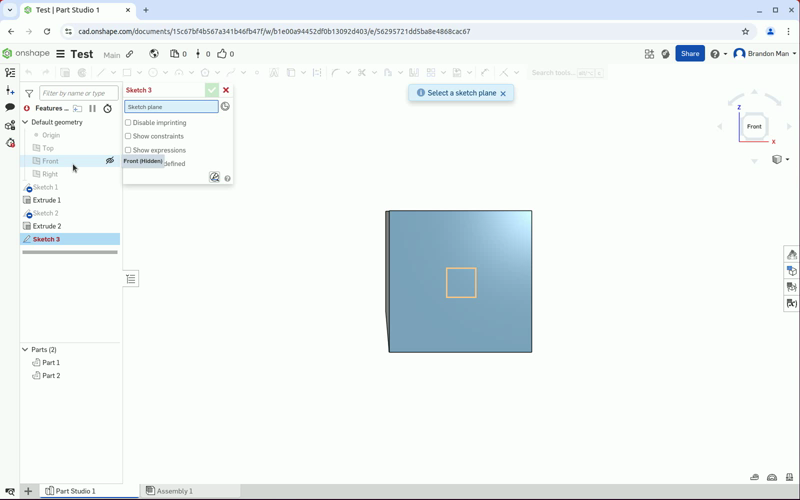
click(73, 163)
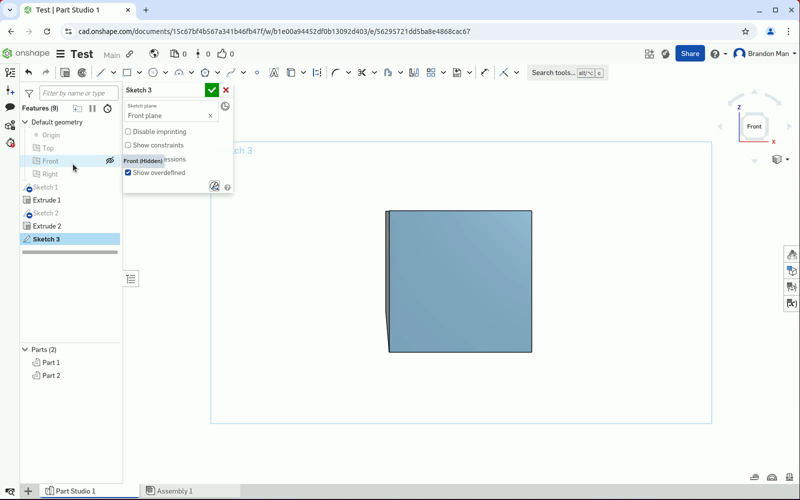
mouse_move(73, 352)
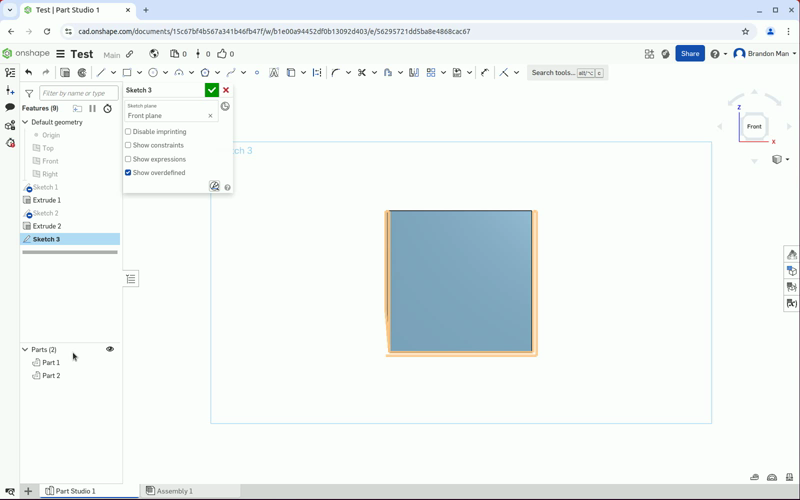
key(y)
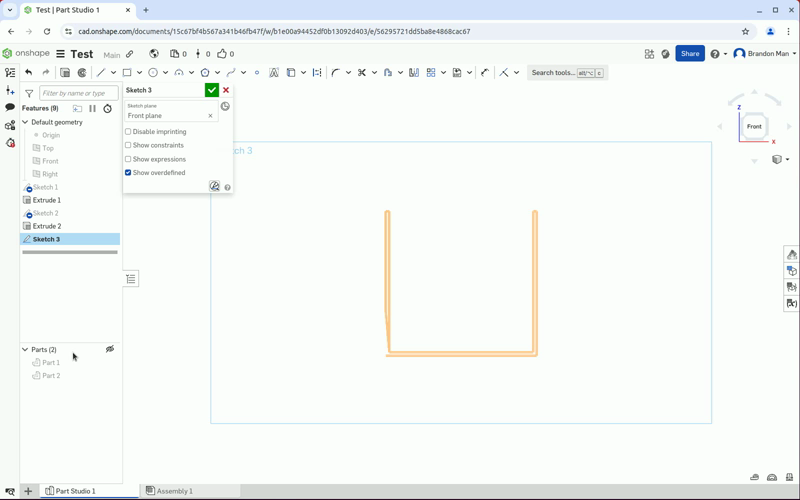
key(l)
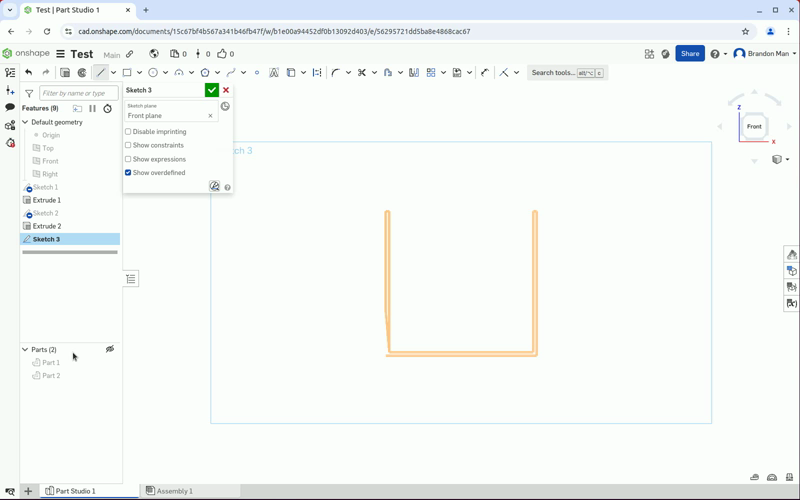
key_down(shift)
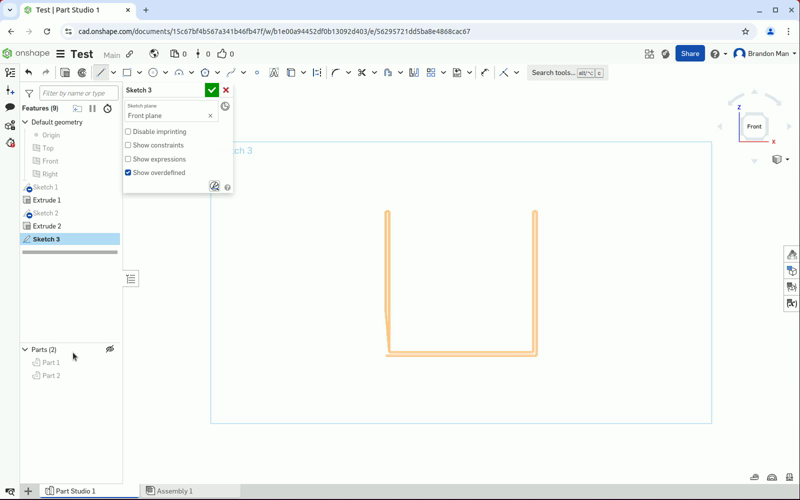
mouse_move(348, 311)
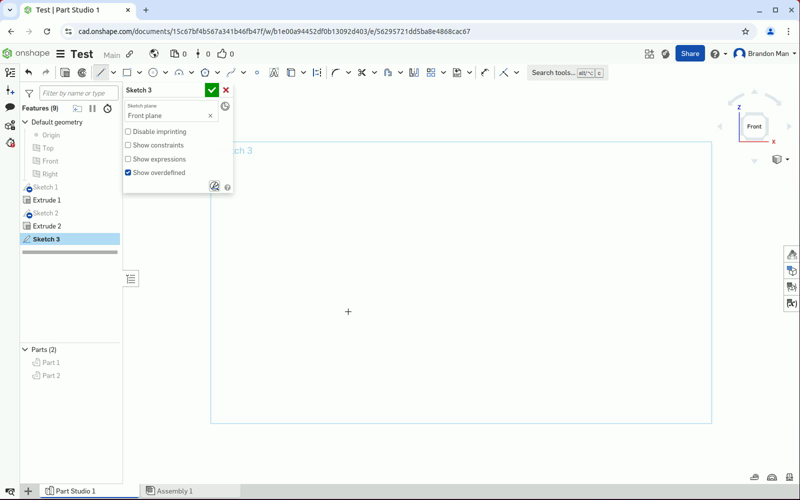
click(348, 311)
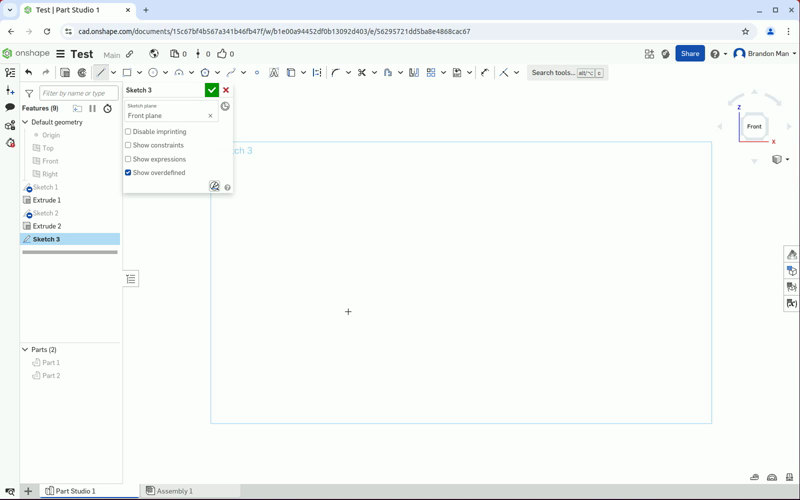
key_up(shift)
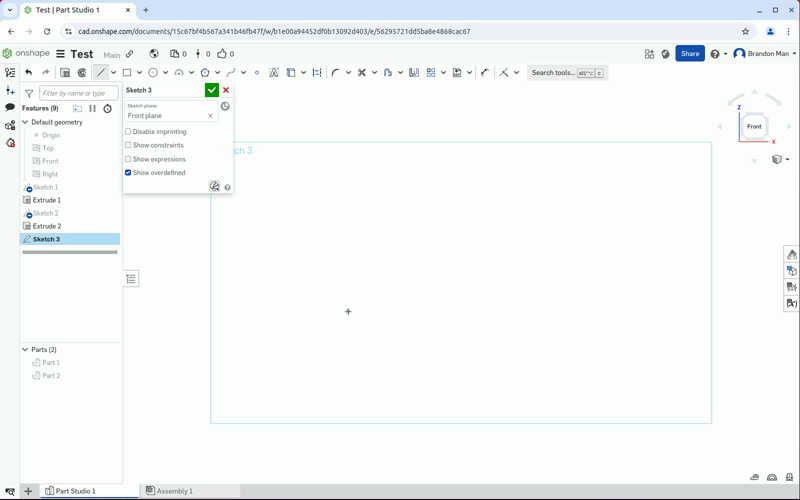
key_down(shift)
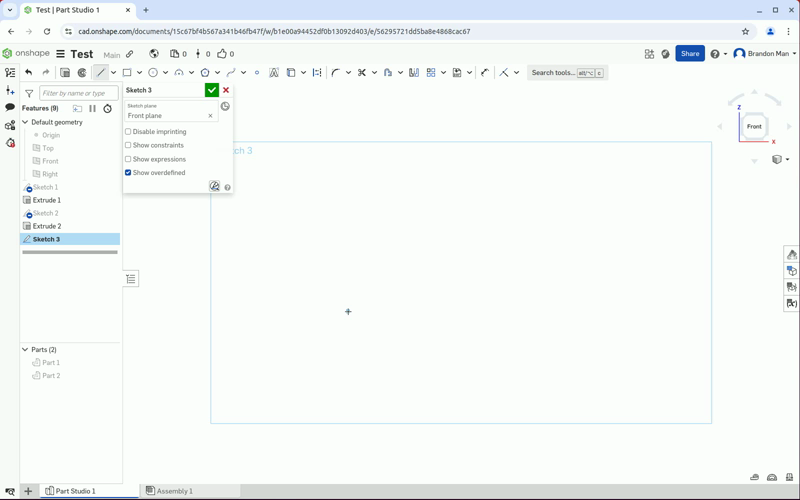
mouse_move(378, 311)
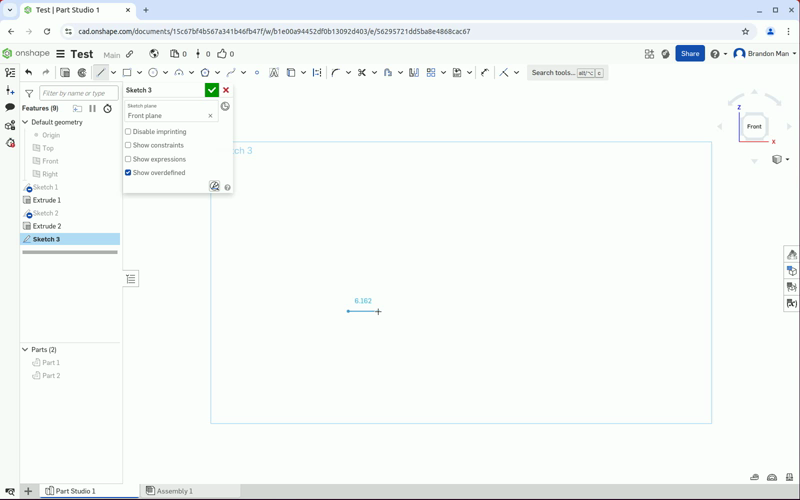
mouse_move(385, 311)
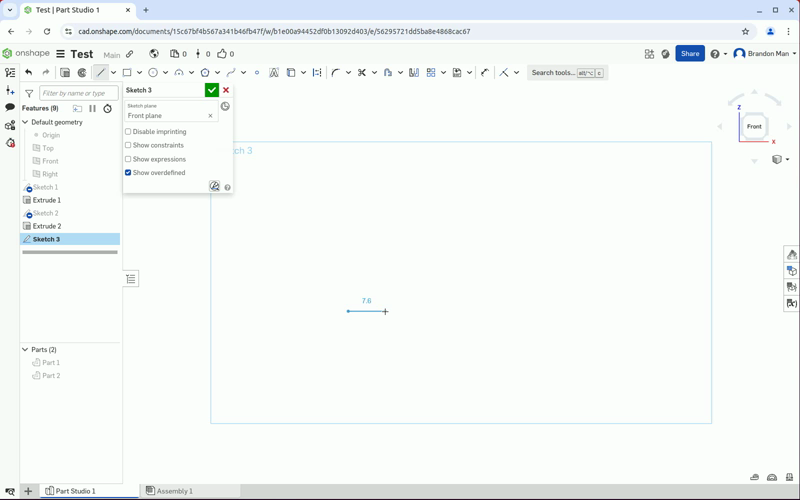
click(385, 311)
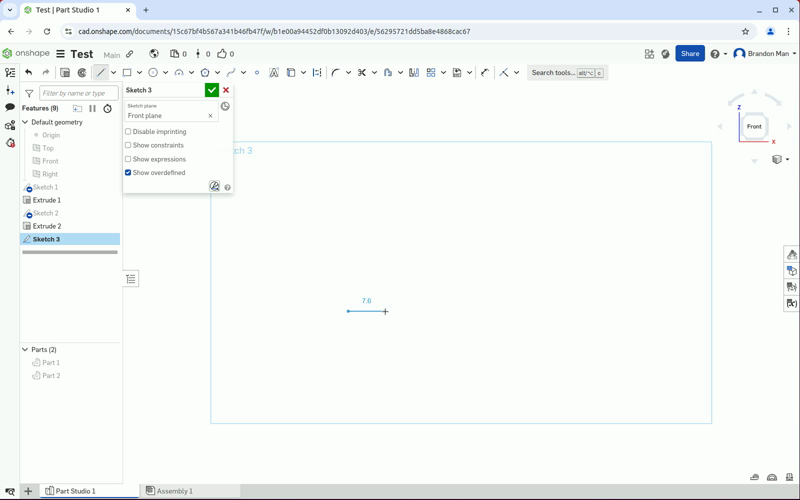
key_up(shift)
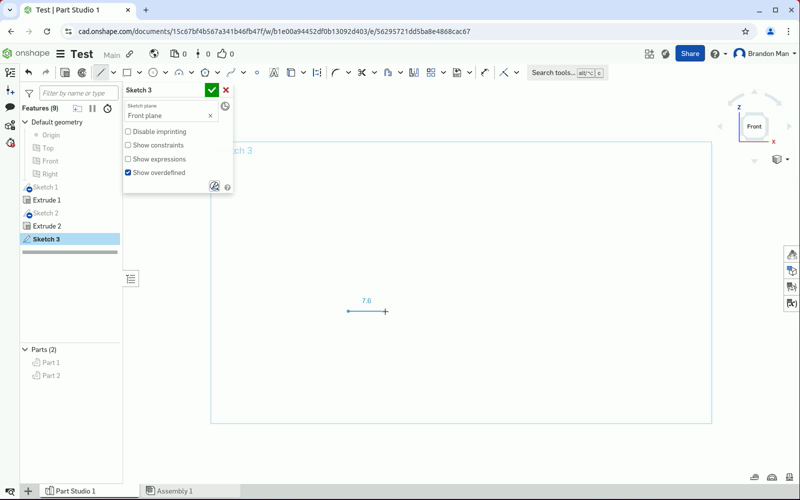
key_down(shift)
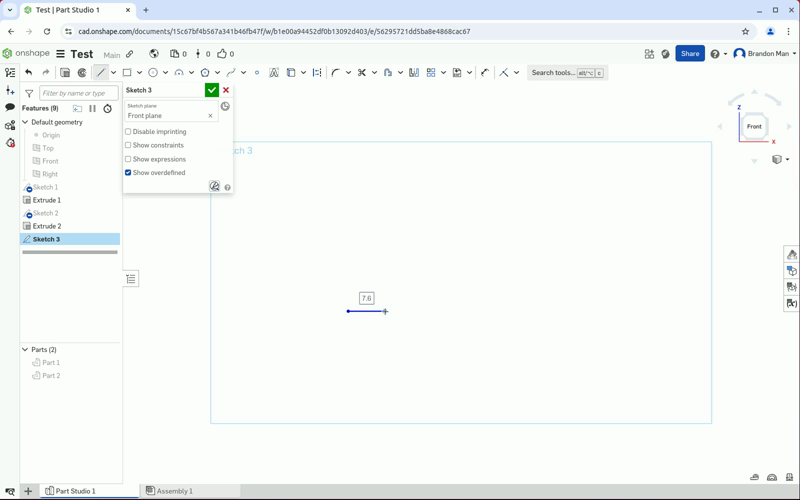
mouse_move(415, 311)
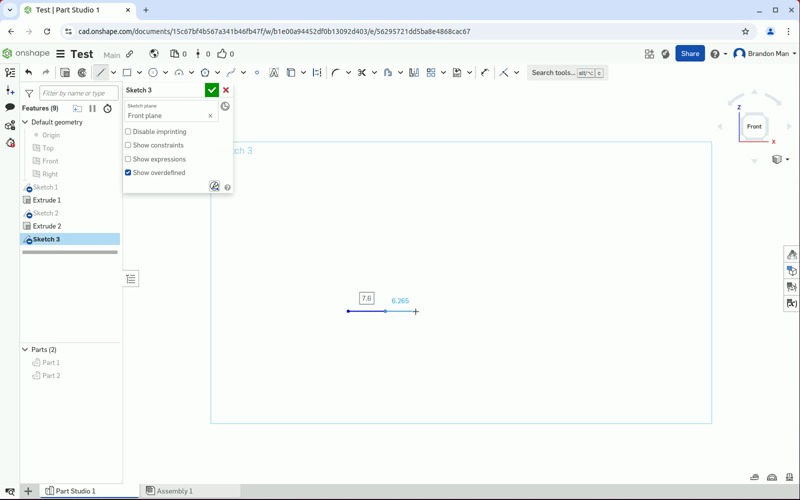
mouse_move(385, 254)
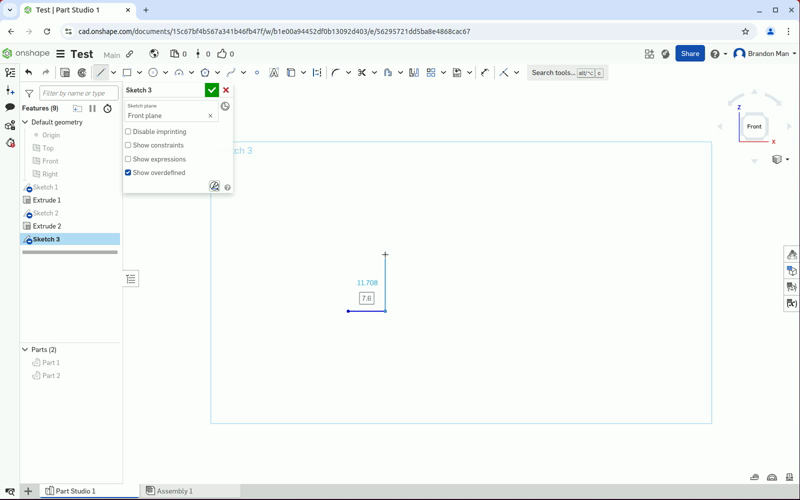
click(385, 254)
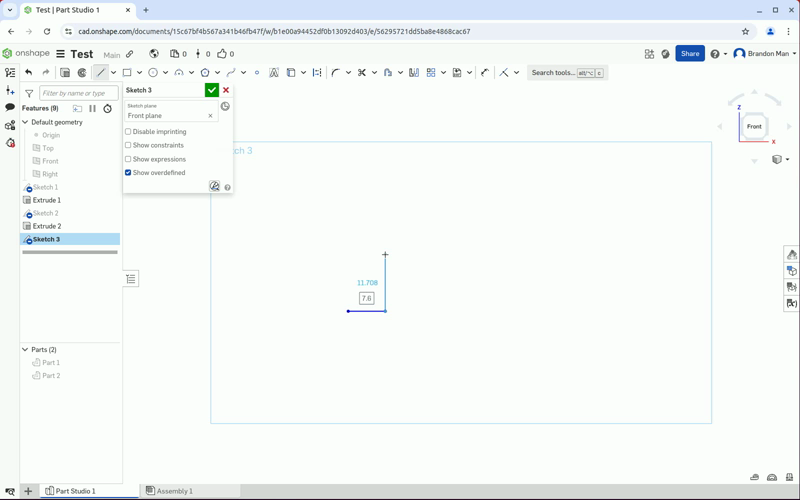
key_up(shift)
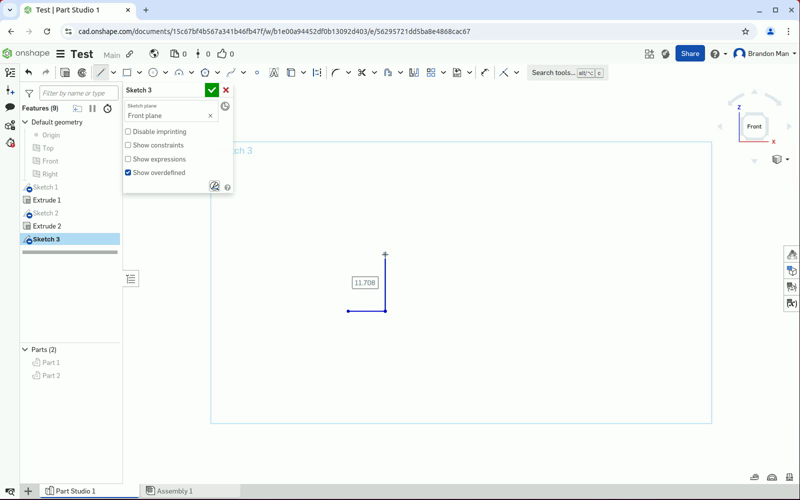
key_down(shift)
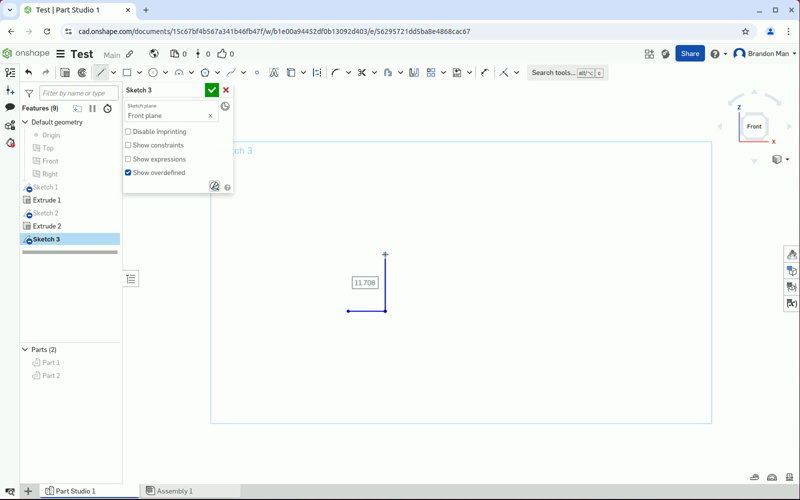
mouse_move(415, 254)
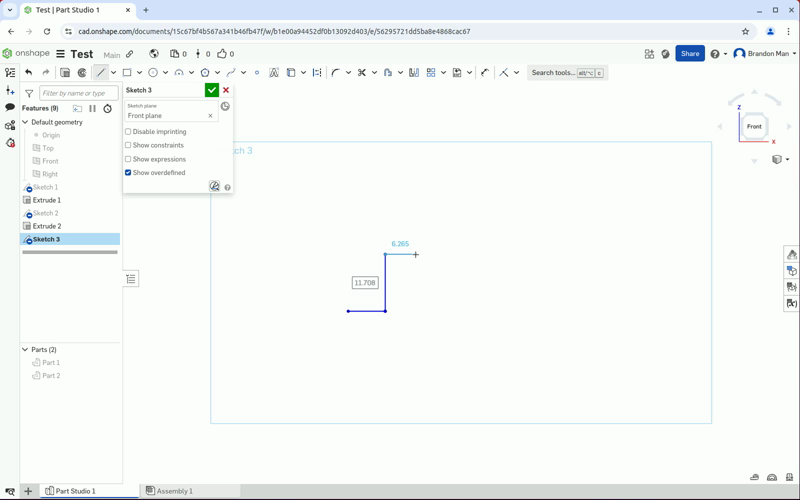
mouse_move(348, 254)
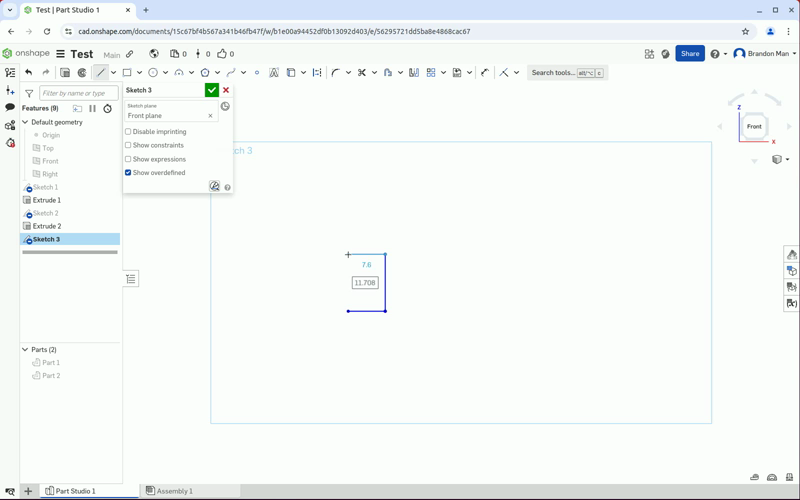
click(348, 254)
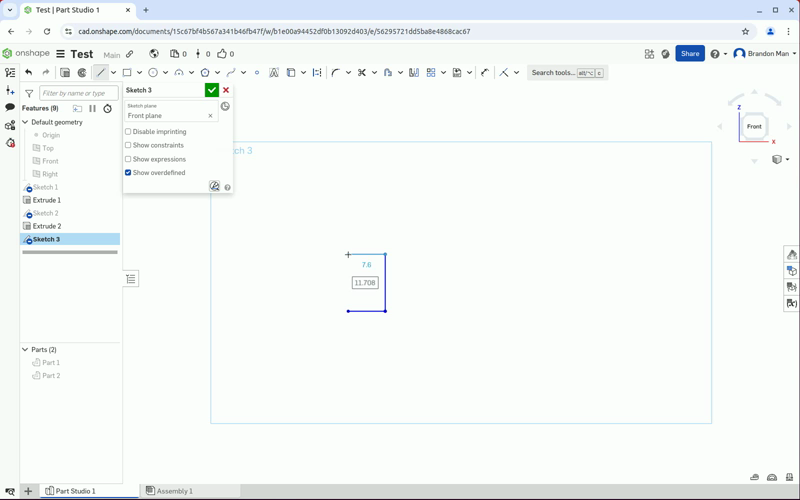
key_up(shift)
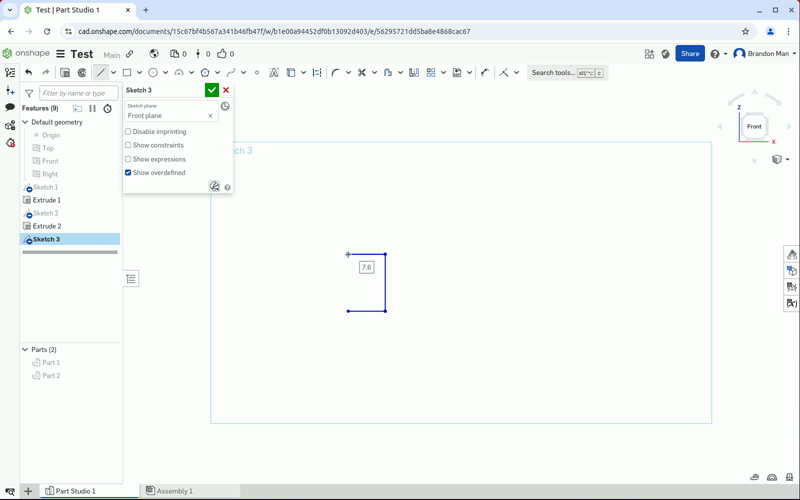
mouse_move(378, 254)
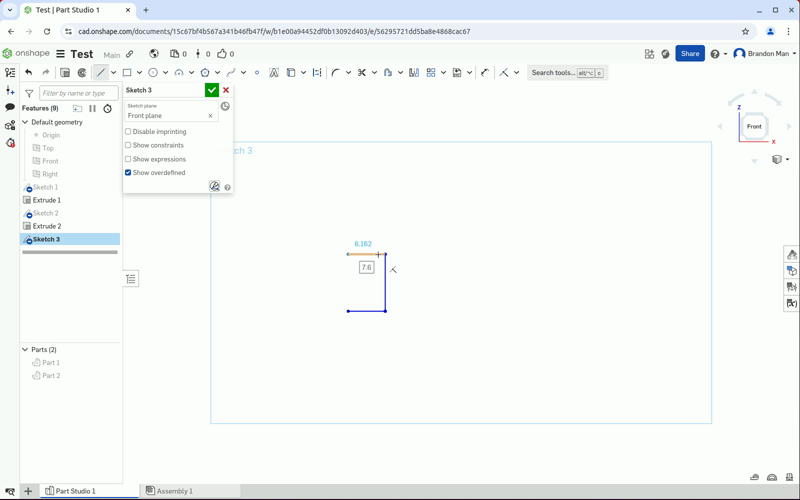
key_down(shift)
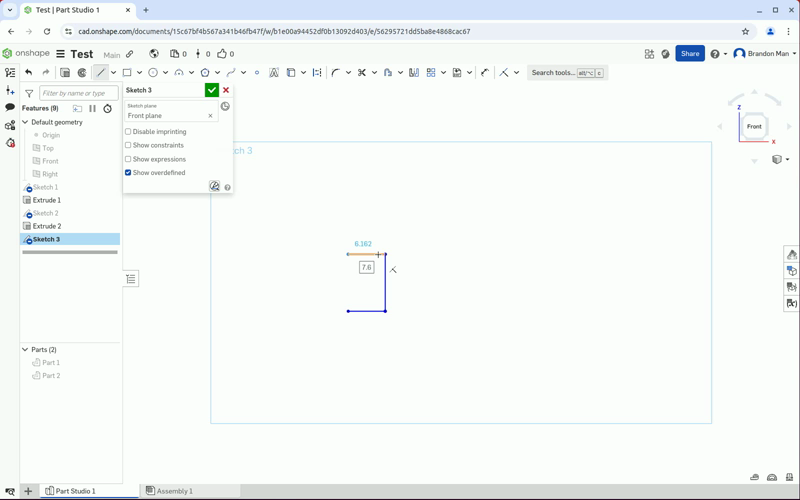
mouse_move(348, 311)
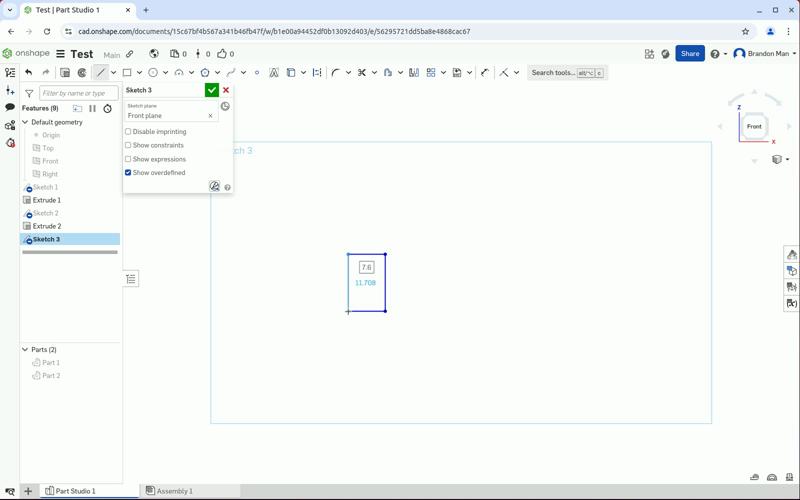
key_up(shift)
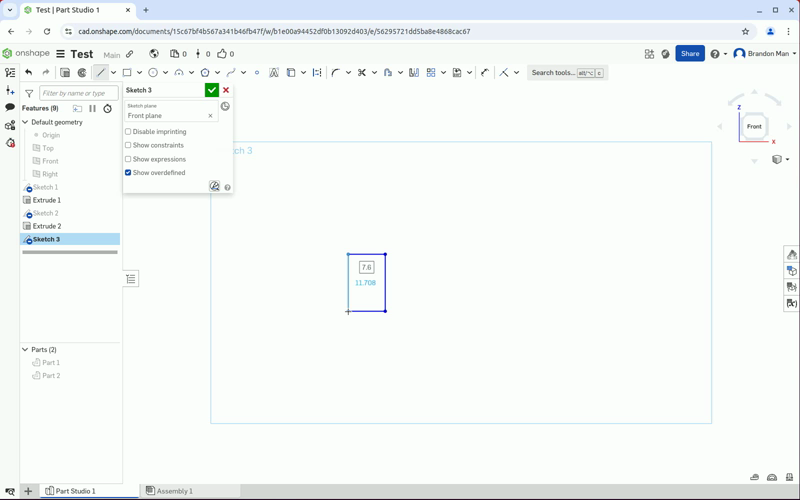
click(348, 311)
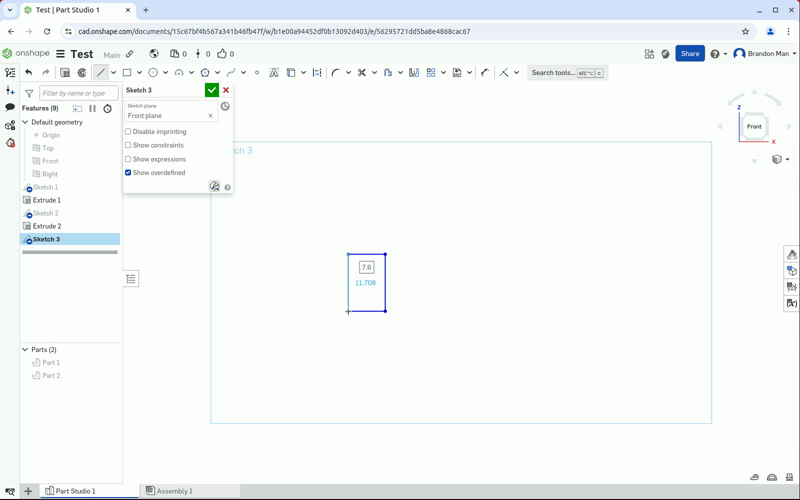
key(esc)
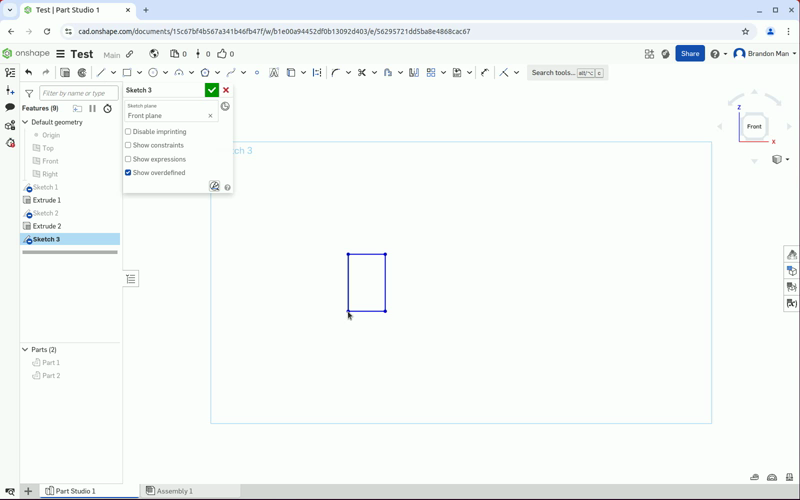
key(c)
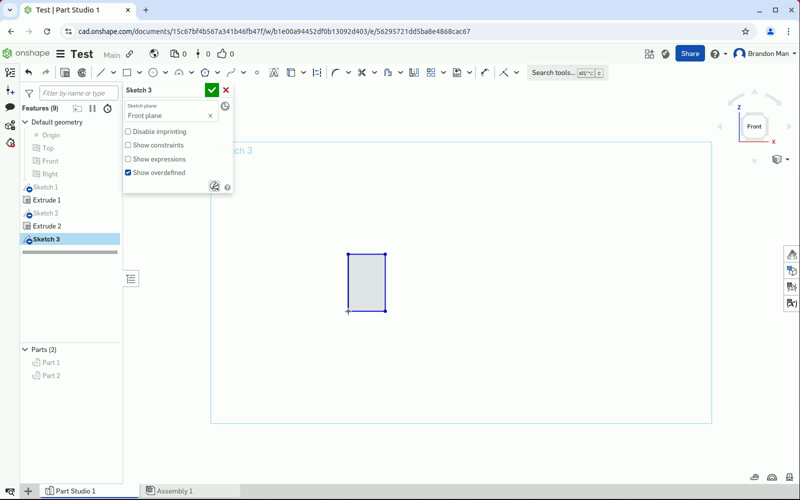
key_down(shift)
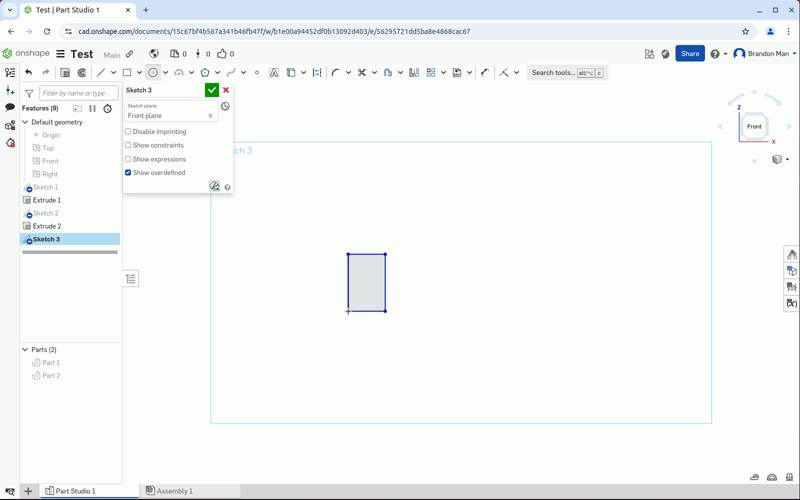
mouse_move(366, 282)
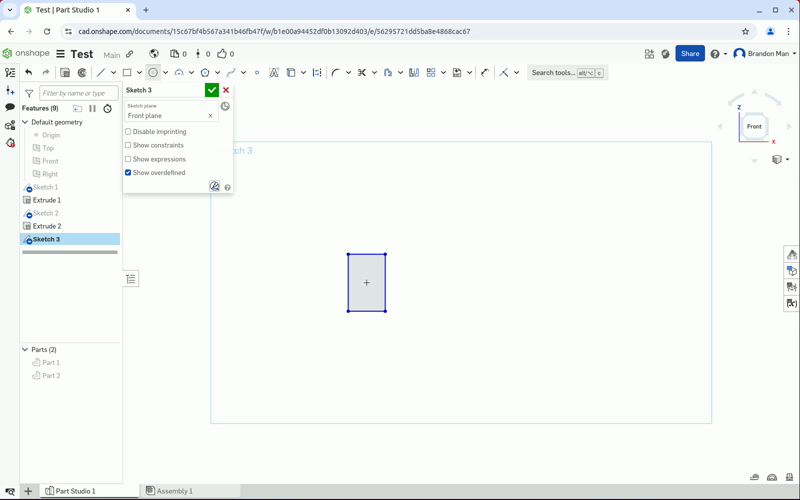
click(366, 282)
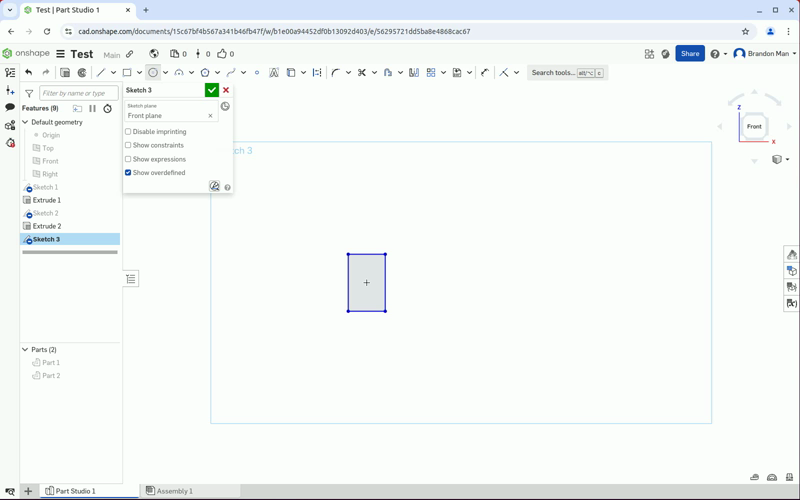
key_up(shift)
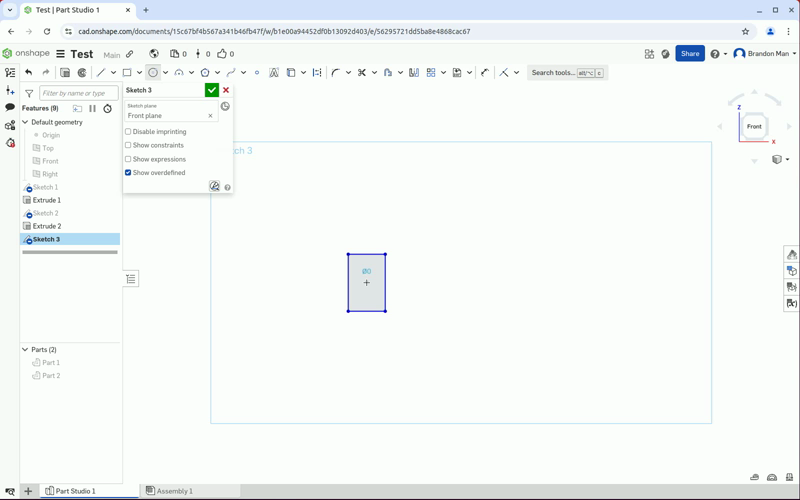
mouse_move(371, 282)
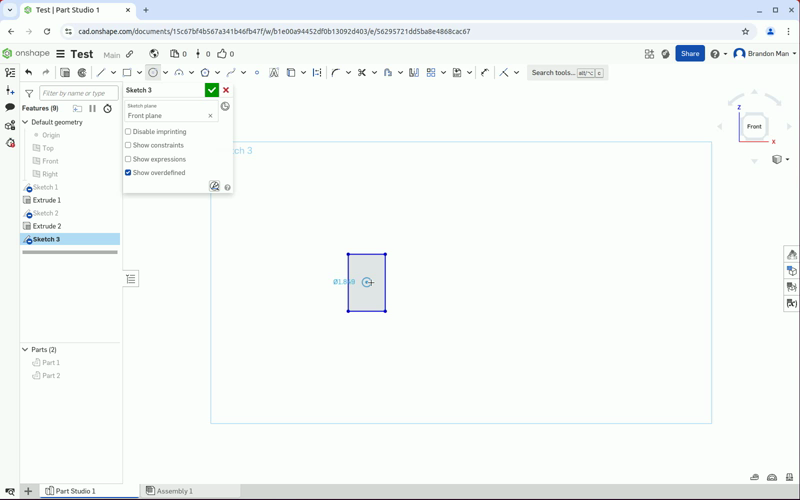
click(371, 282)
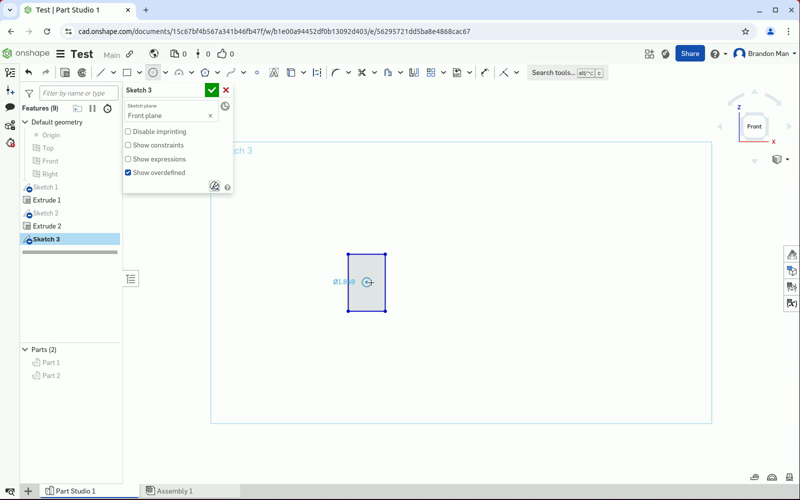
key(esc)
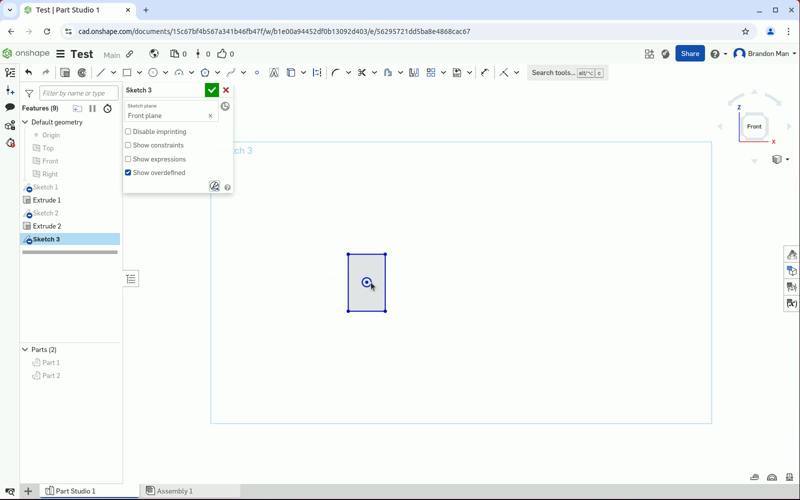
mouse_move(376, 303)
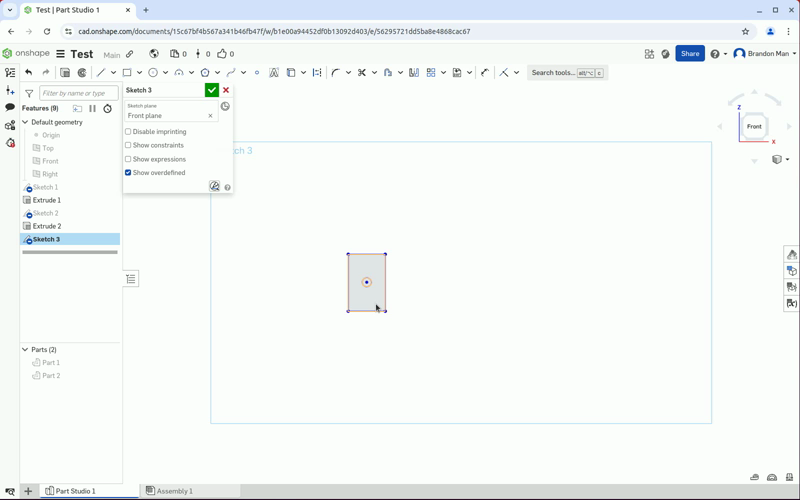
click(376, 303)
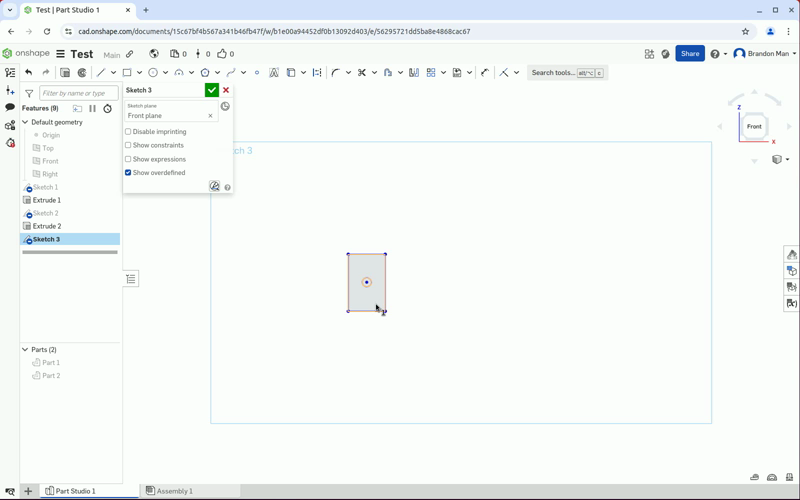
mouse_move(73, 352)
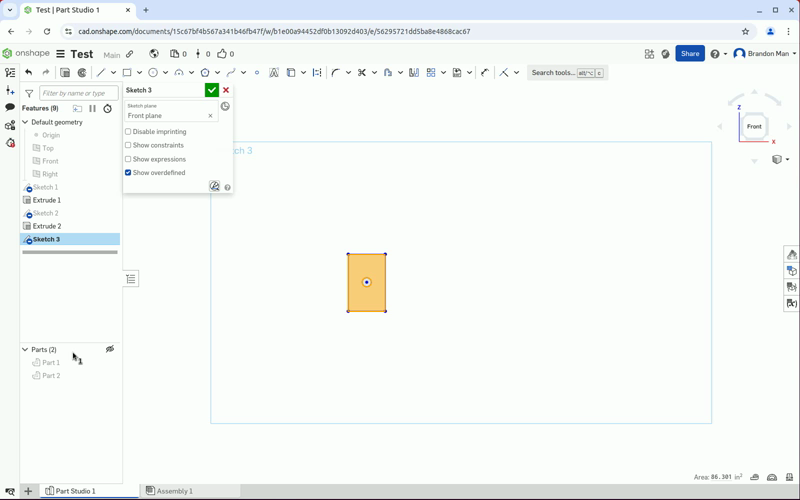
key(shift+y)
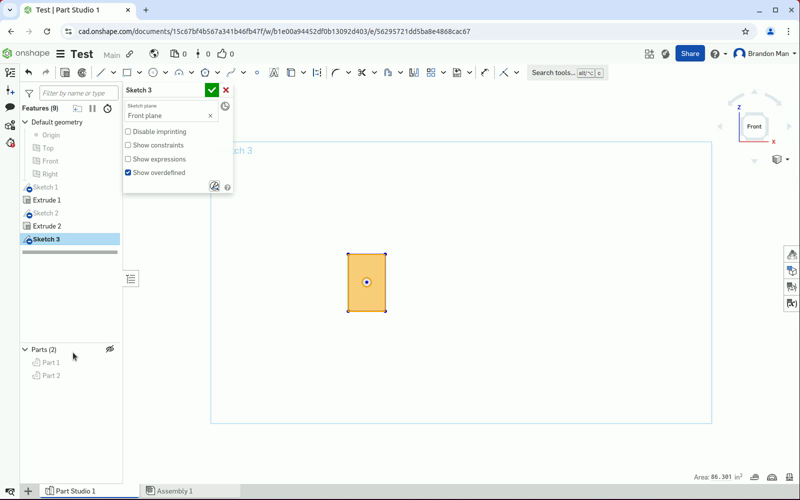
key(shift+e)
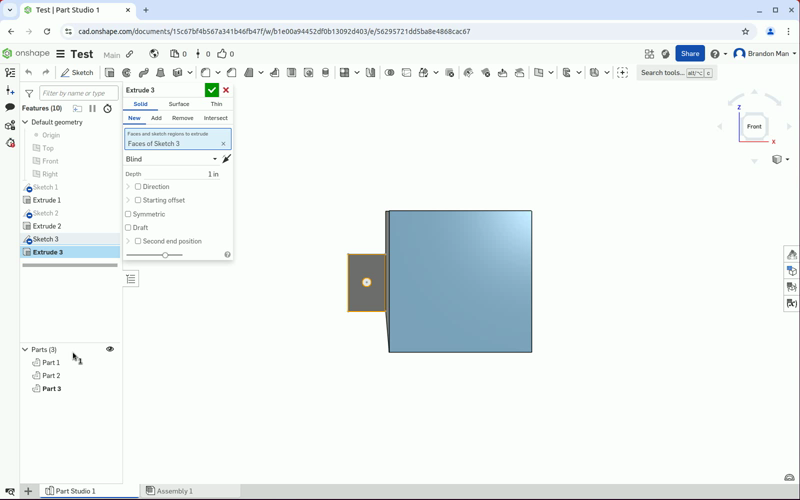
mouse_move(143, 106)
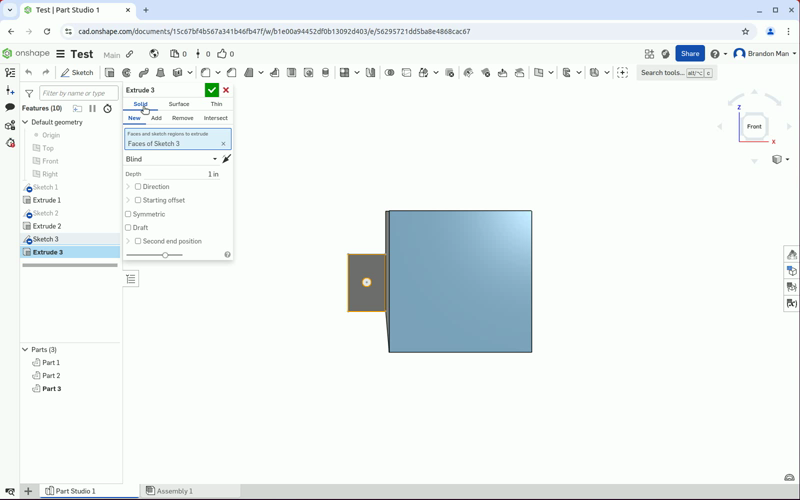
click(143, 106)
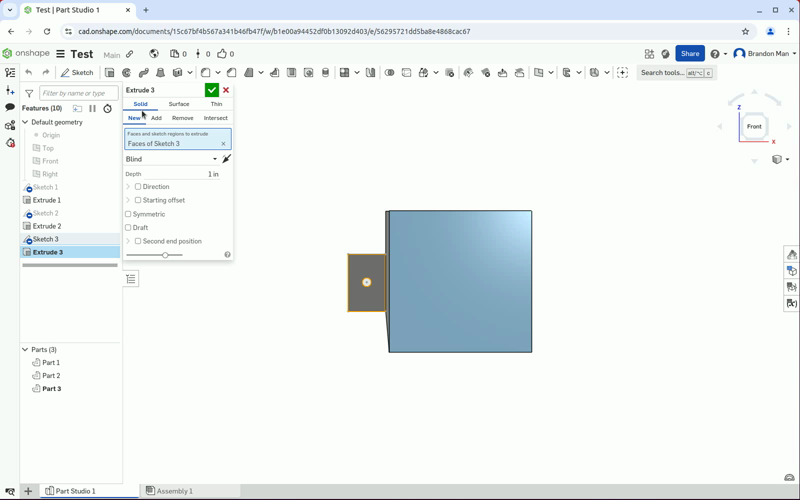
mouse_move(137, 120)
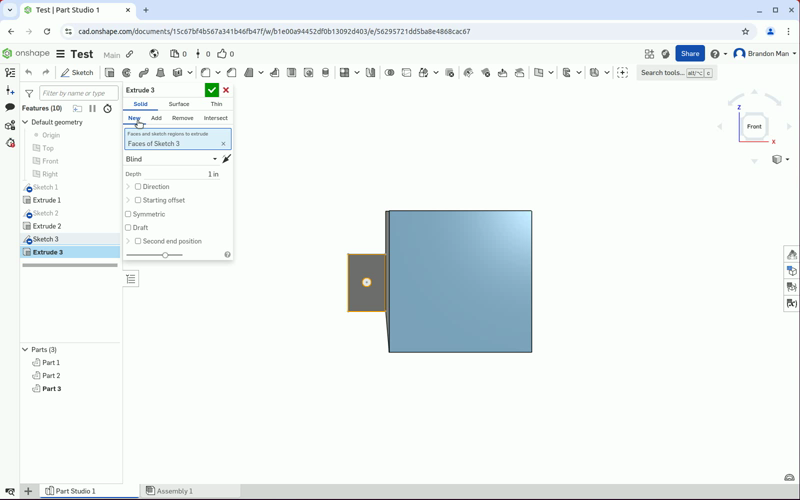
click(137, 120)
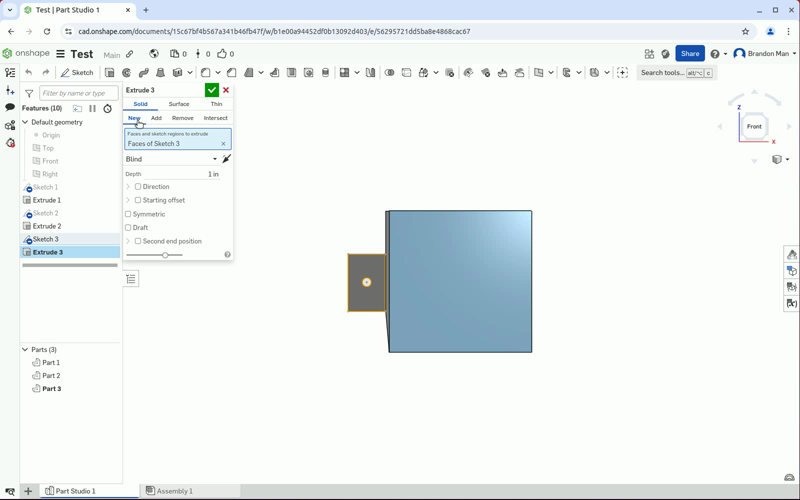
key(tab, 4)
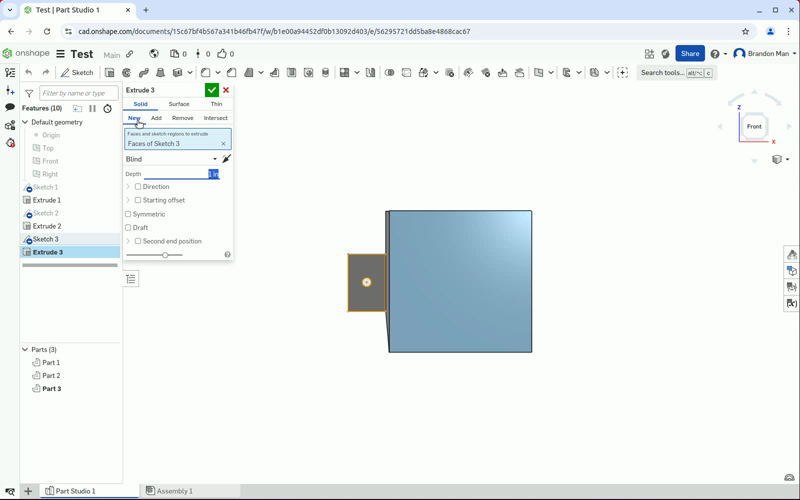
text(2.889)
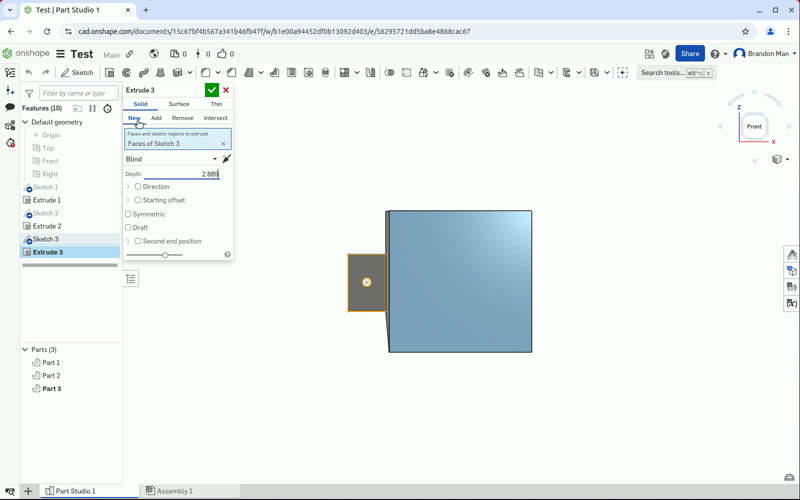
key(enter)
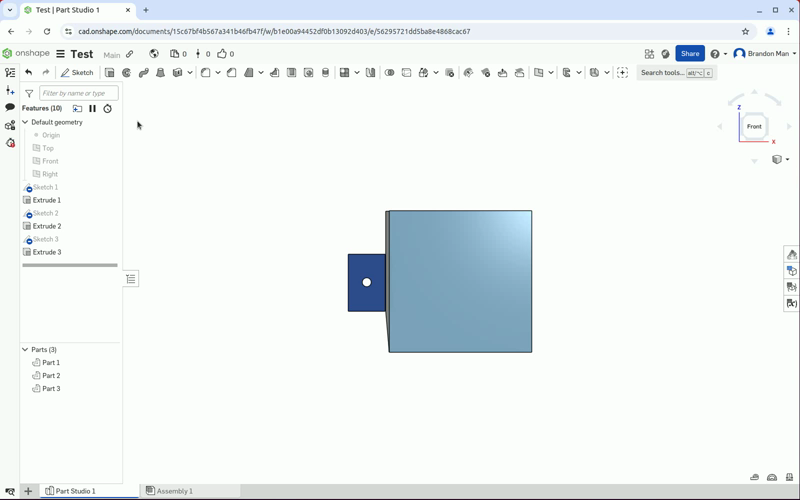
key(shift+h)
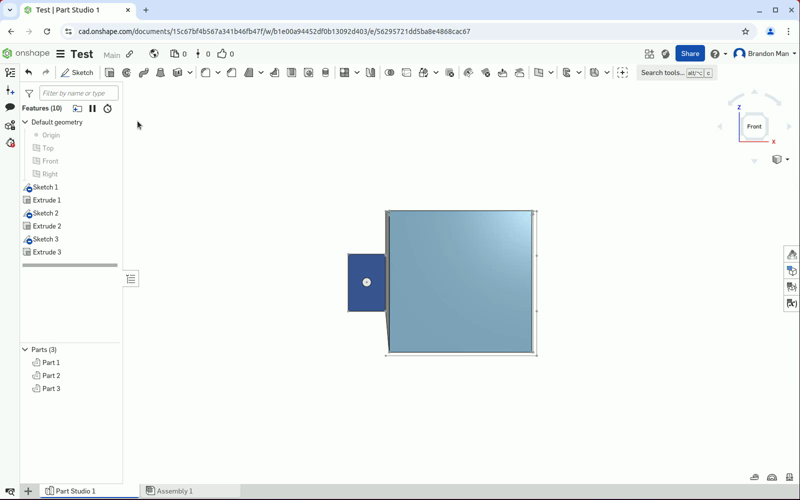
key(shift+h)
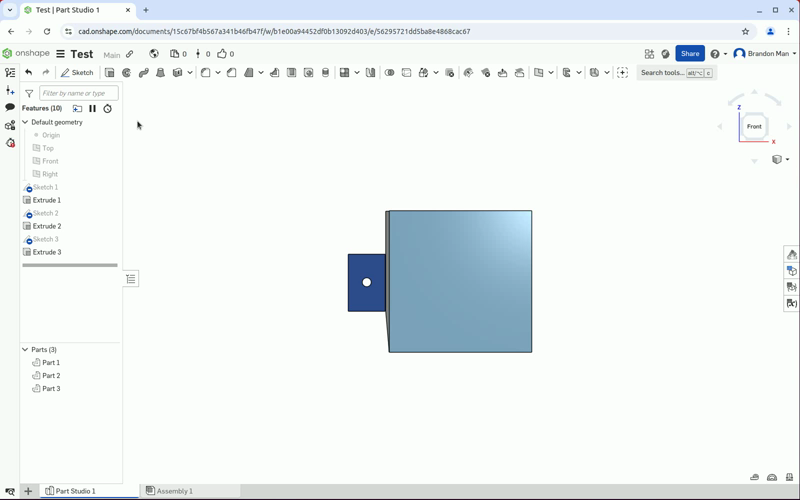
mouse_move(73, 189)
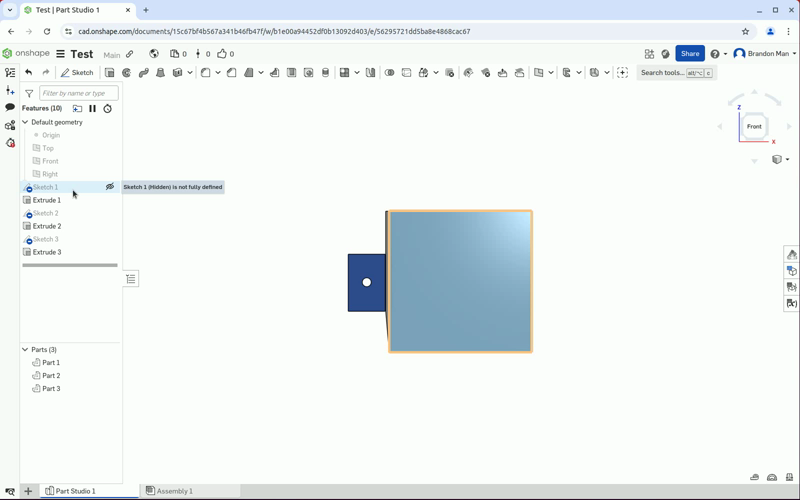
click(73, 189)
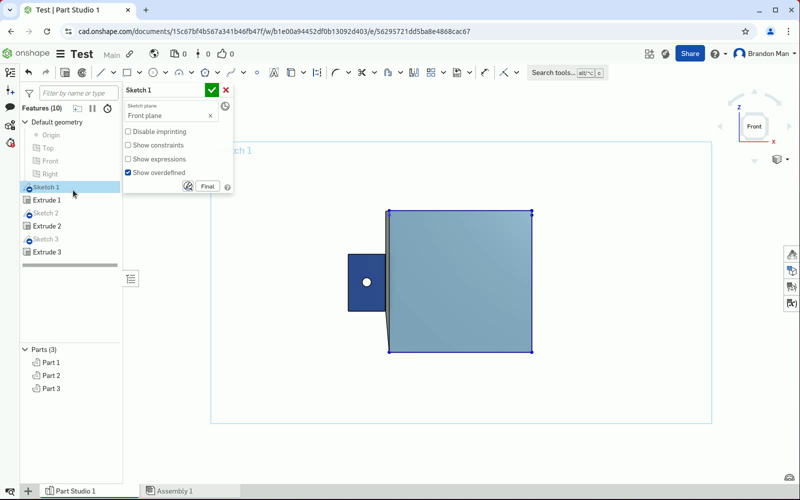
mouse_move(229, 92)
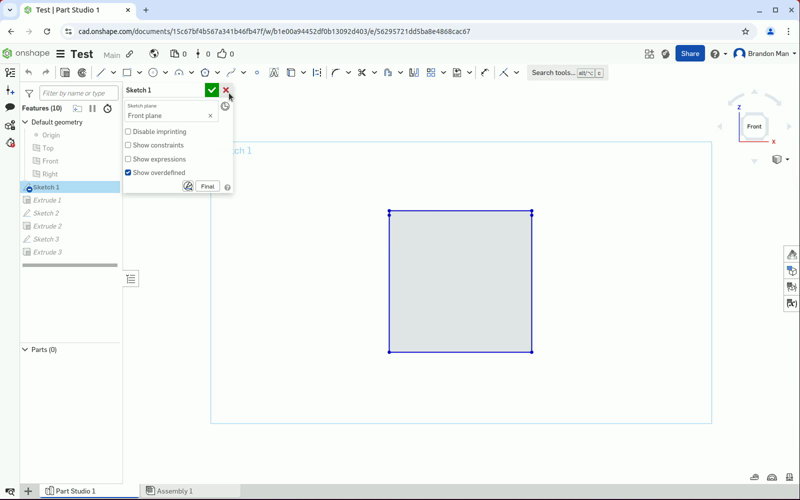
click(229, 92)
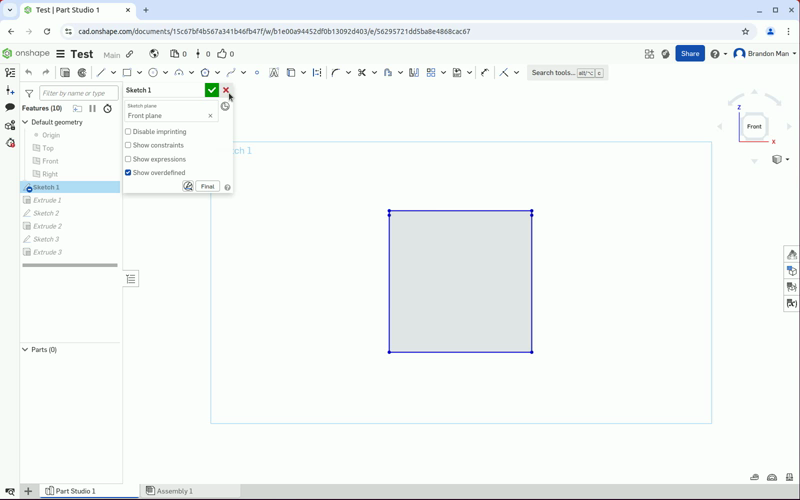
key(shift+s)
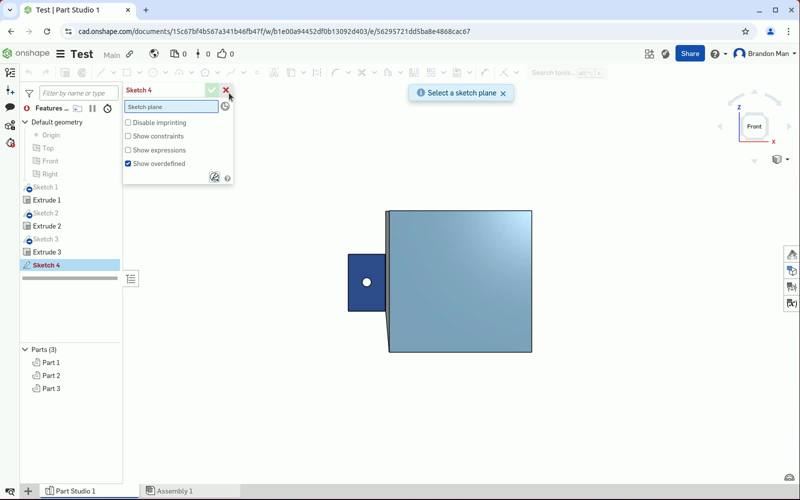
mouse_move(73, 163)
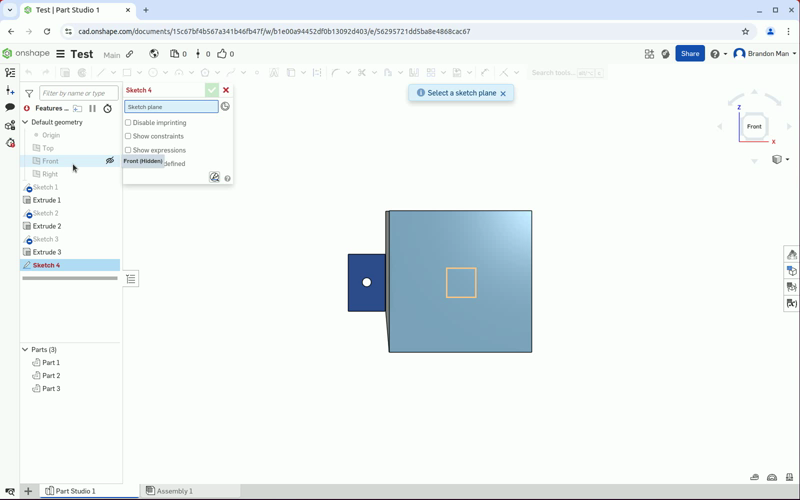
click(73, 163)
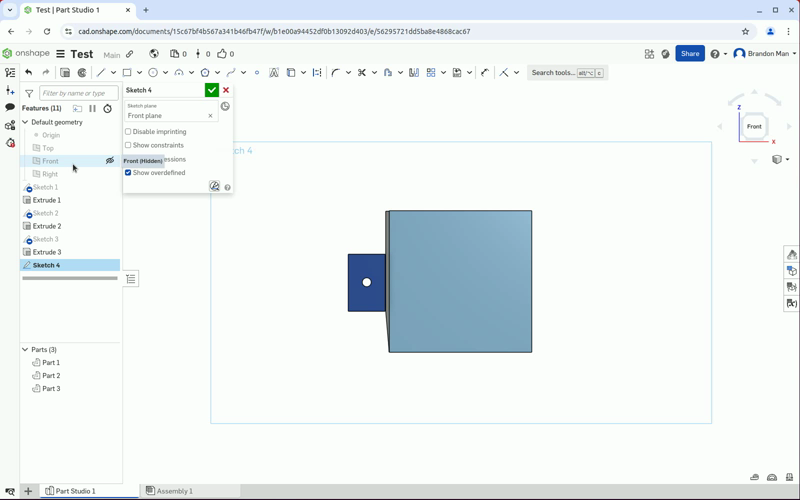
mouse_move(73, 352)
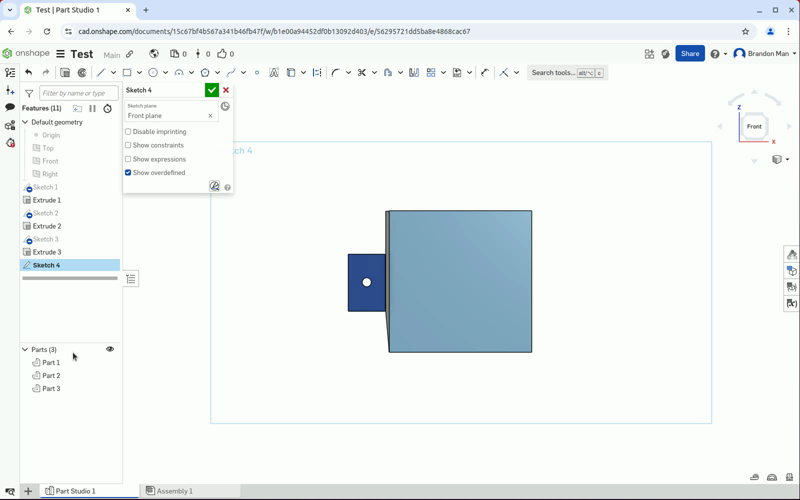
key(y)
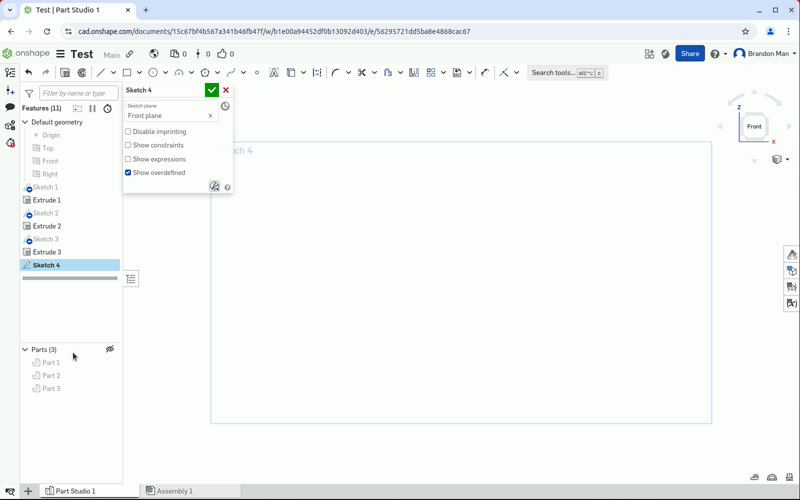
key(l)
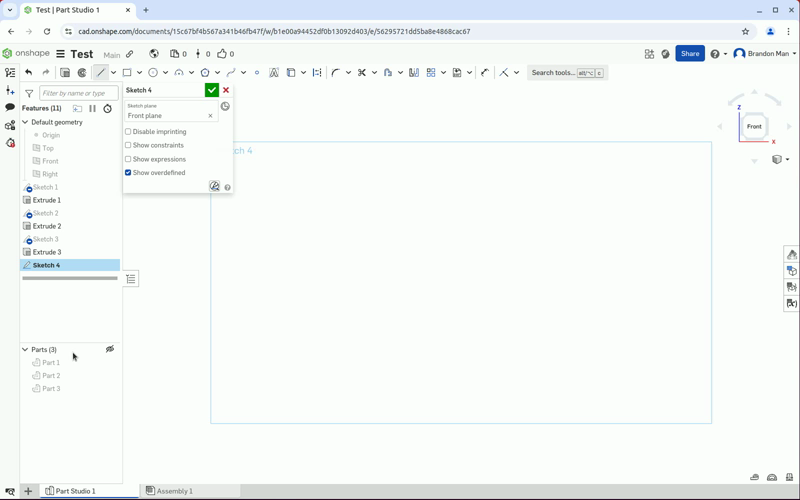
key_down(shift)
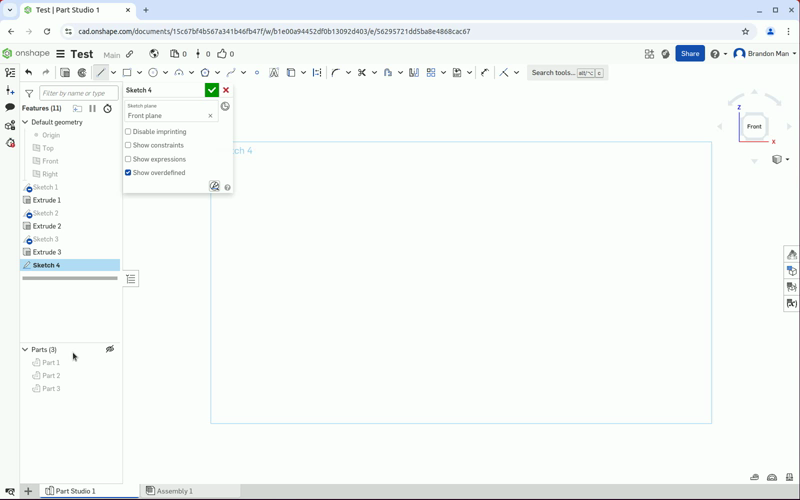
mouse_move(535, 311)
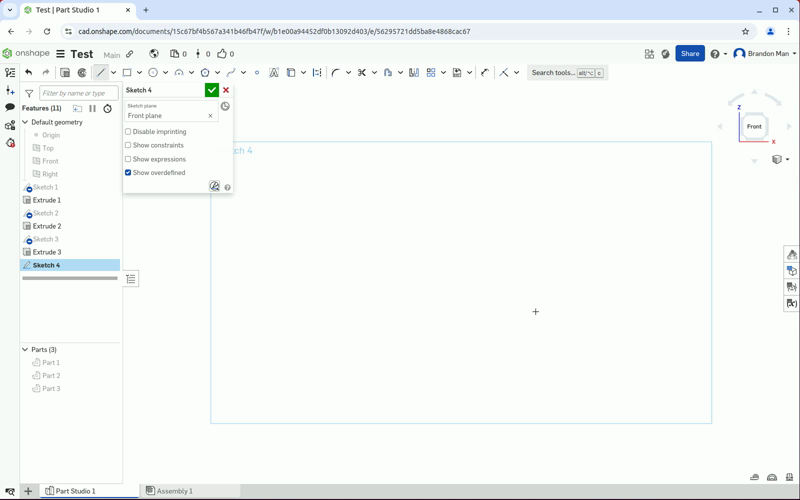
click(535, 311)
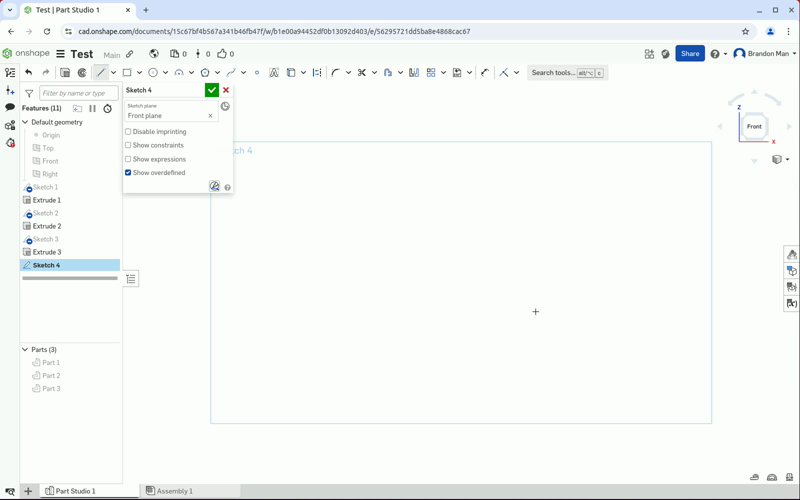
key_up(shift)
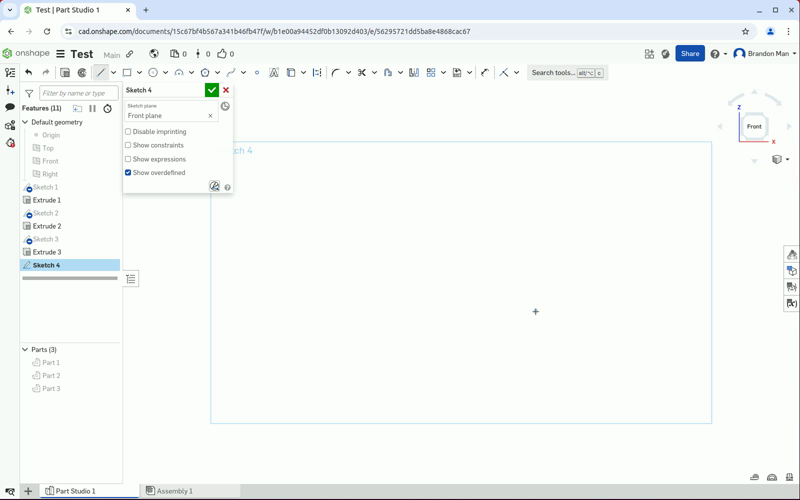
key_down(shift)
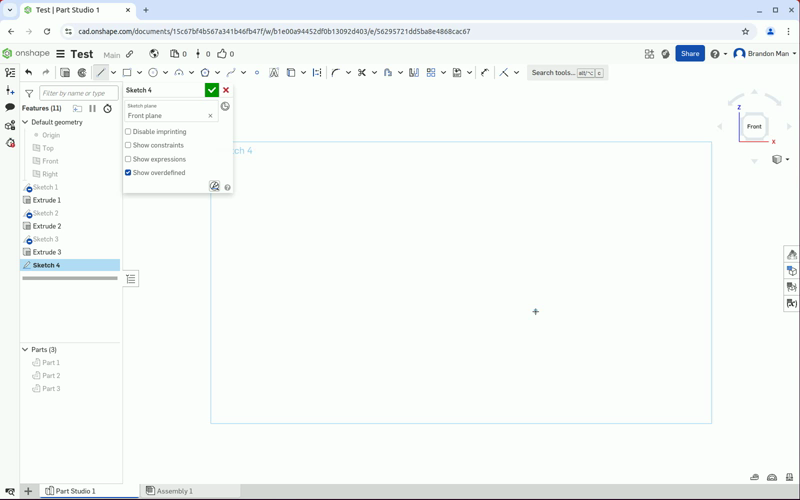
mouse_move(565, 311)
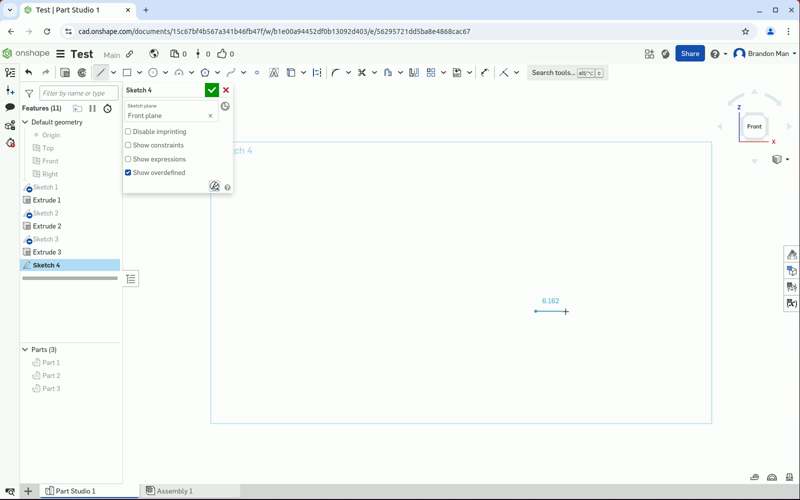
mouse_move(573, 311)
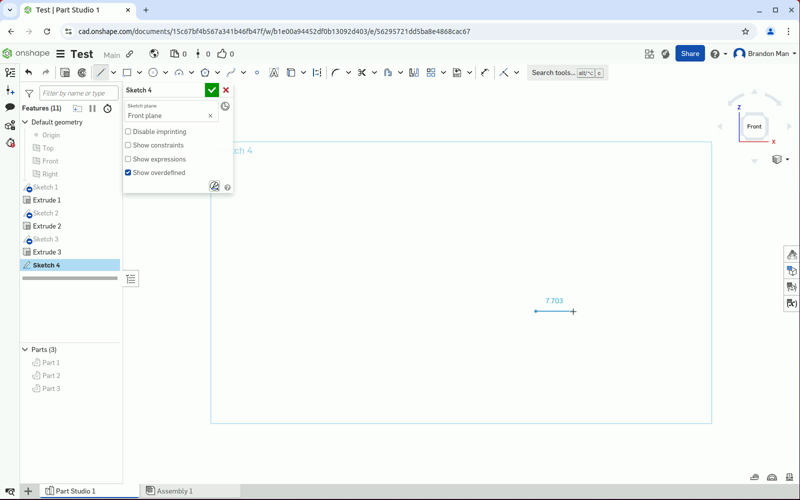
click(573, 311)
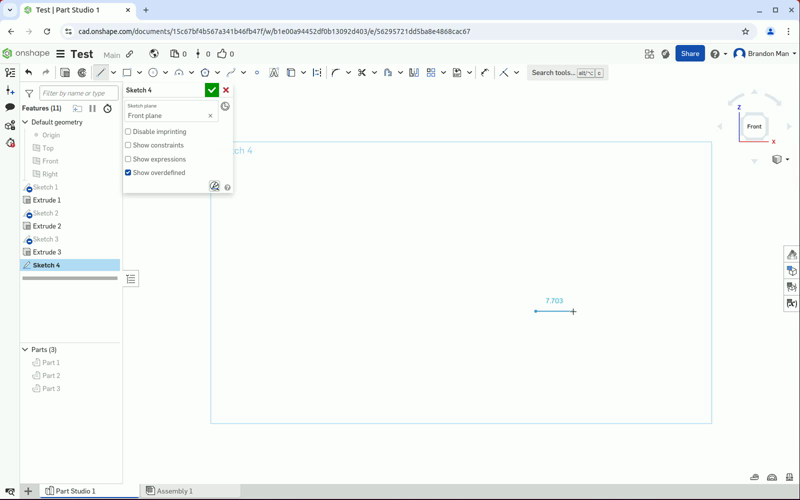
key_up(shift)
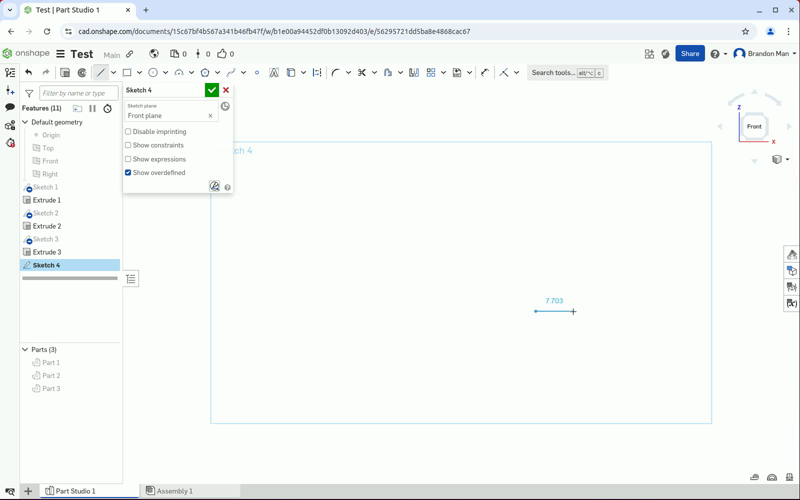
key_down(shift)
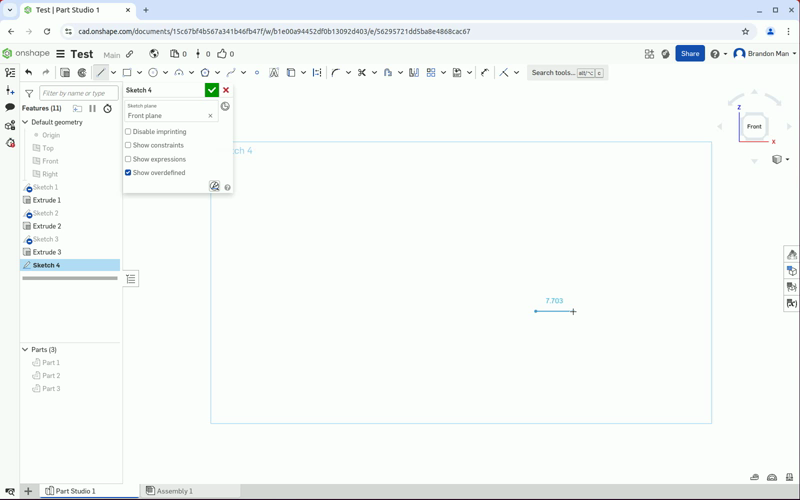
mouse_move(589, 311)
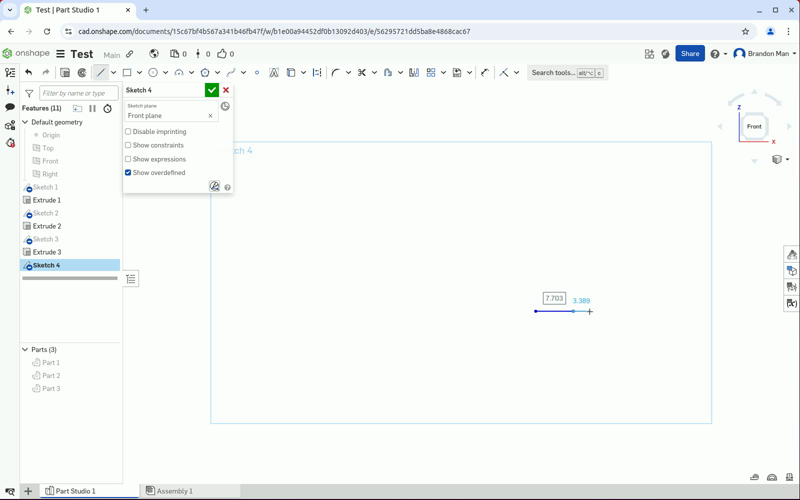
mouse_move(573, 254)
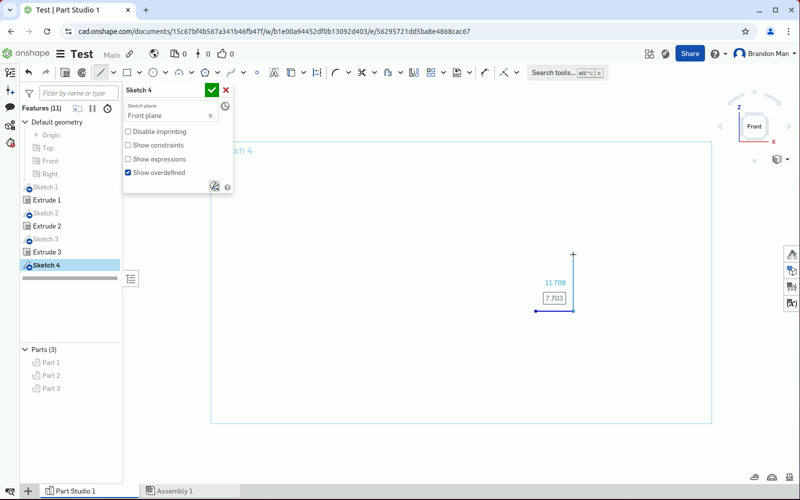
click(573, 254)
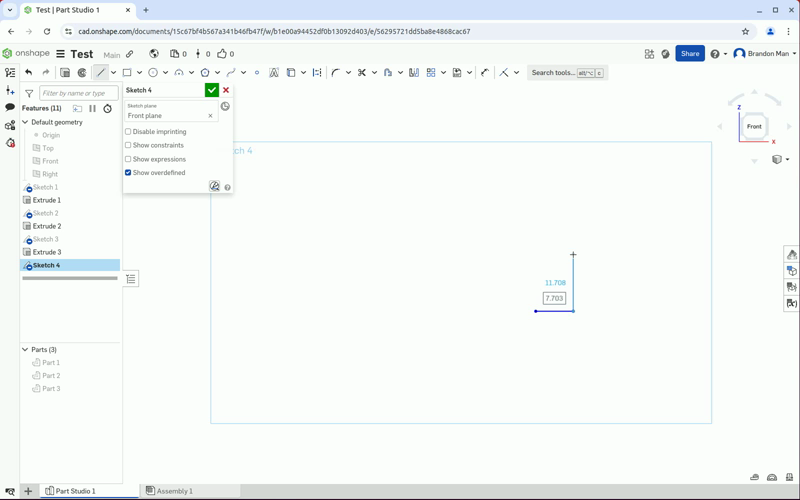
key_up(shift)
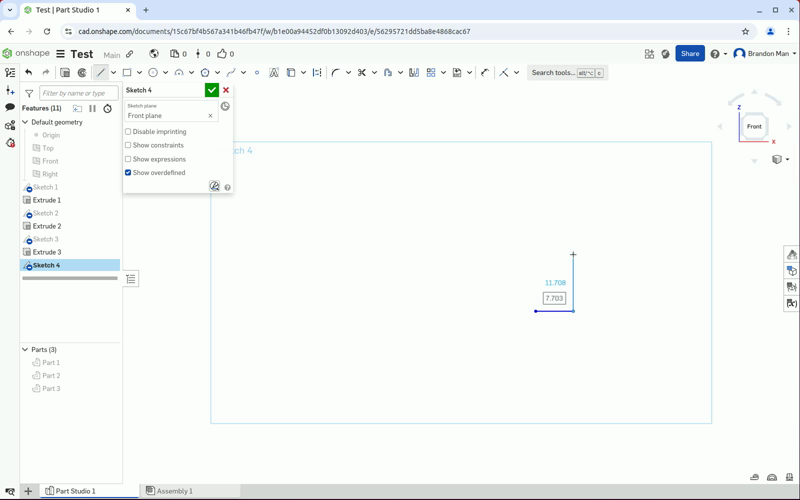
key_down(shift)
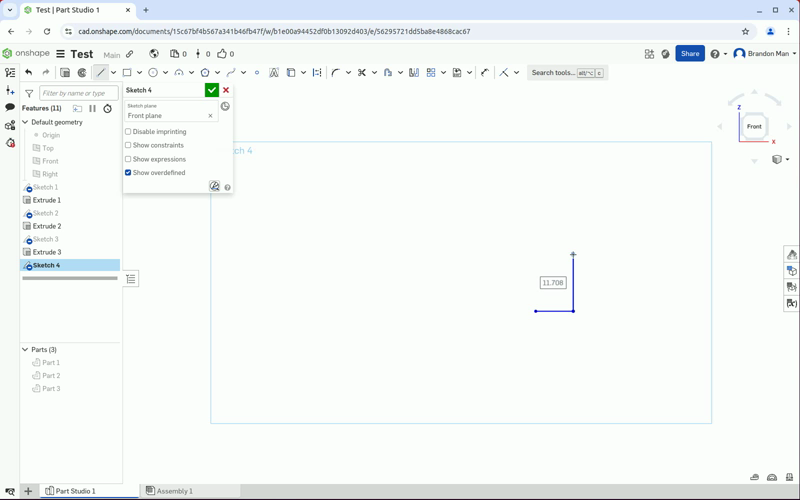
mouse_move(589, 254)
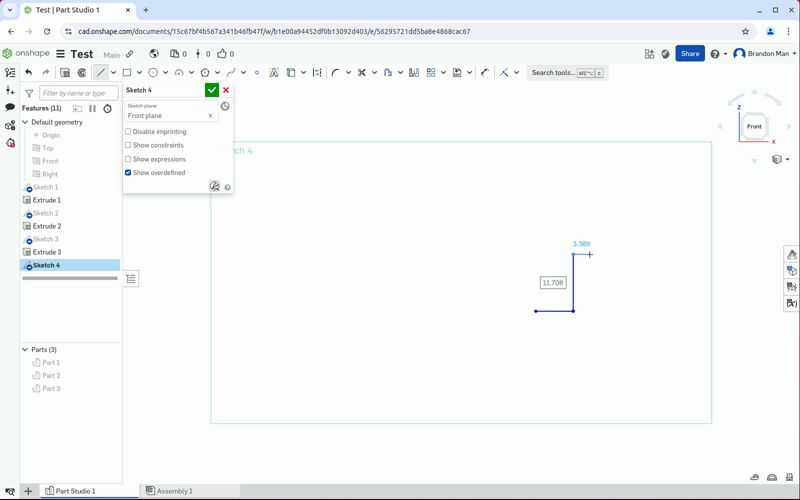
mouse_move(535, 254)
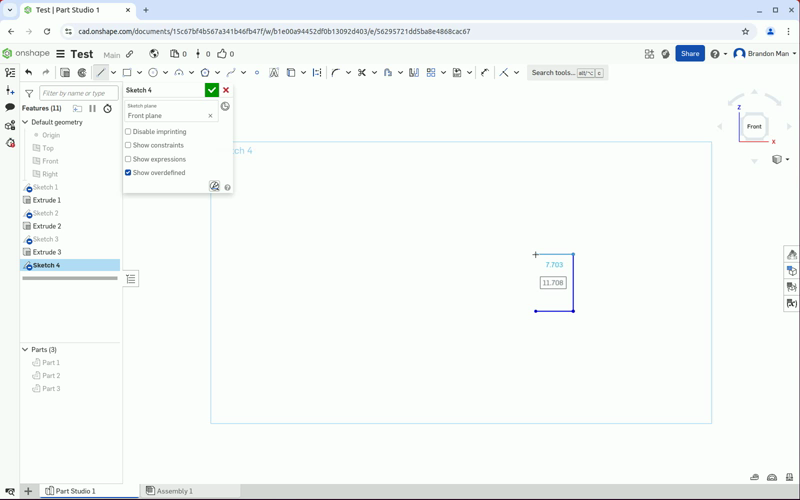
click(535, 254)
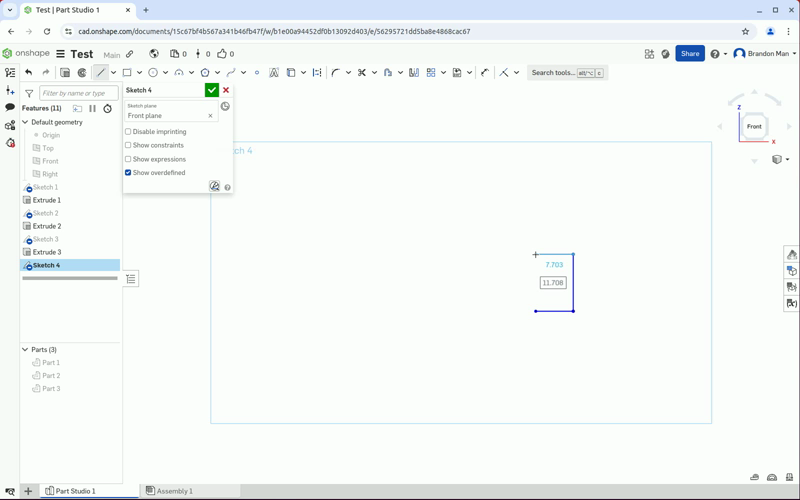
key_up(shift)
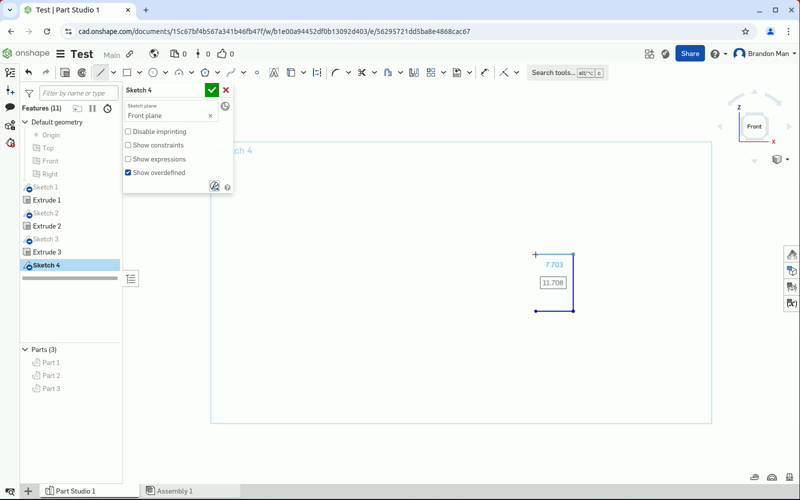
mouse_move(565, 254)
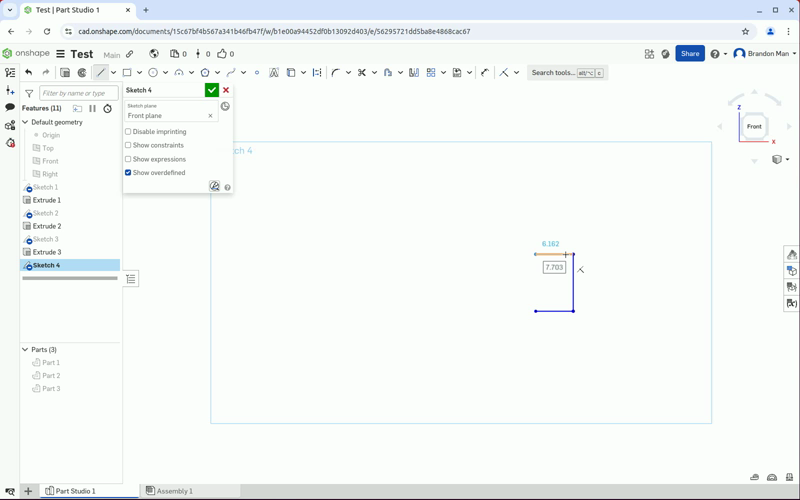
key_down(shift)
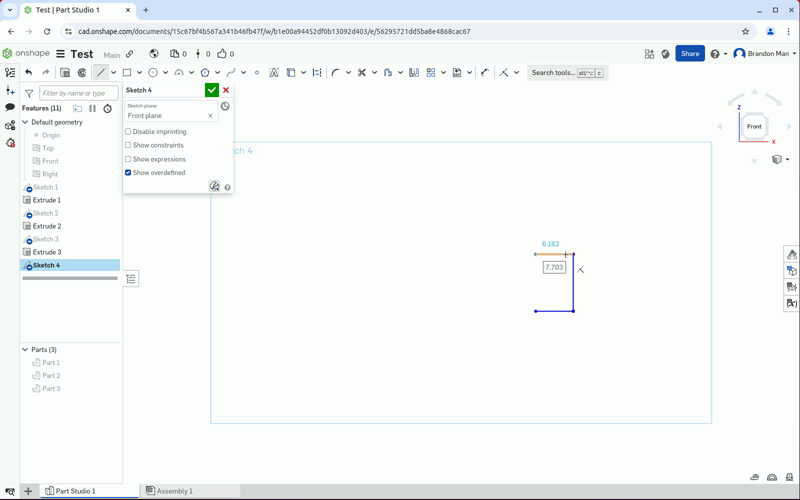
mouse_move(535, 311)
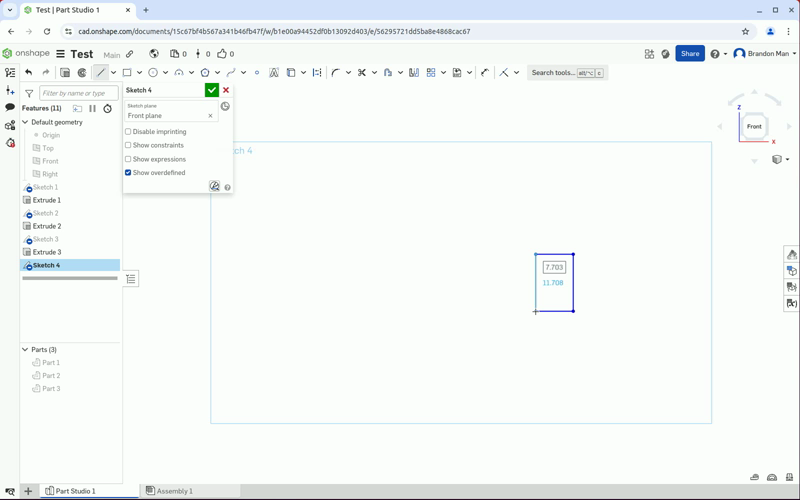
key_up(shift)
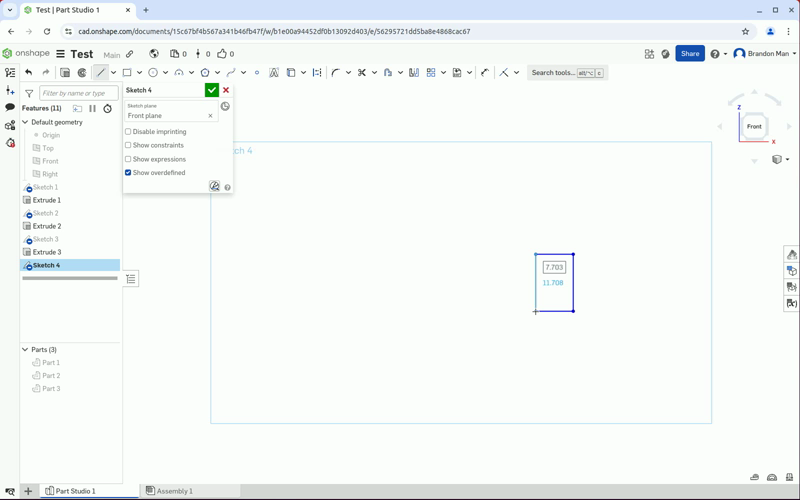
click(535, 311)
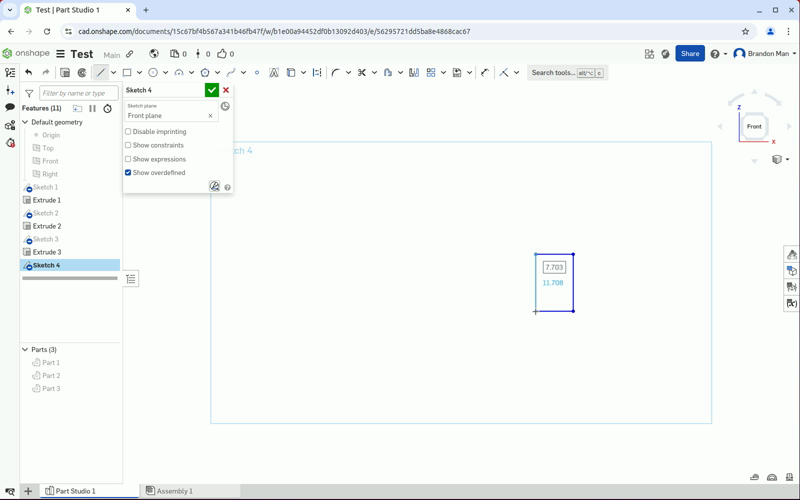
key(esc)
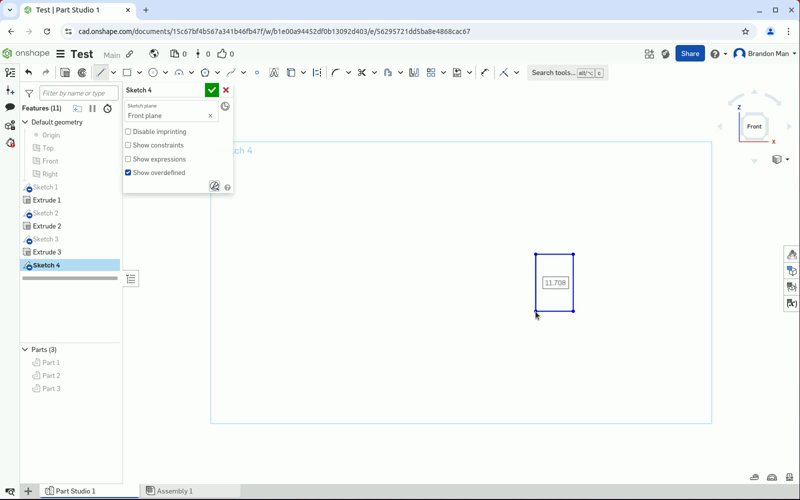
key(c)
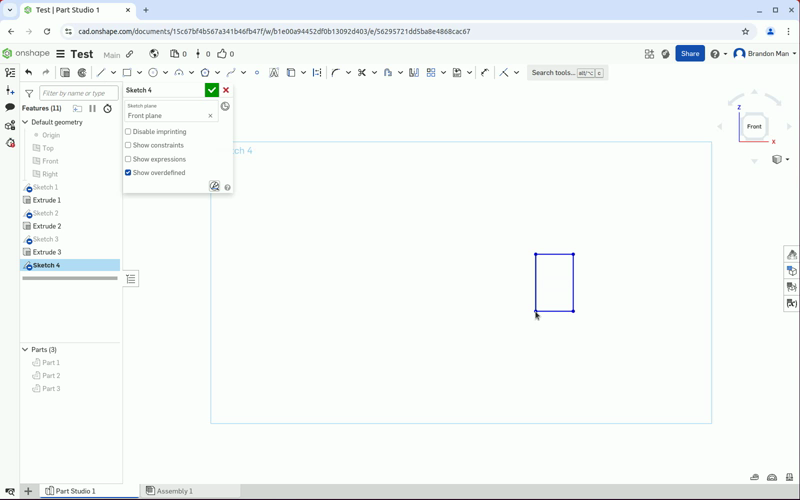
key_down(shift)
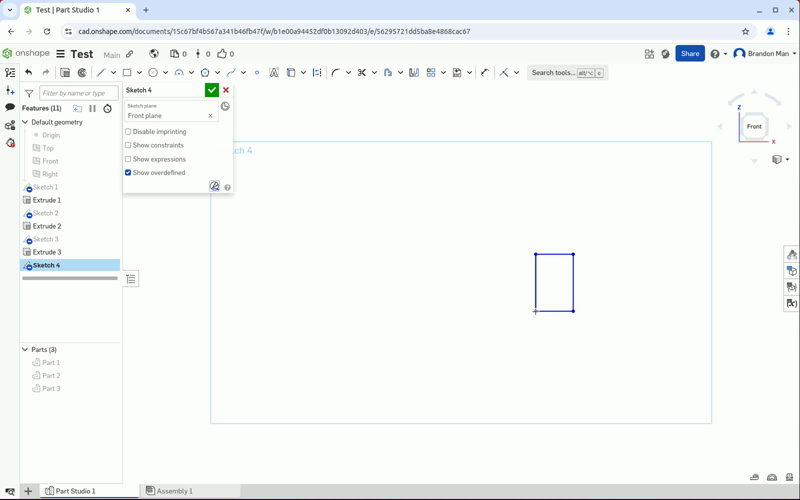
mouse_move(554, 282)
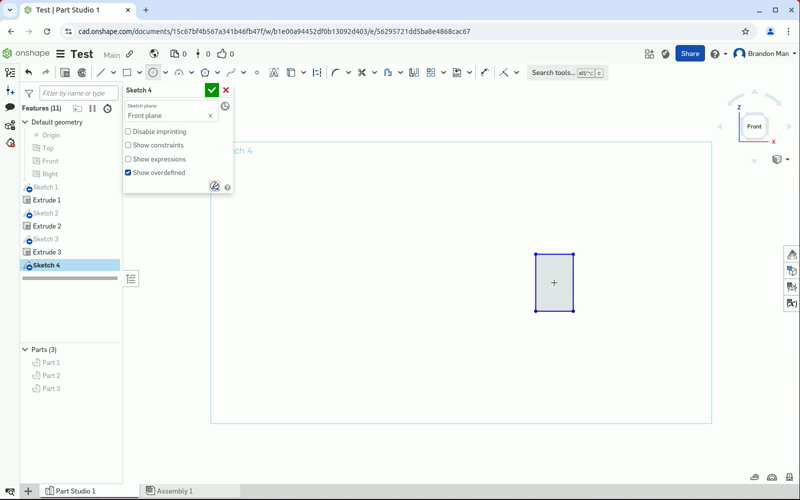
click(554, 282)
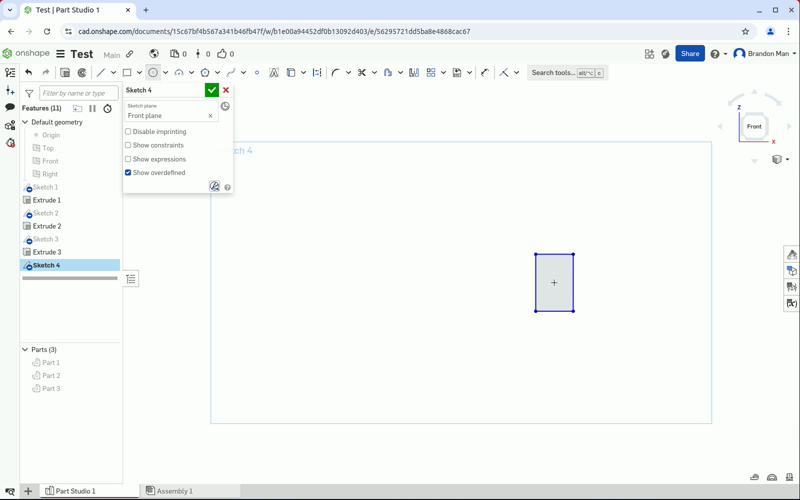
key_up(shift)
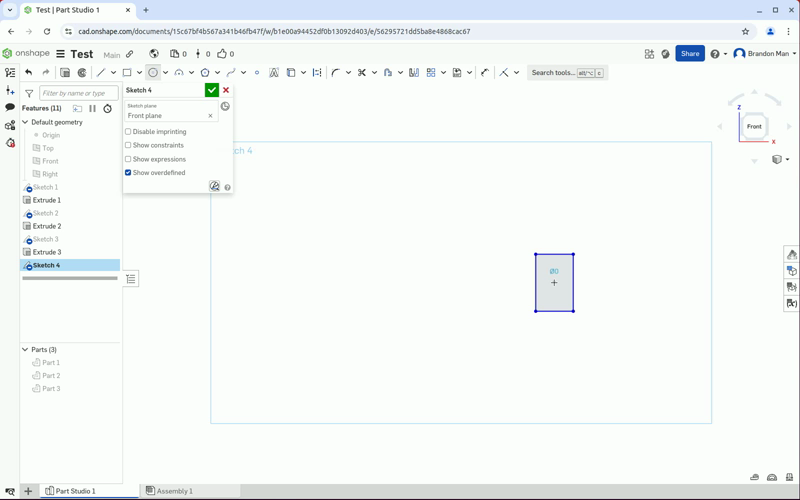
mouse_move(558, 282)
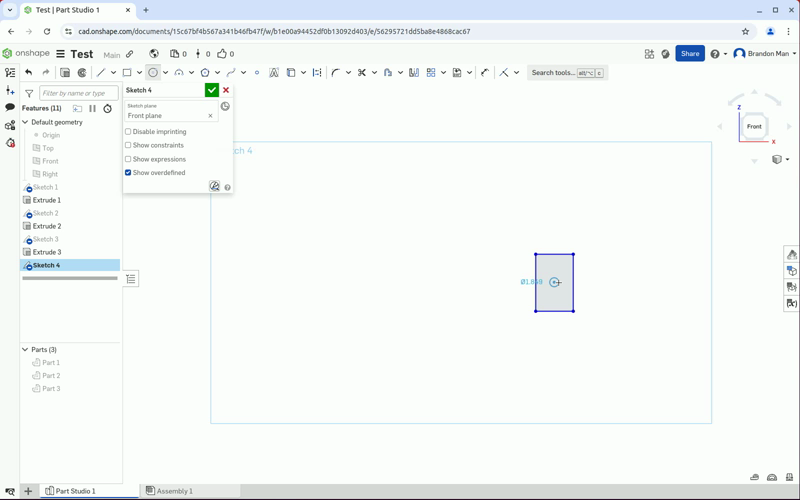
click(558, 282)
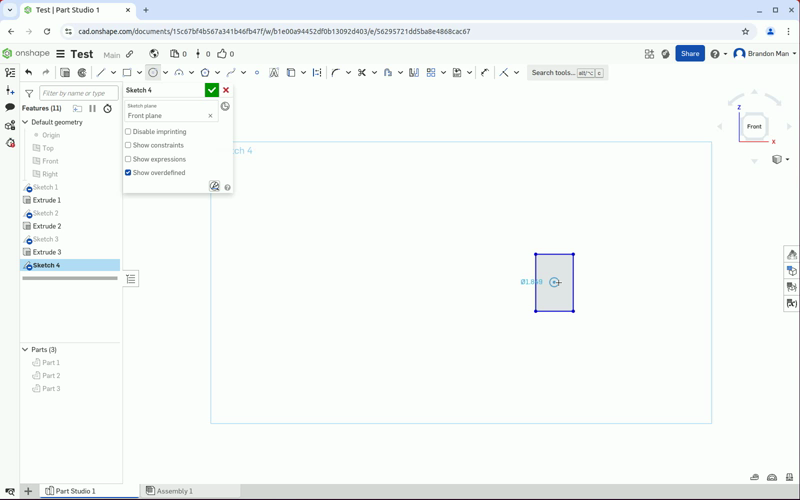
key(esc)
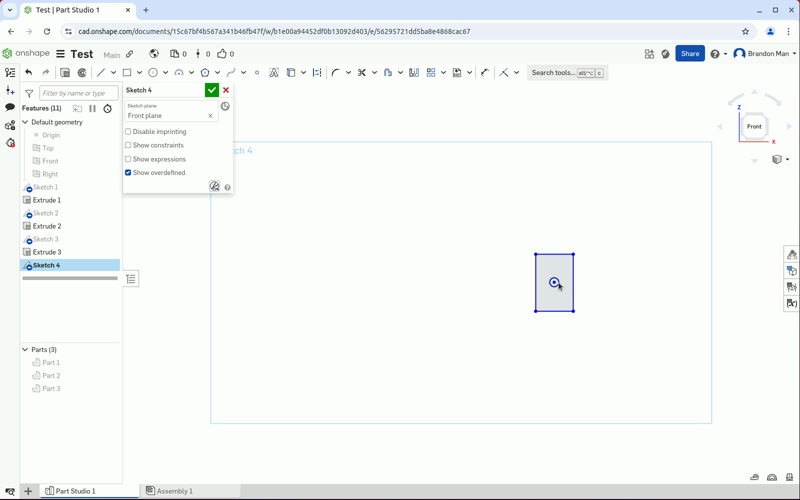
mouse_move(559, 268)
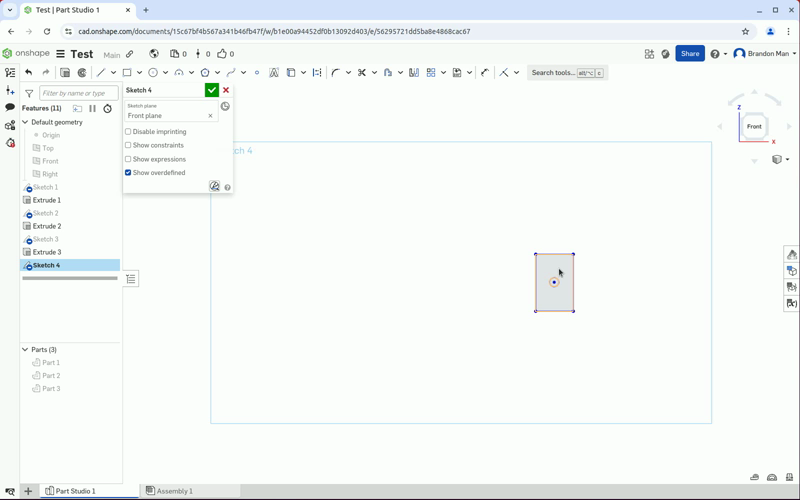
click(559, 268)
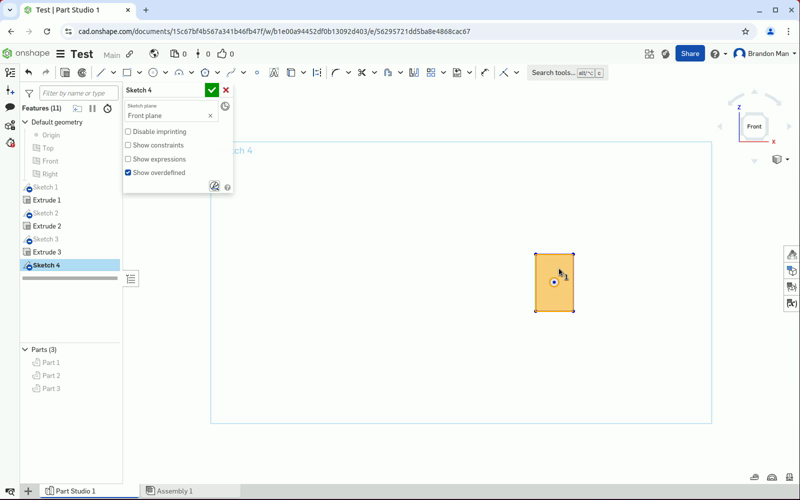
mouse_move(73, 352)
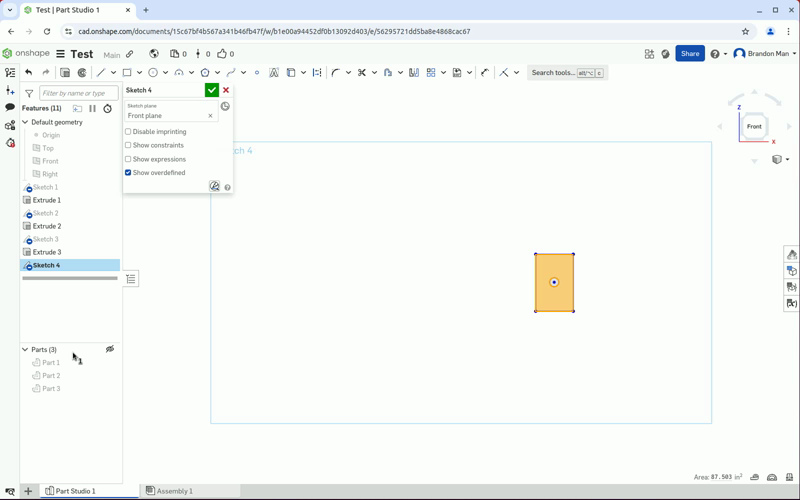
key(shift+y)
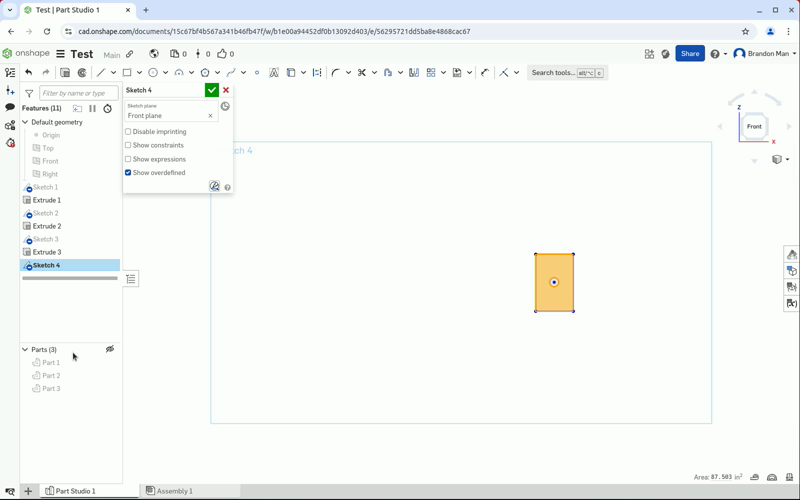
key(shift+e)
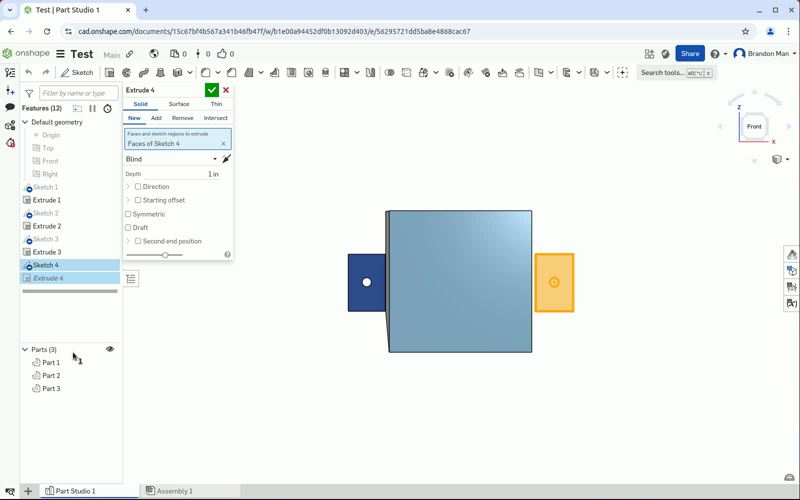
mouse_move(143, 106)
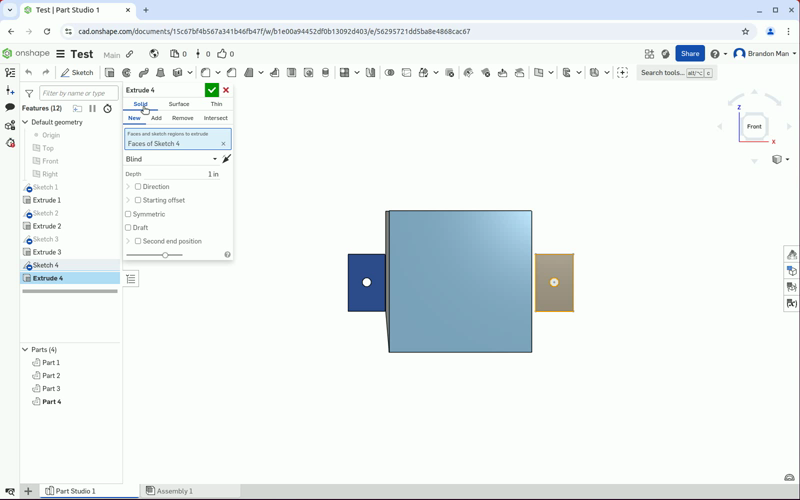
click(143, 106)
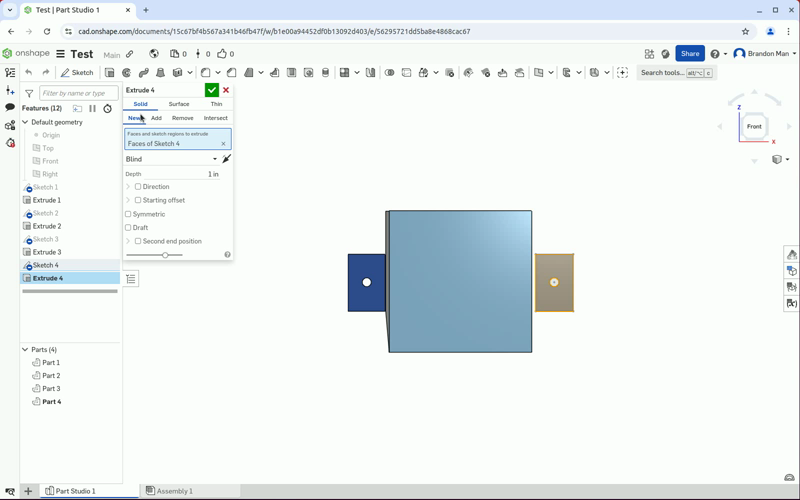
mouse_move(137, 120)
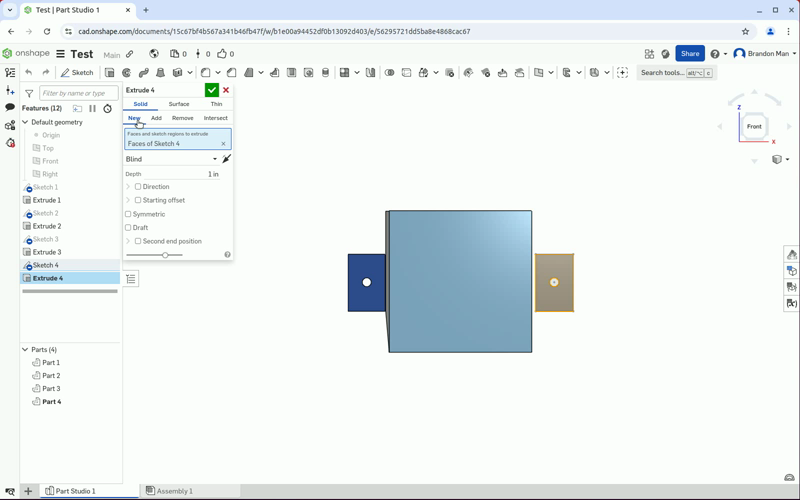
click(137, 120)
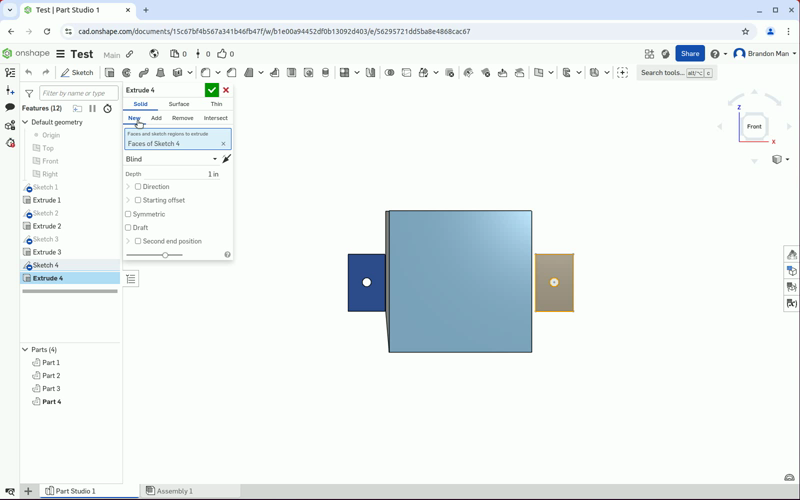
key(tab, 4)
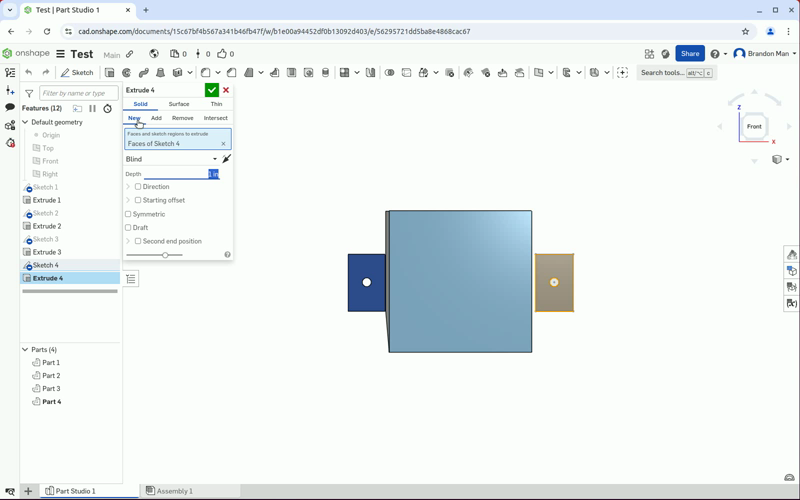
text(2.889)
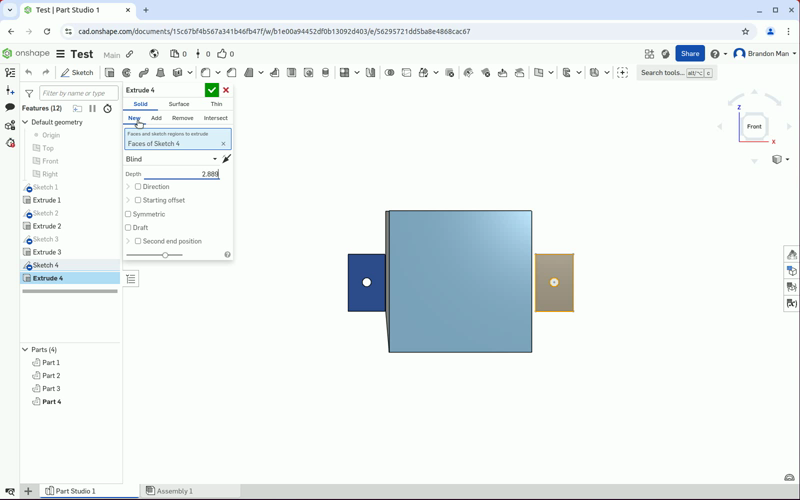
key(enter)
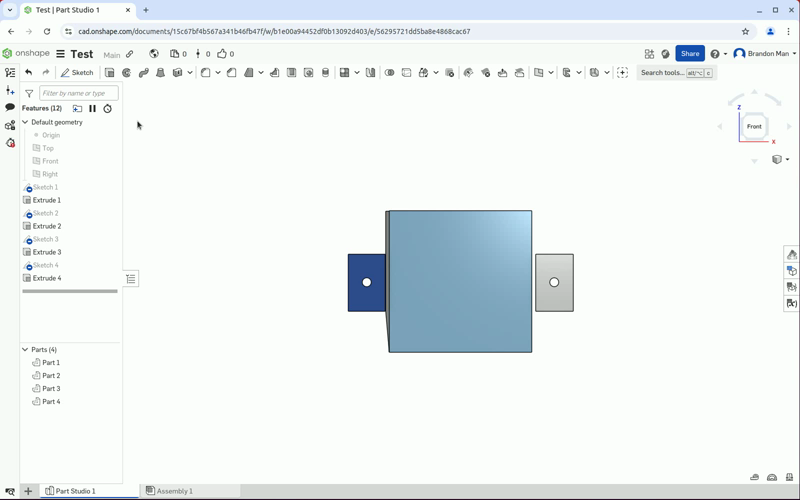
key(shift+h)
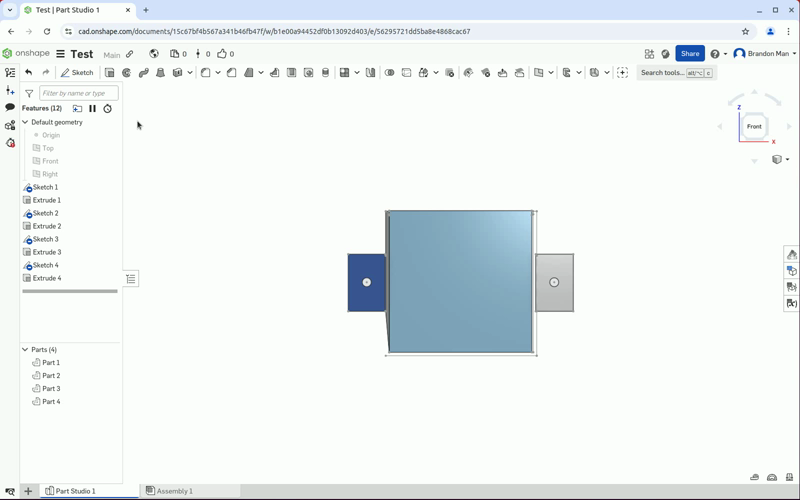
key(shift+h)
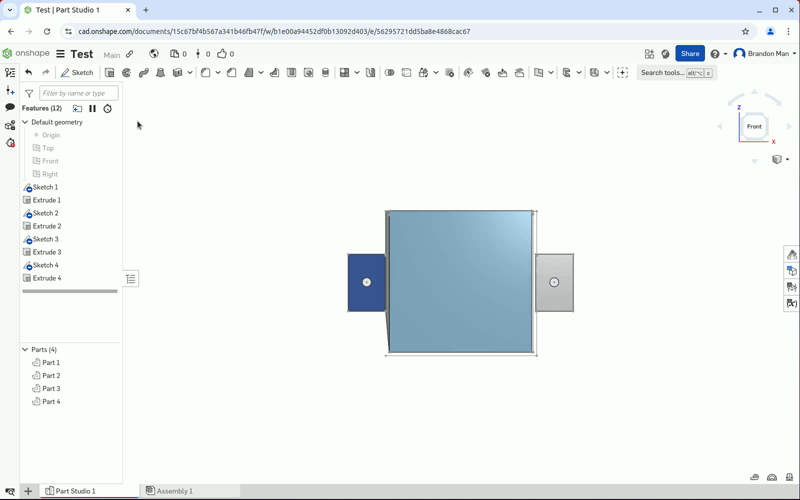
key(shift+7)
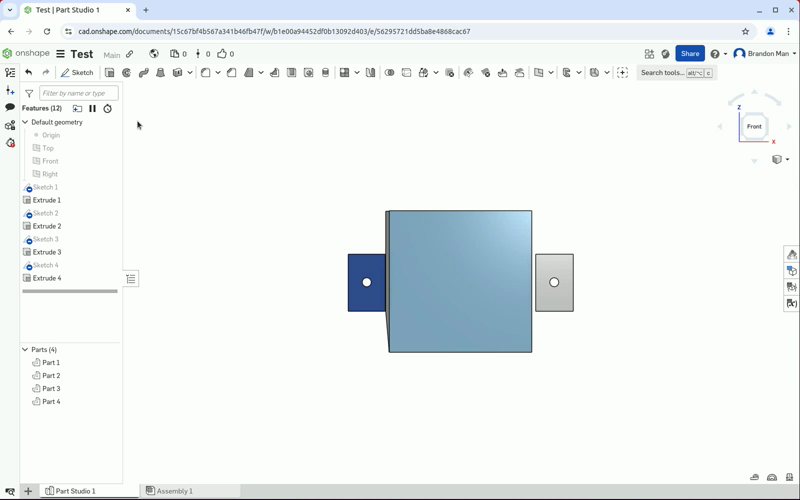
key(left, 2)
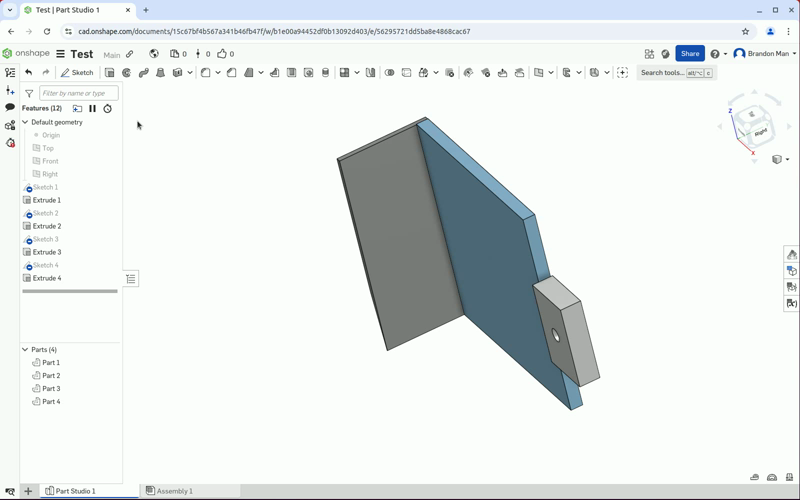
key(down, 2)
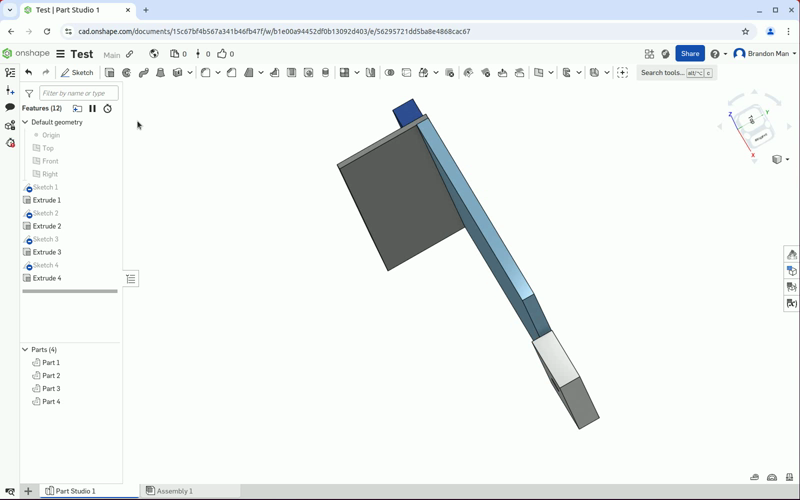
key(up, 2)
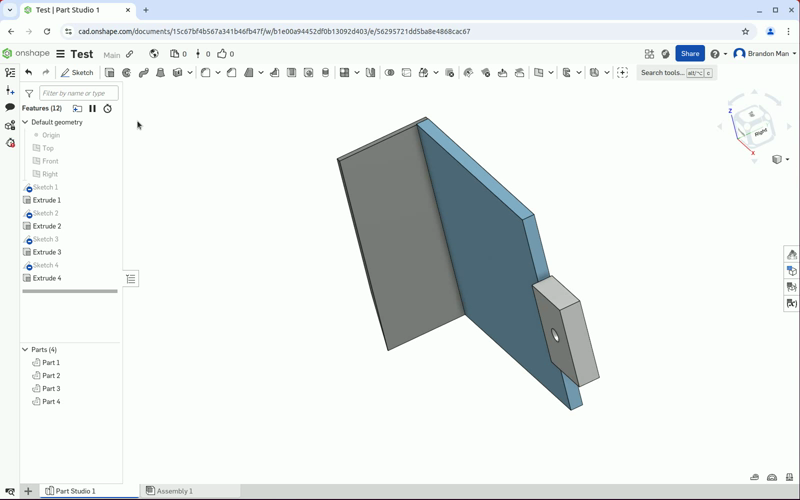
key(right, 2)
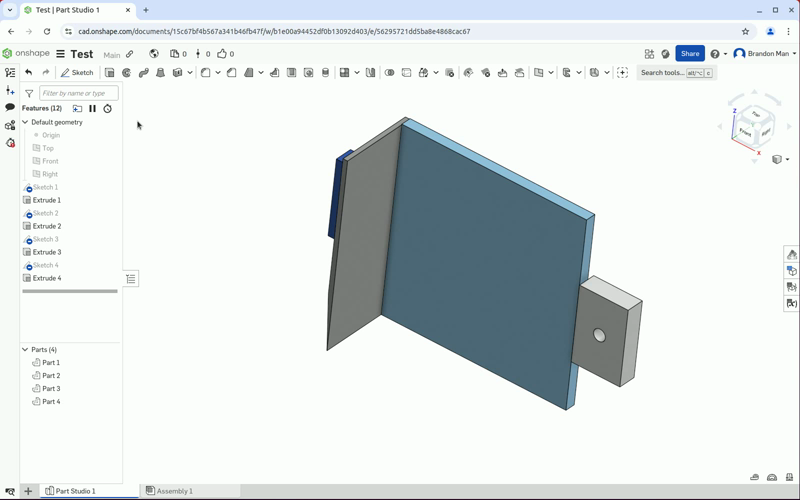
mouse_move(73, 189)
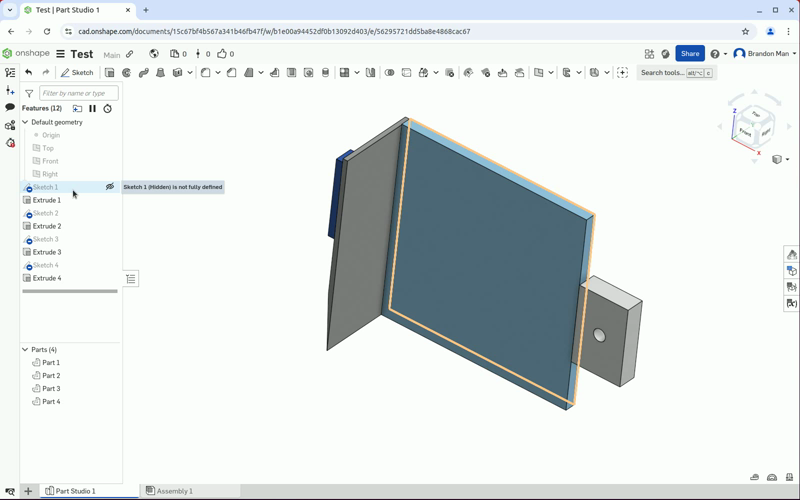
click(73, 189)